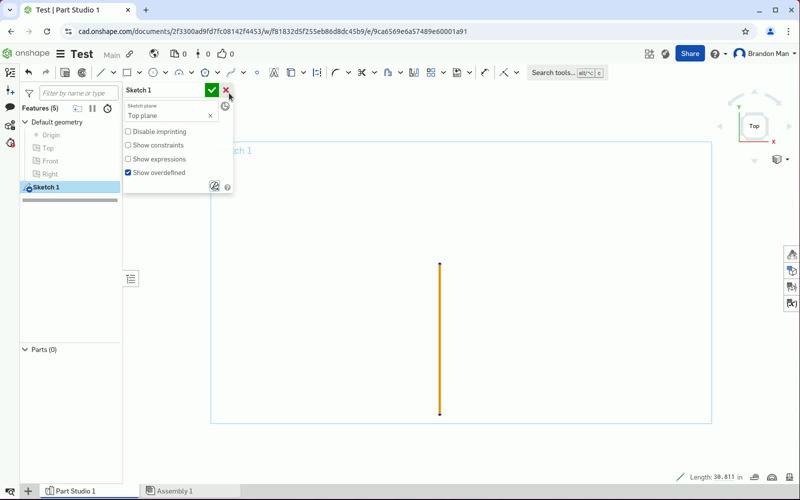
key(shift+h)
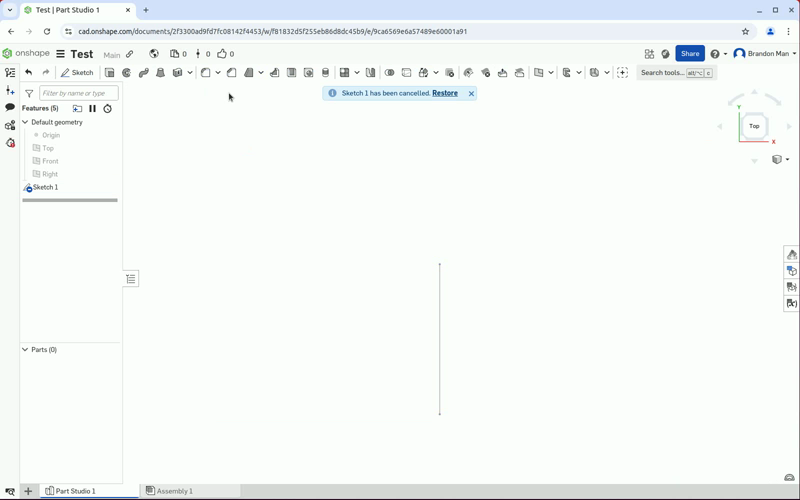
key(shift+s)
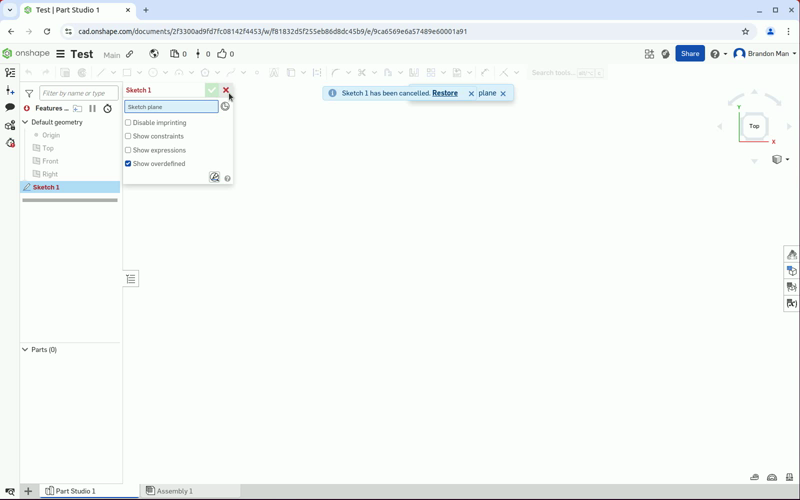
mouse_move(73, 150)
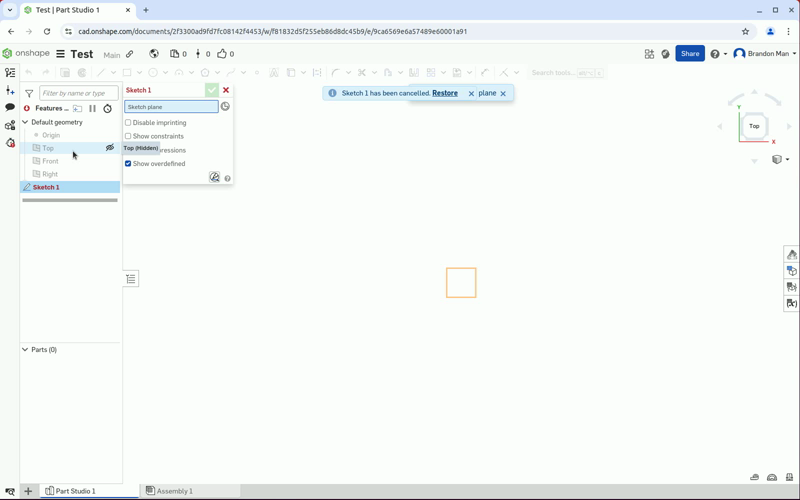
click(73, 150)
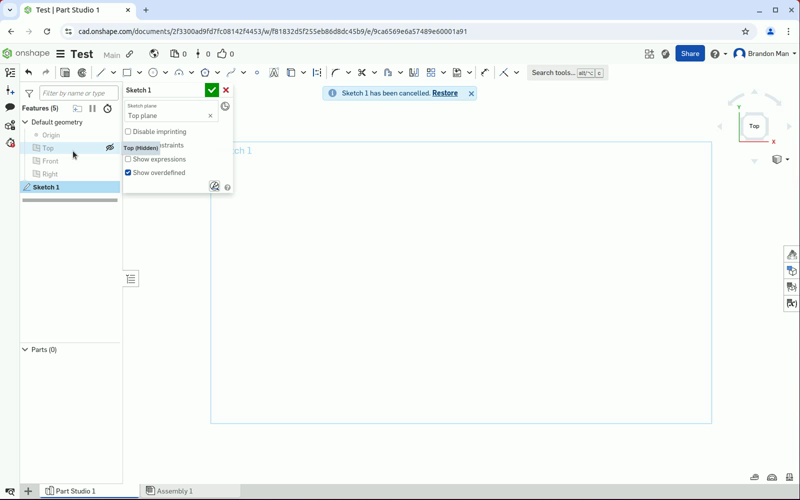
mouse_move(73, 352)
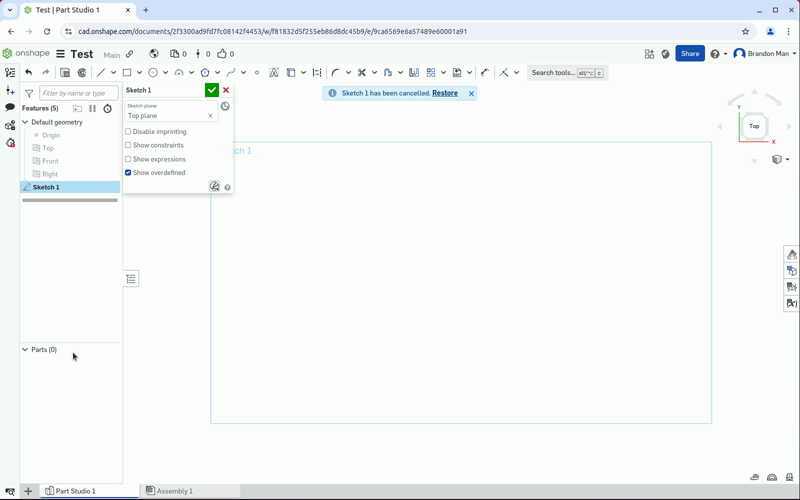
key(y)
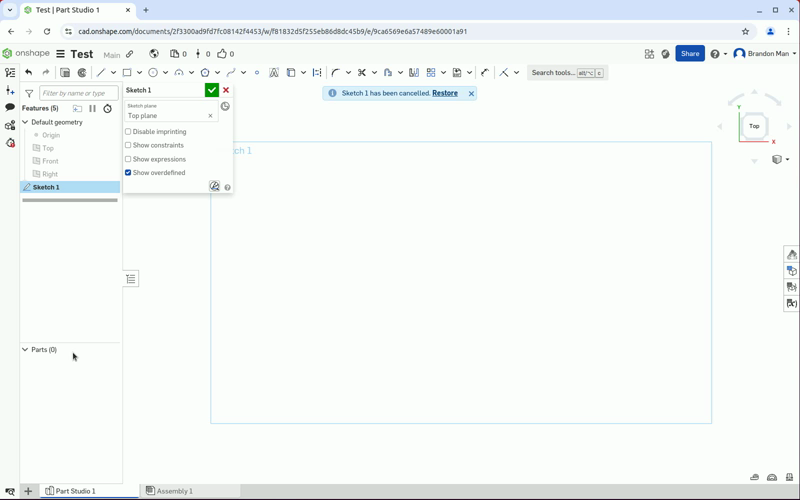
key(c)
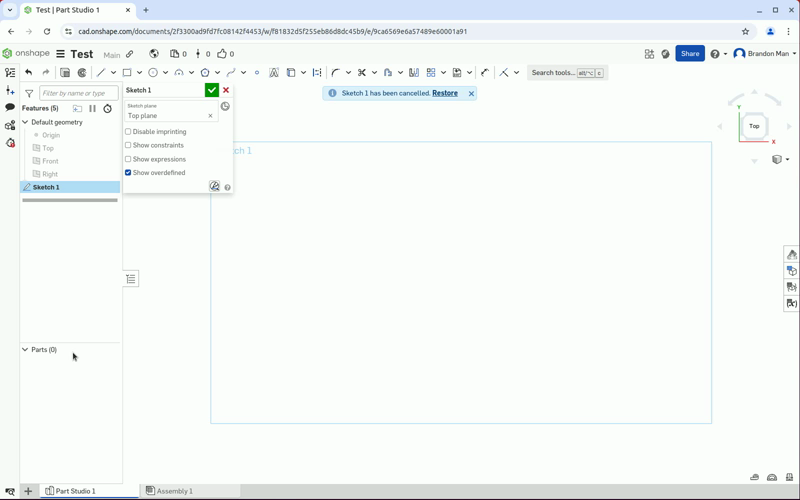
key_down(shift)
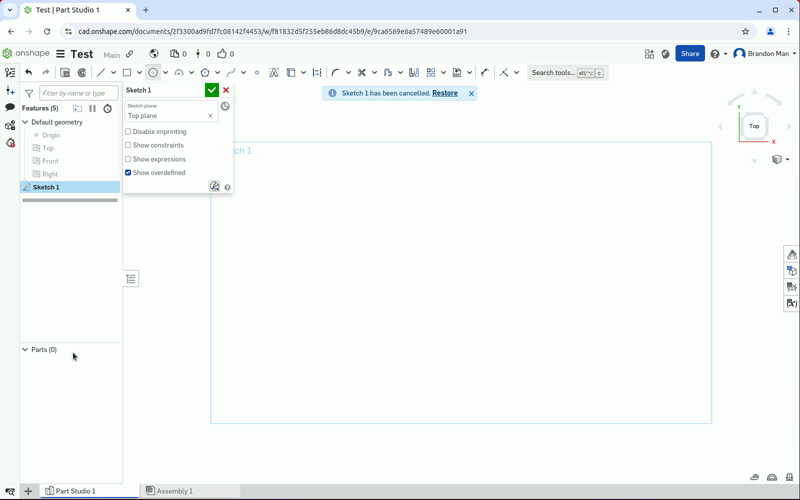
mouse_move(461, 282)
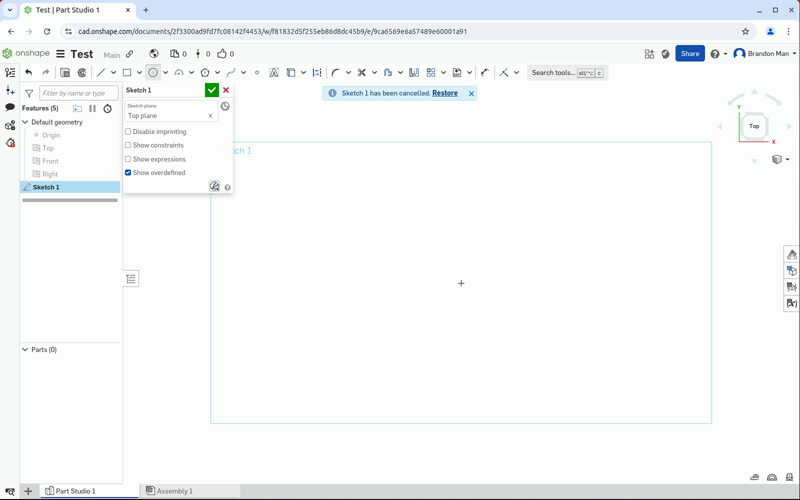
click(461, 282)
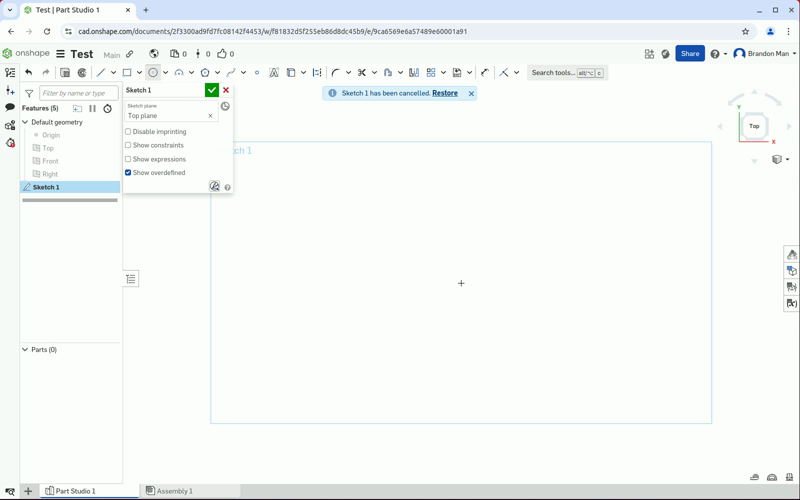
key_up(shift)
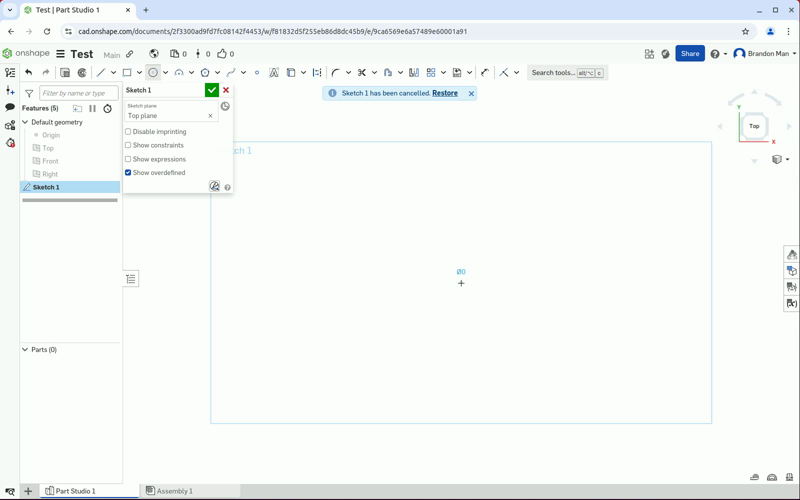
mouse_move(484, 282)
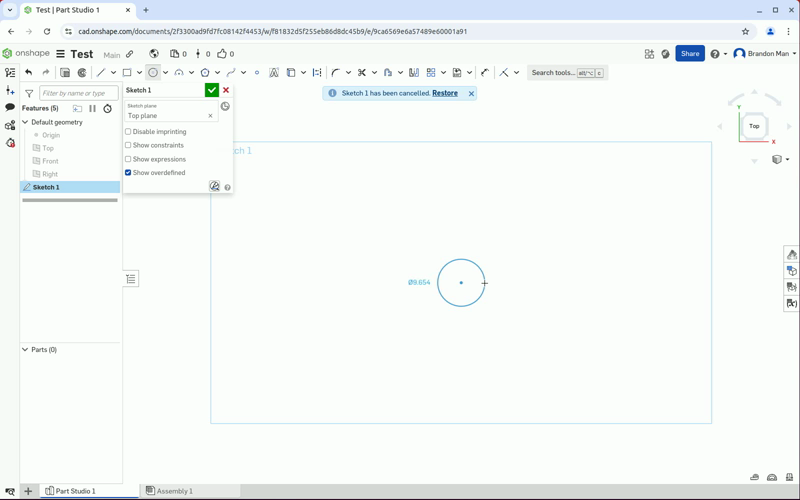
click(484, 282)
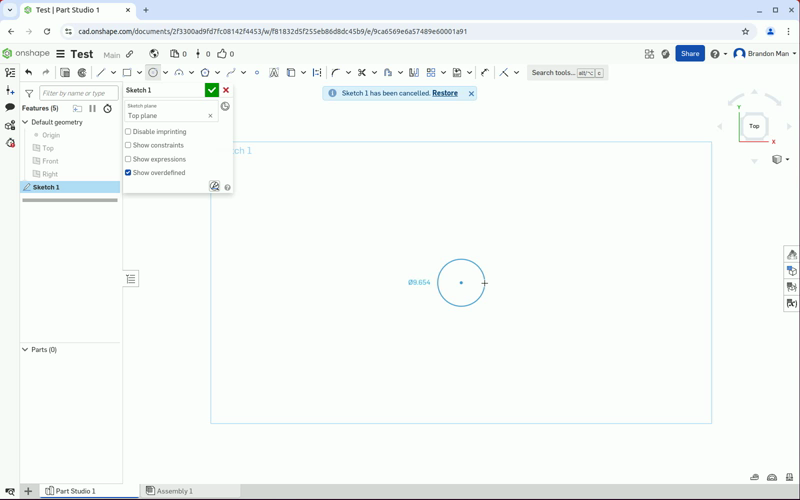
key(esc)
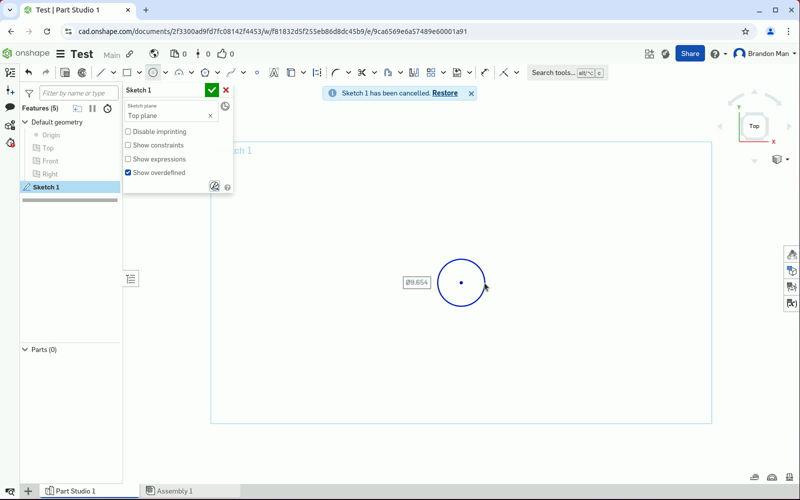
key(c)
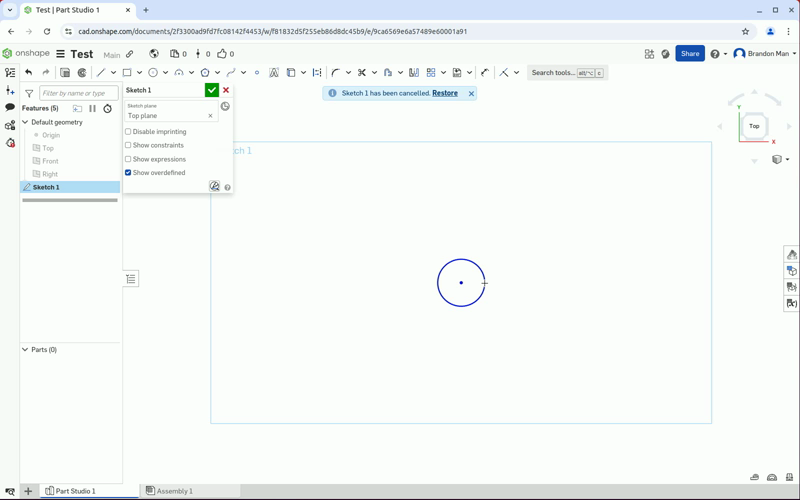
key_down(shift)
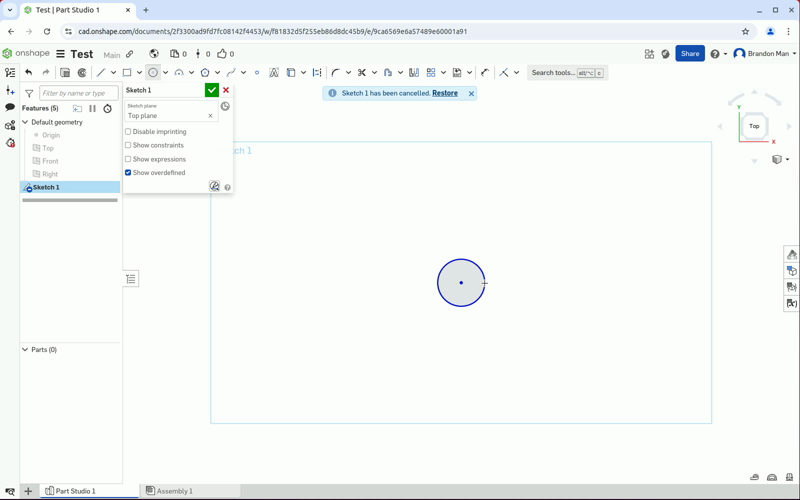
mouse_move(461, 290)
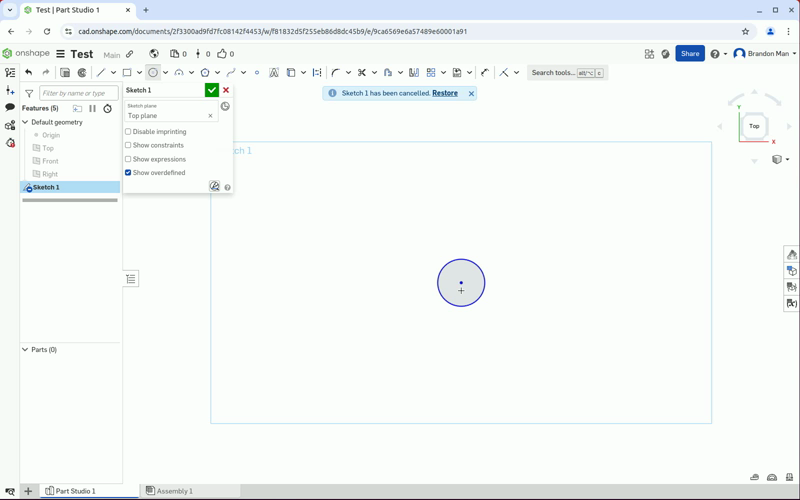
click(461, 290)
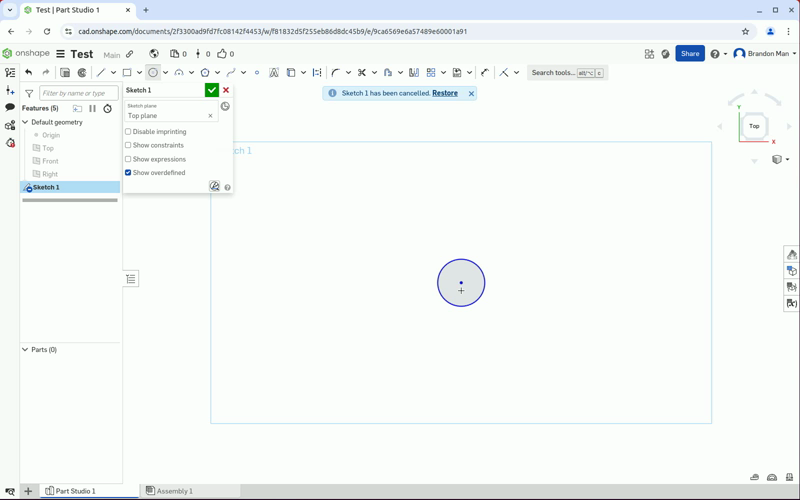
key_up(shift)
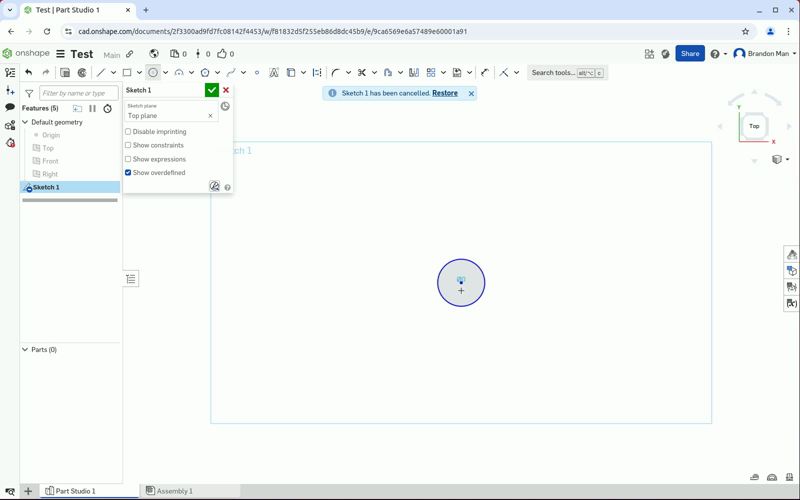
mouse_move(462, 290)
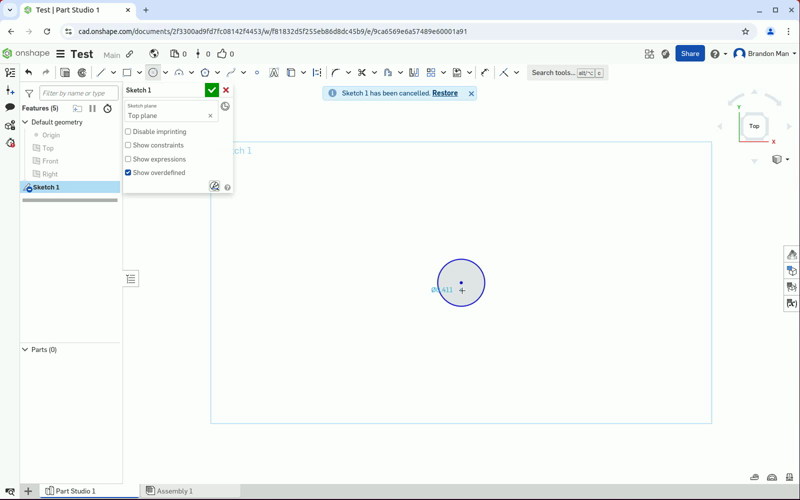
scroll(6)
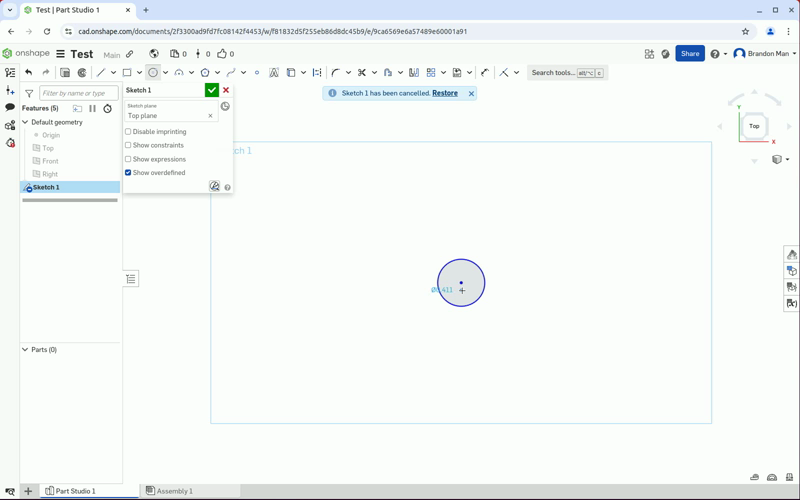
scroll(6)
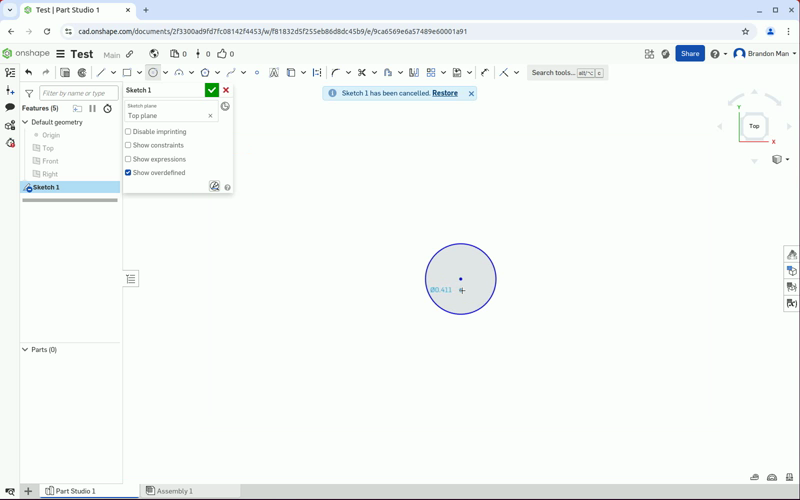
scroll(6)
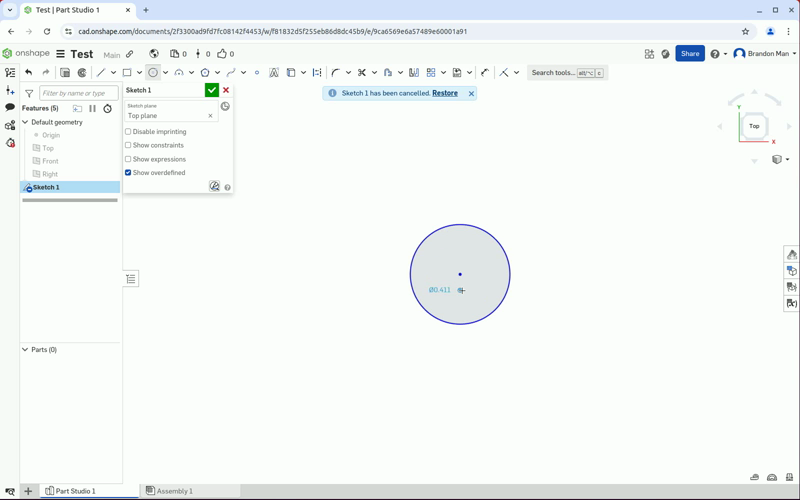
scroll(6)
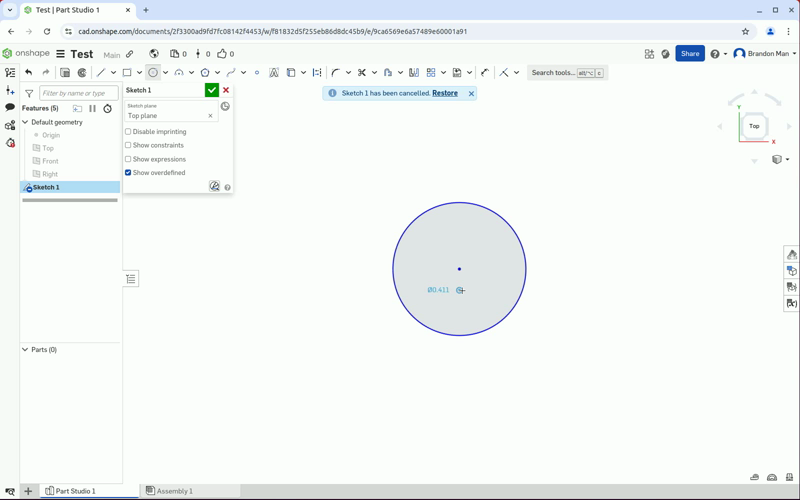
scroll(6)
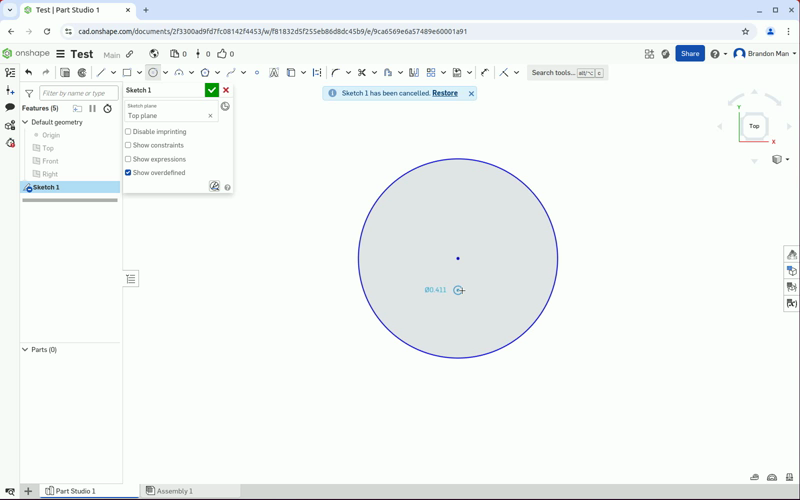
scroll(6)
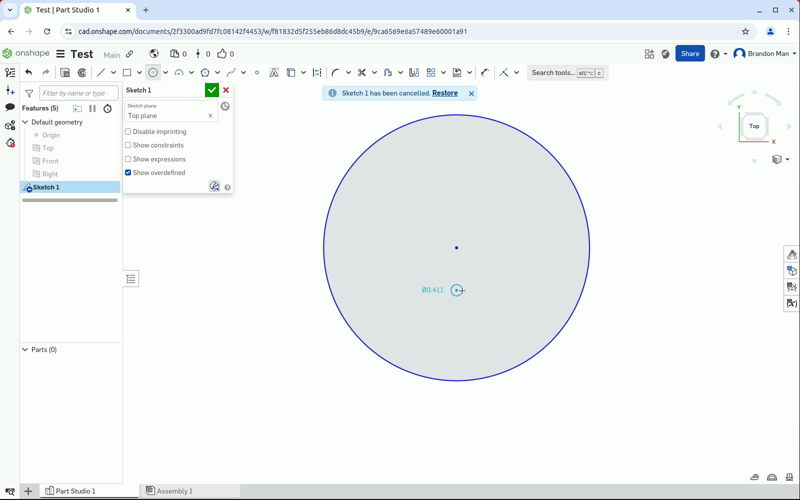
scroll(6)
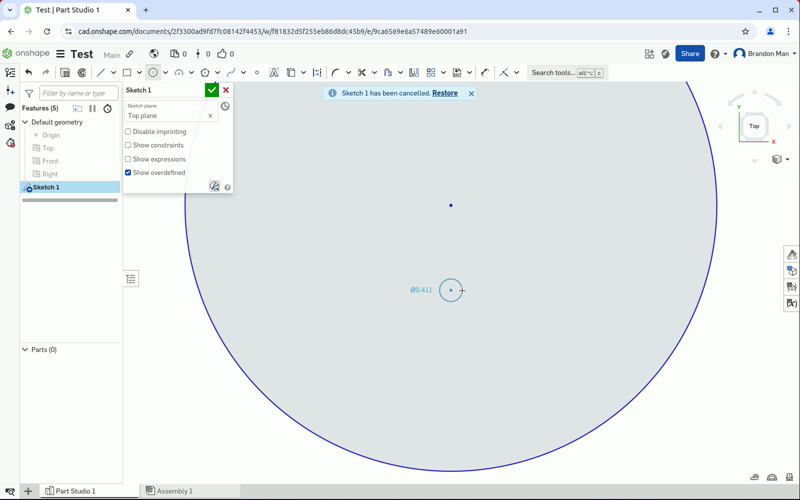
click(462, 290)
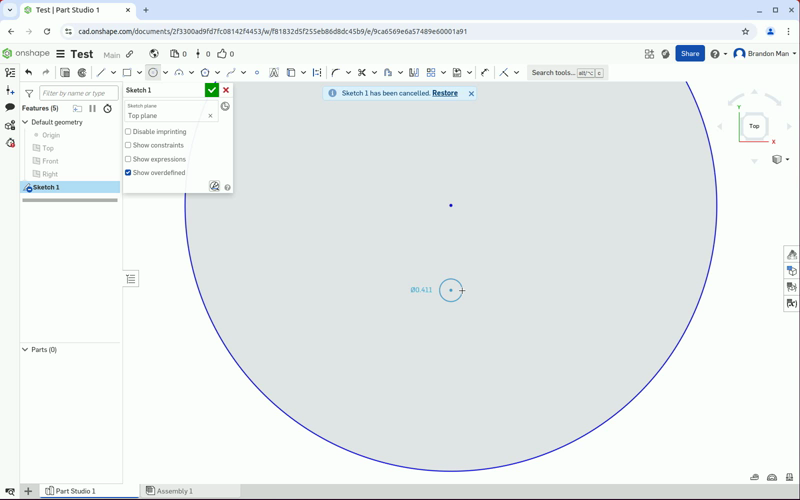
scroll(-6)
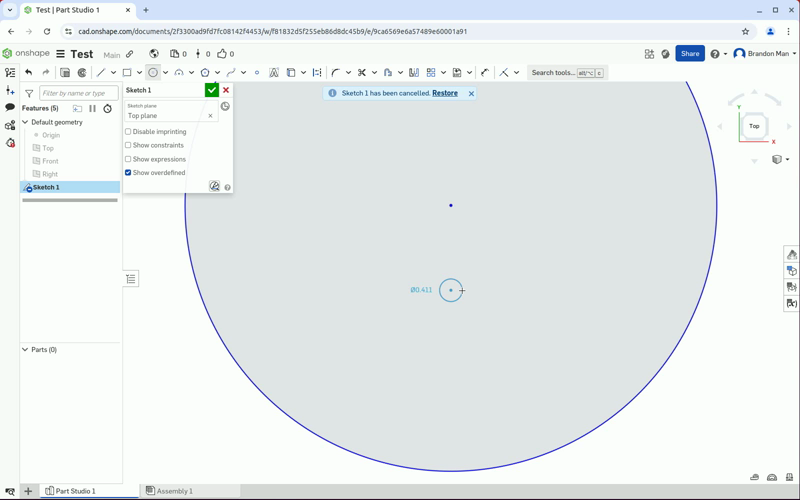
scroll(-6)
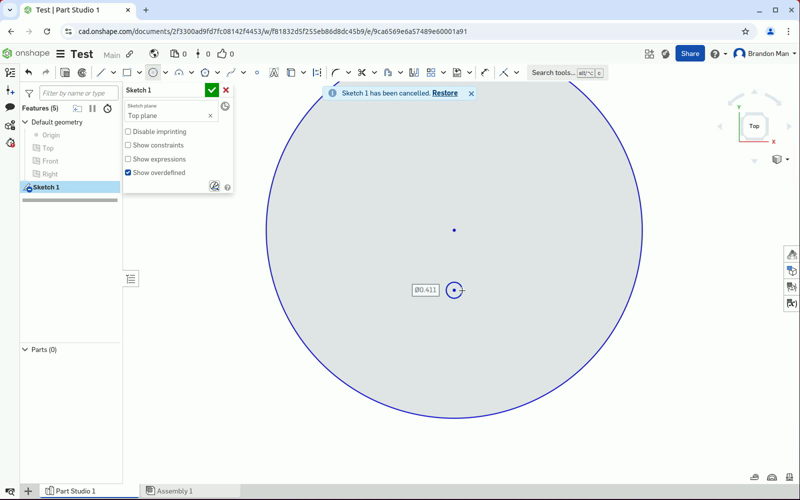
scroll(-6)
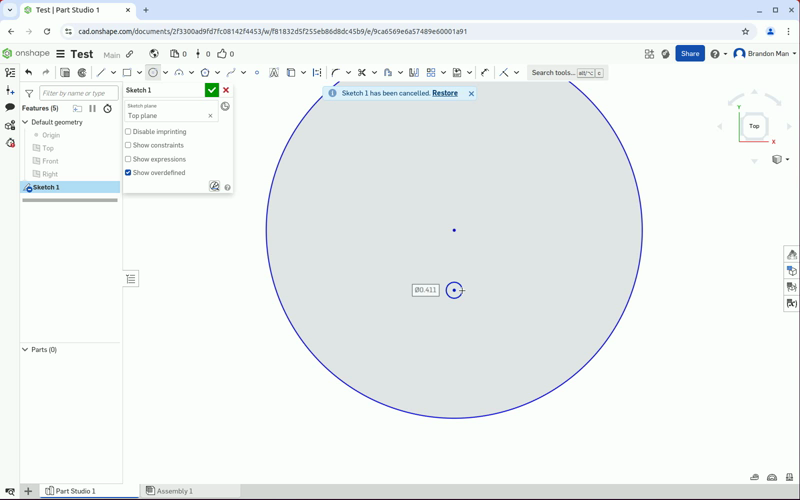
scroll(-6)
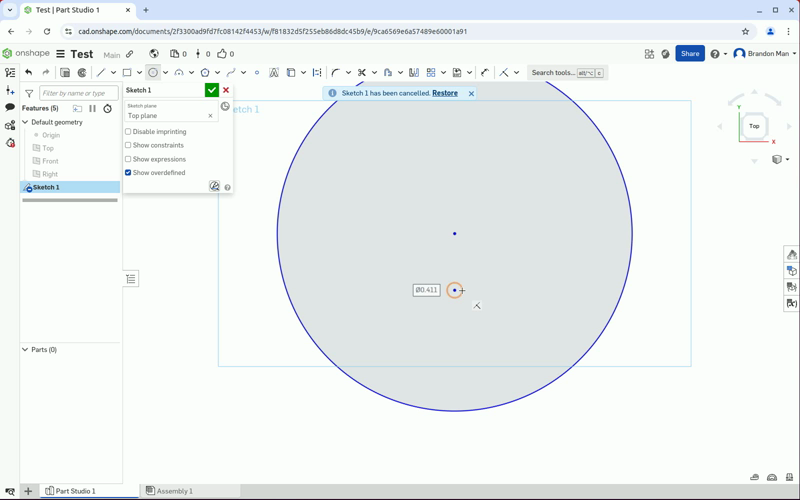
scroll(-6)
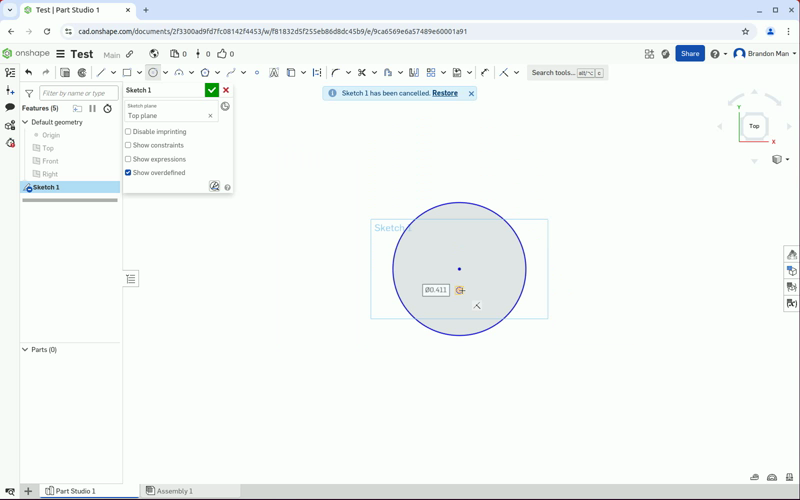
scroll(-6)
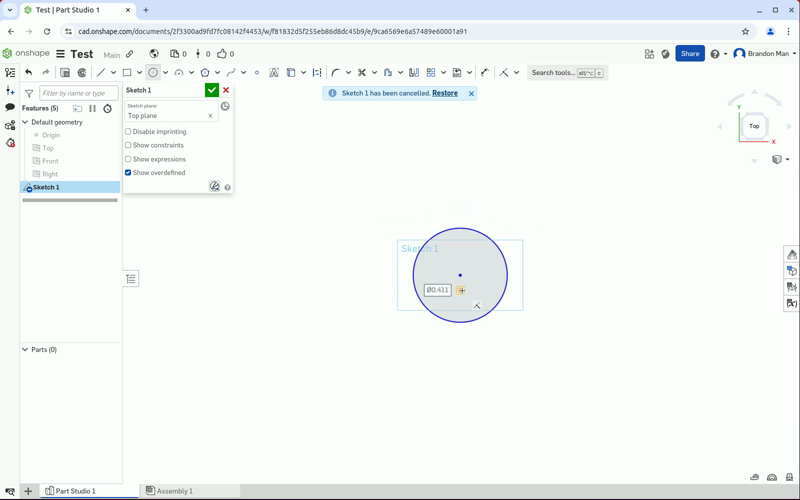
scroll(-6)
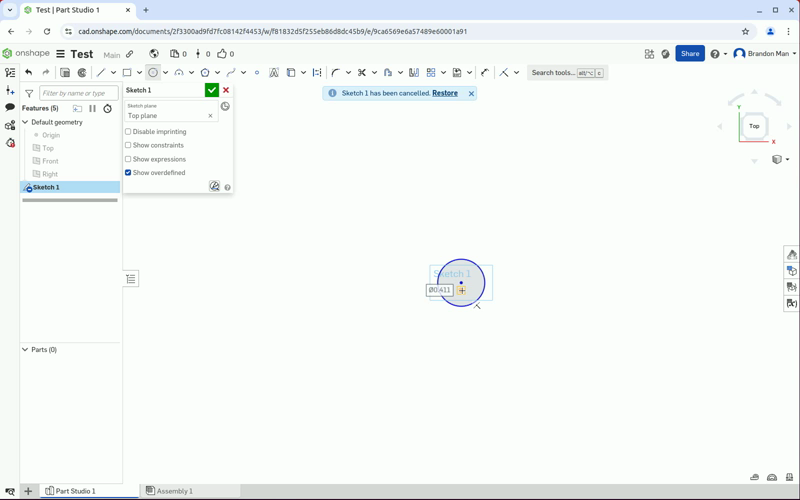
key(esc)
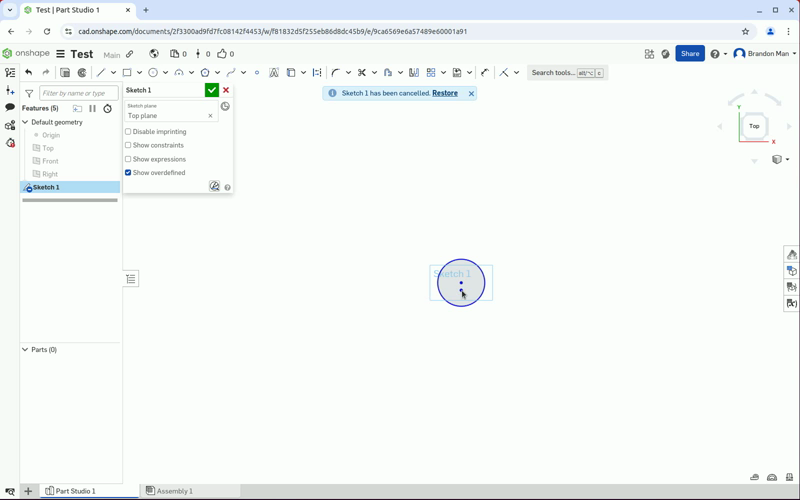
key(c)
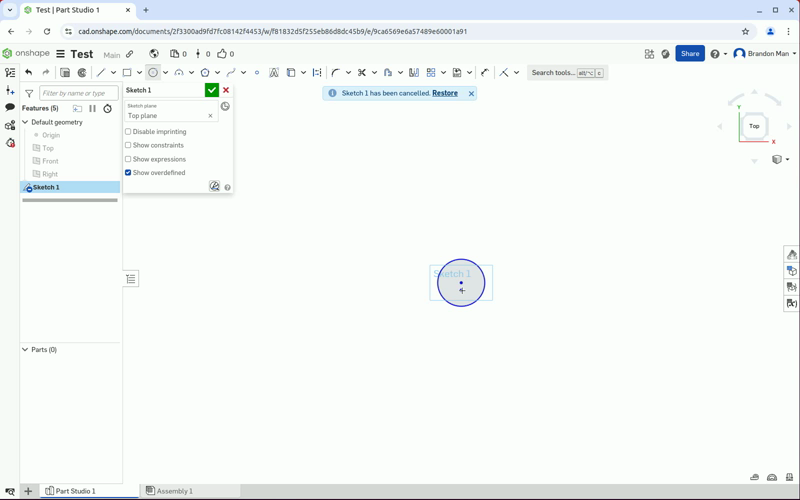
key_down(shift)
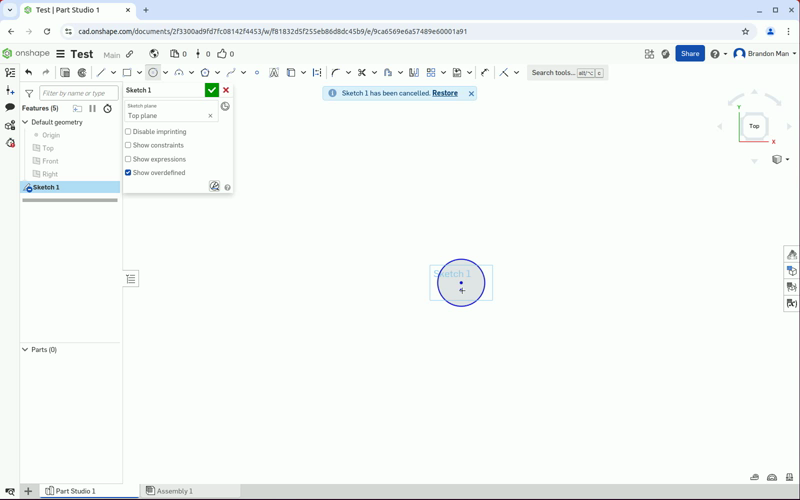
mouse_move(461, 270)
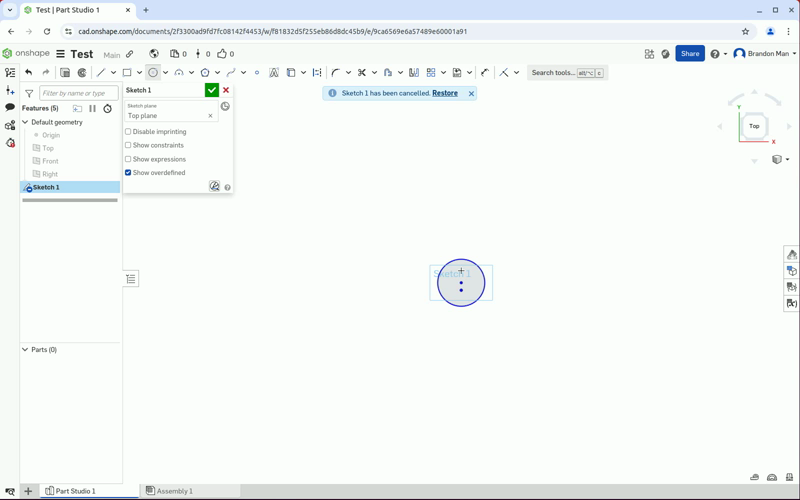
click(461, 270)
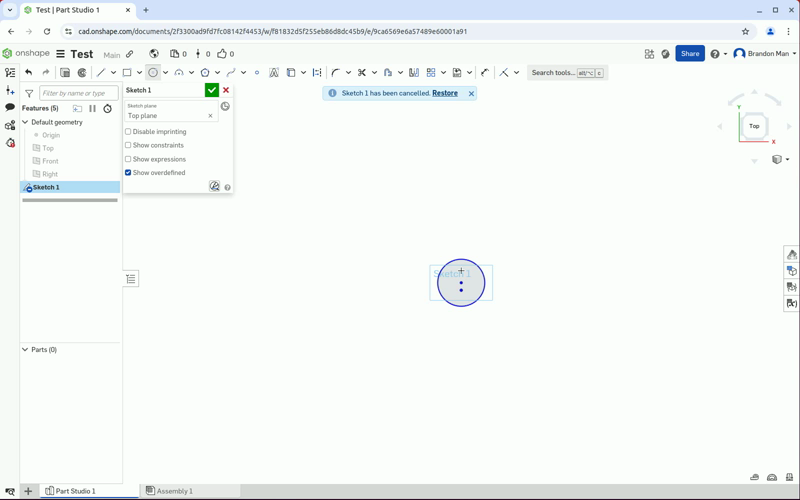
key_up(shift)
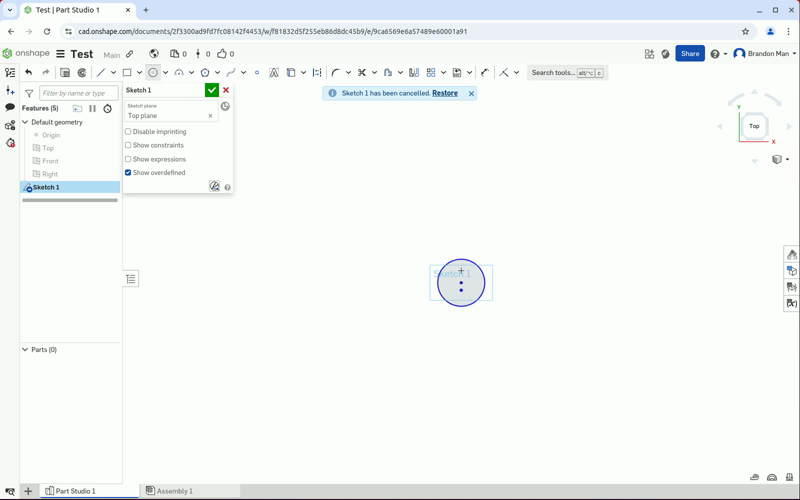
mouse_move(462, 270)
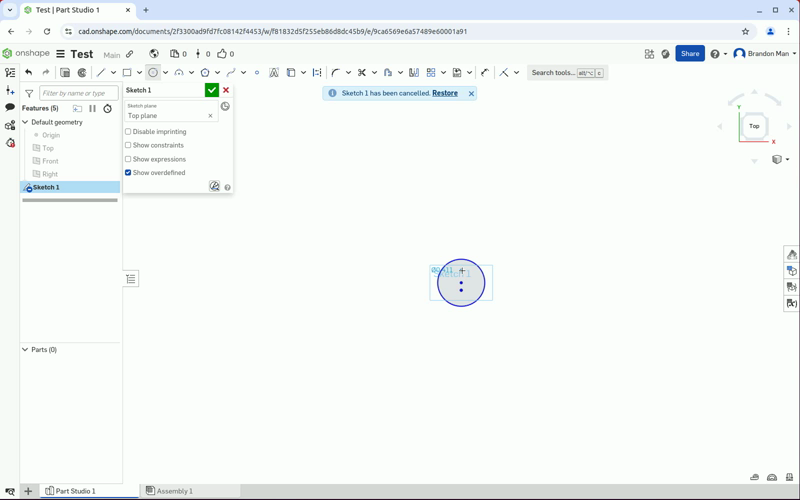
scroll(6)
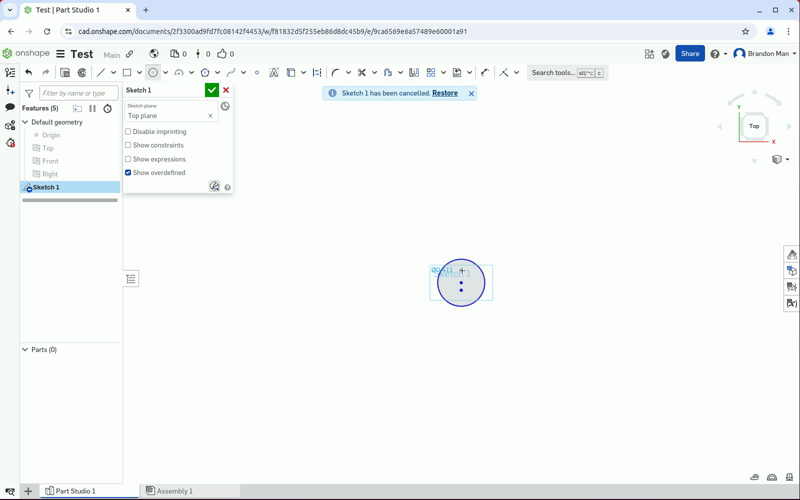
scroll(6)
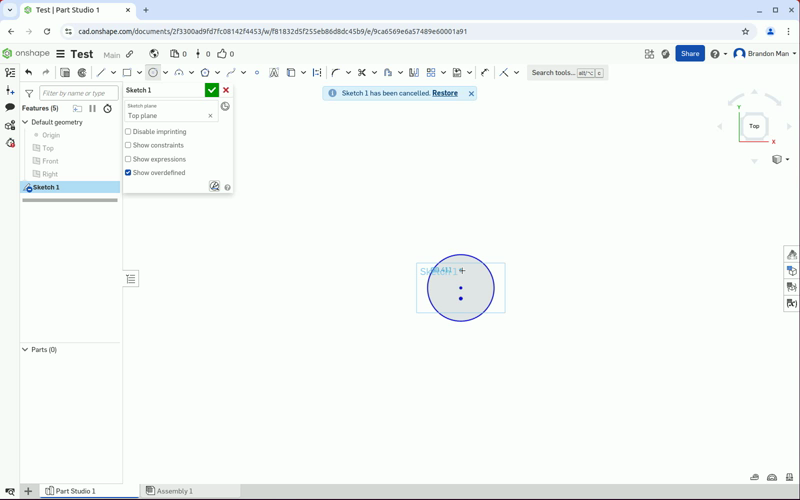
scroll(6)
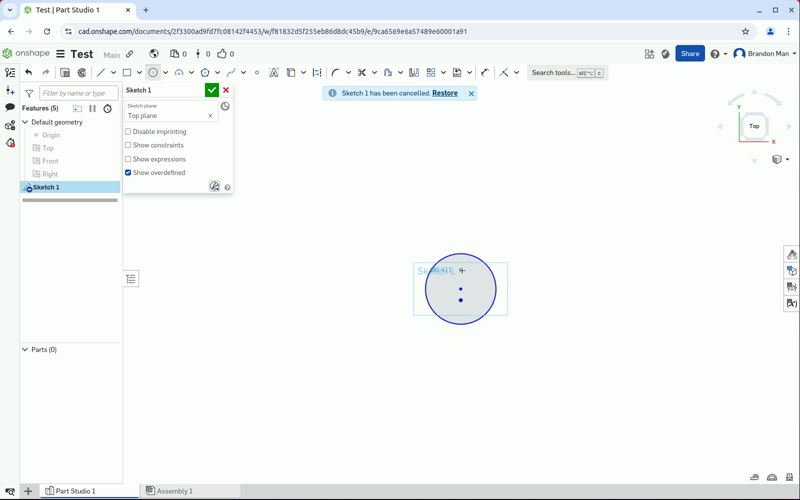
scroll(6)
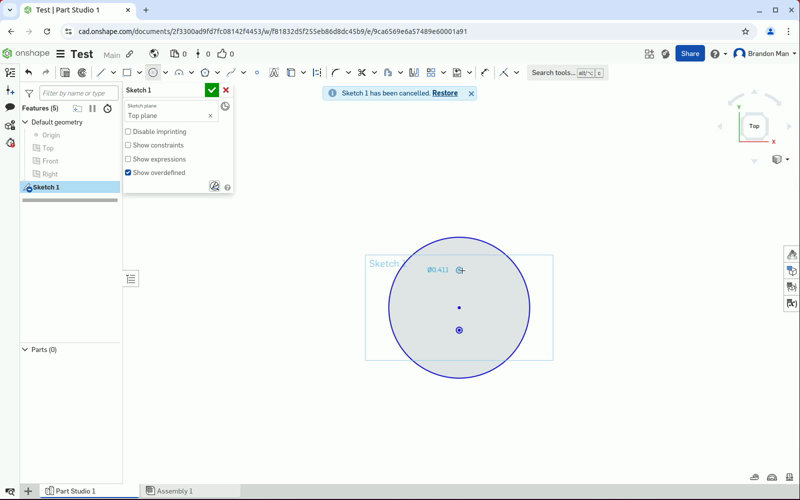
scroll(6)
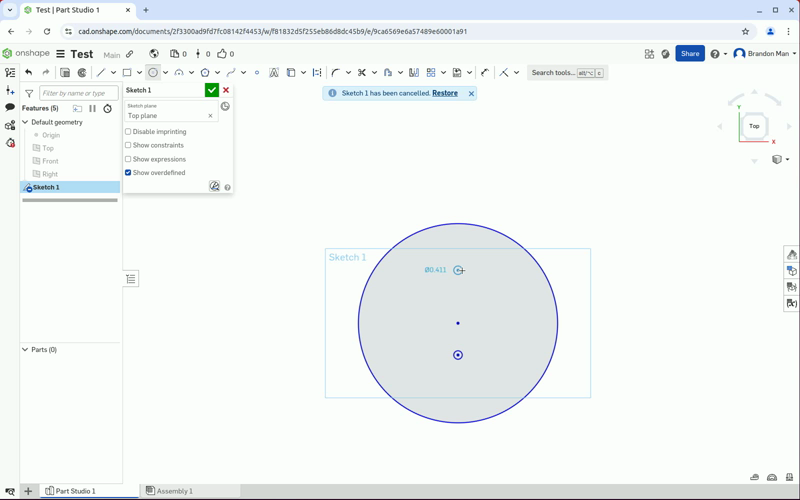
scroll(6)
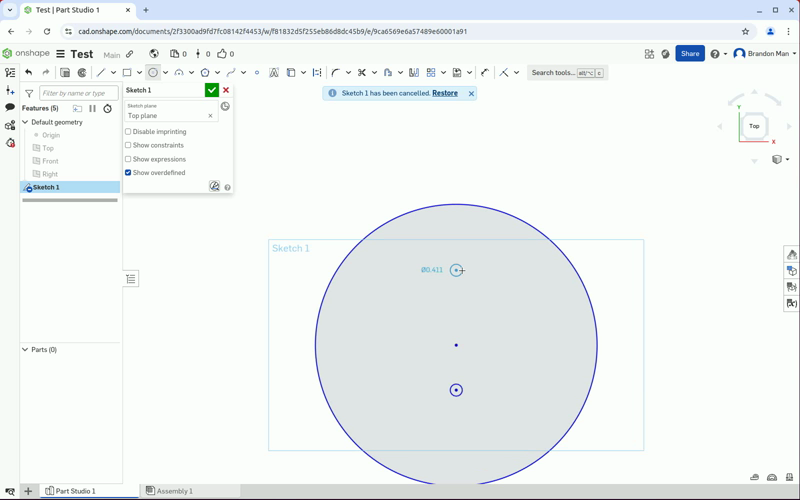
scroll(6)
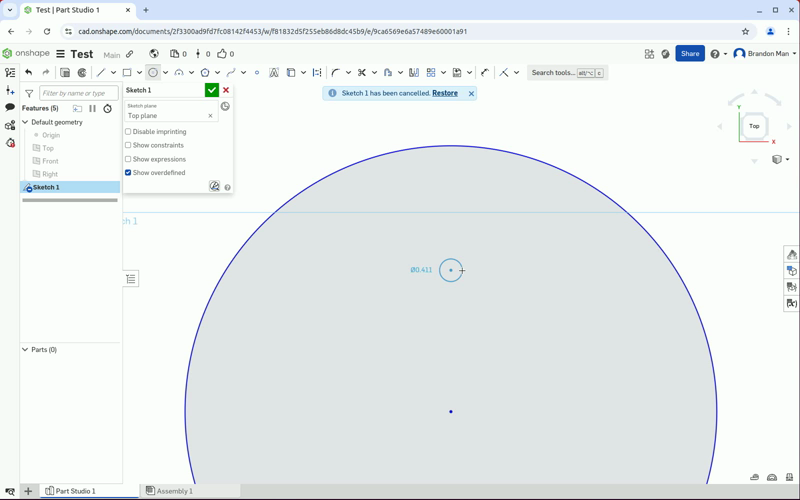
click(462, 270)
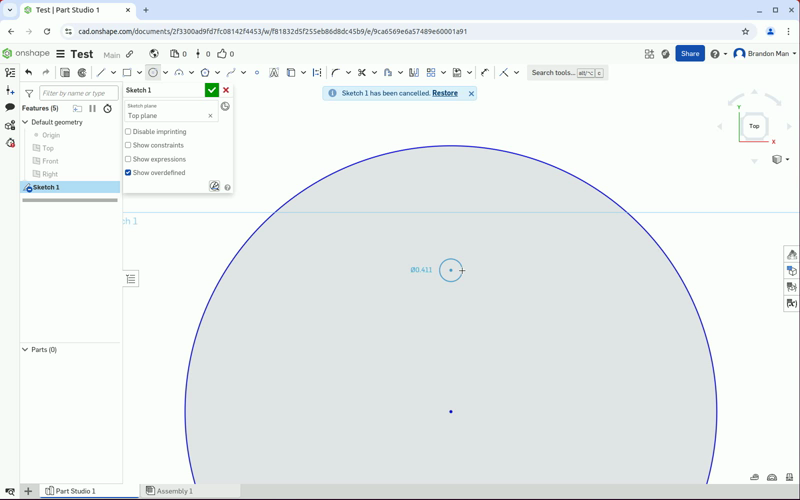
scroll(-6)
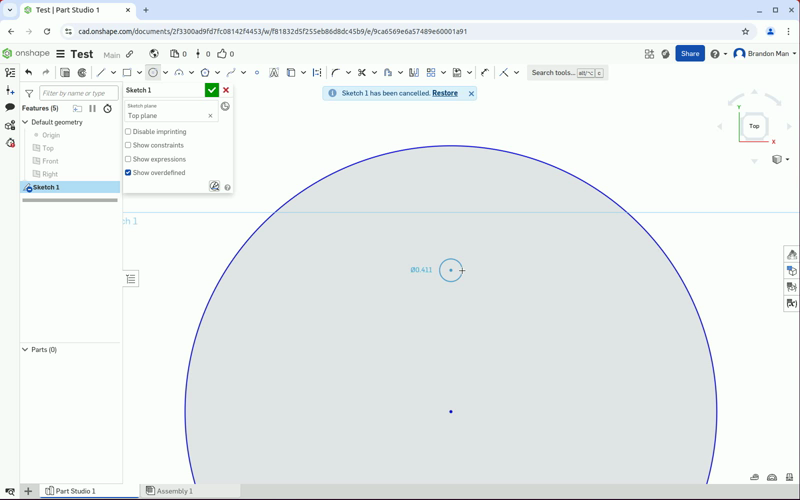
scroll(-6)
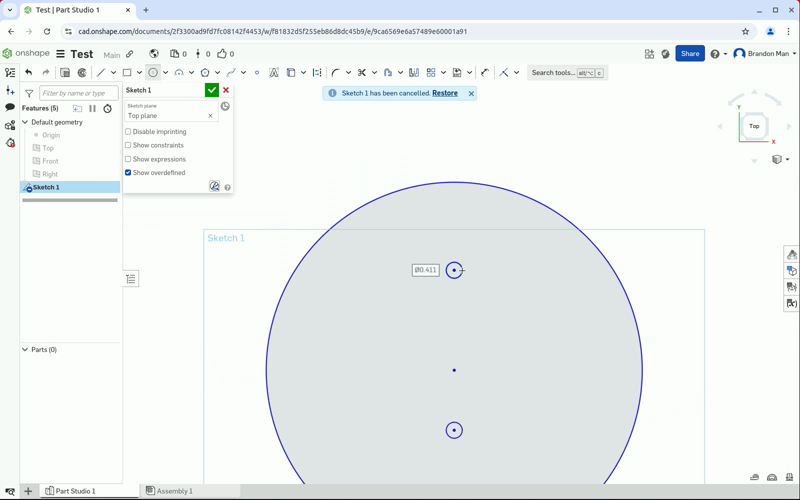
scroll(-6)
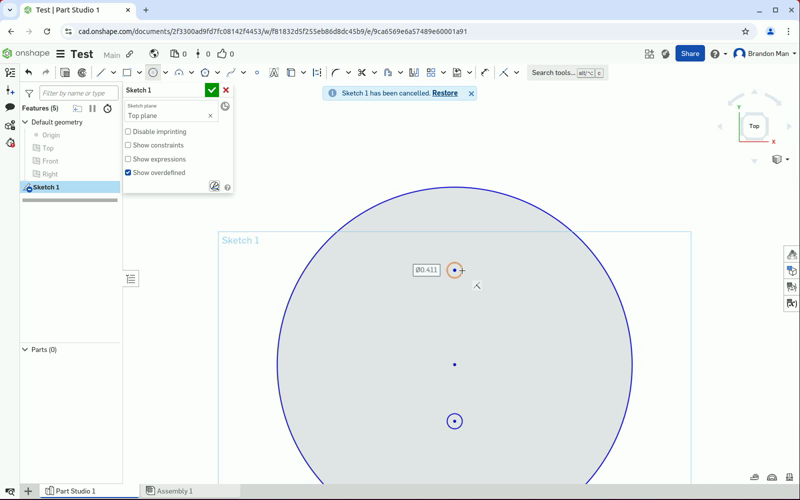
scroll(-6)
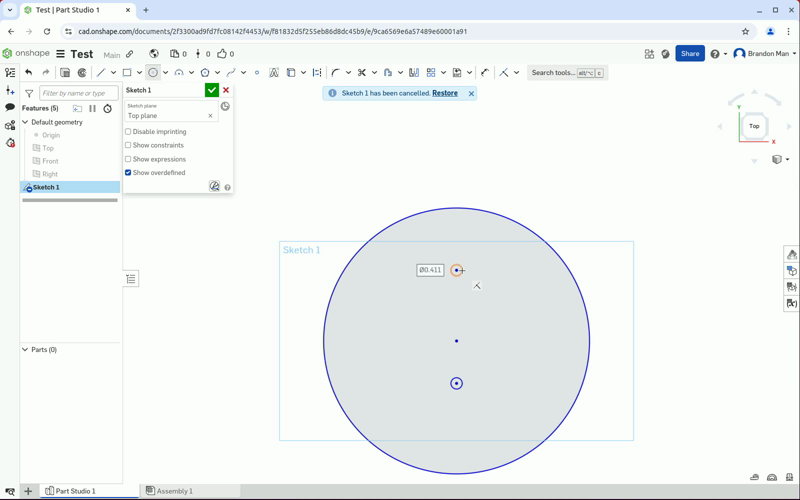
scroll(-6)
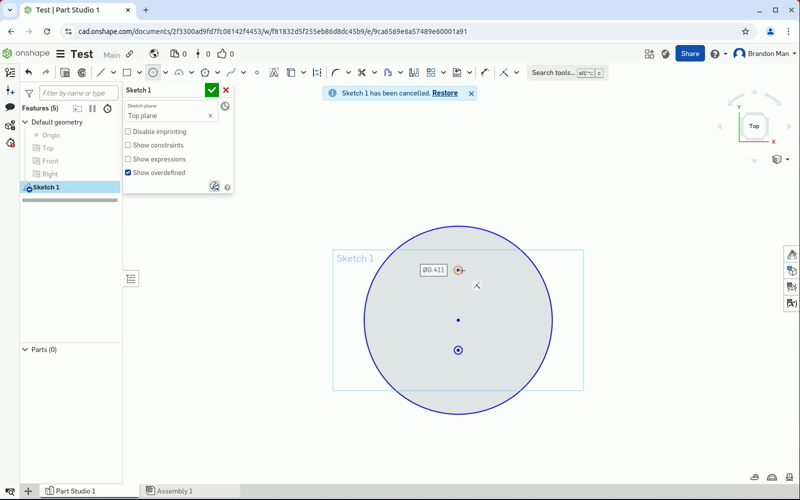
scroll(-6)
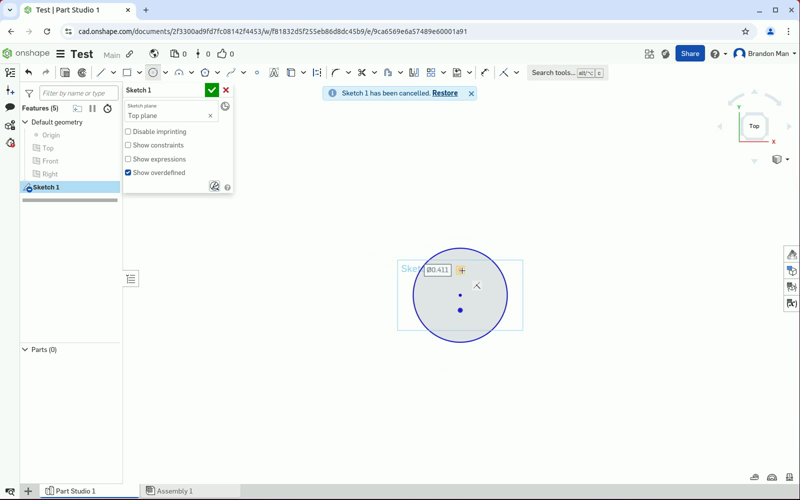
scroll(-6)
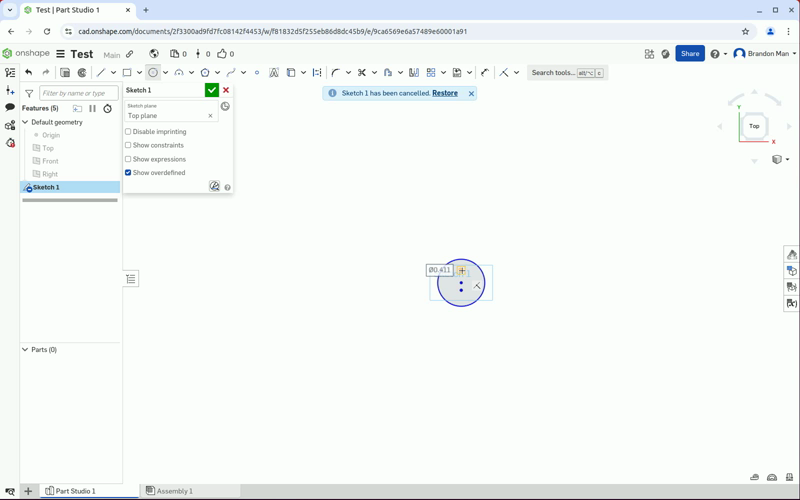
key(esc)
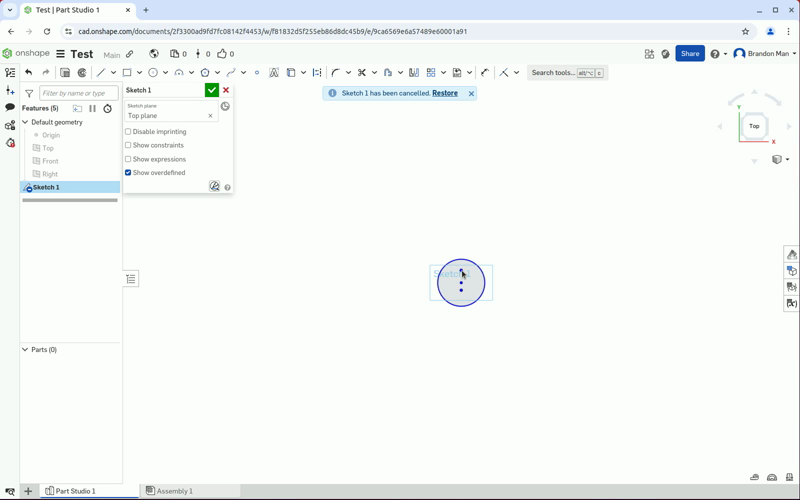
mouse_move(476, 297)
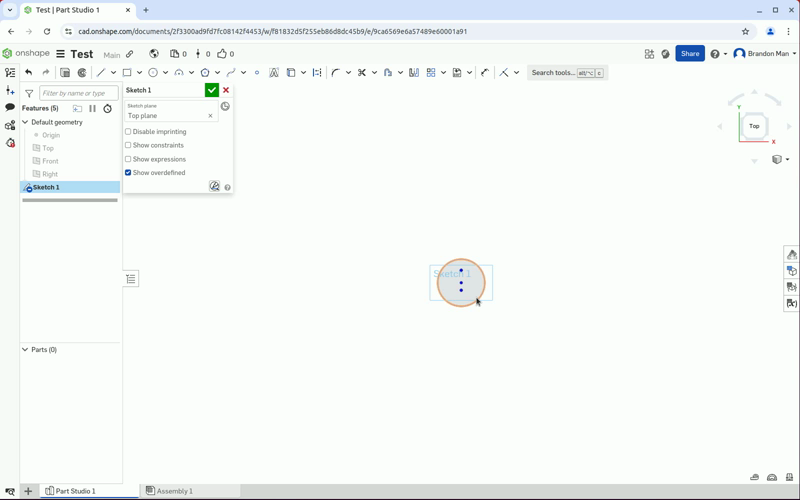
scroll(6)
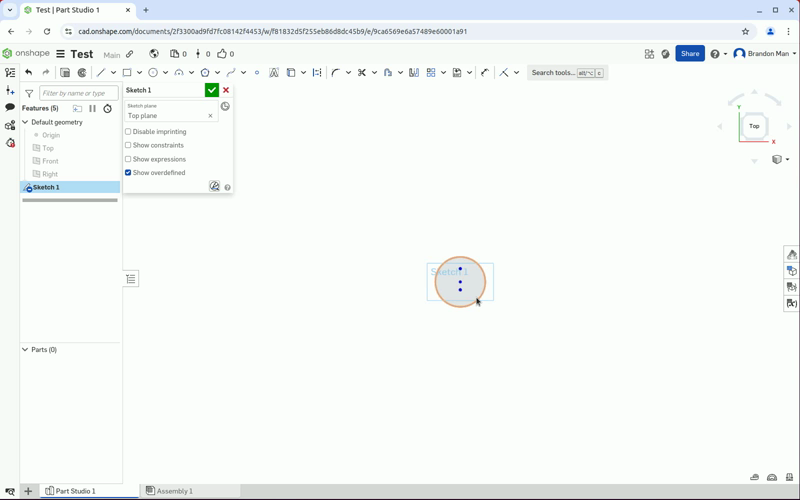
scroll(6)
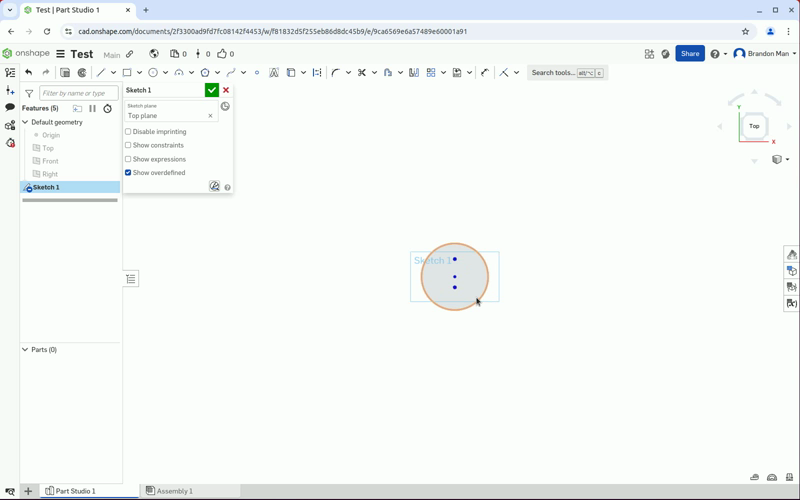
scroll(6)
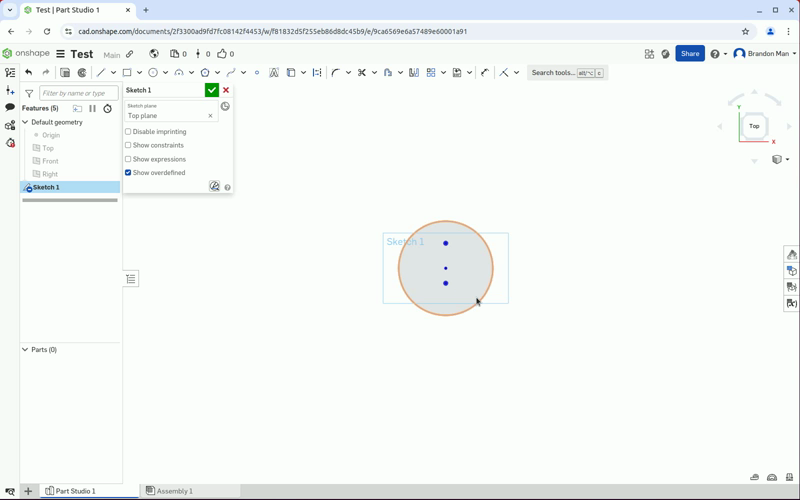
scroll(6)
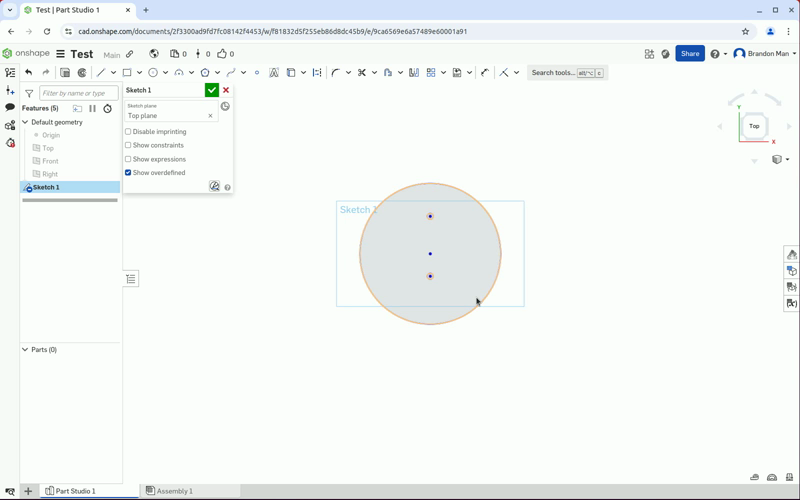
scroll(6)
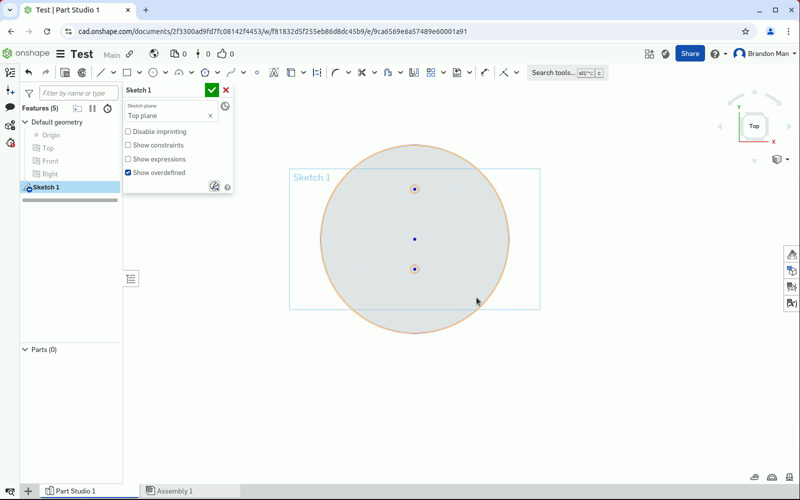
scroll(6)
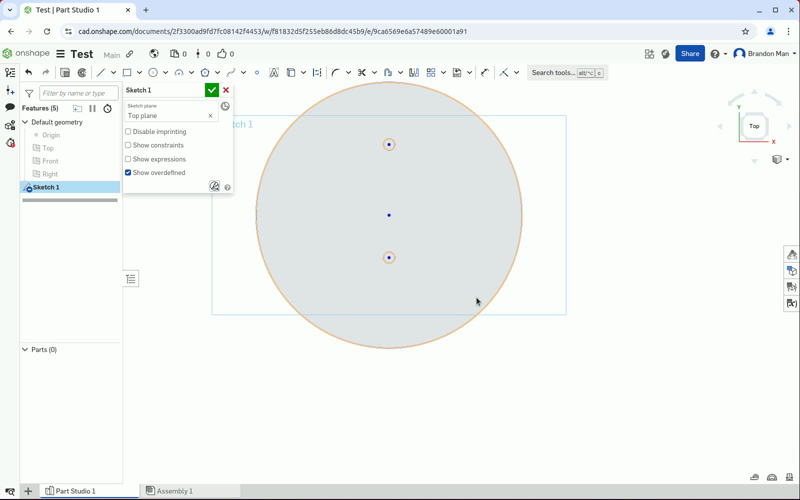
scroll(6)
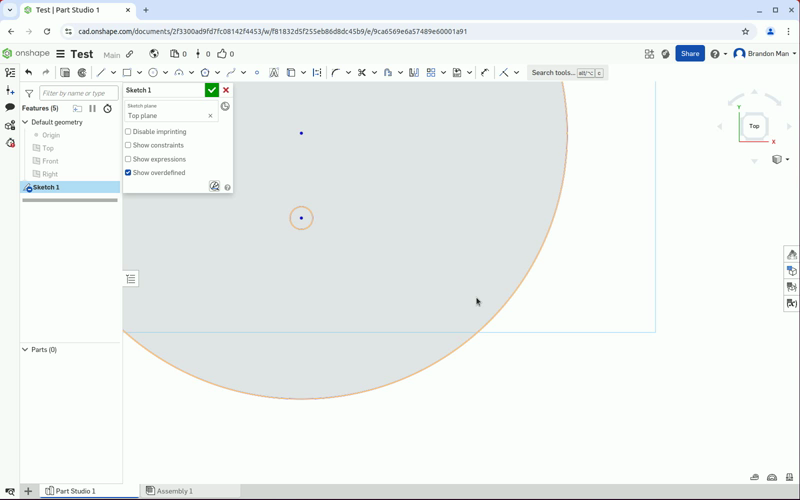
click(476, 297)
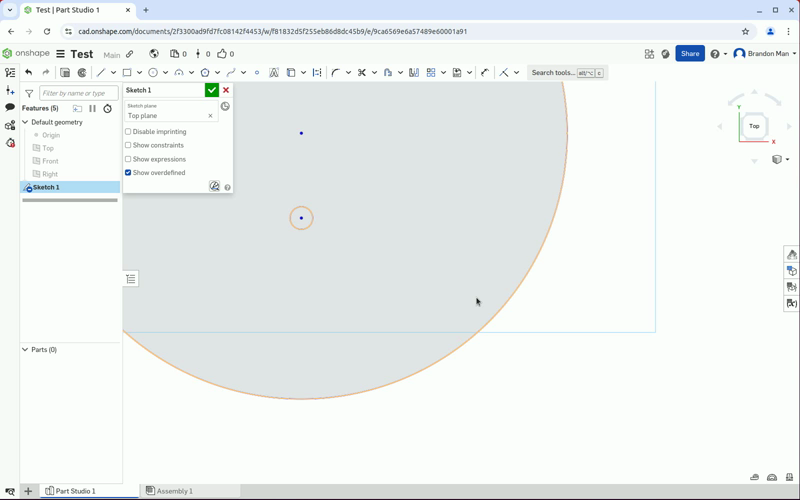
scroll(-6)
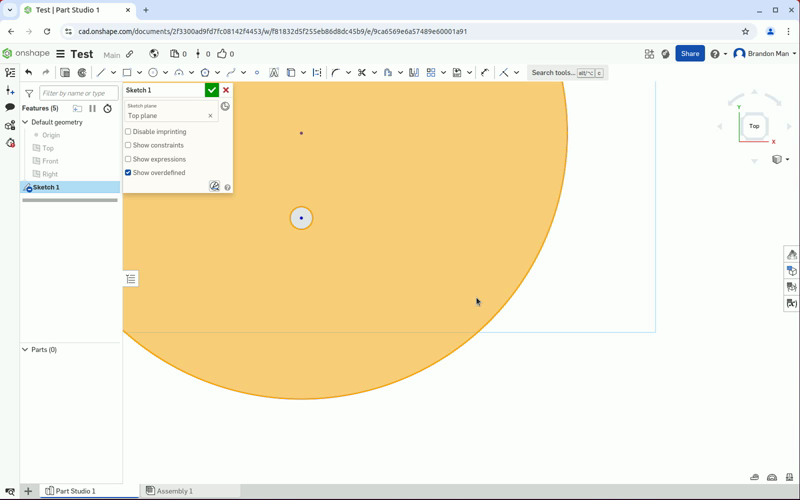
scroll(-6)
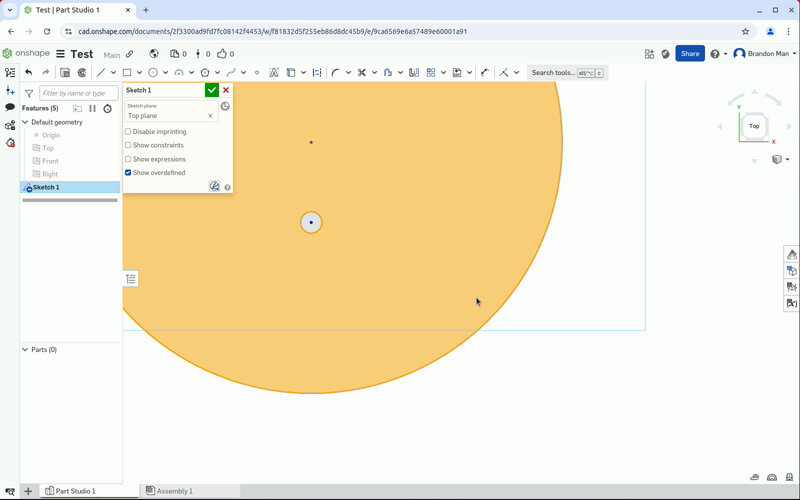
scroll(-6)
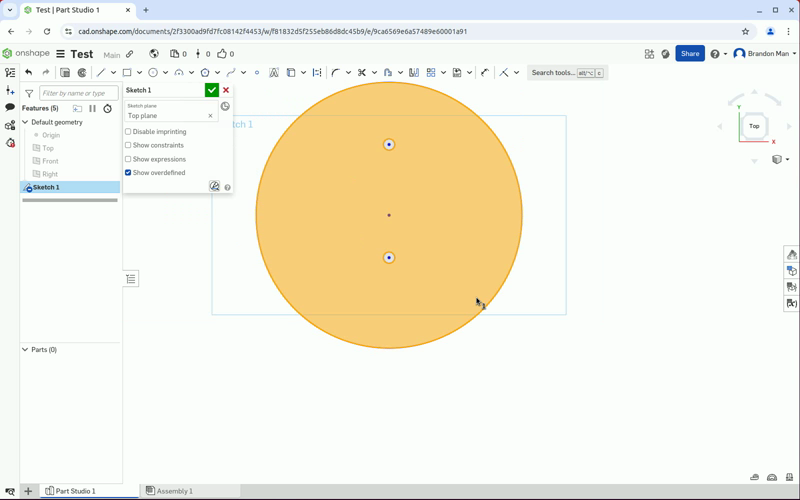
scroll(-6)
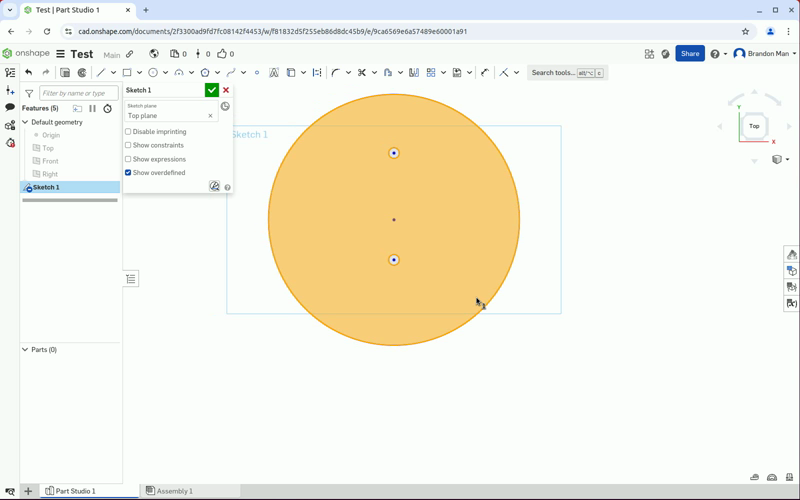
scroll(-6)
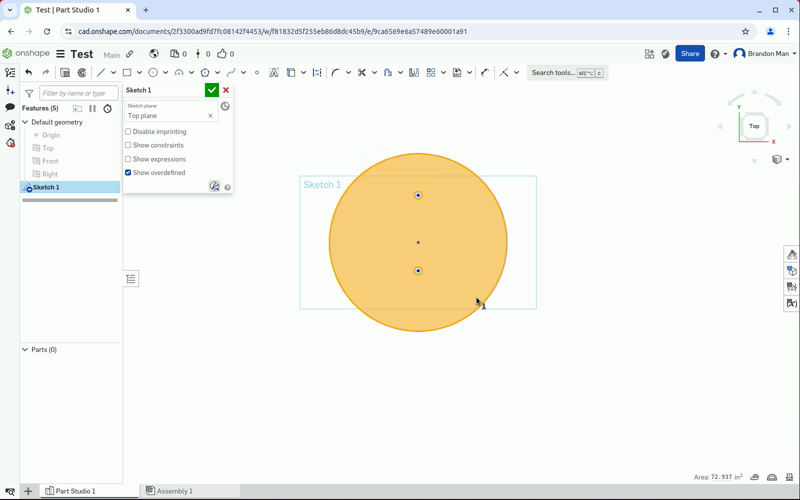
scroll(-6)
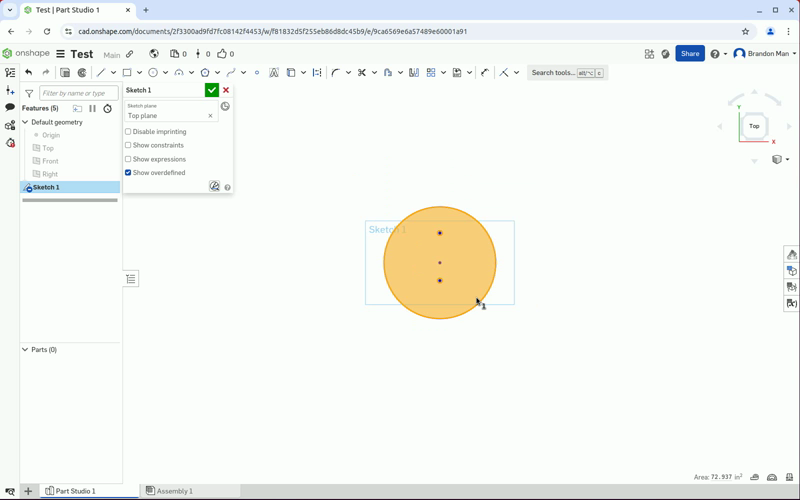
scroll(-6)
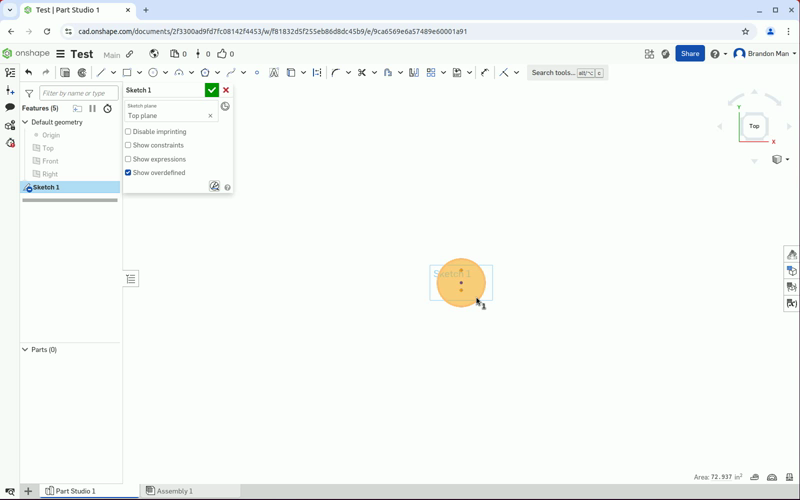
mouse_move(73, 352)
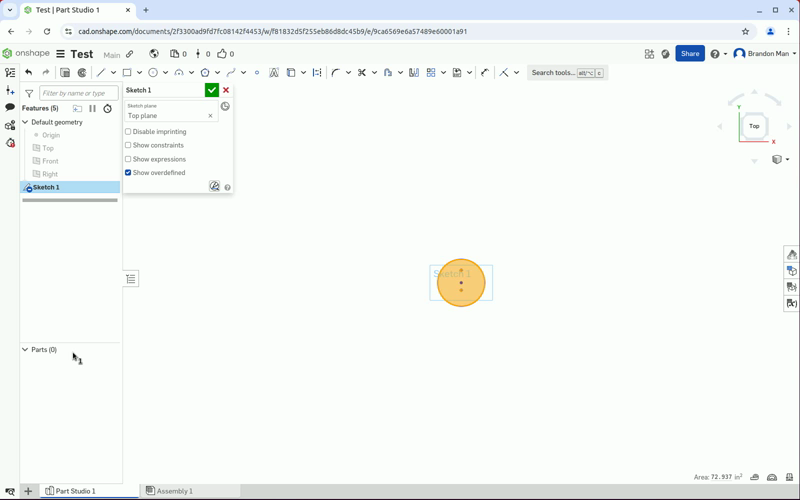
key(shift+y)
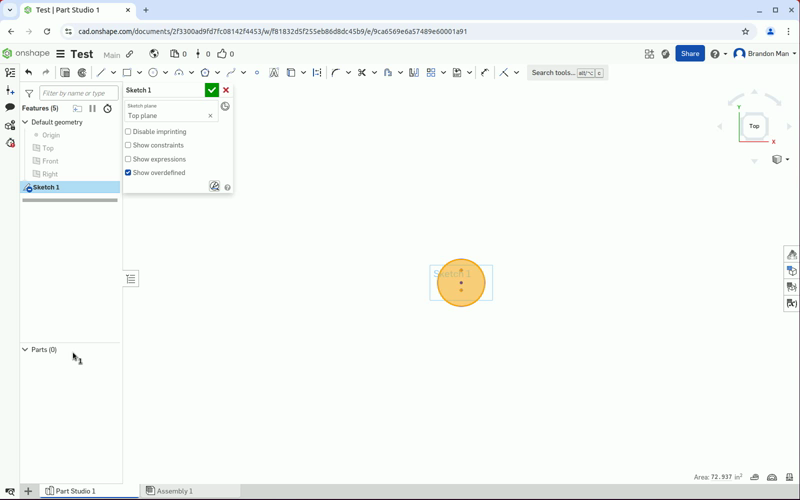
key(shift+e)
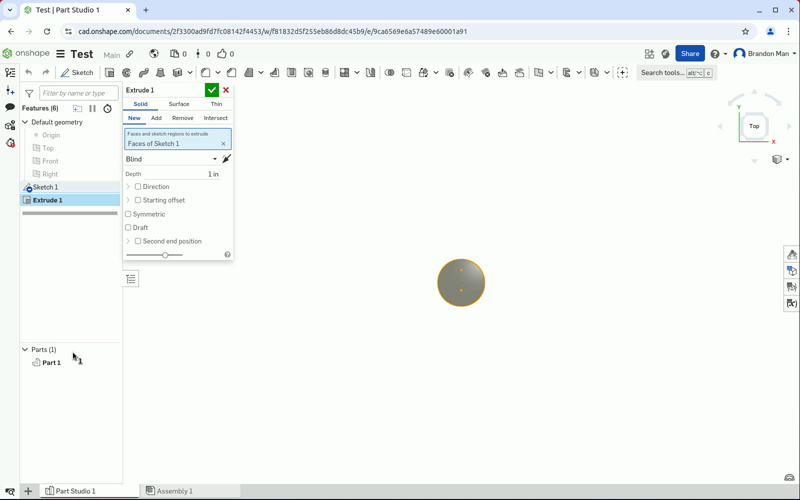
mouse_move(143, 106)
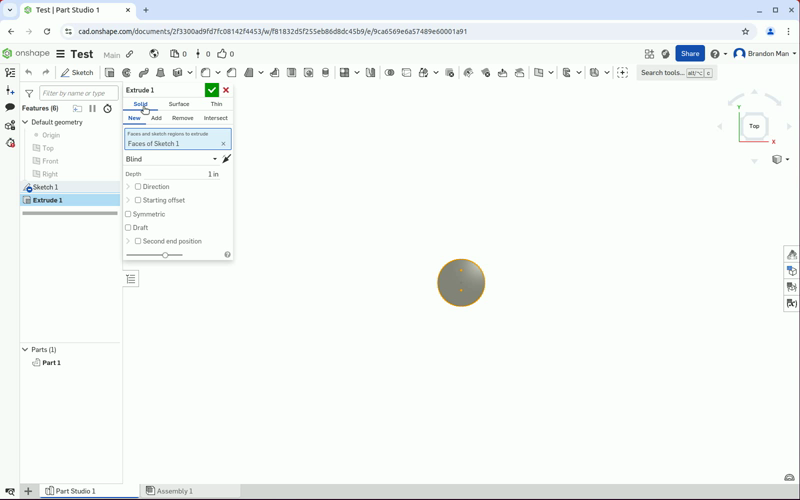
click(143, 106)
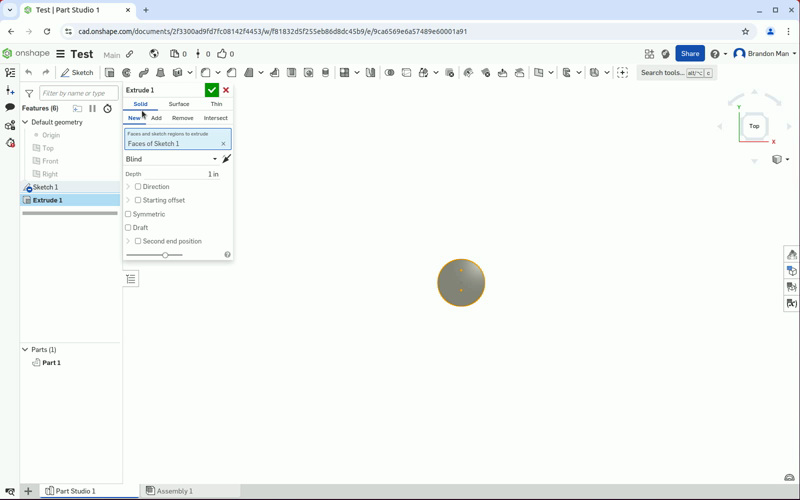
mouse_move(137, 120)
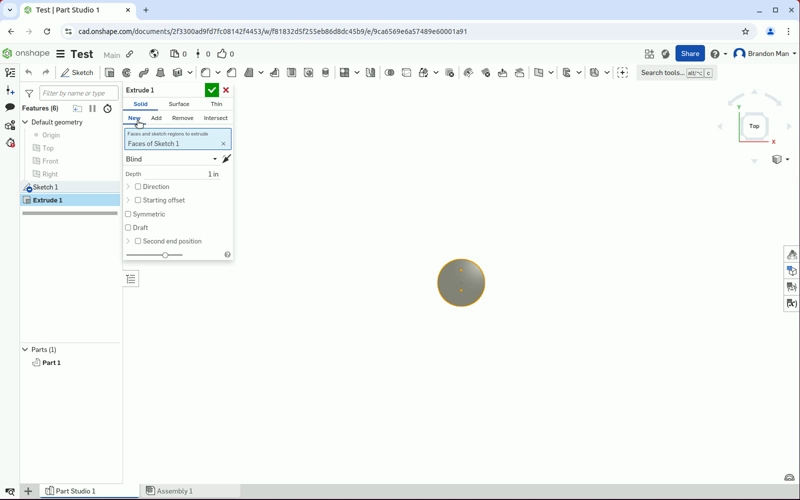
click(137, 120)
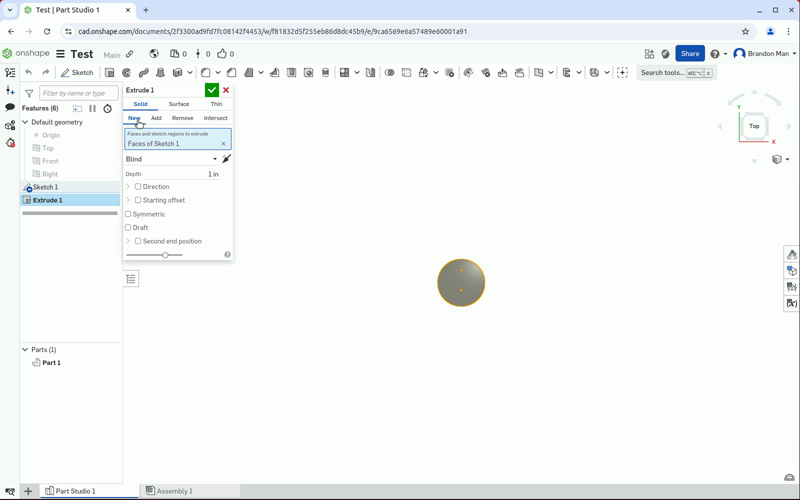
key(tab, 4)
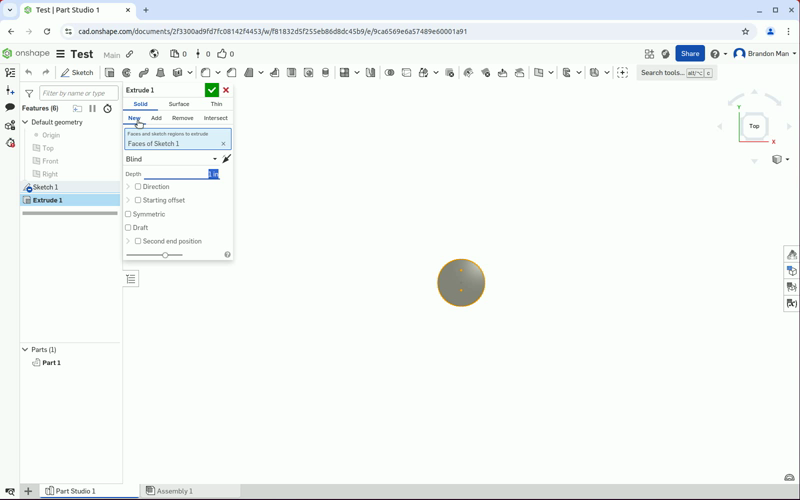
text(1.204)
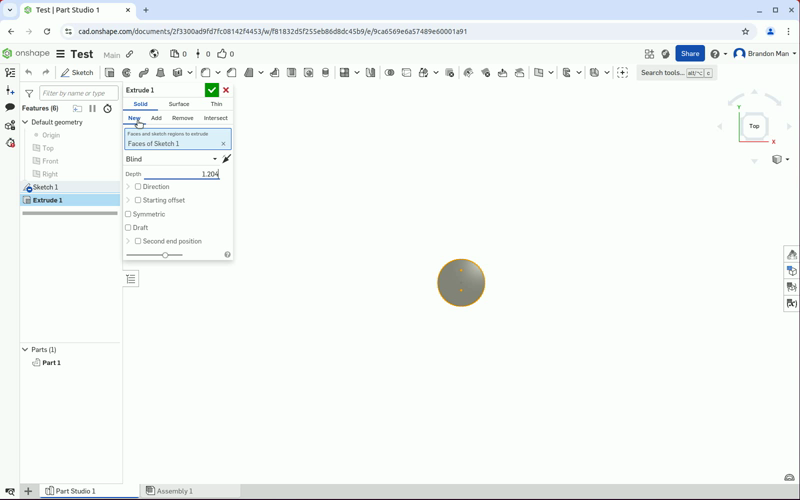
key(enter)
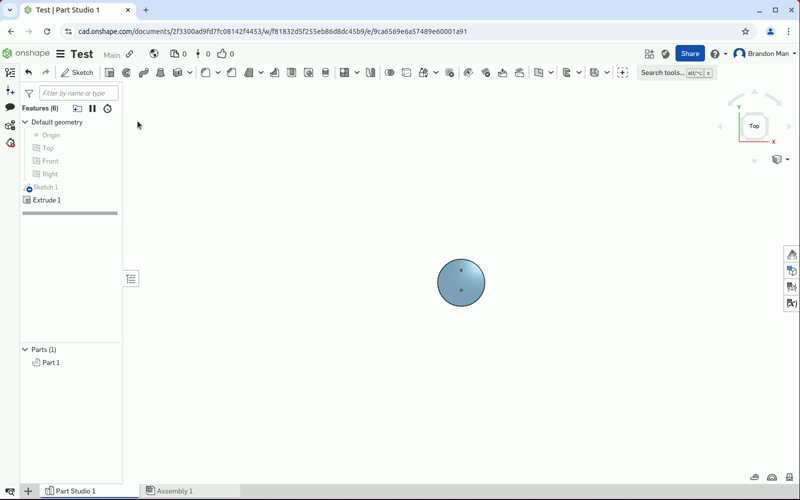
key(shift+h)
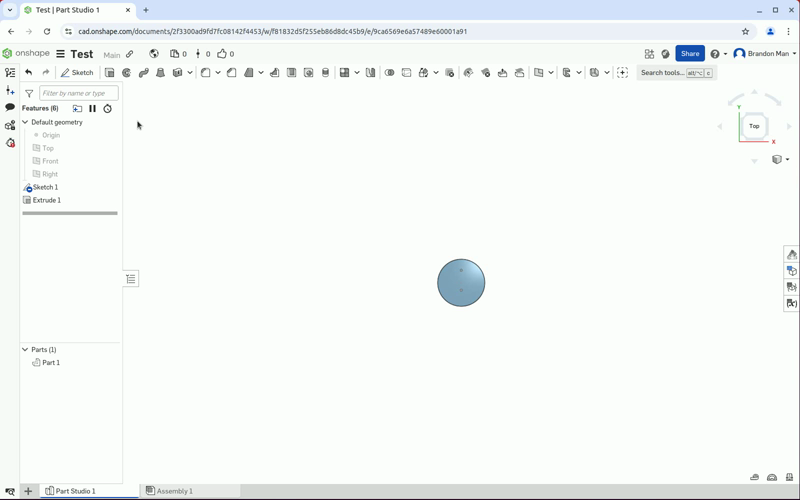
key(shift+h)
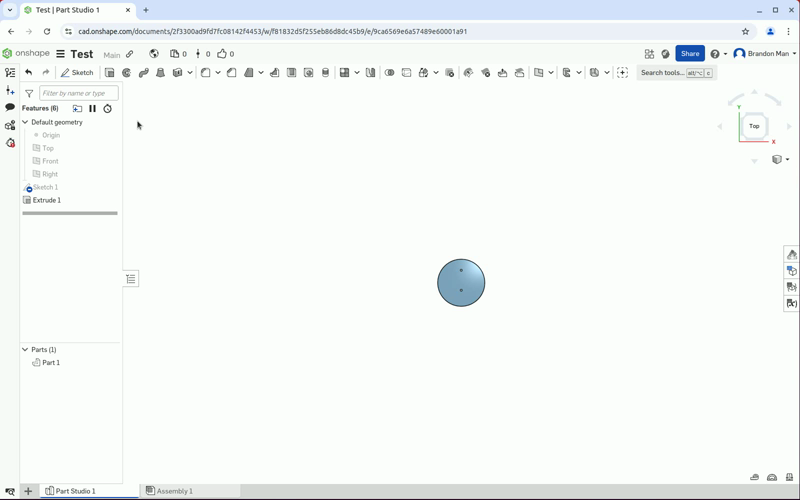
mouse_move(73, 189)
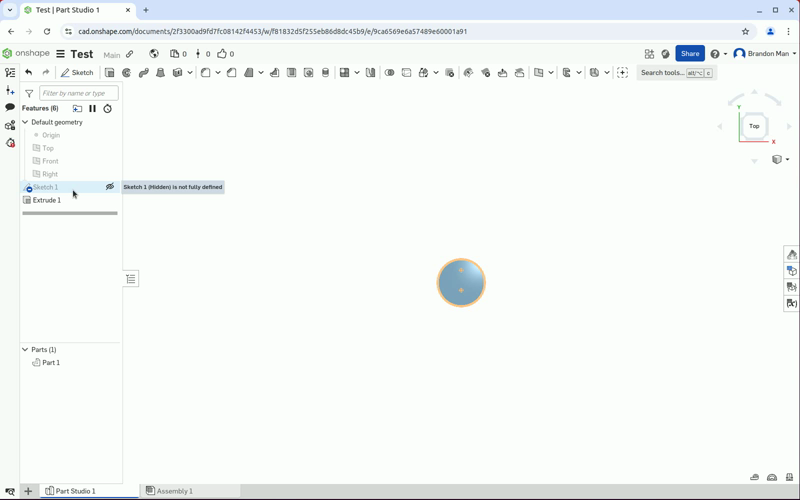
click(73, 189)
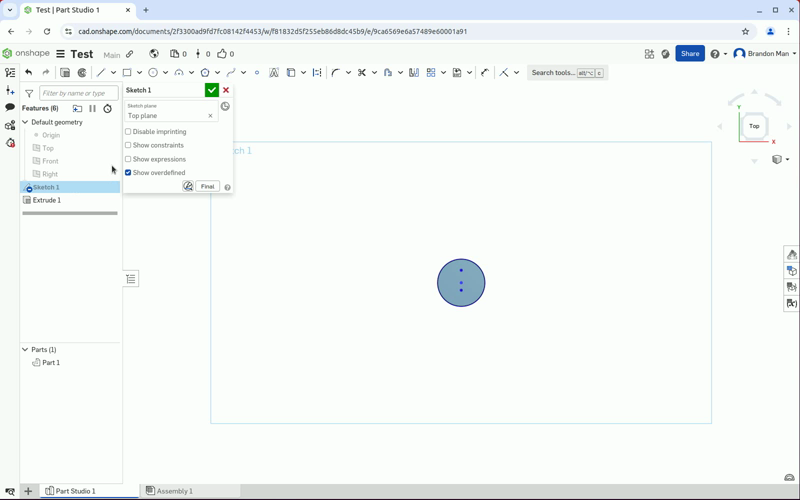
mouse_move(229, 92)
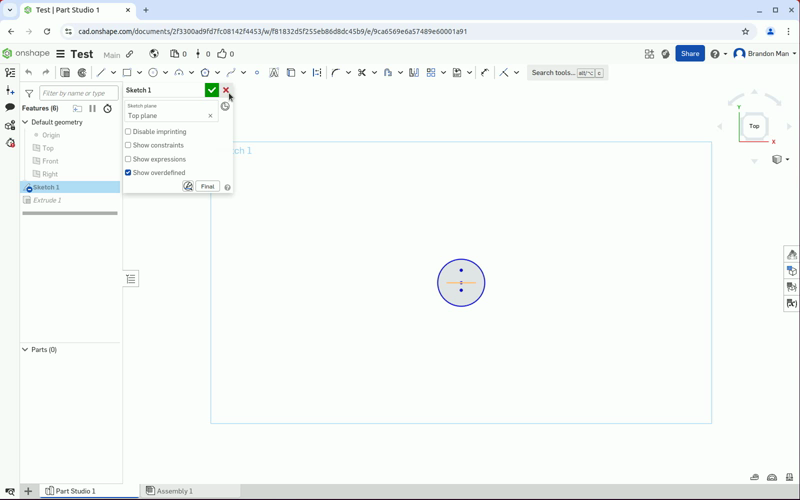
click(229, 92)
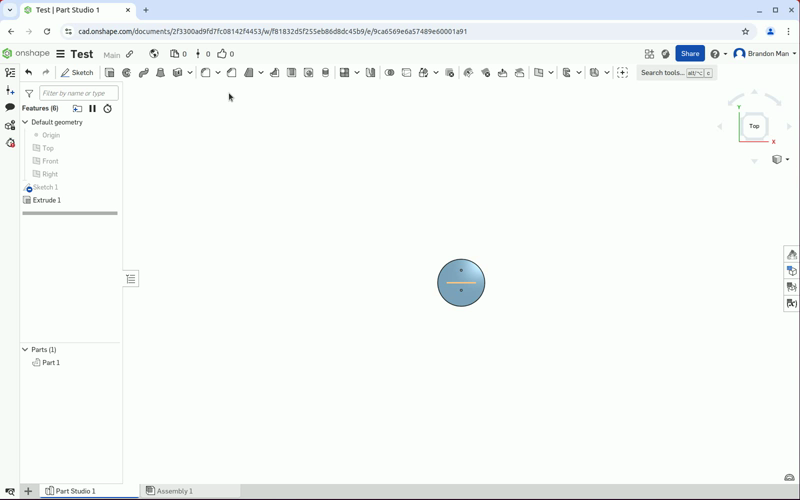
mouse_move(541, 75)
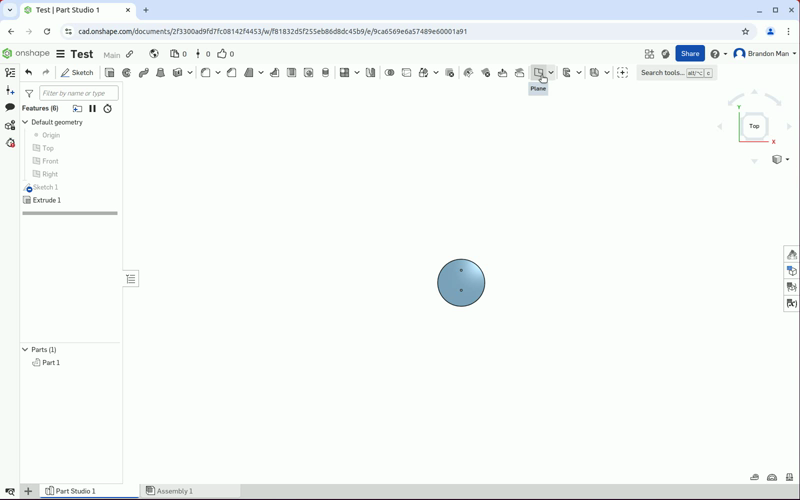
click(541, 75)
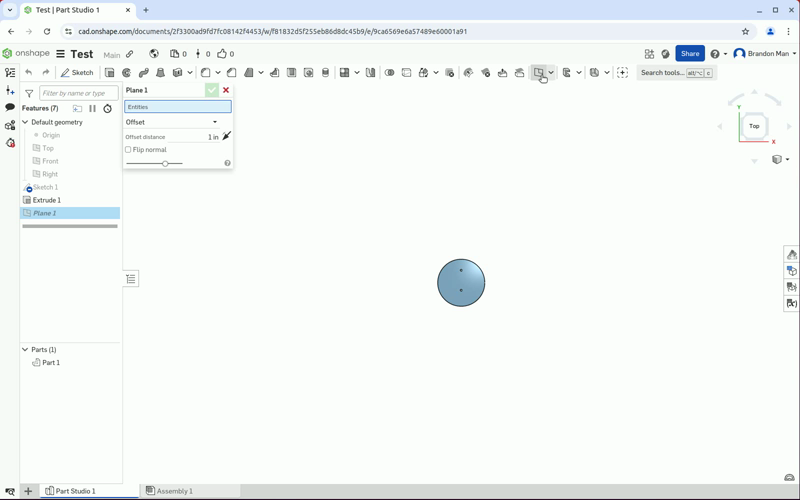
mouse_move(73, 150)
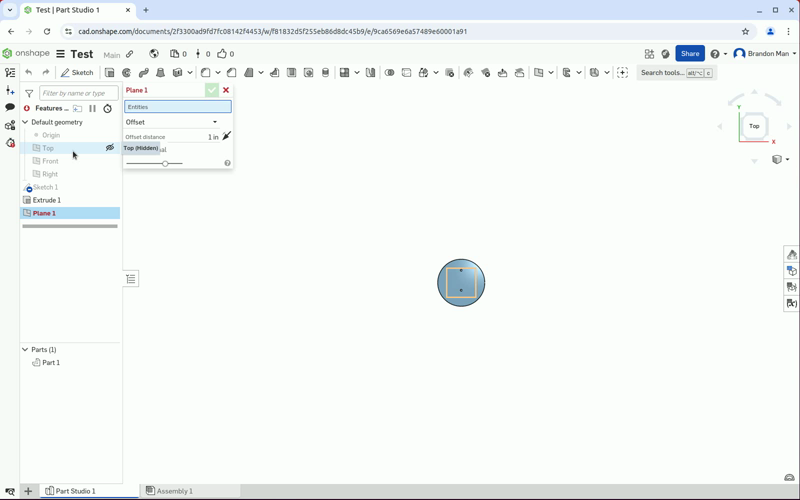
click(73, 150)
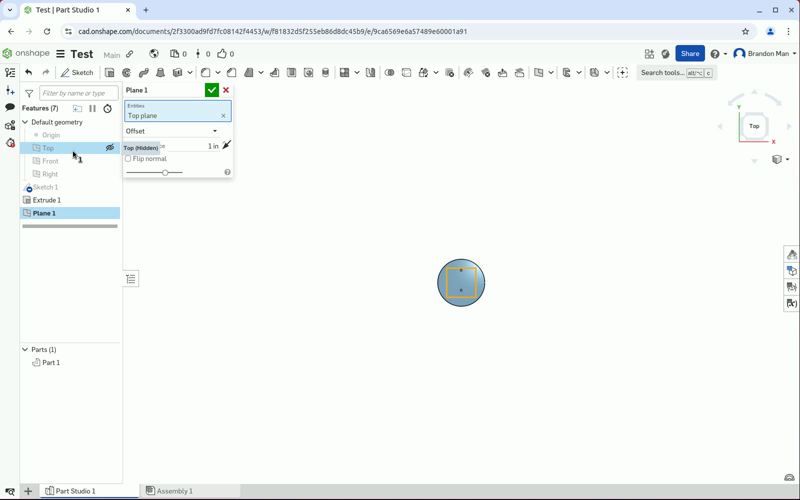
key(tab, 2)
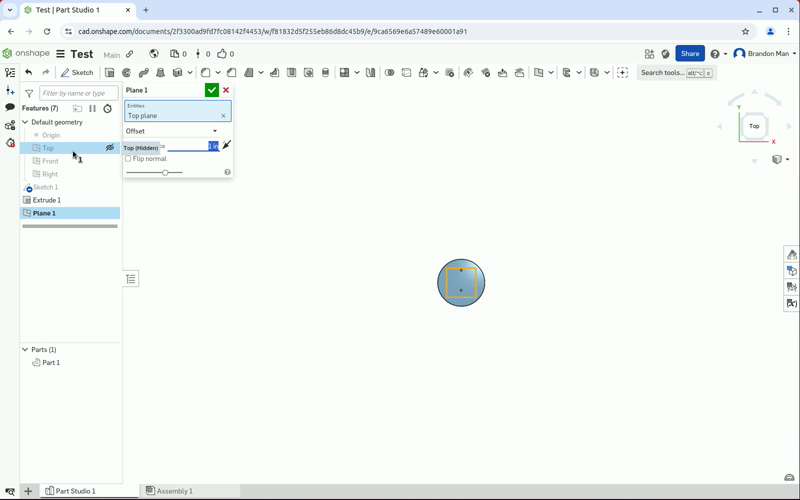
text(1.202)
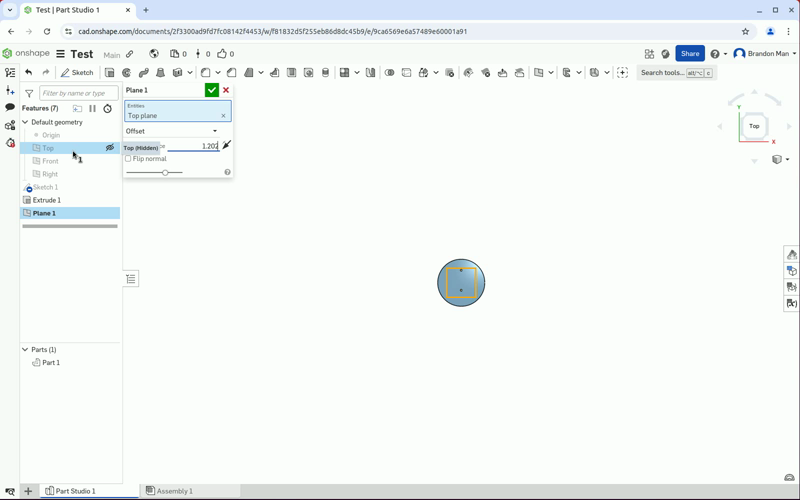
key(enter, 2)
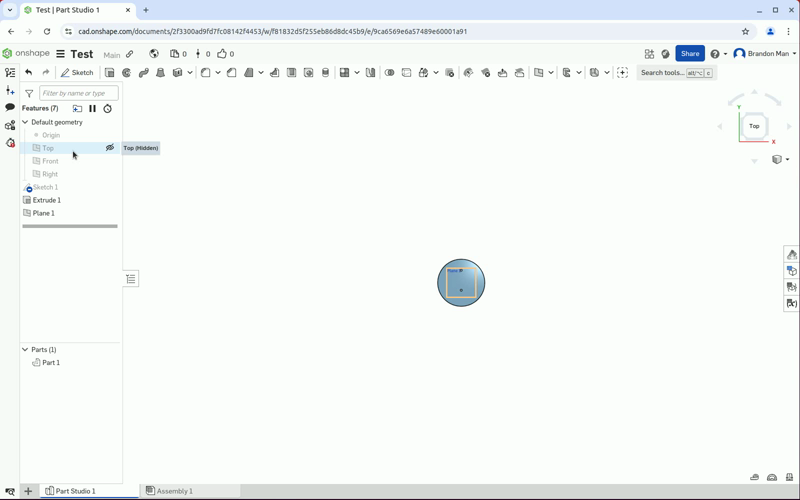
key(shift+s)
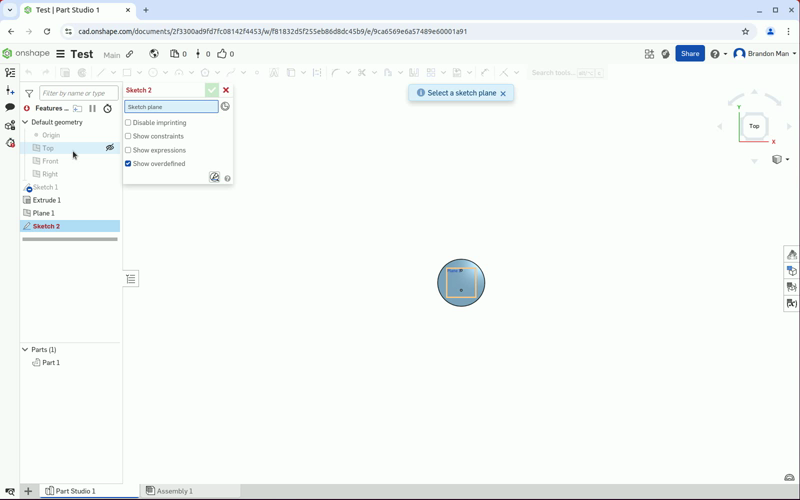
mouse_move(73, 215)
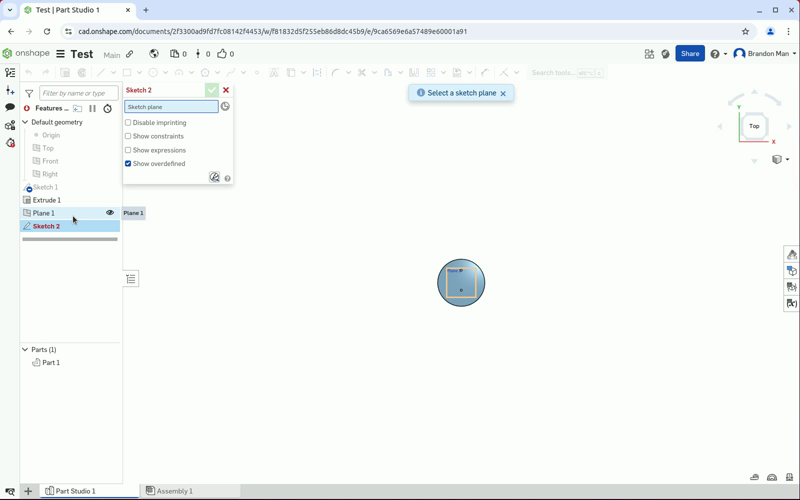
click(73, 215)
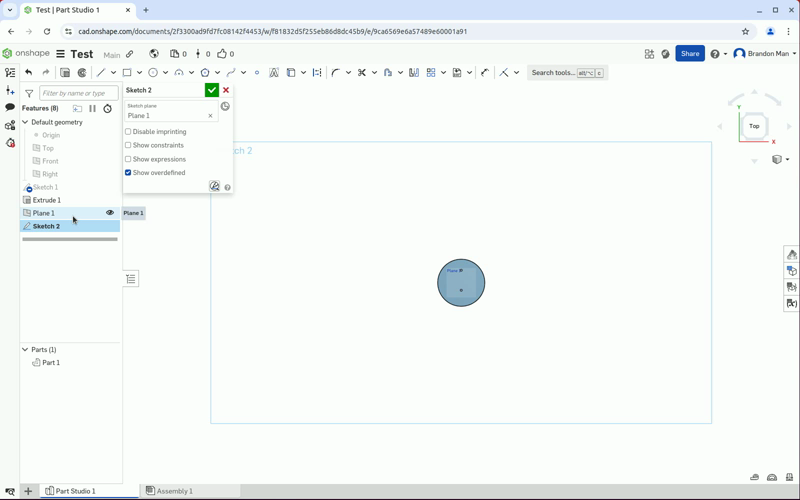
mouse_move(73, 352)
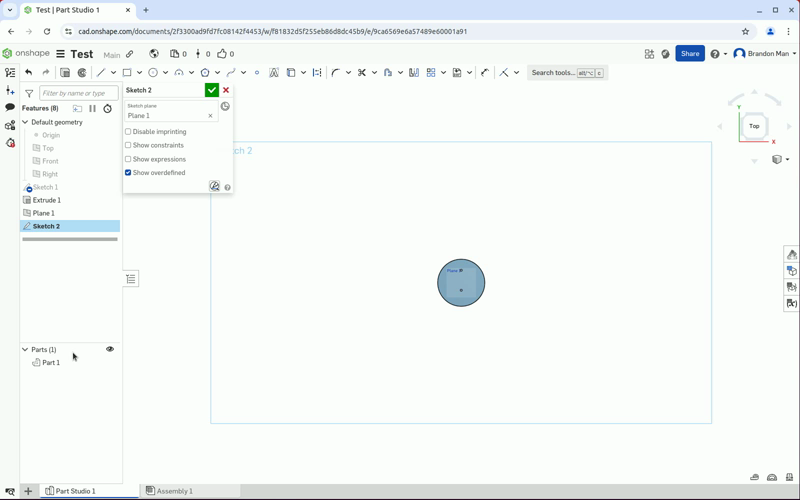
key(y)
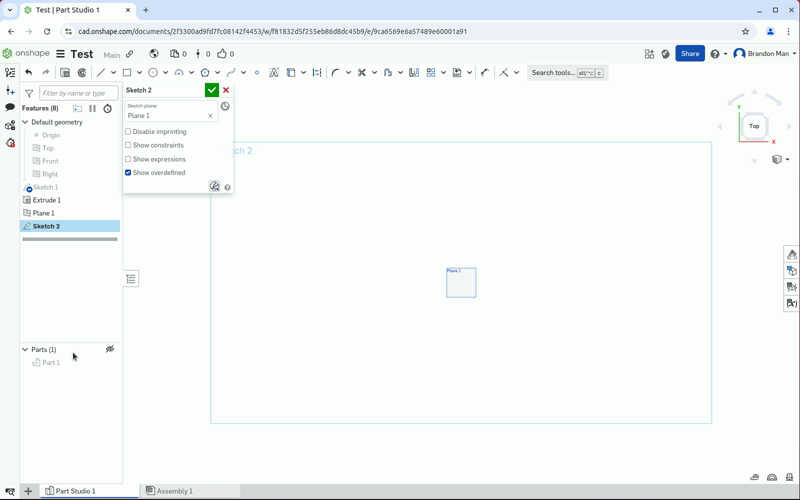
key(a)
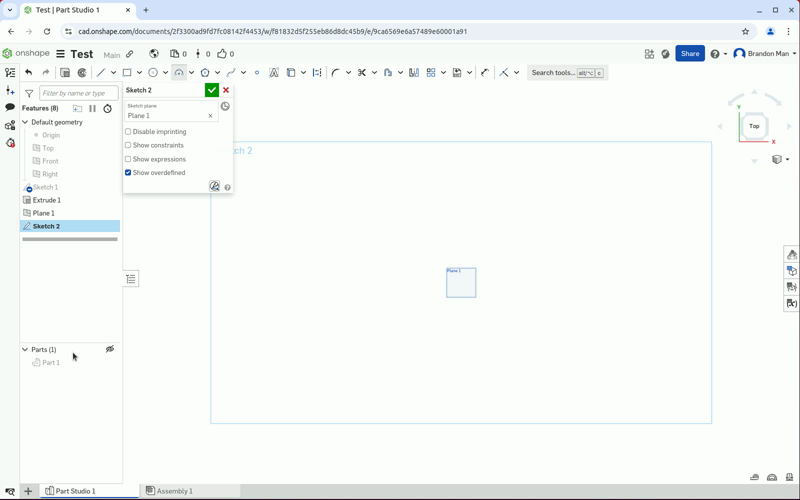
key_down(shift)
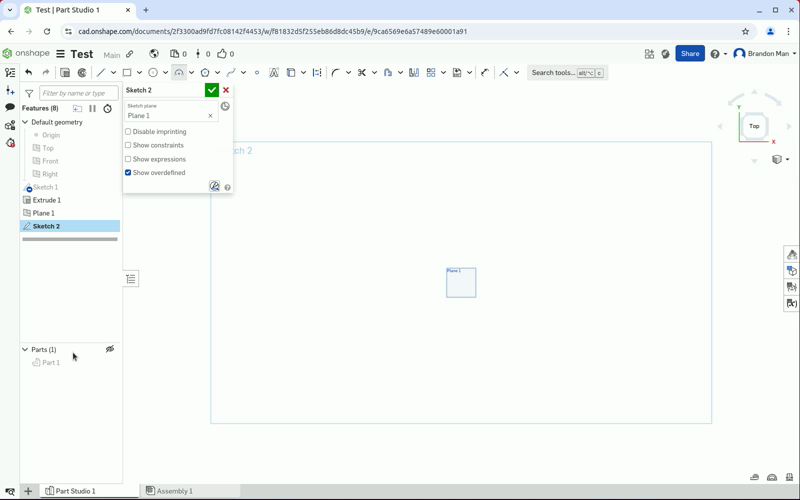
mouse_move(483, 287)
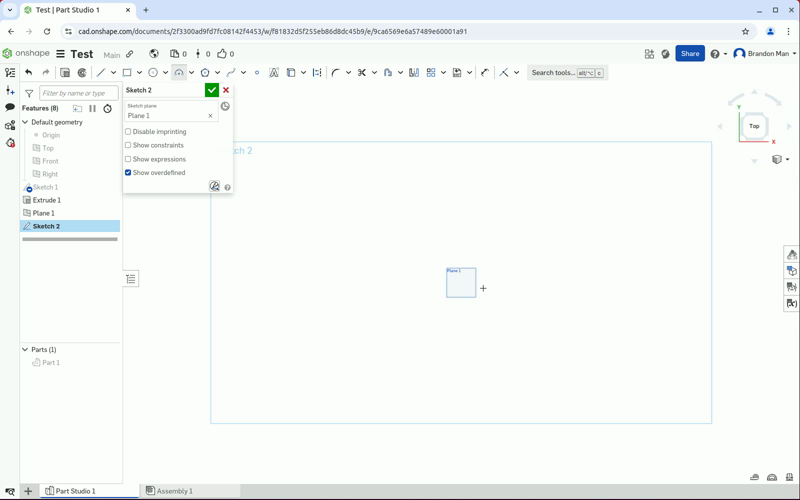
click(483, 287)
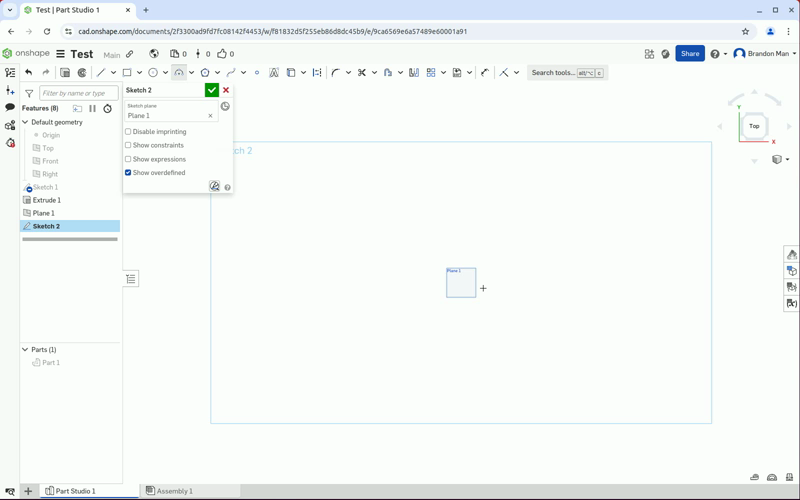
key_up(shift)
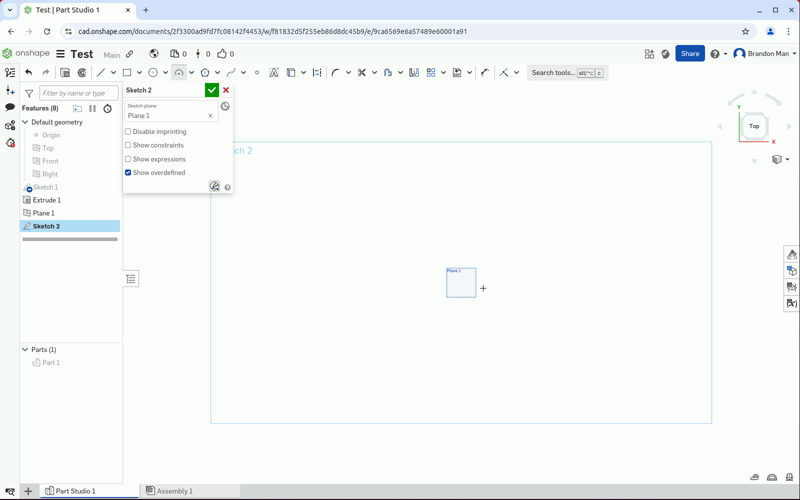
key_down(shift)
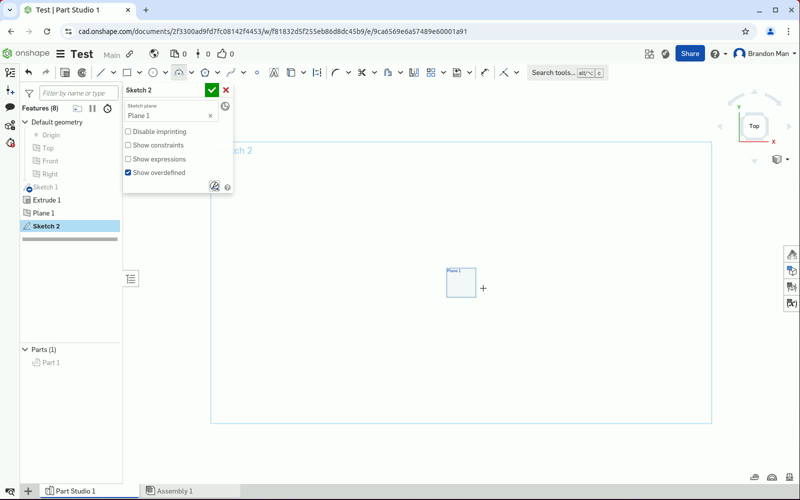
mouse_move(483, 277)
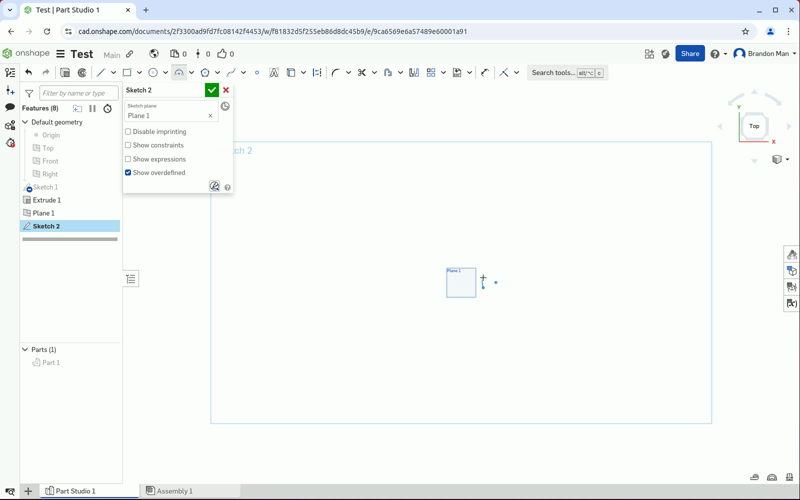
click(483, 277)
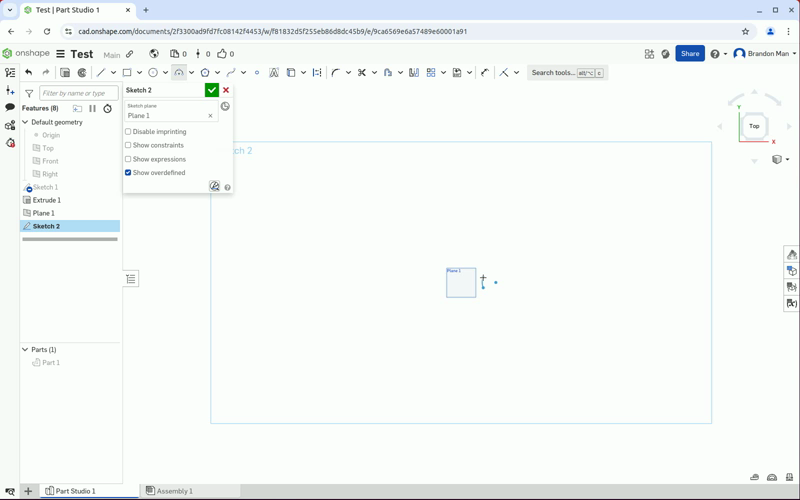
mouse_move(483, 282)
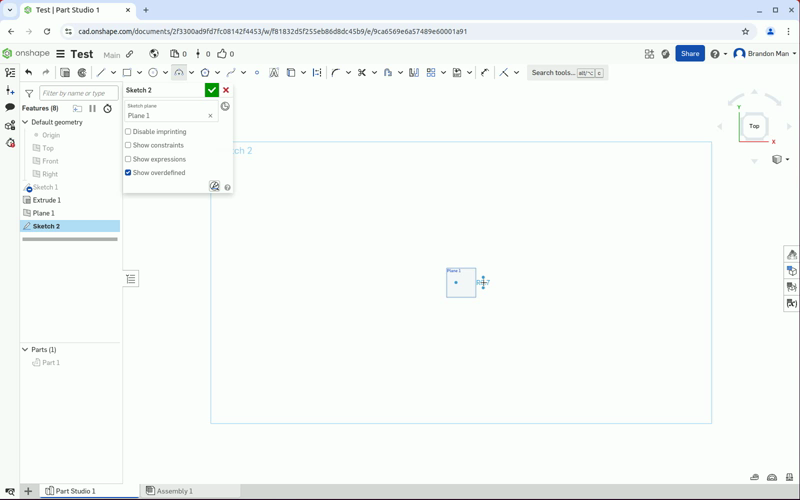
click(483, 282)
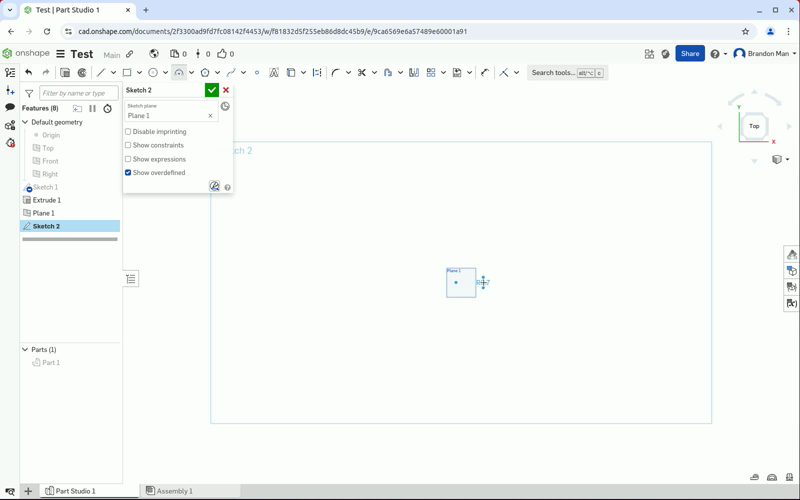
key_up(shift)
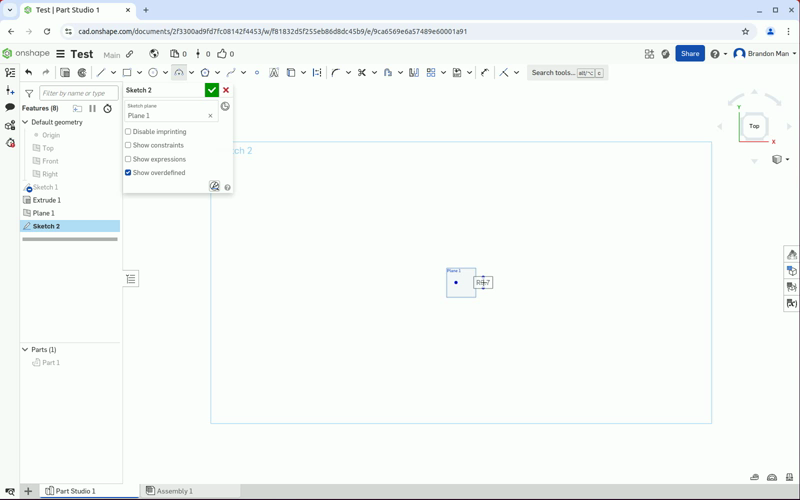
mouse_move(483, 277)
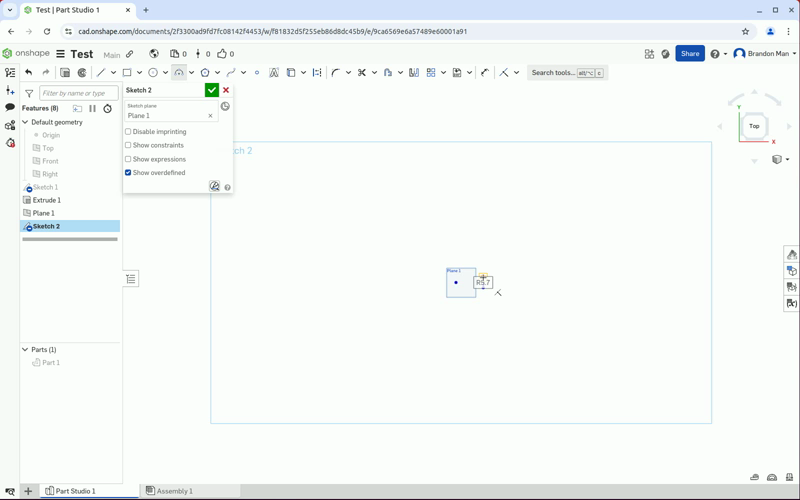
click(483, 277)
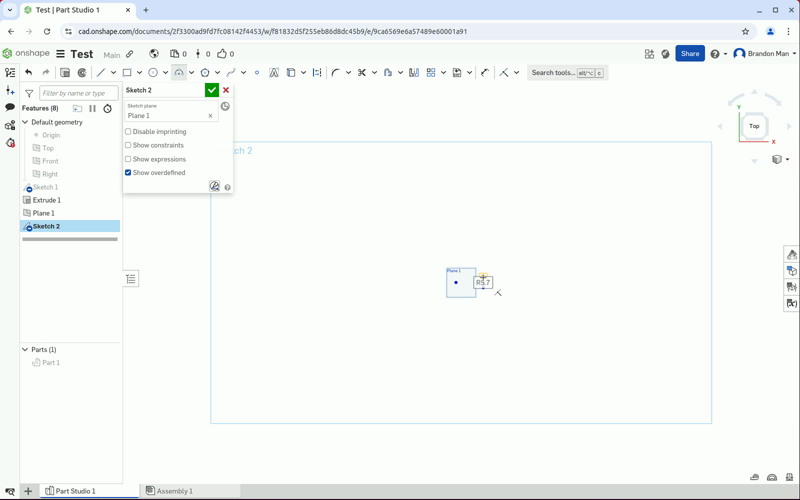
mouse_move(483, 287)
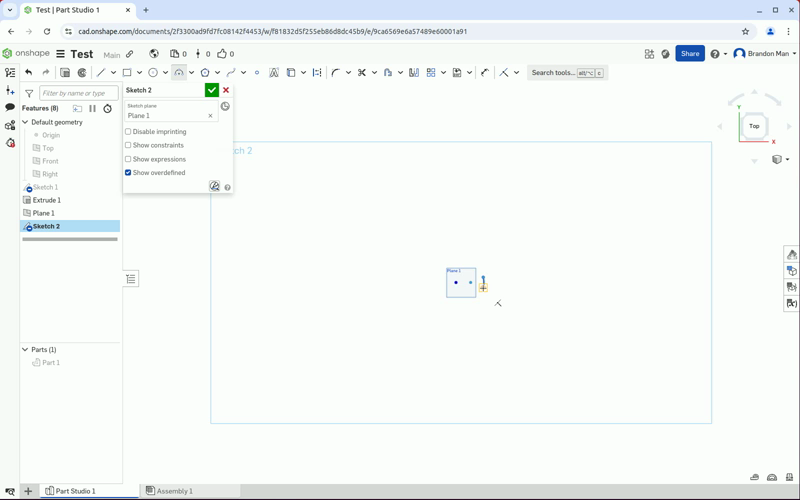
click(483, 287)
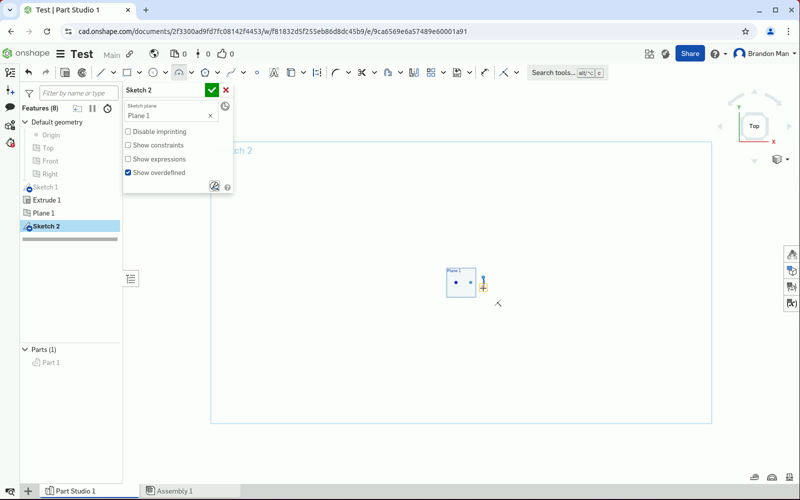
key_down(shift)
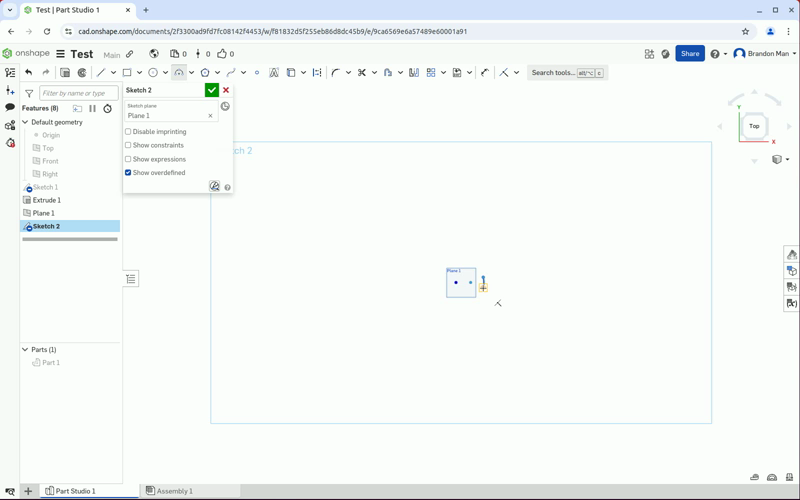
mouse_move(478, 282)
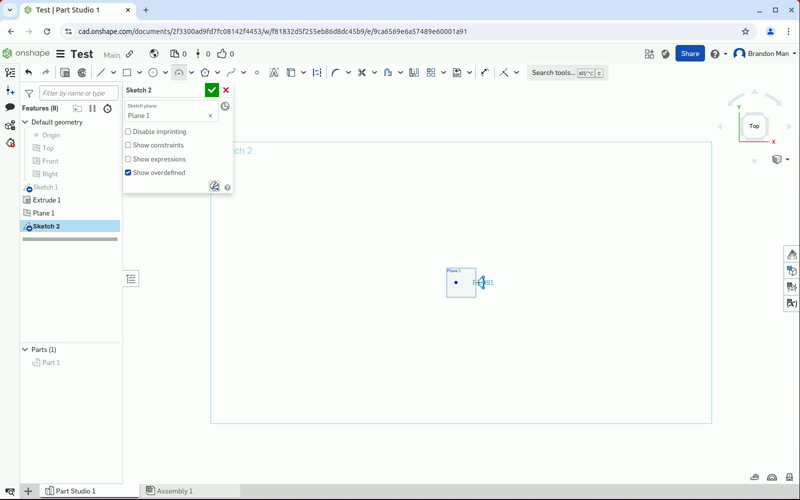
click(478, 282)
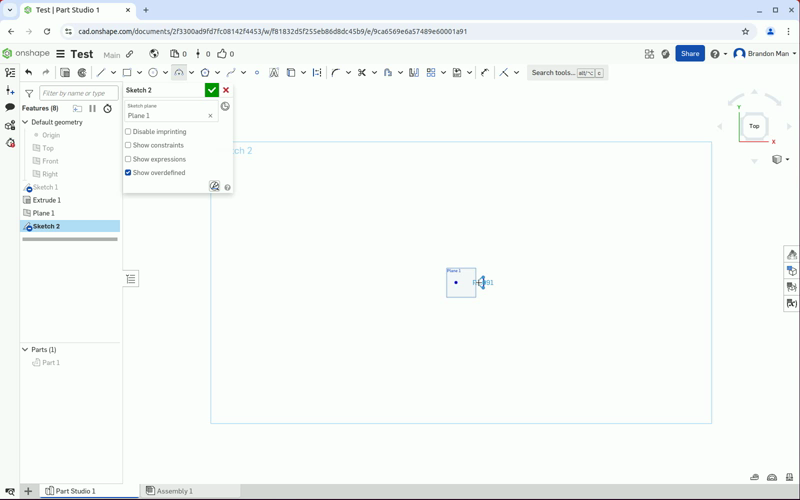
key_up(shift)
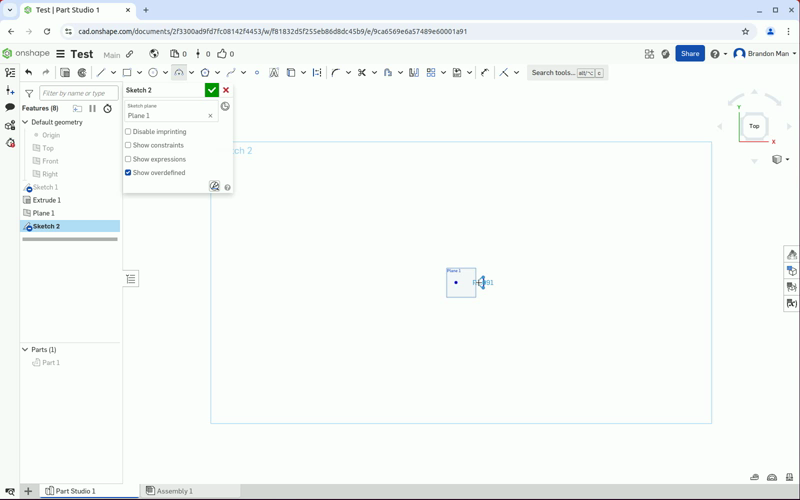
key(esc)
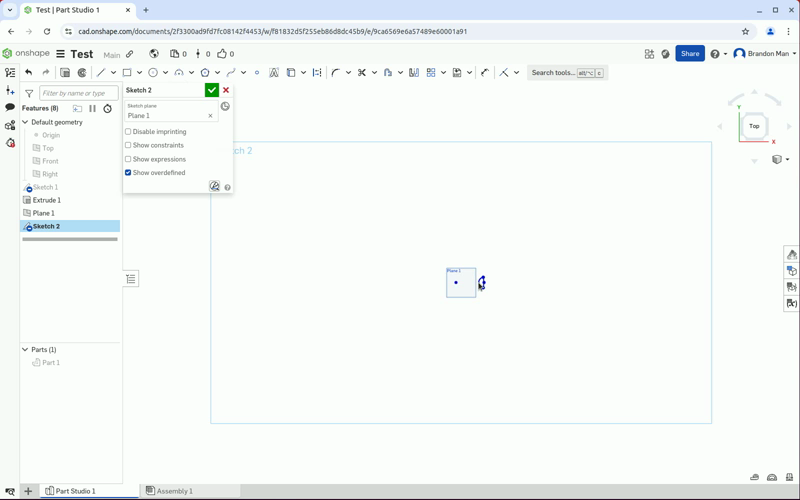
mouse_move(482, 283)
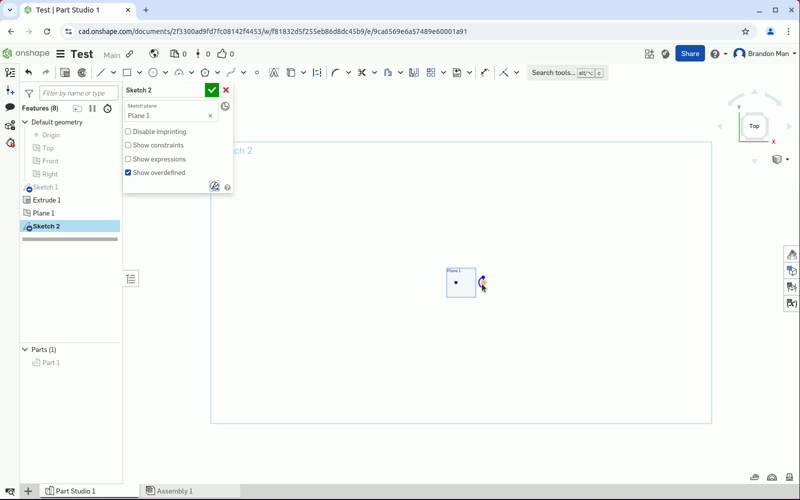
scroll(6)
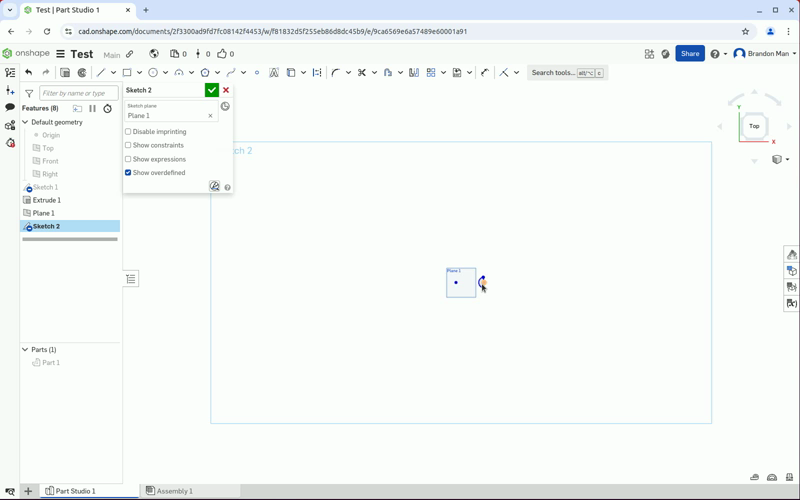
scroll(6)
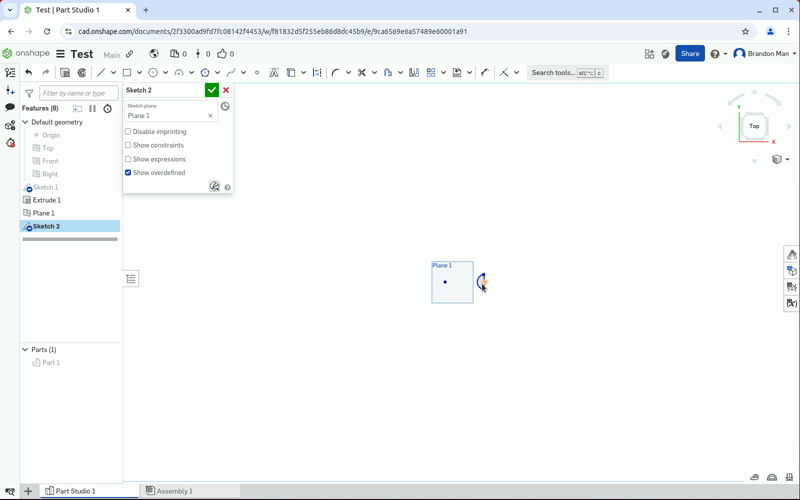
scroll(6)
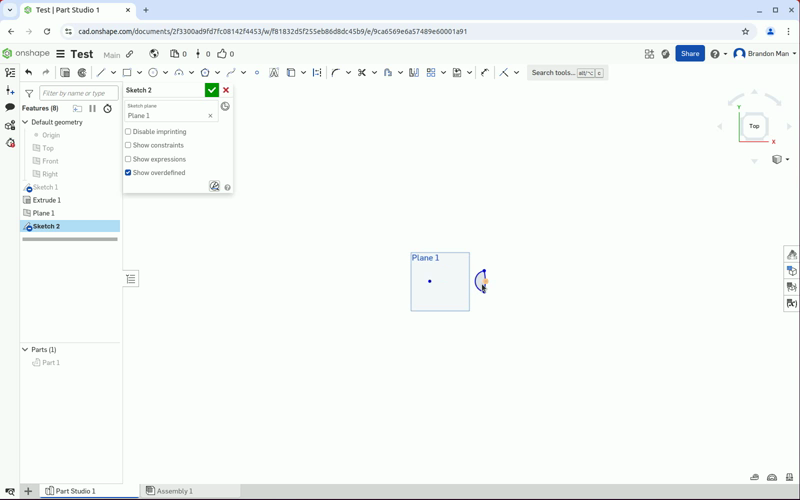
scroll(6)
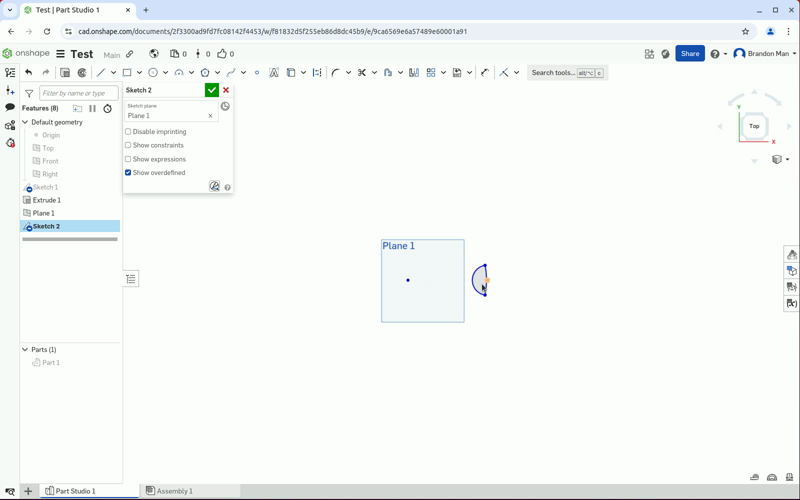
scroll(6)
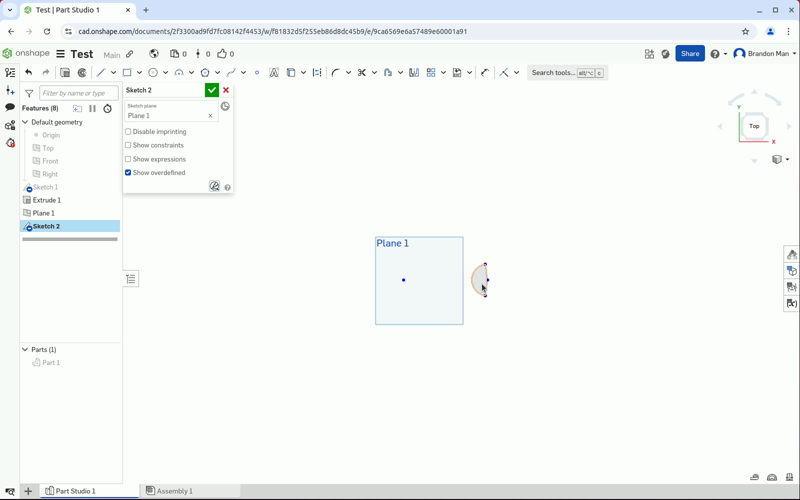
scroll(6)
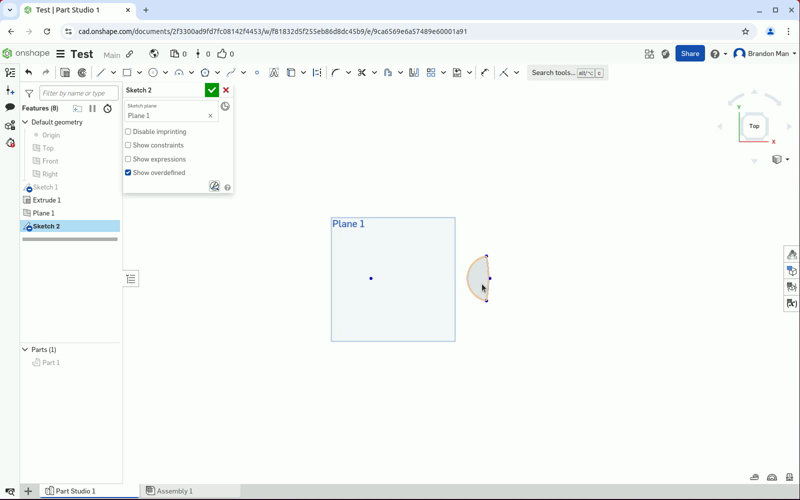
scroll(6)
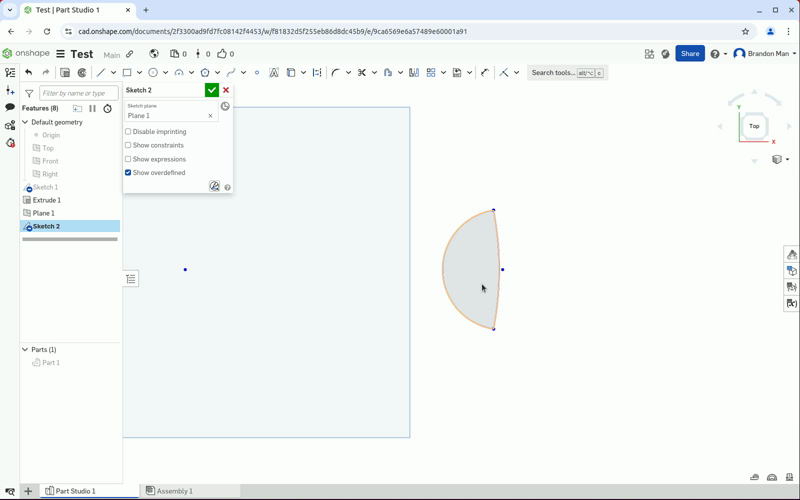
click(482, 283)
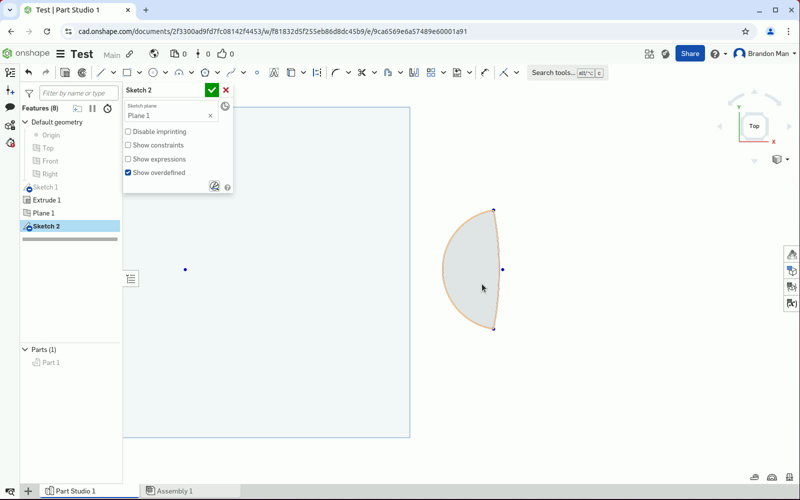
scroll(-6)
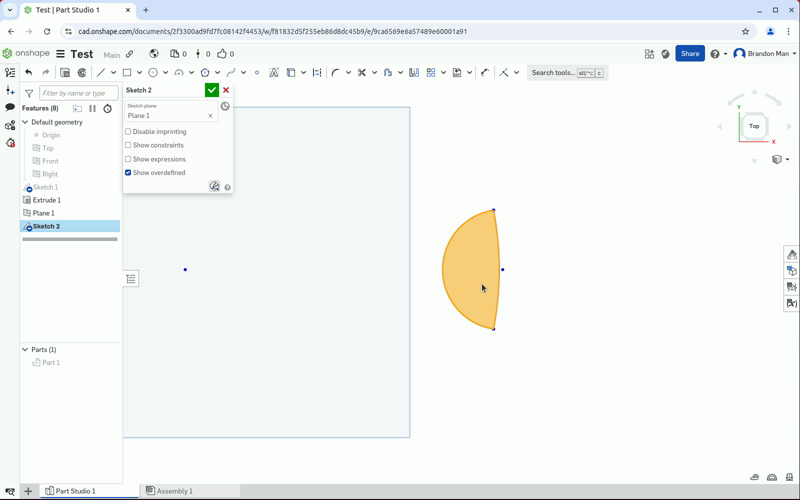
scroll(-6)
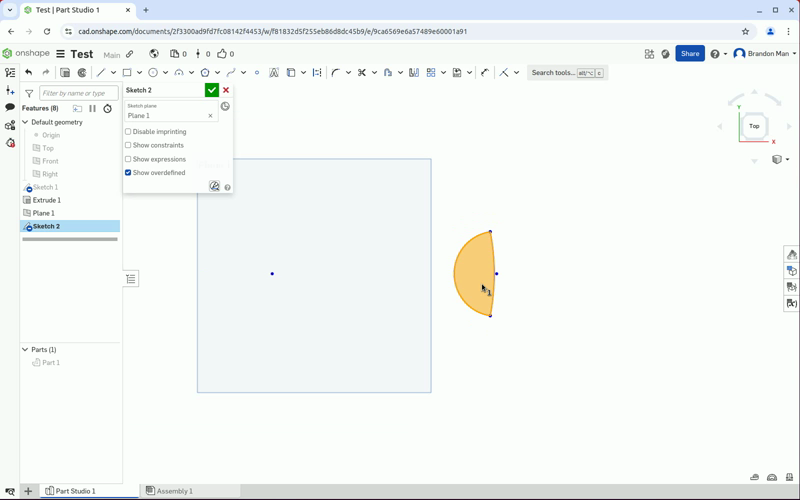
scroll(-6)
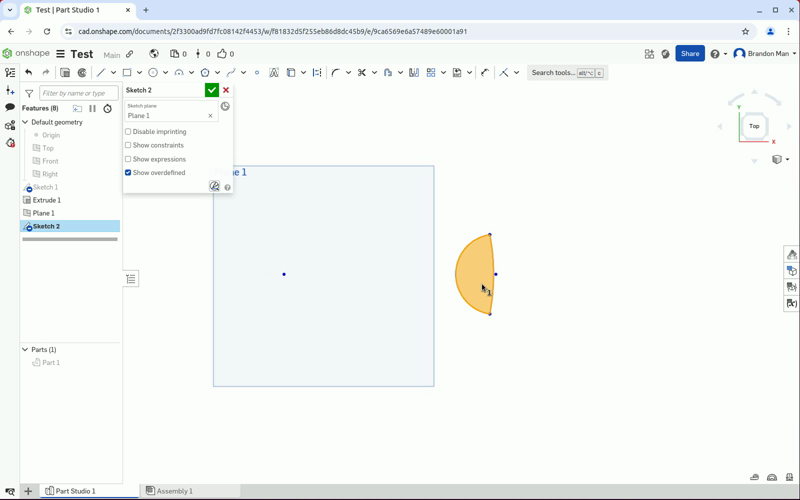
scroll(-6)
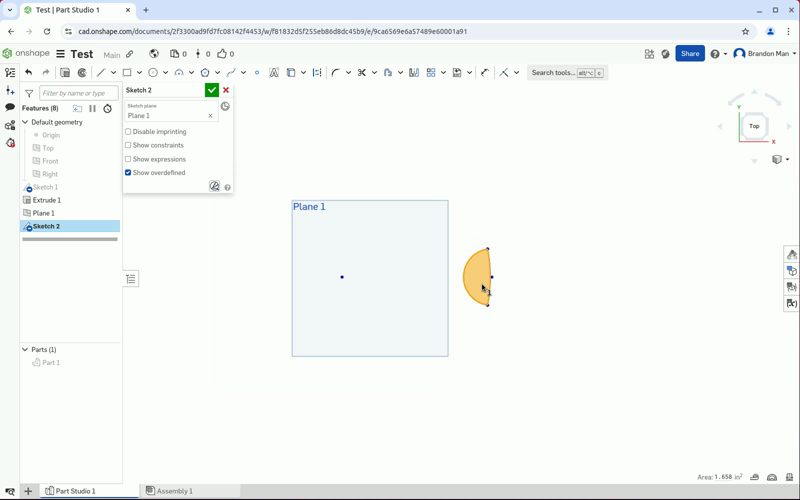
scroll(-6)
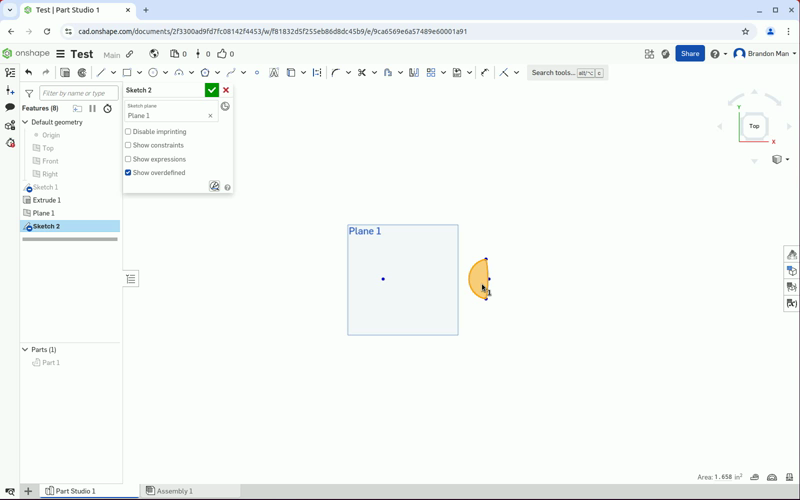
scroll(-6)
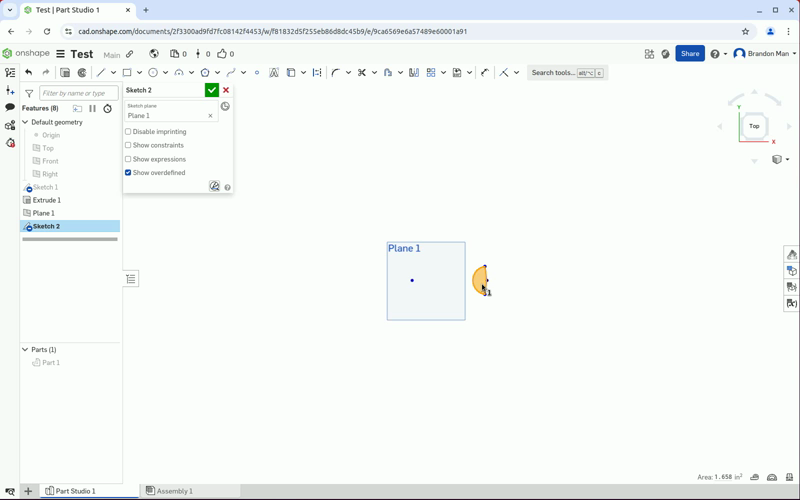
scroll(-6)
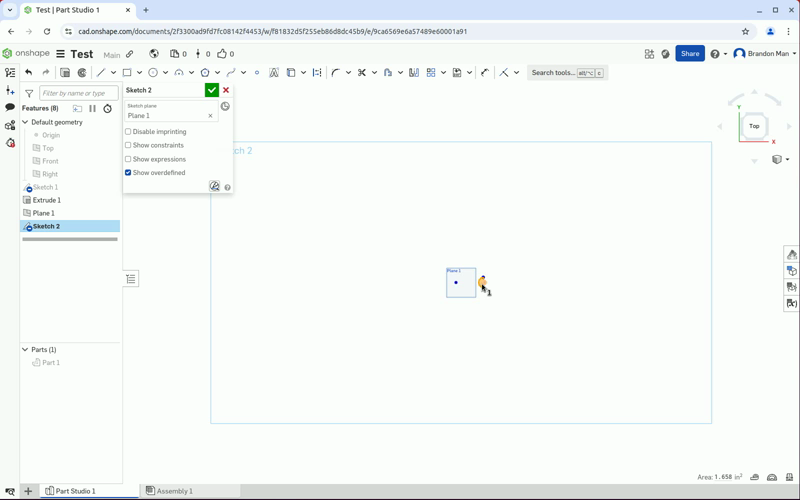
mouse_move(73, 352)
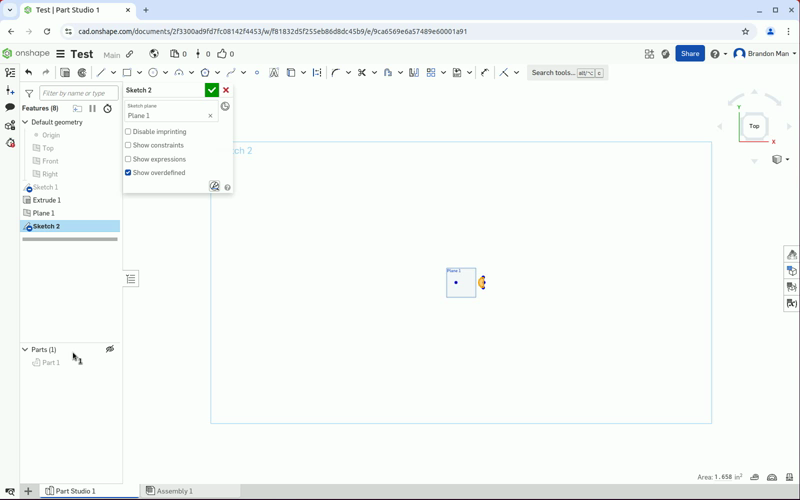
key(shift+y)
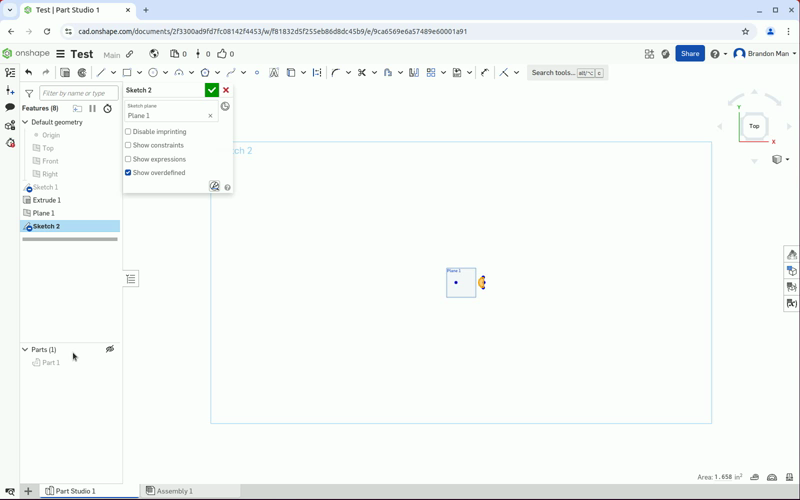
key(shift+e)
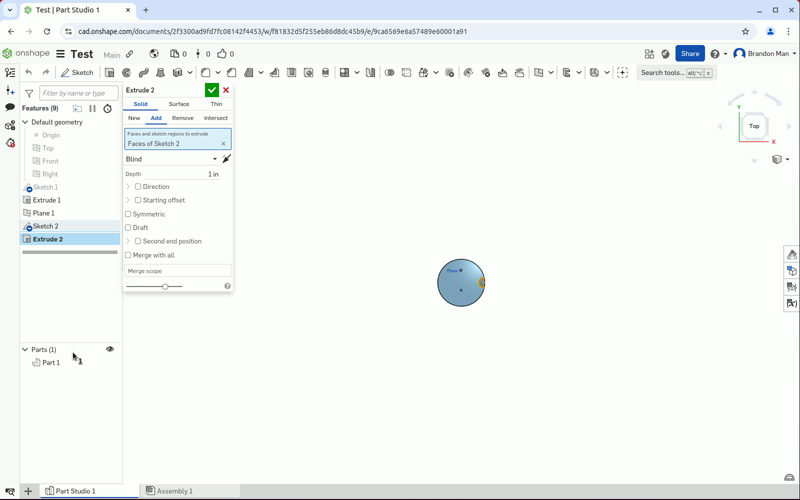
mouse_move(143, 106)
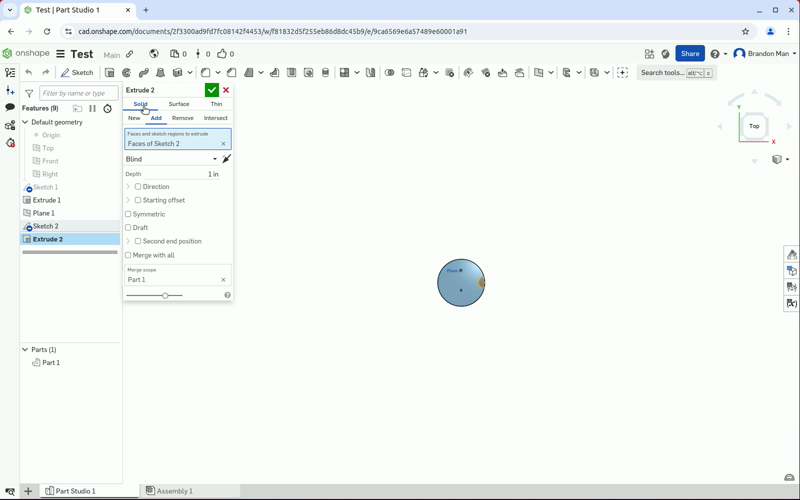
click(143, 106)
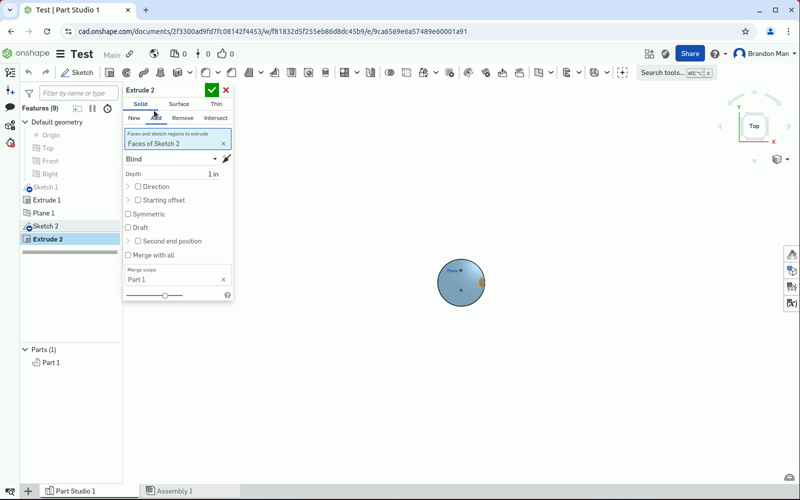
mouse_move(186, 120)
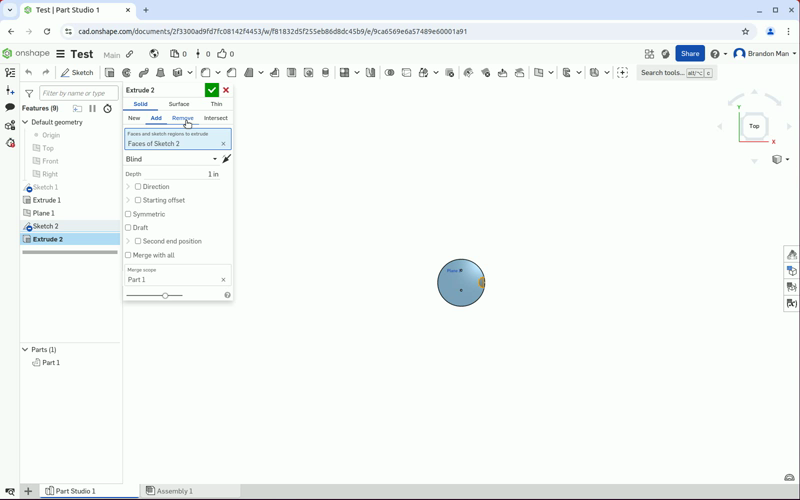
click(186, 120)
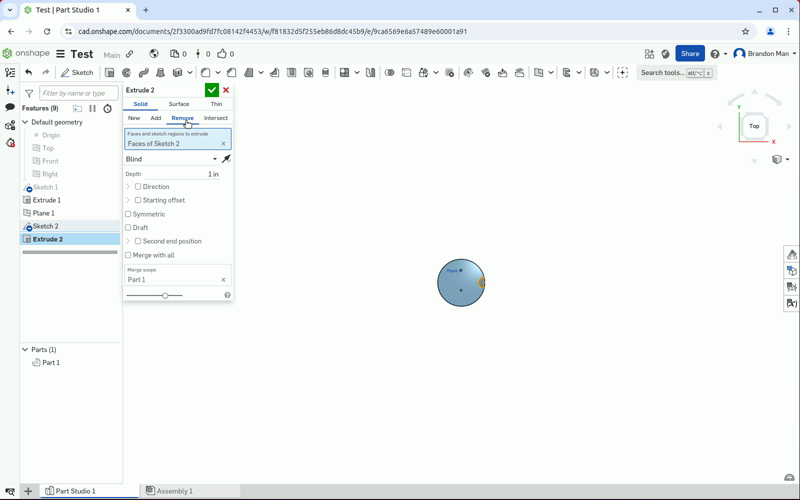
key(tab, 4)
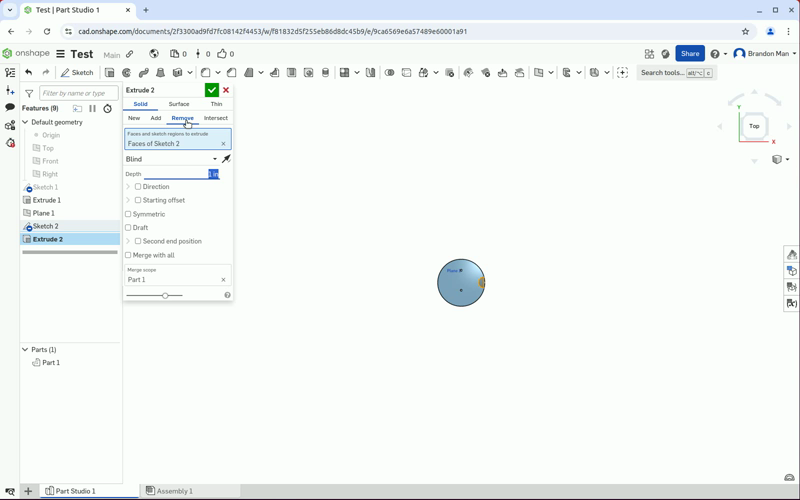
text(0.722)
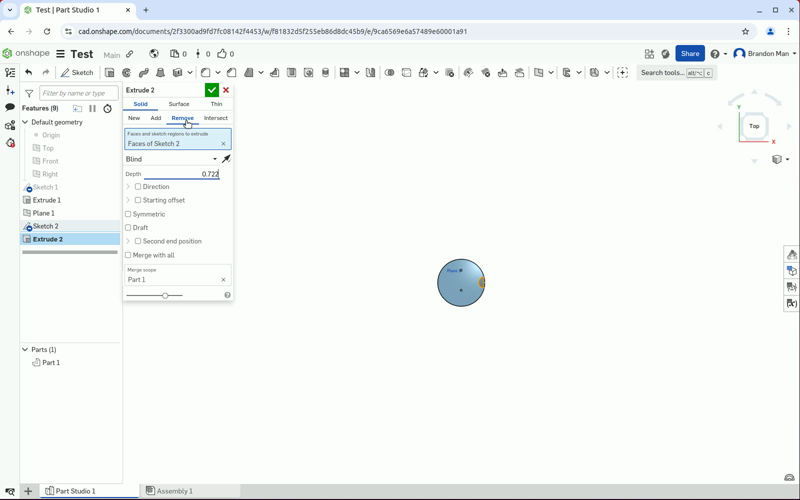
key(tab, 6)
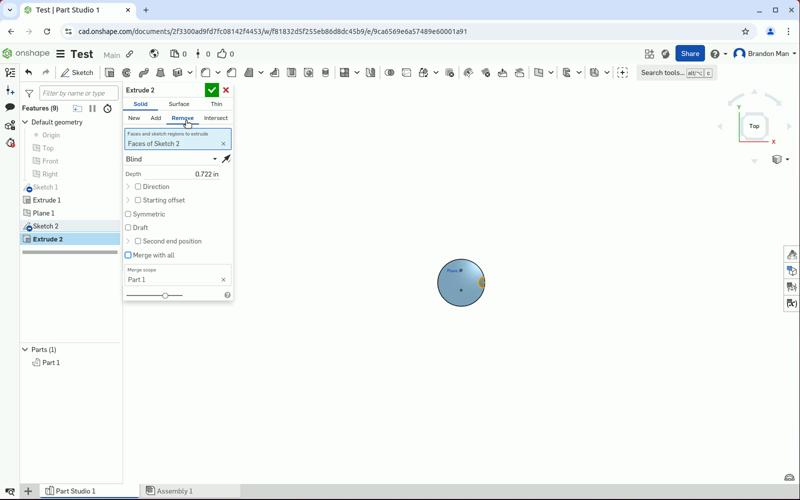
key(space)
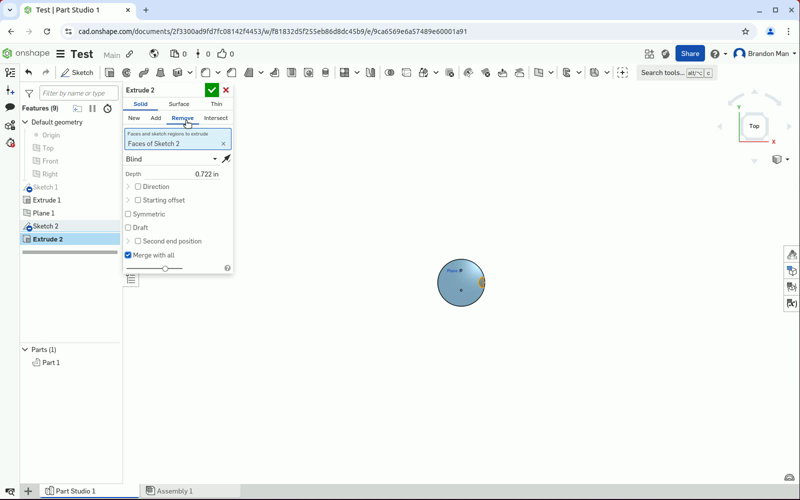
key(enter)
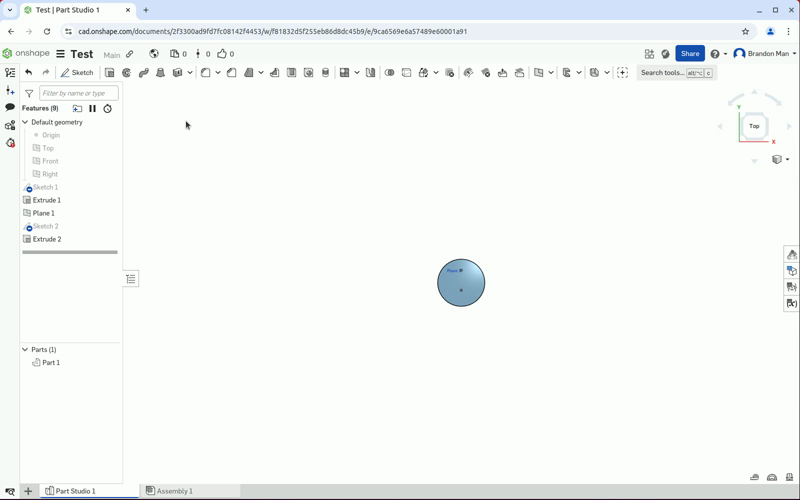
key(shift+h)
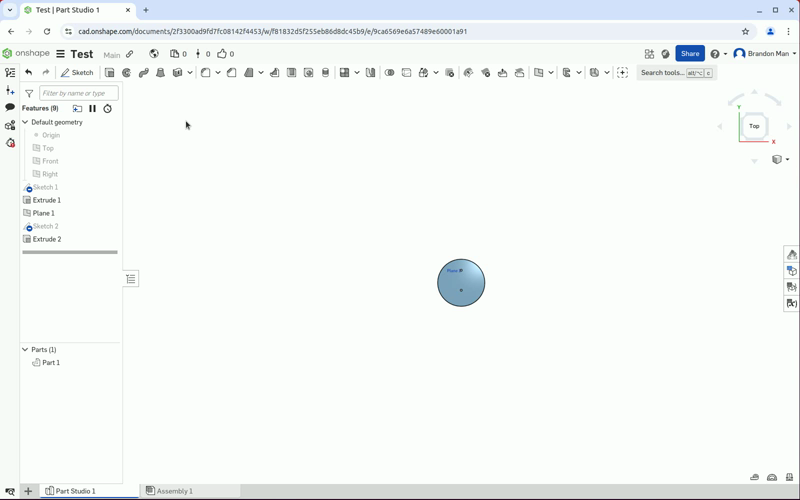
key(shift+h)
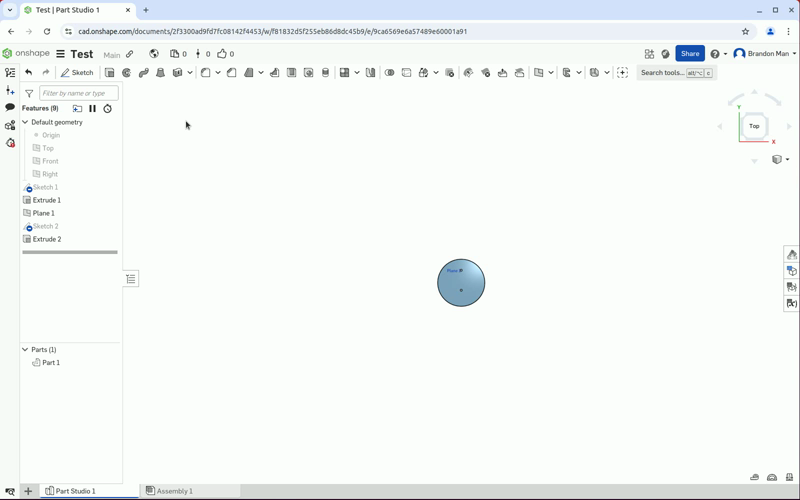
mouse_move(73, 189)
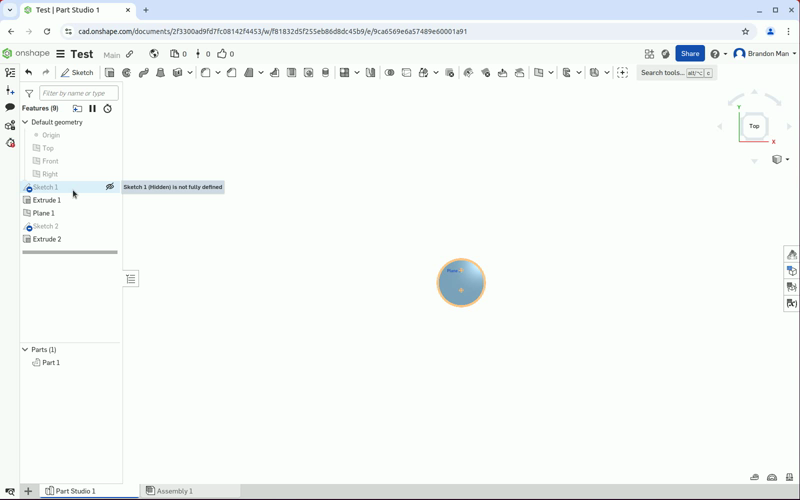
click(73, 189)
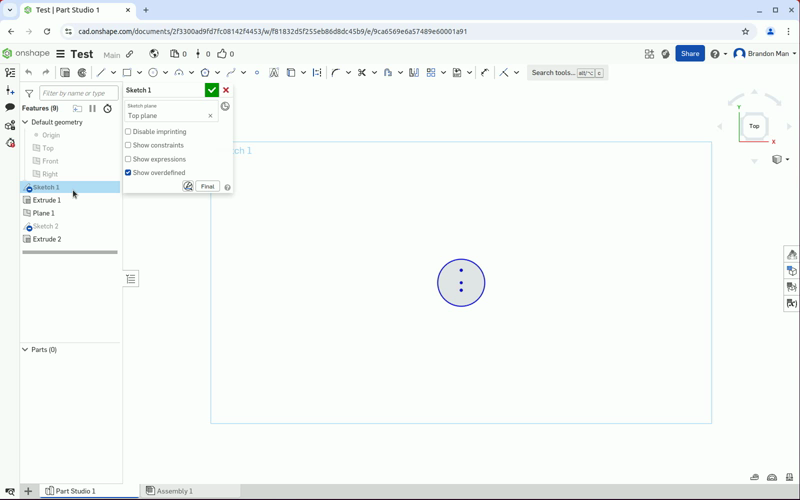
mouse_move(229, 92)
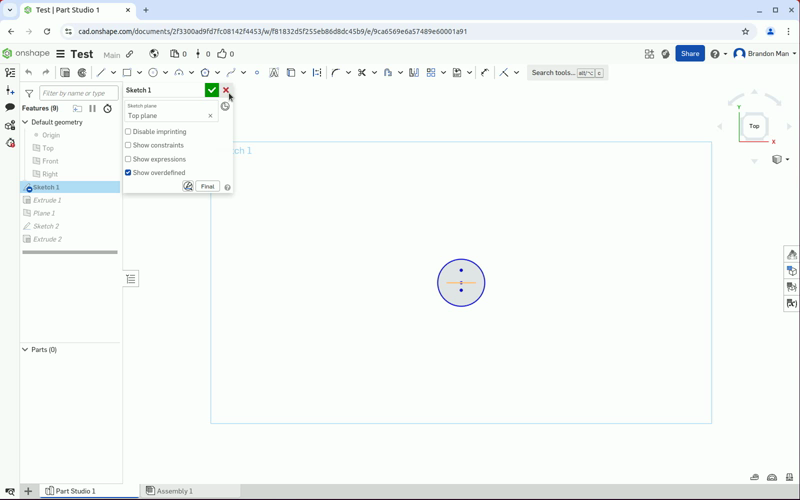
click(229, 92)
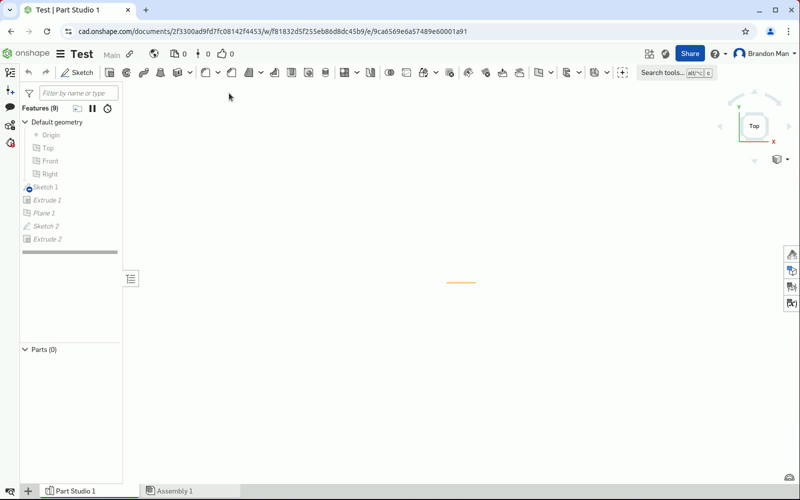
key(shift+s)
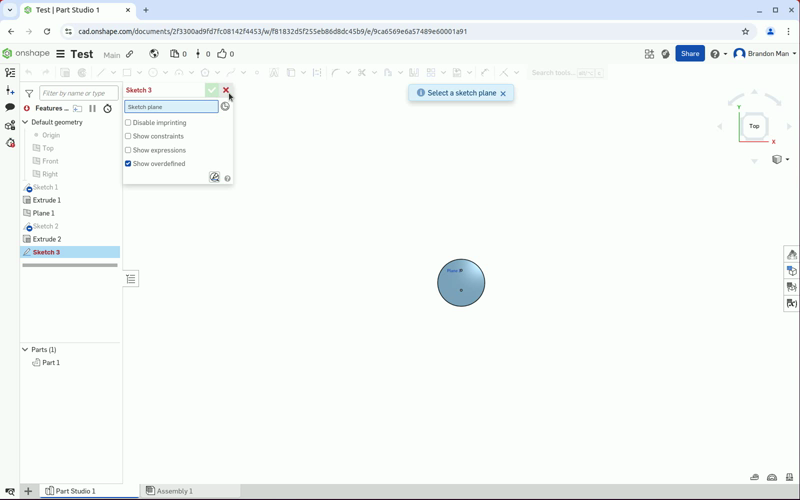
mouse_move(73, 215)
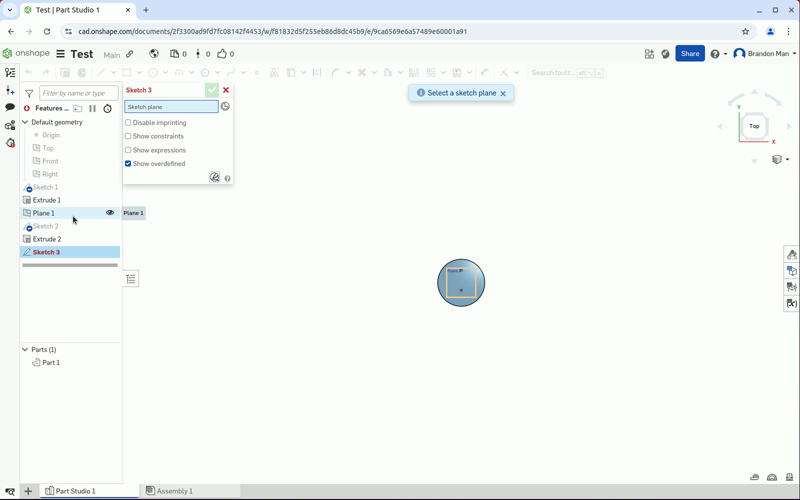
click(73, 215)
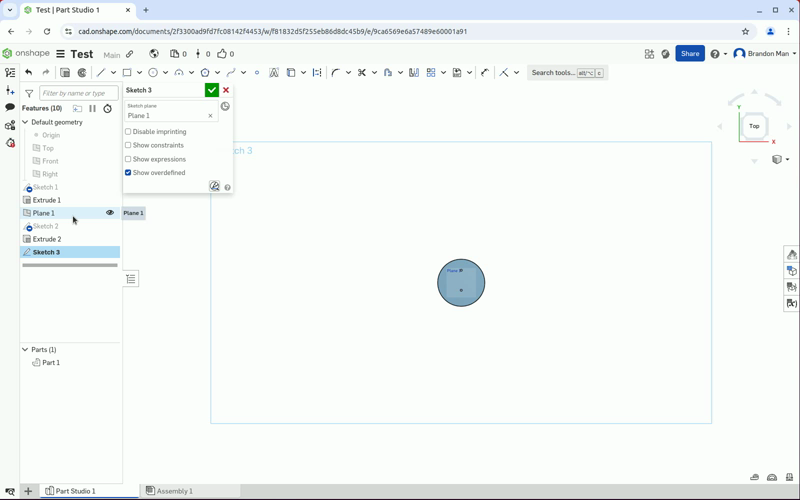
mouse_move(73, 352)
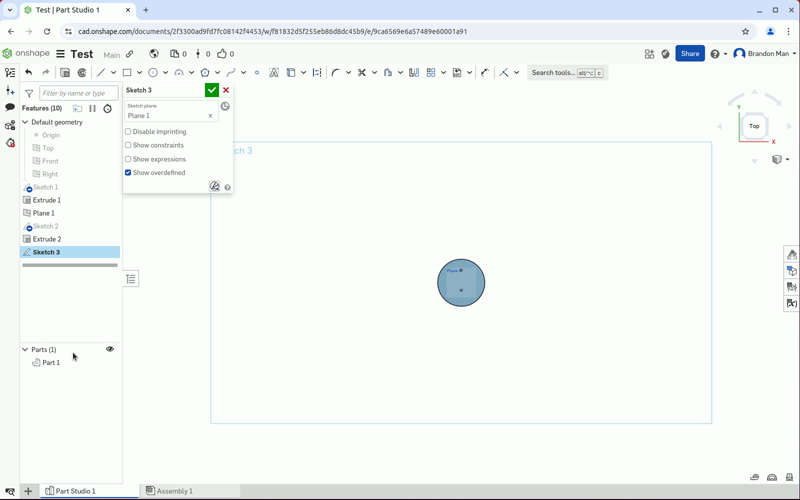
key(y)
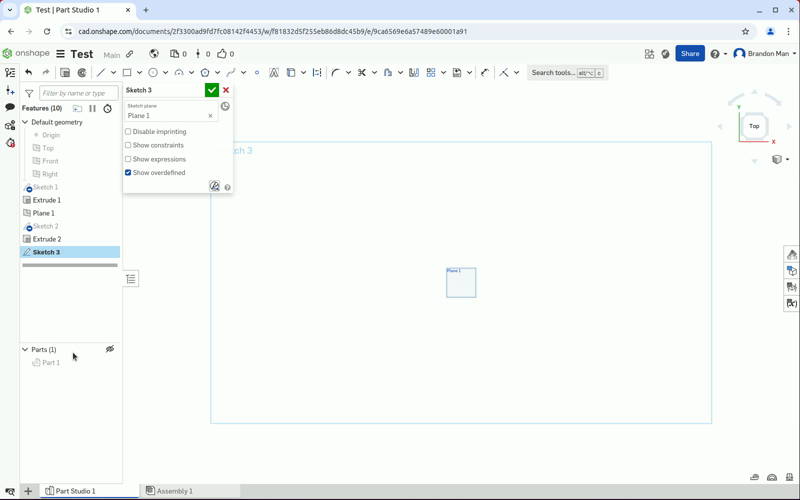
key(a)
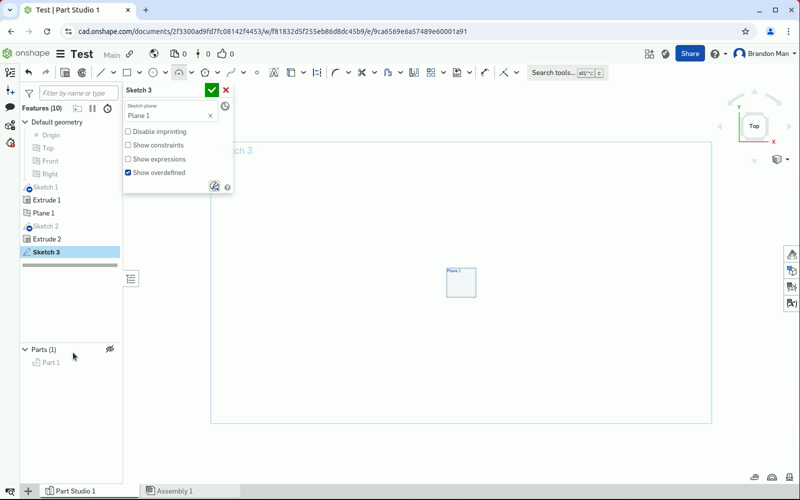
key_down(shift)
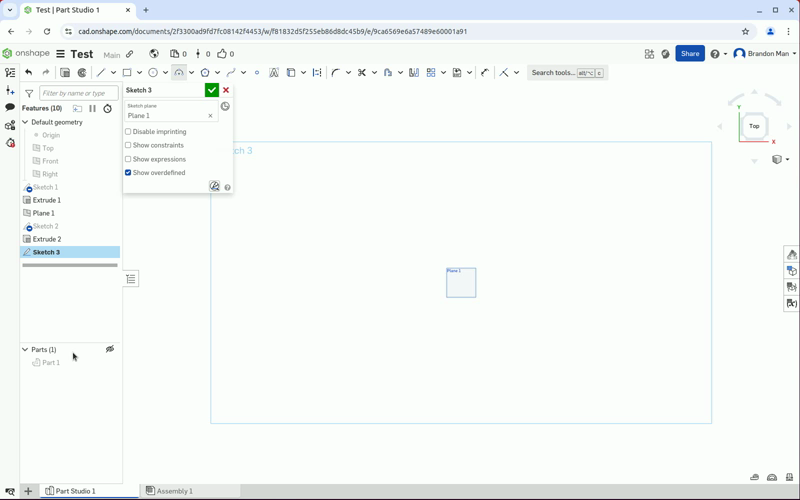
mouse_move(456, 259)
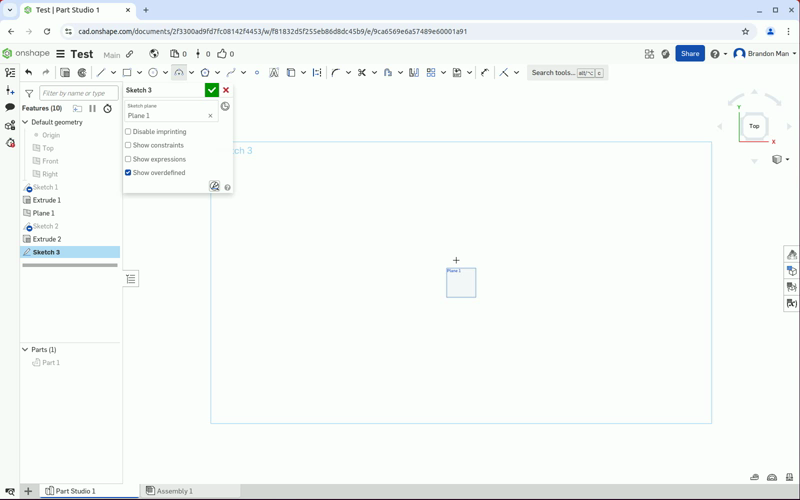
click(456, 259)
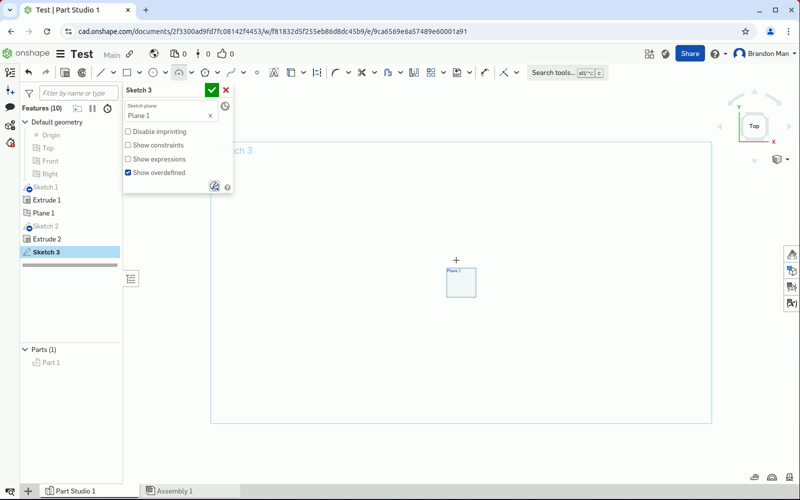
key_up(shift)
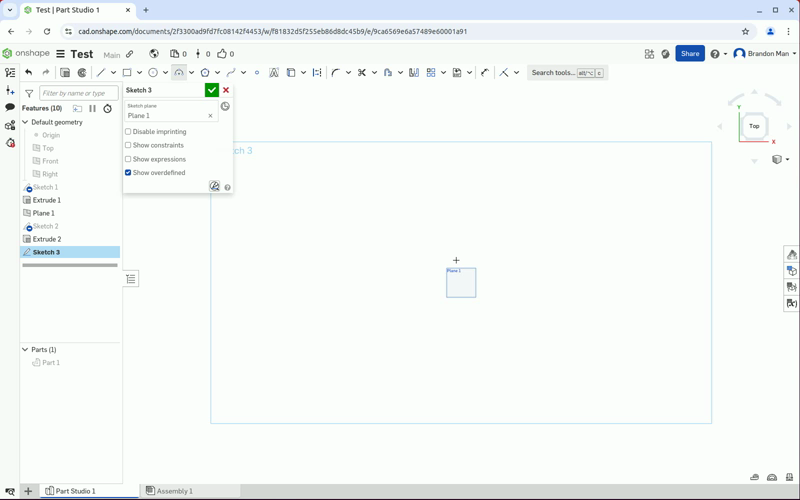
key_down(shift)
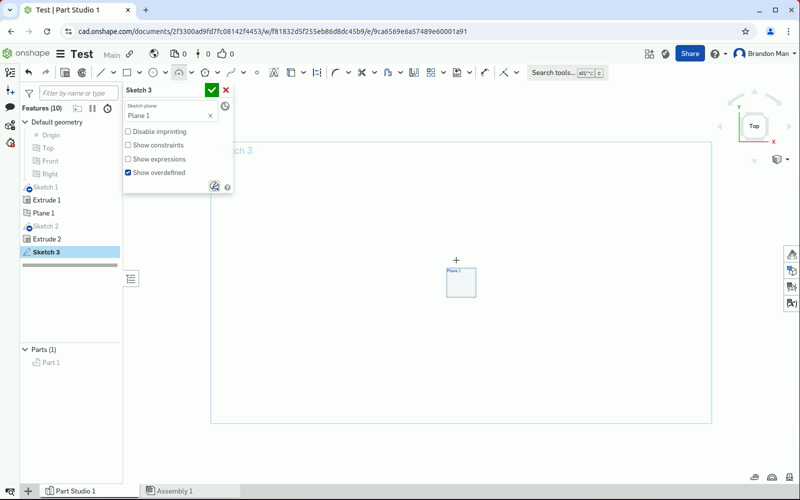
mouse_move(466, 259)
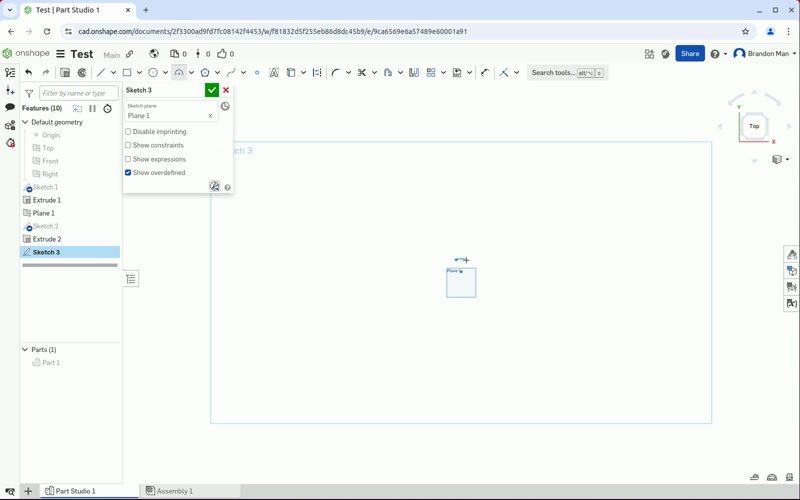
click(466, 259)
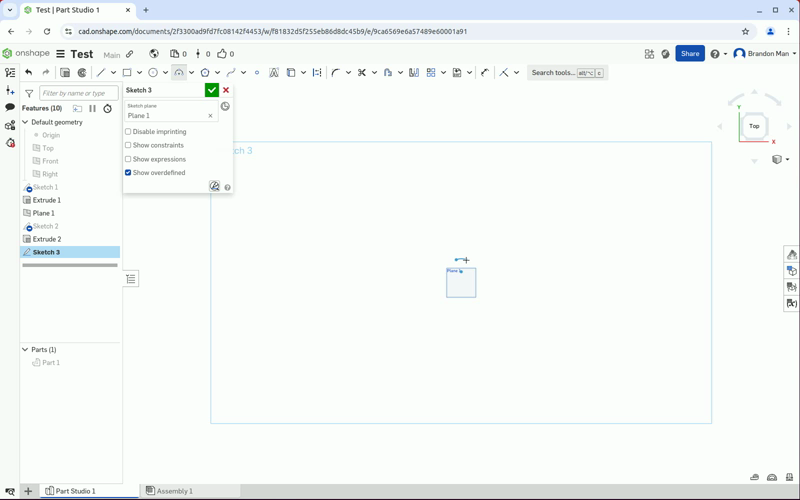
mouse_move(461, 264)
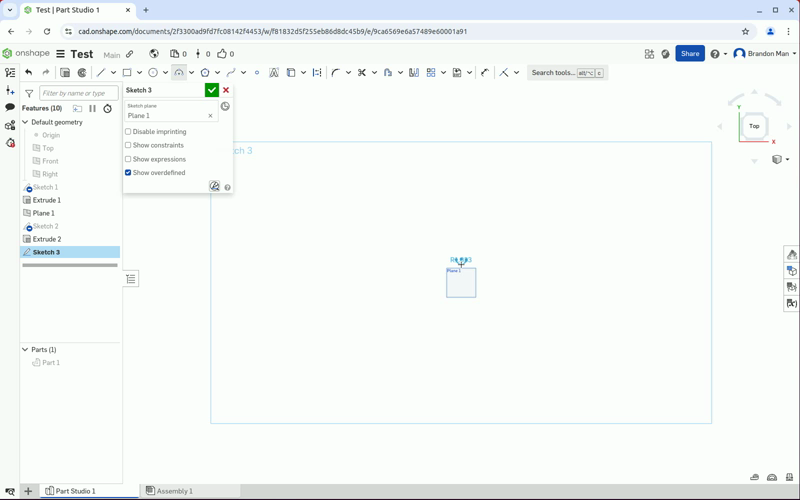
click(461, 264)
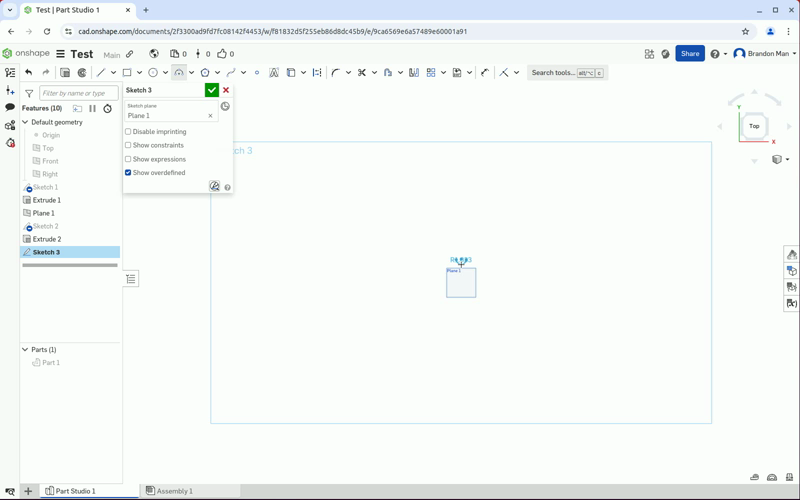
key_up(shift)
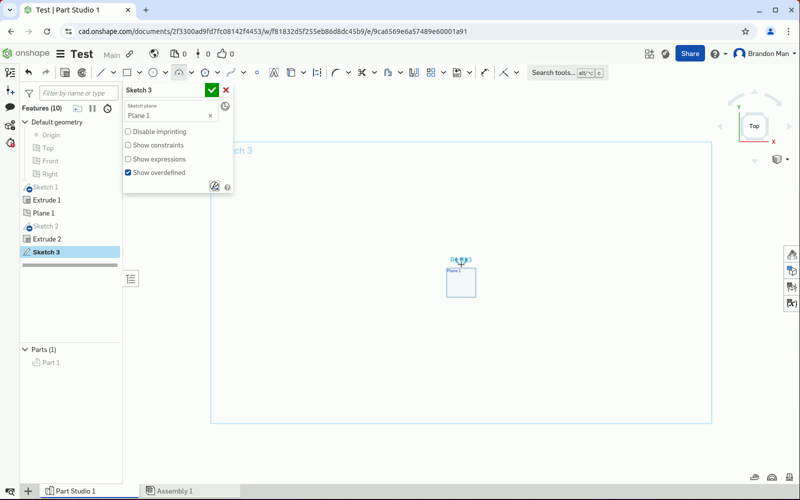
mouse_move(466, 259)
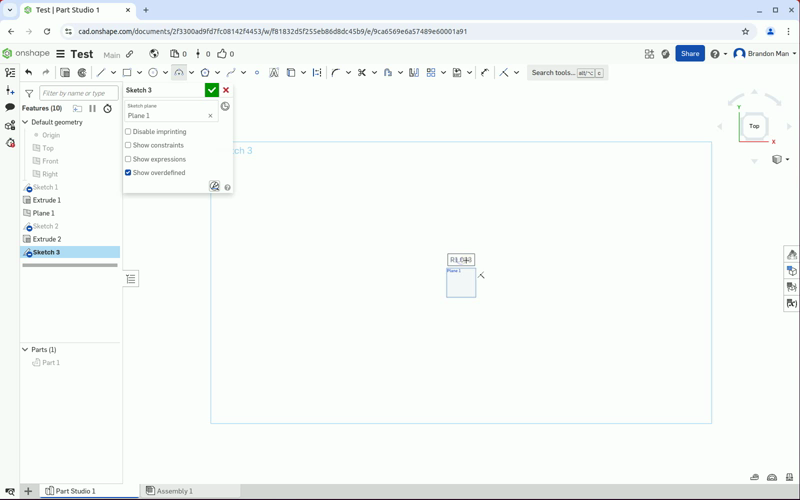
click(466, 259)
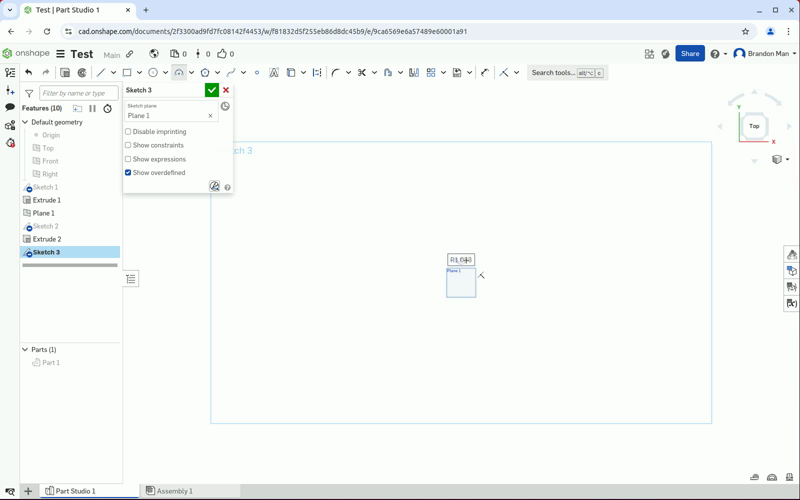
mouse_move(456, 259)
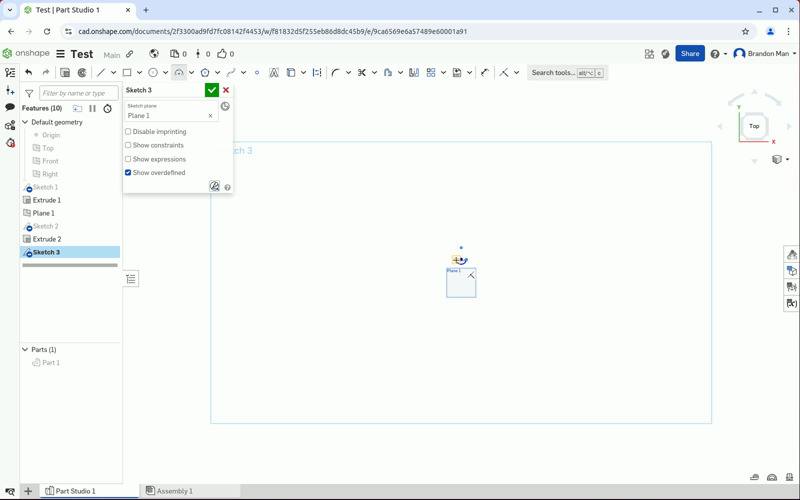
click(456, 259)
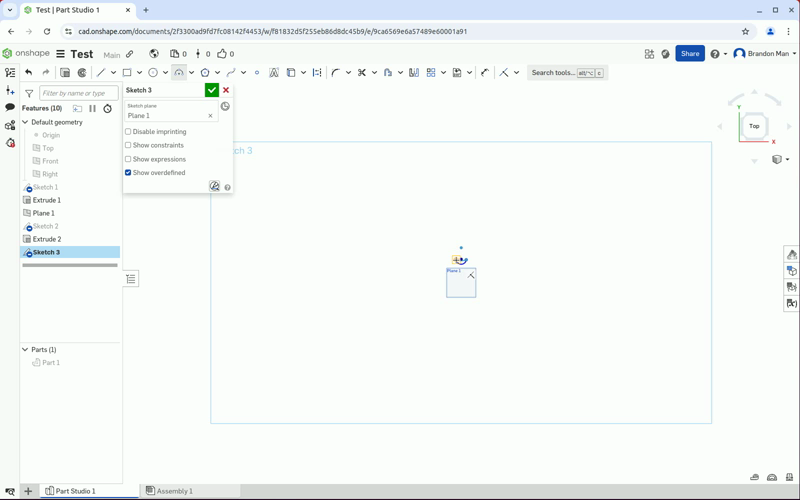
key_down(shift)
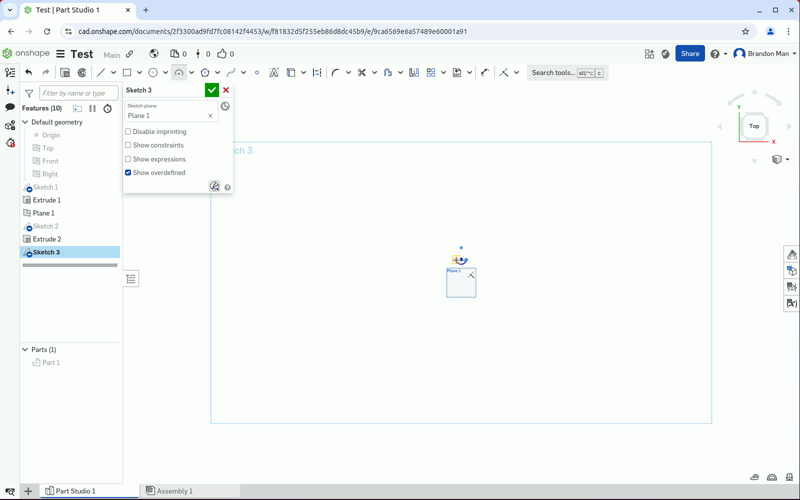
mouse_move(461, 258)
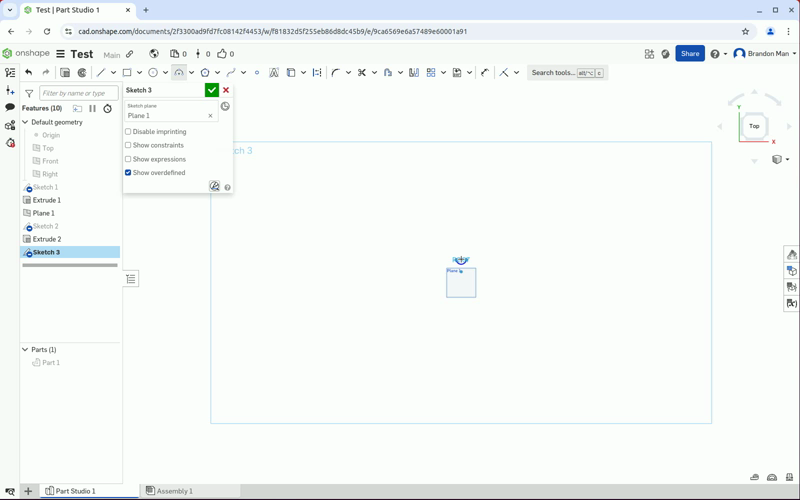
click(461, 258)
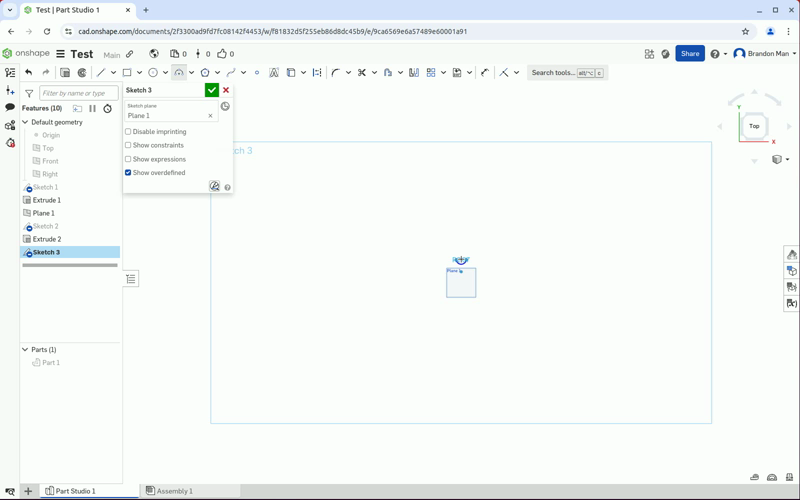
key_up(shift)
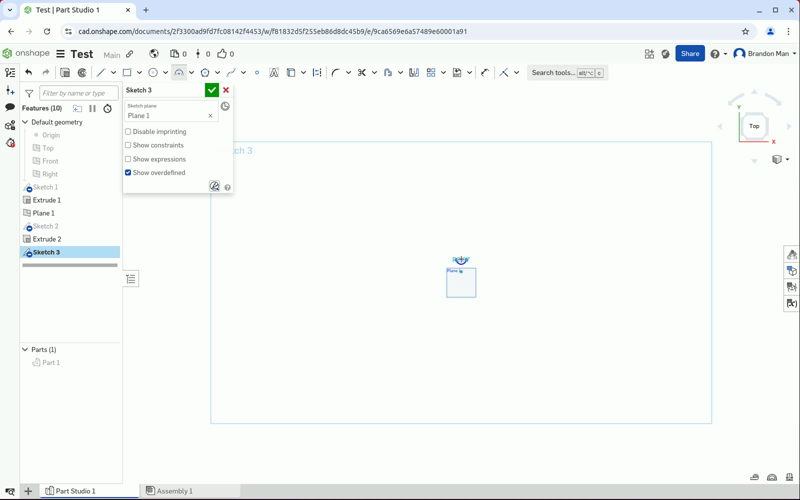
key(esc)
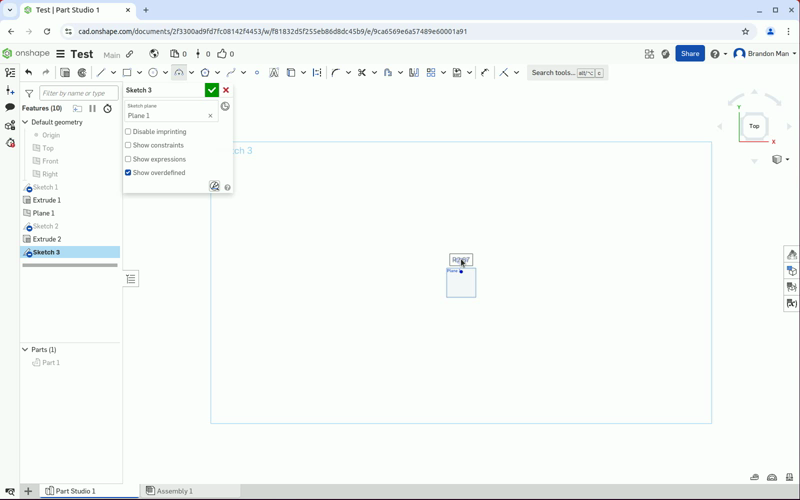
mouse_move(457, 261)
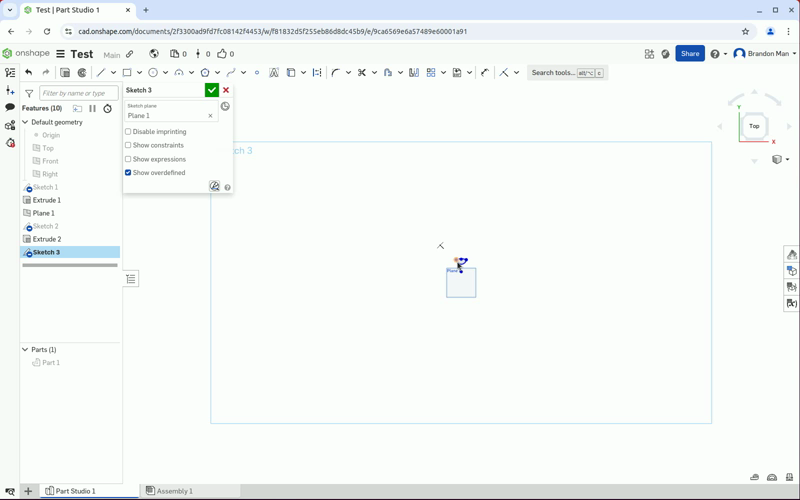
scroll(6)
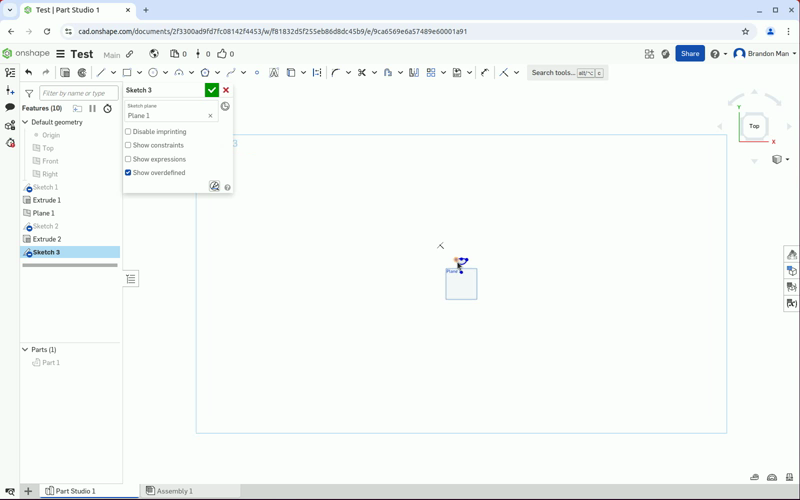
scroll(6)
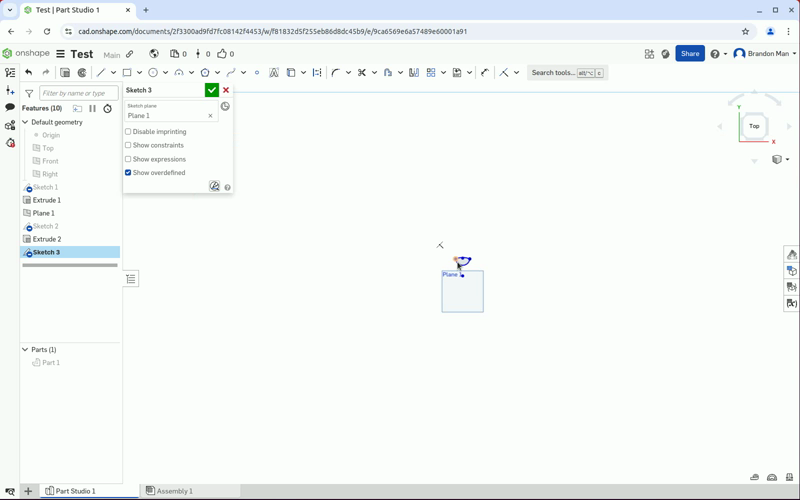
scroll(6)
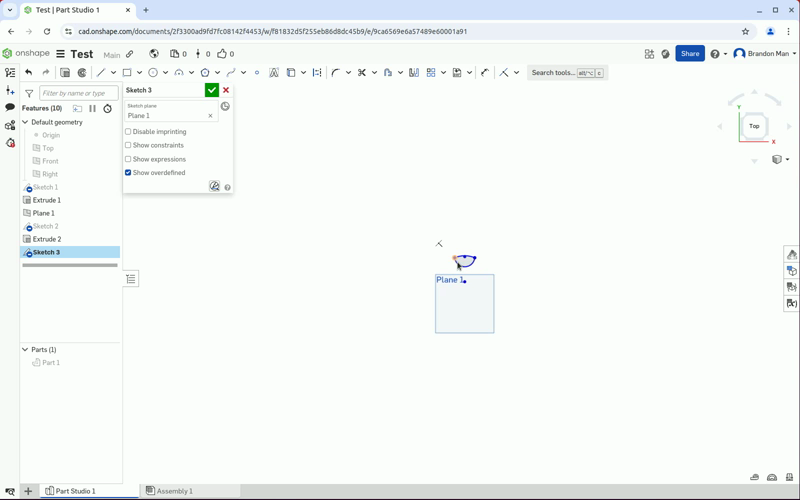
scroll(6)
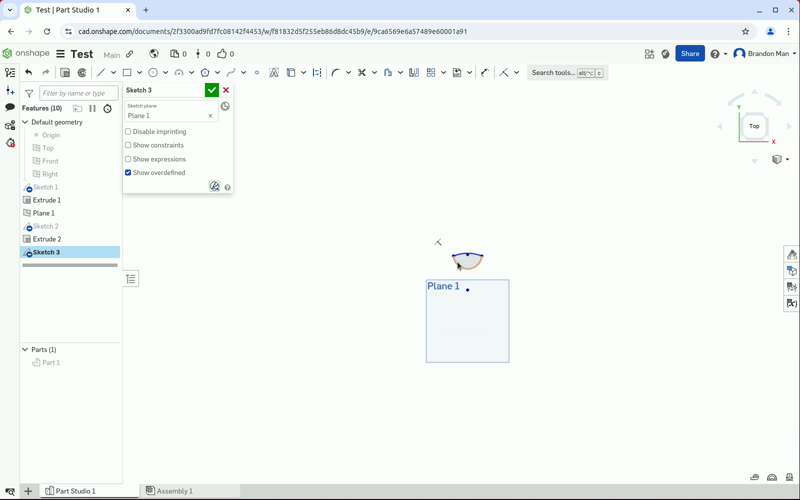
scroll(6)
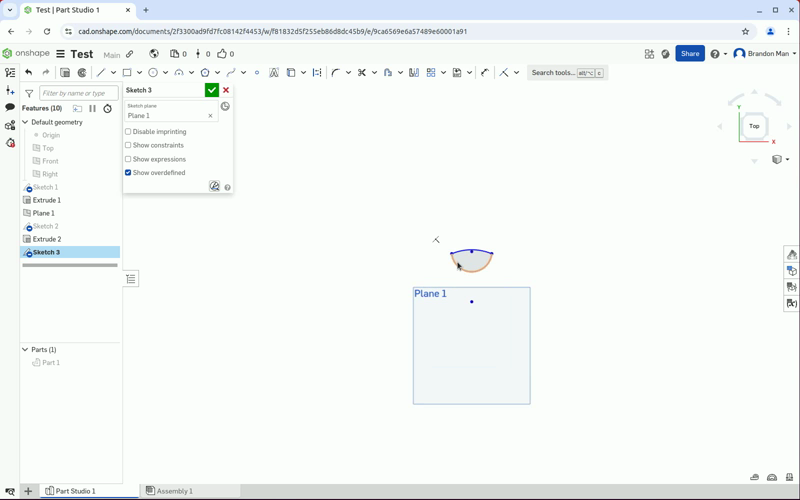
scroll(6)
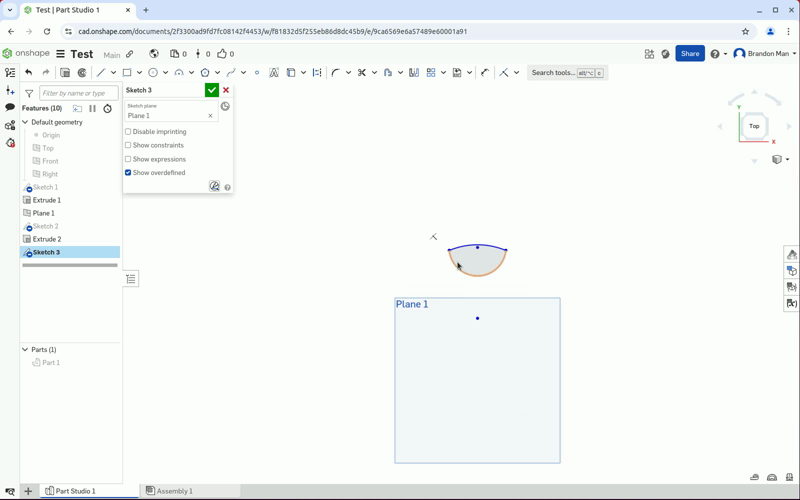
scroll(6)
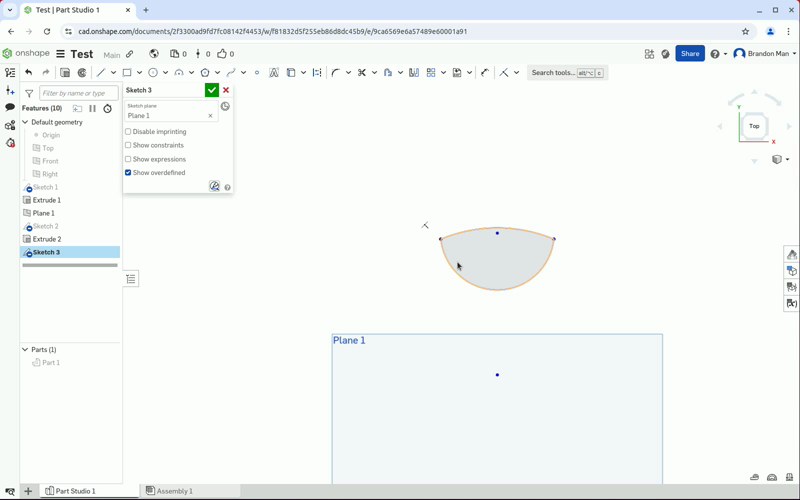
click(457, 261)
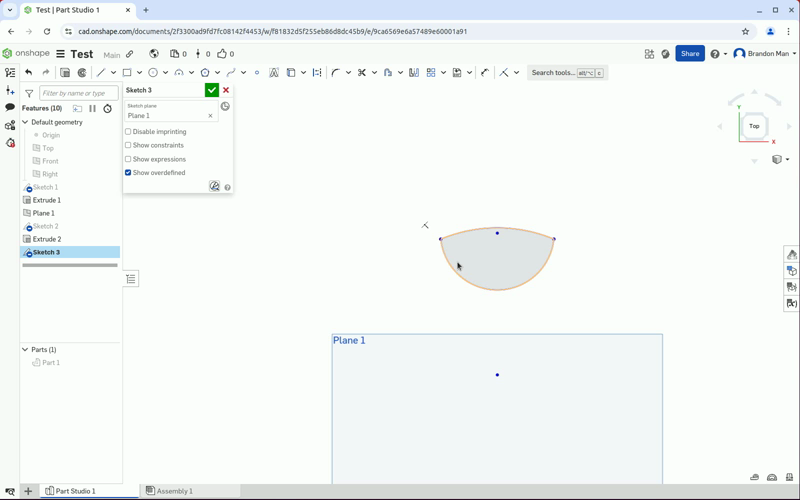
scroll(-6)
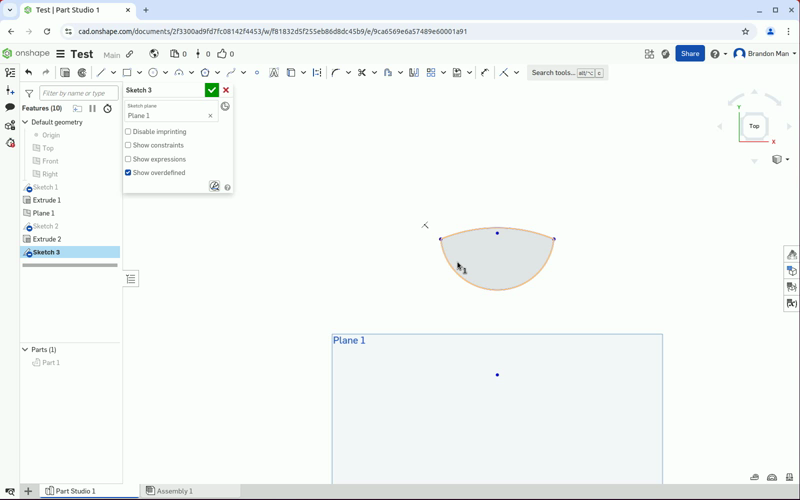
scroll(-6)
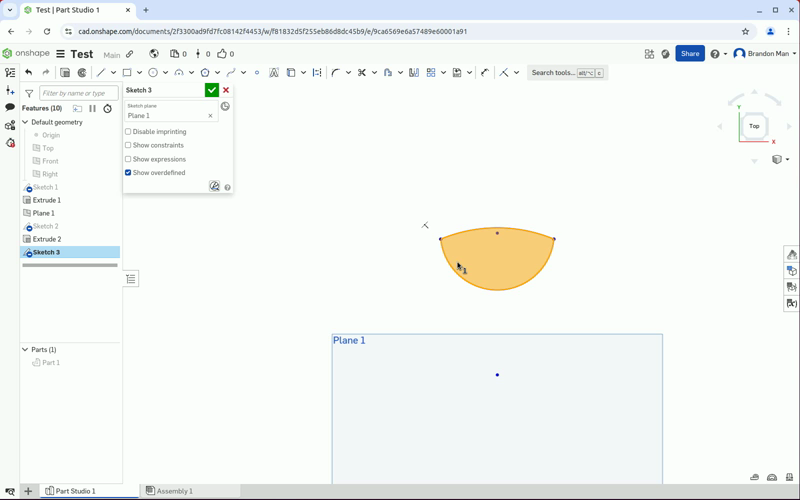
scroll(-6)
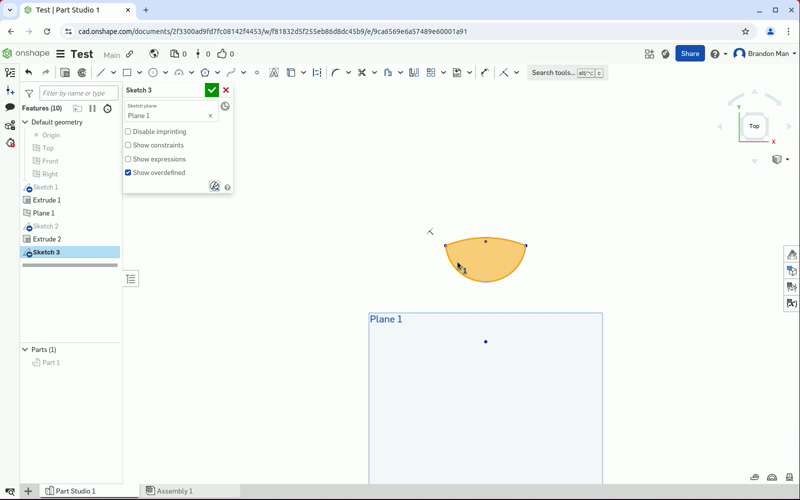
scroll(-6)
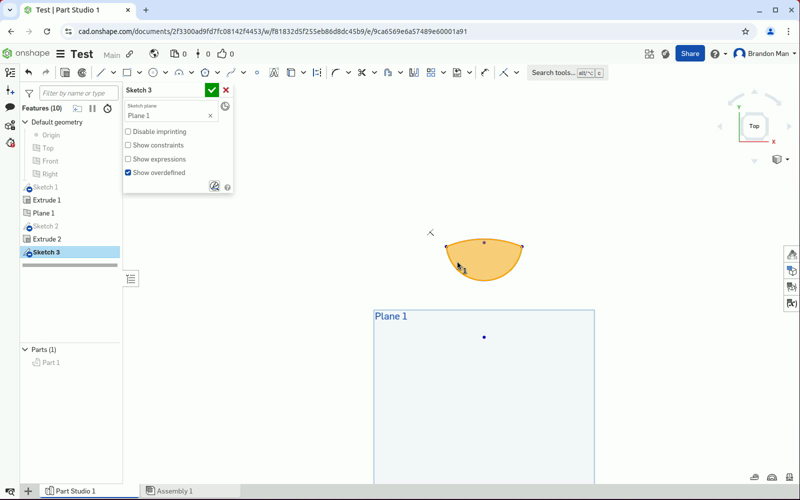
scroll(-6)
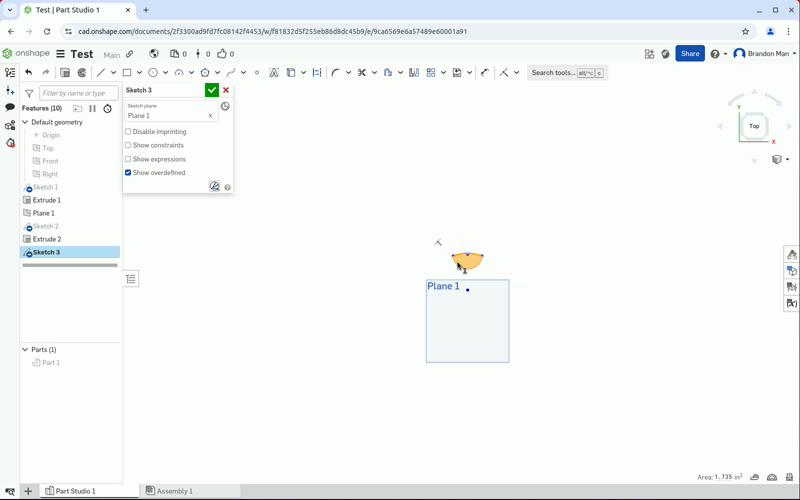
scroll(-6)
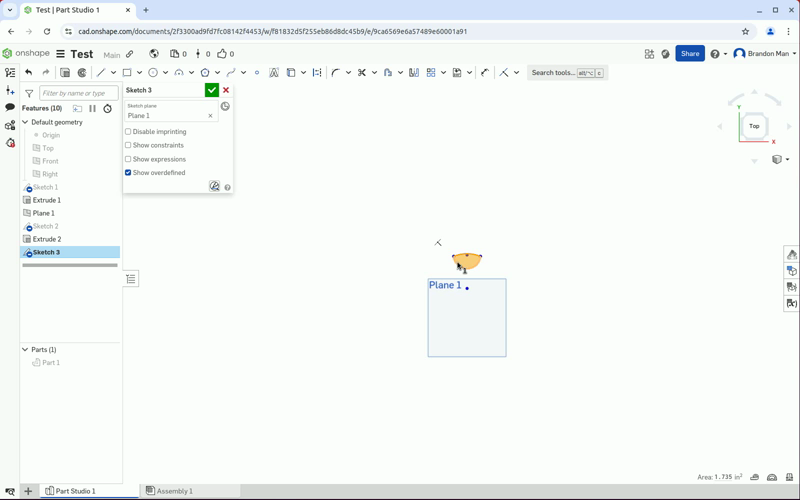
scroll(-6)
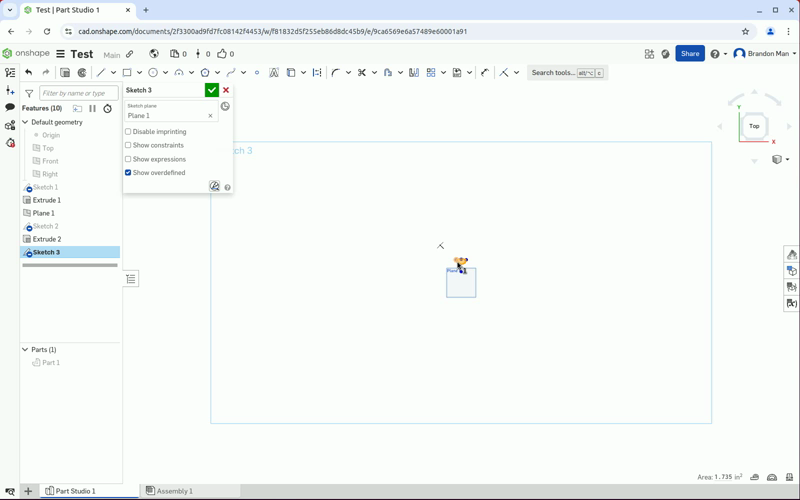
mouse_move(73, 352)
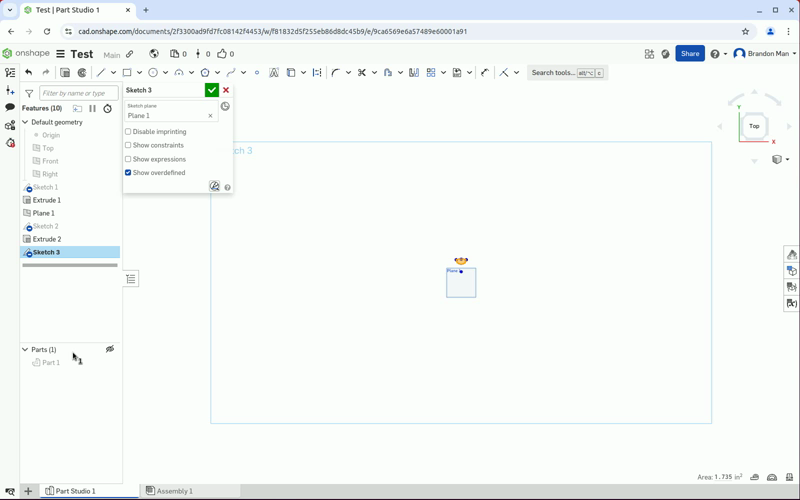
key(shift+y)
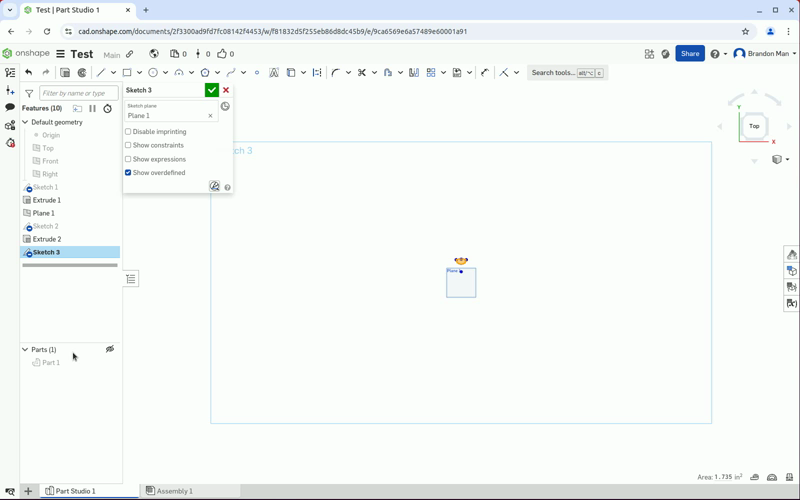
key(shift+e)
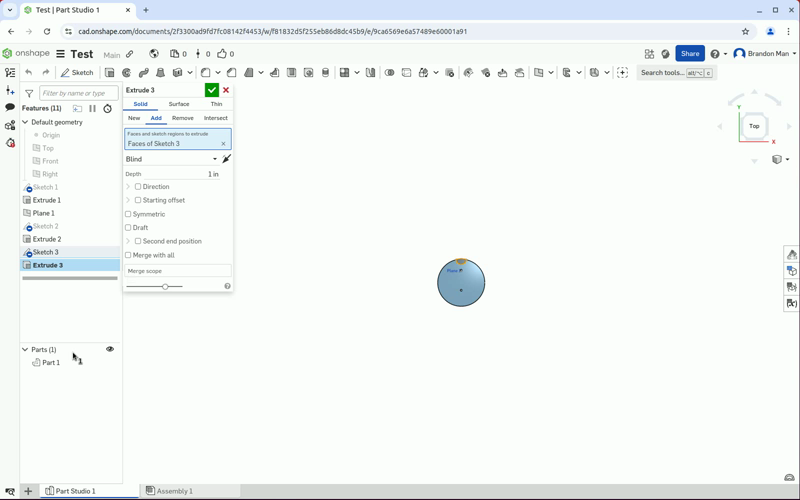
mouse_move(143, 106)
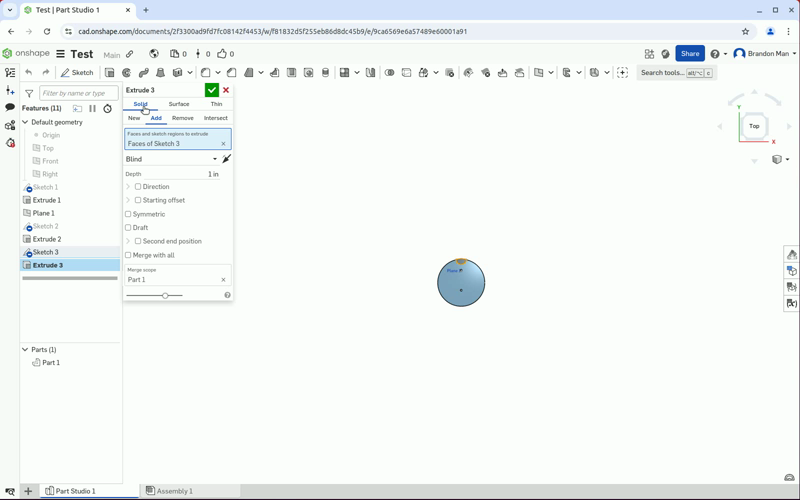
click(143, 106)
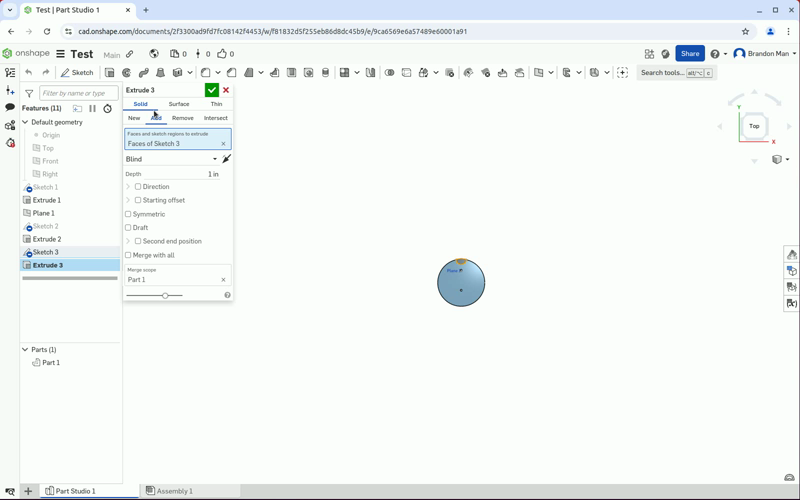
mouse_move(186, 120)
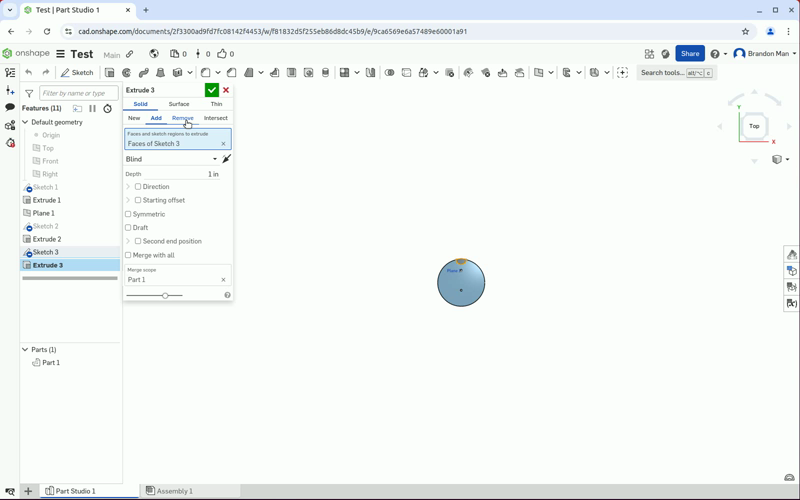
click(186, 120)
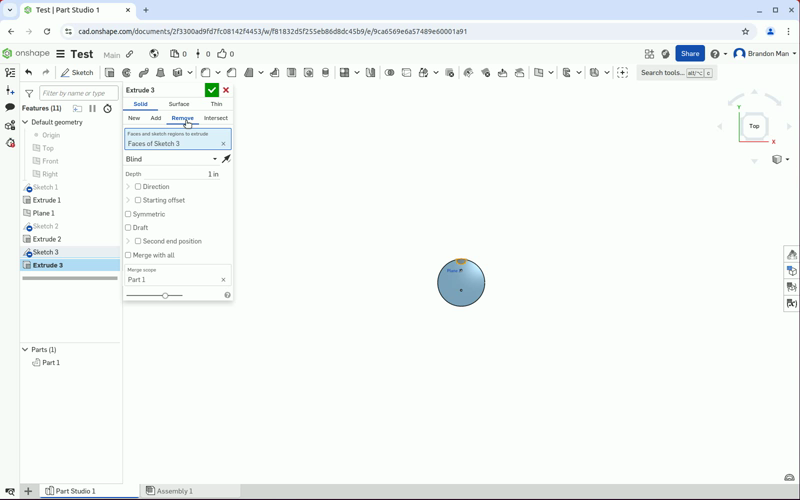
key(tab, 4)
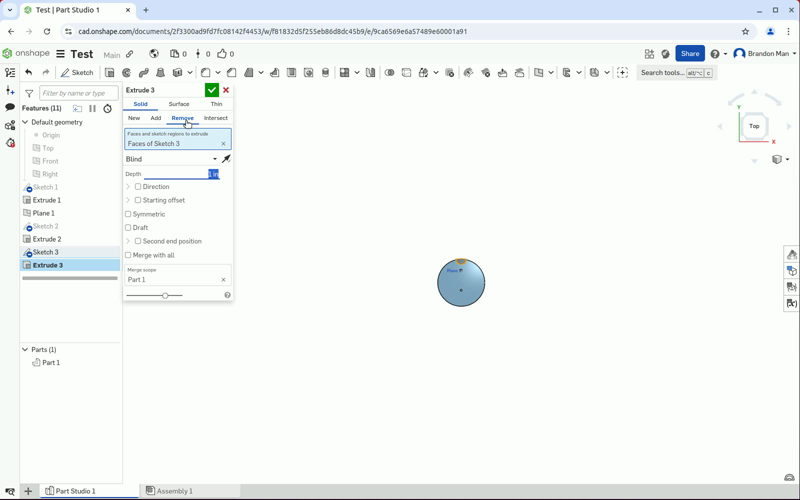
text(0.722)
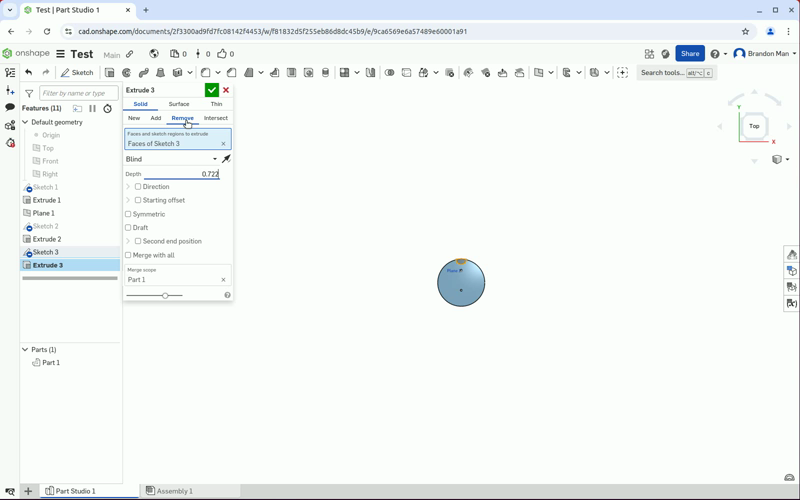
key(tab, 6)
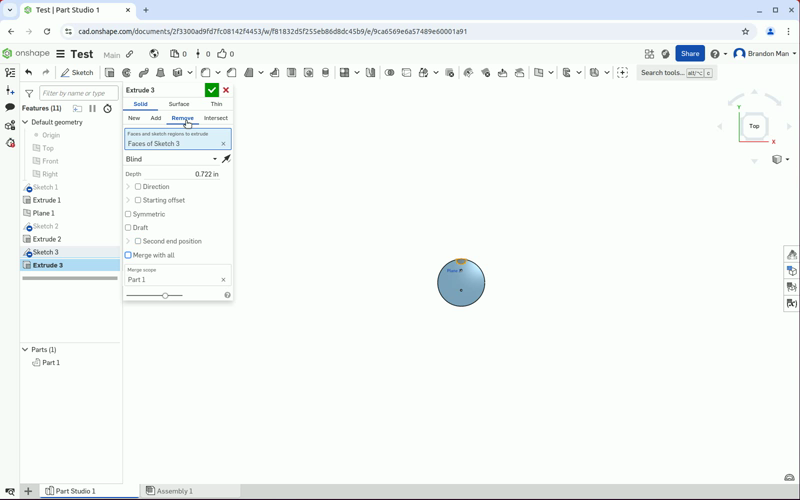
key(space)
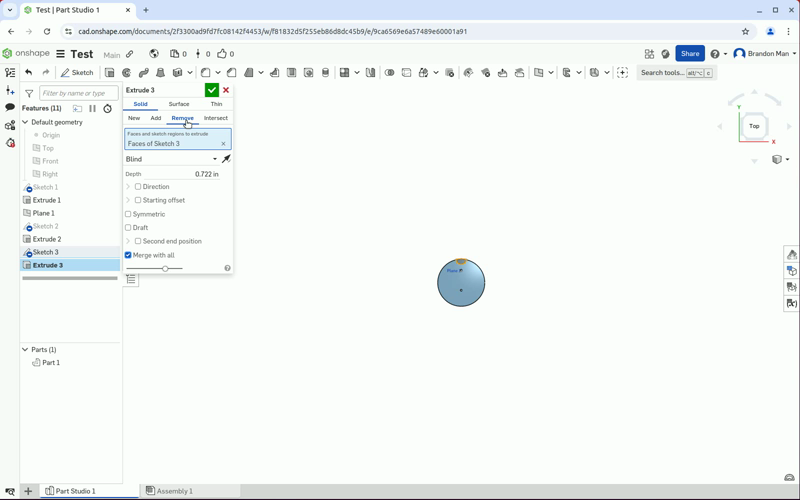
key(enter)
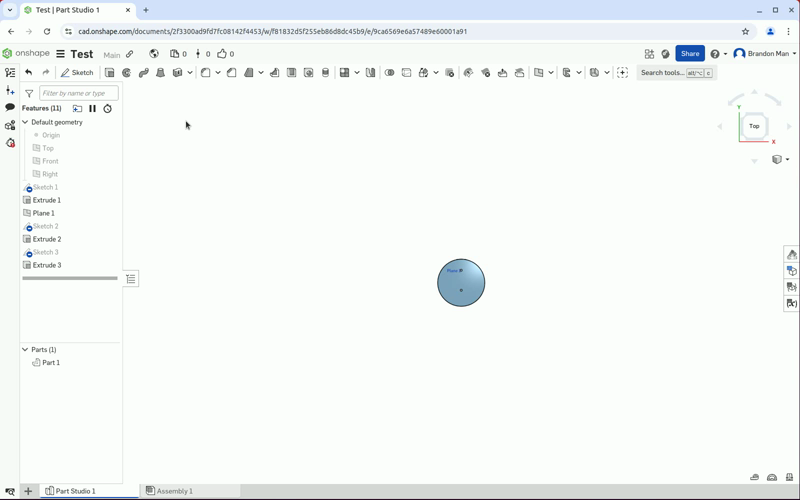
key(shift+h)
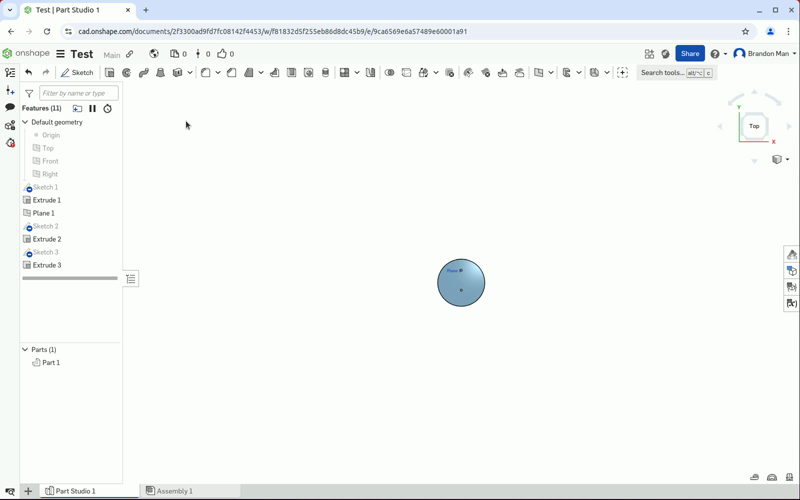
key(shift+h)
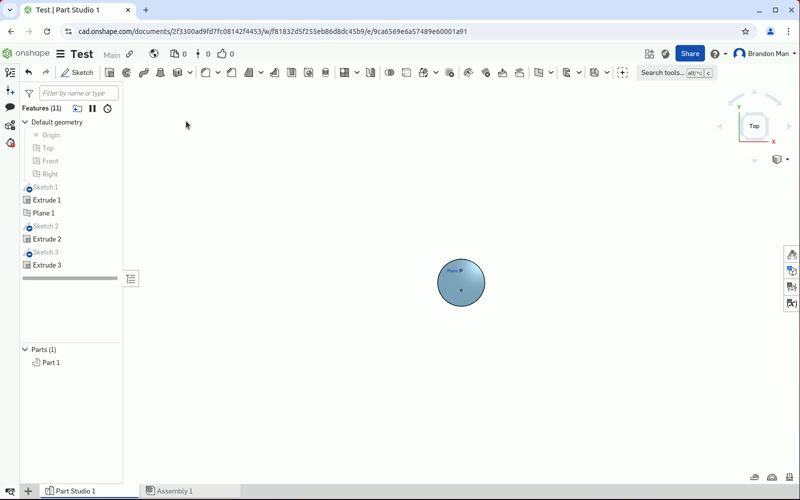
mouse_move(73, 189)
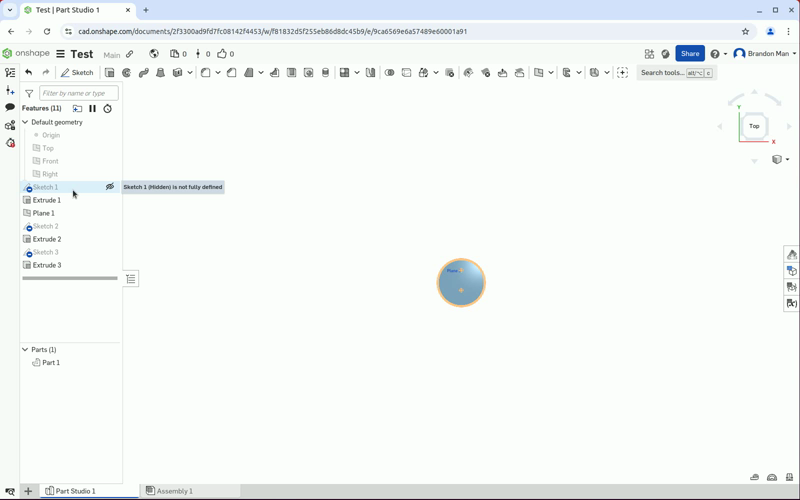
click(73, 189)
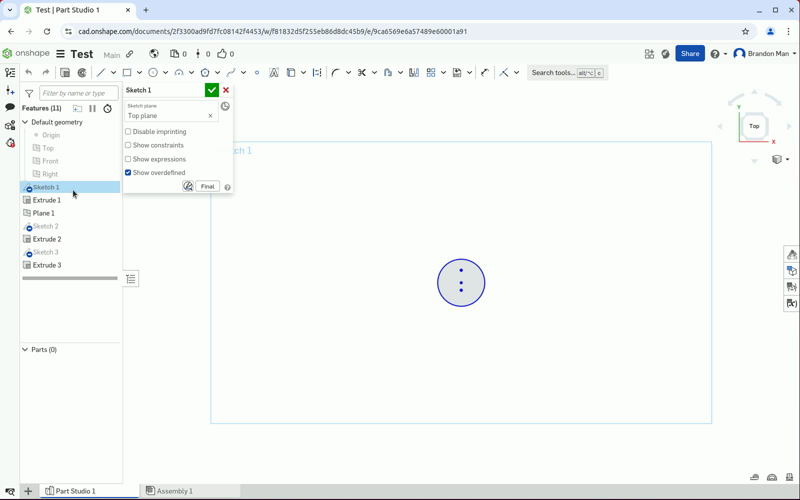
mouse_move(229, 92)
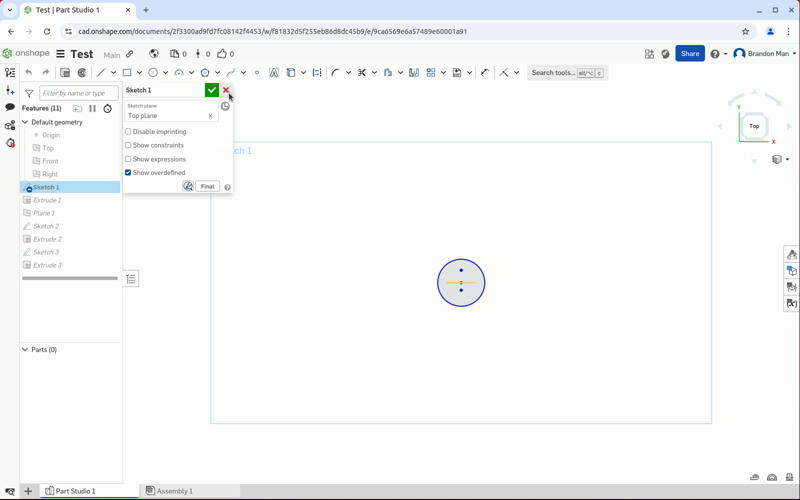
click(229, 92)
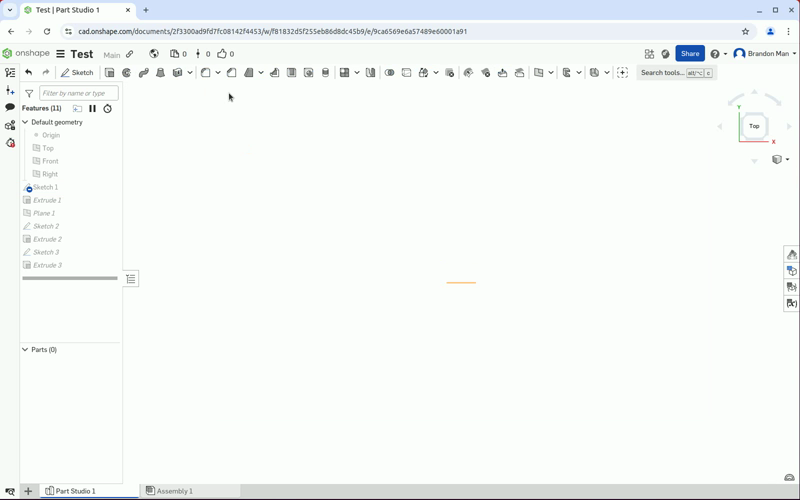
key(shift+s)
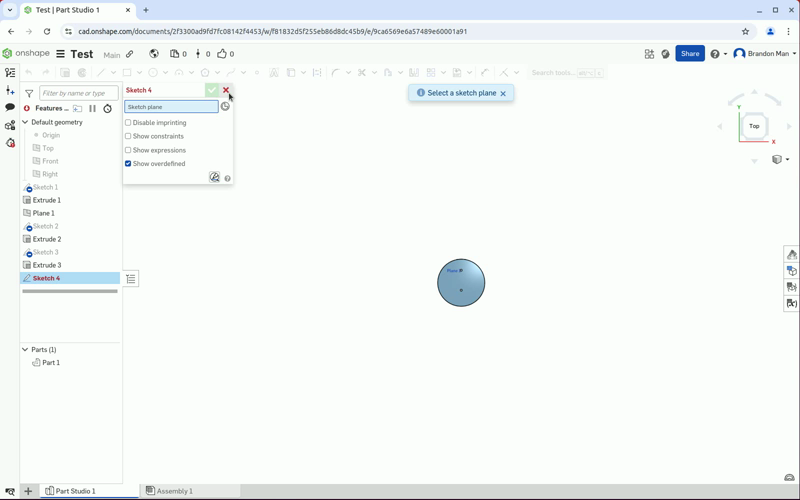
mouse_move(73, 215)
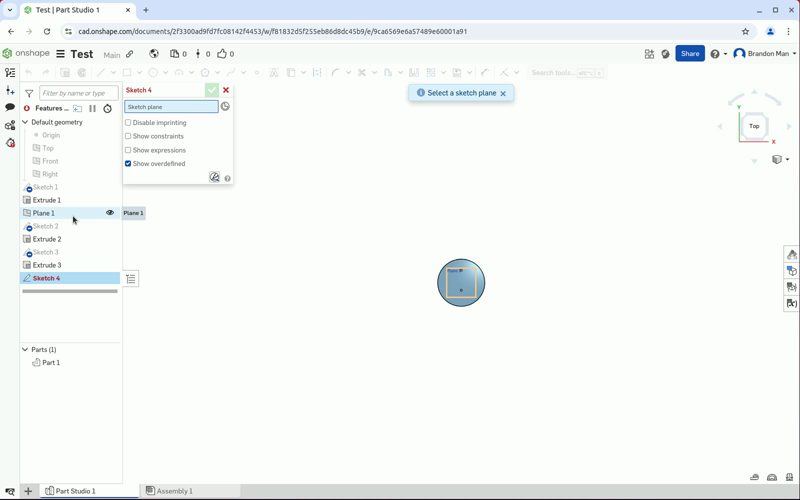
click(73, 215)
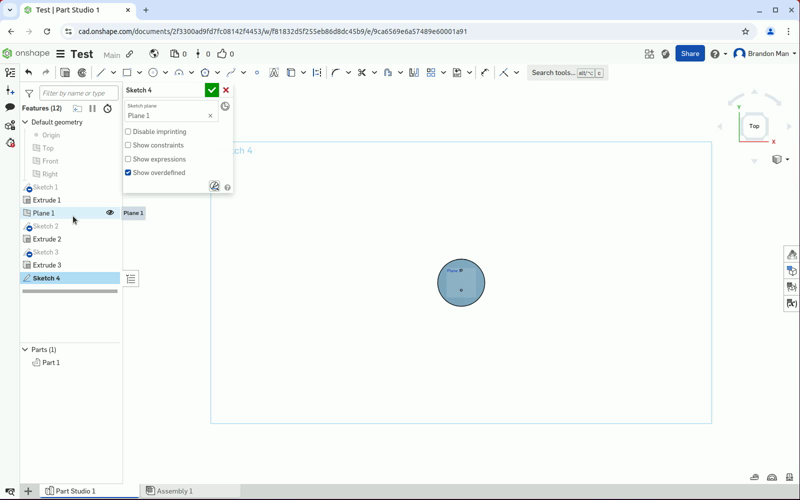
mouse_move(73, 352)
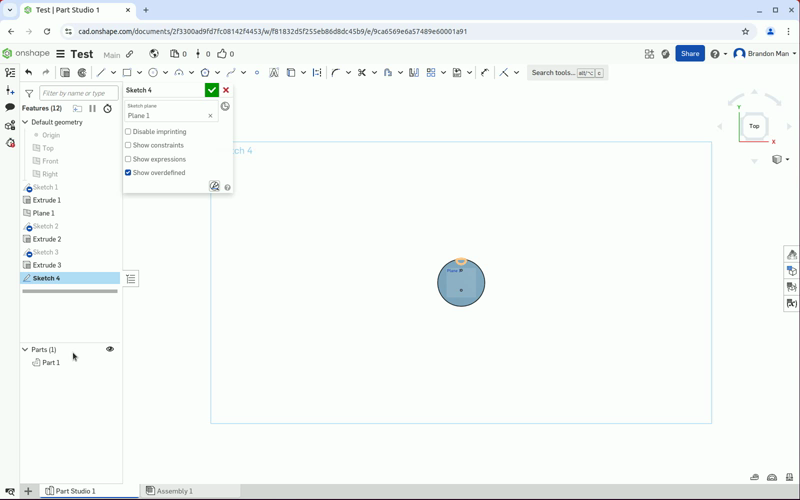
key(y)
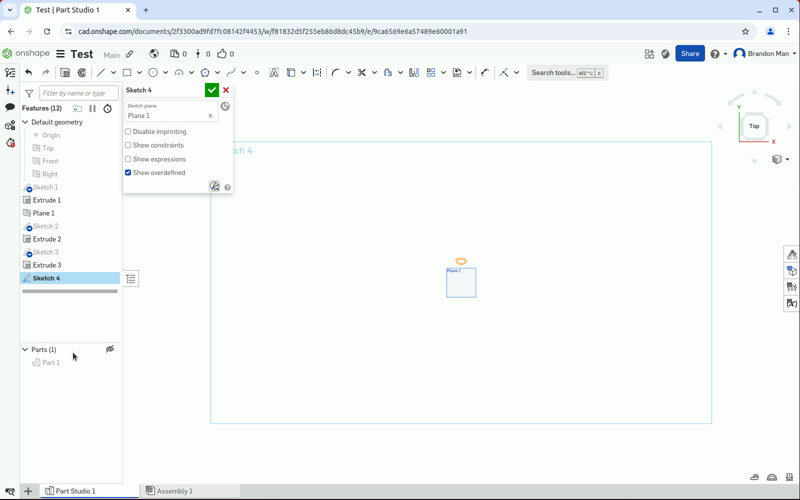
key(a)
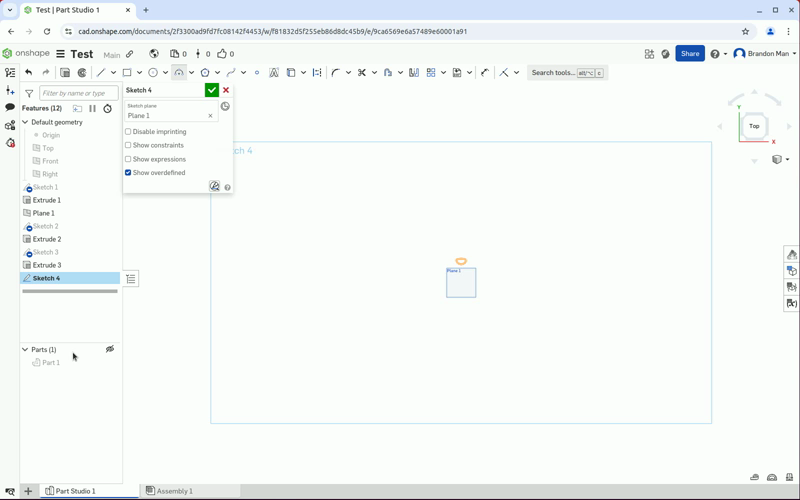
key_down(shift)
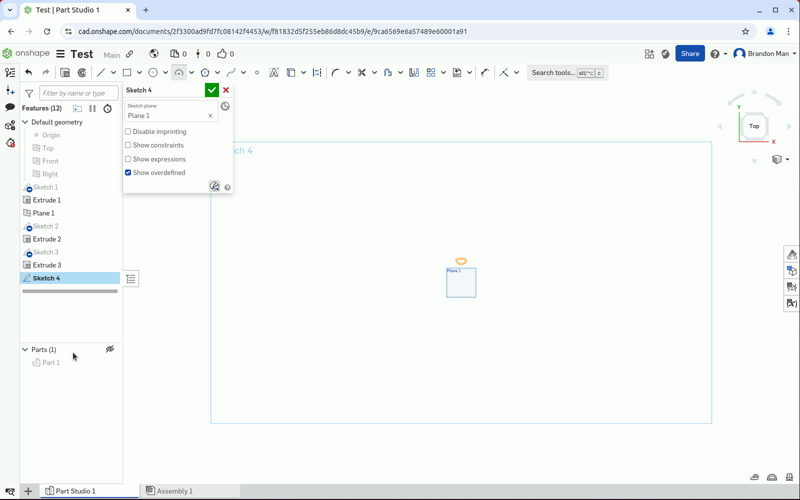
mouse_move(437, 287)
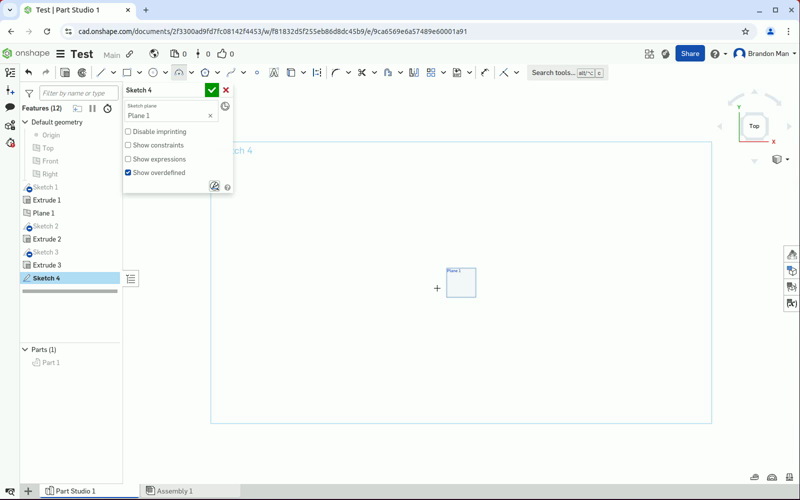
click(437, 287)
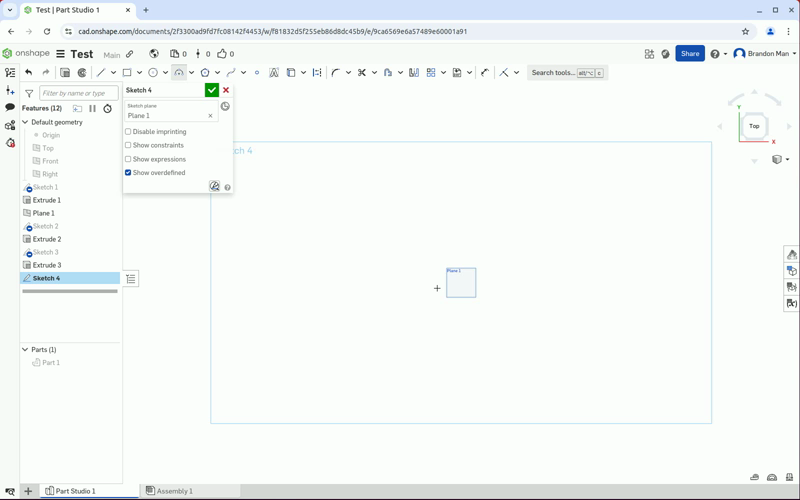
key_up(shift)
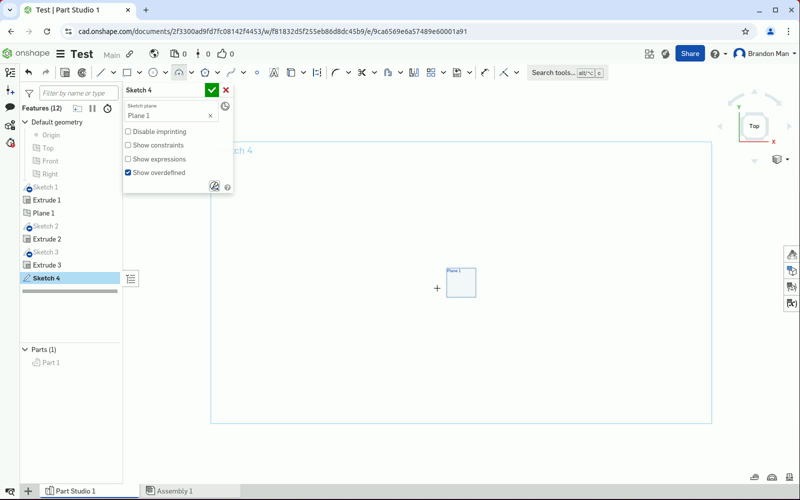
key_down(shift)
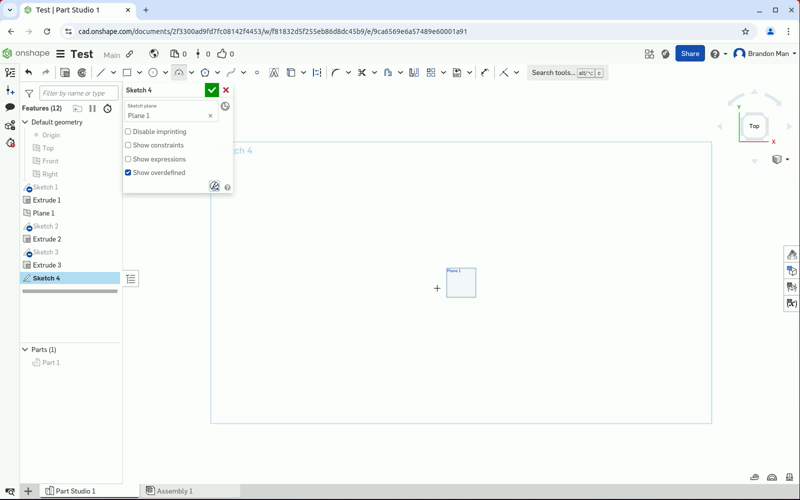
mouse_move(437, 277)
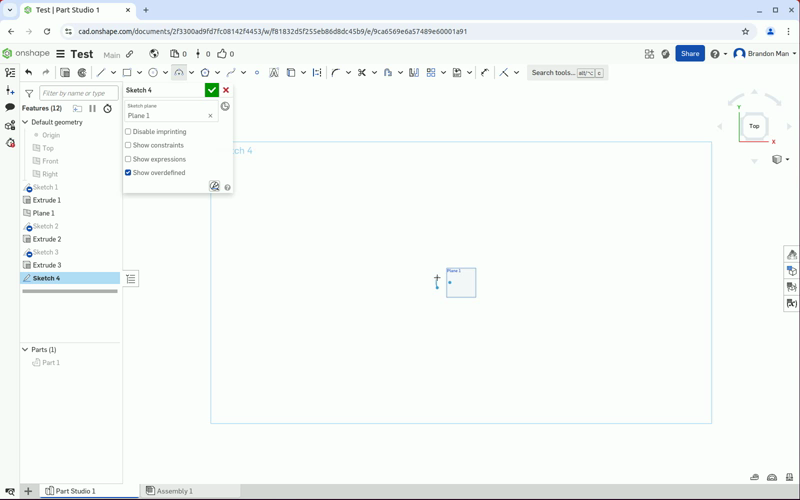
click(437, 277)
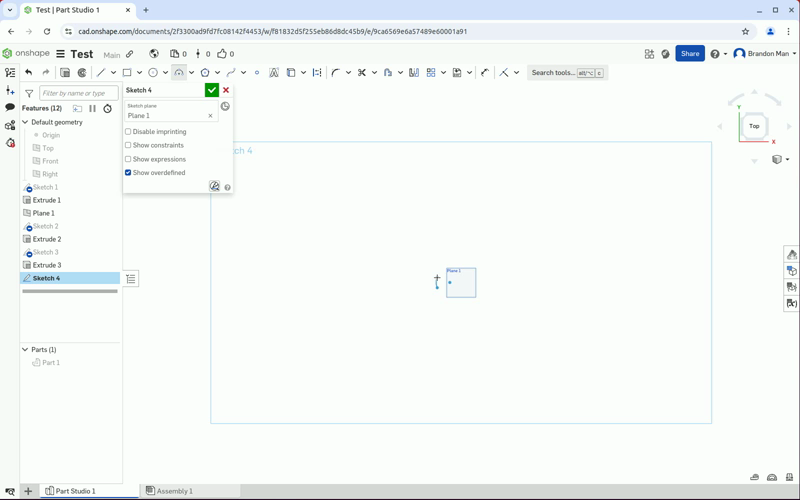
mouse_move(442, 282)
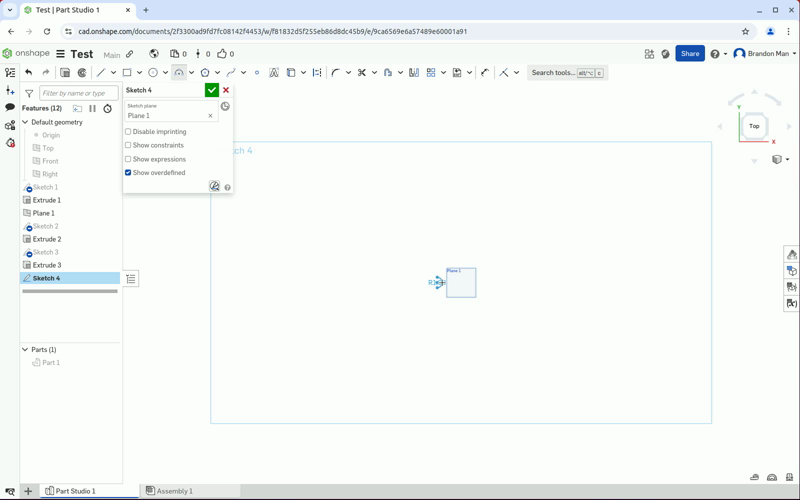
click(442, 282)
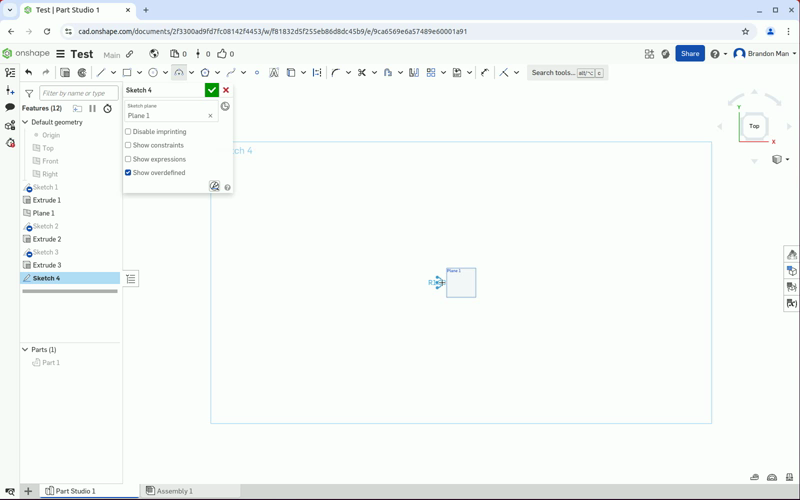
key_up(shift)
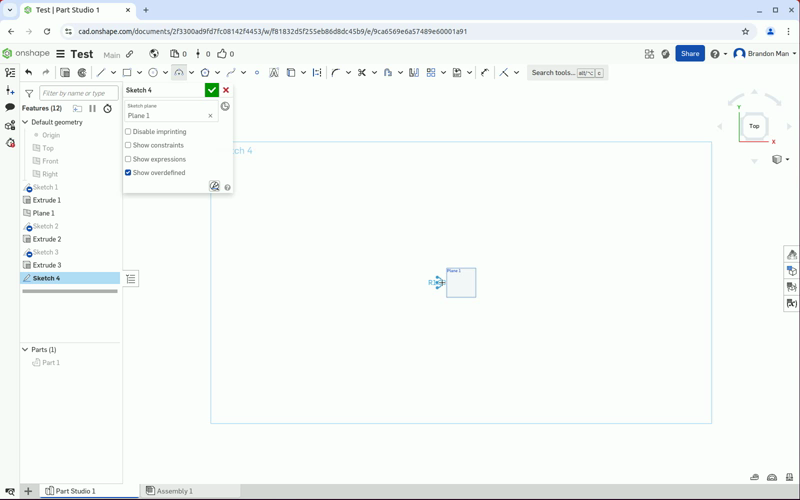
mouse_move(437, 277)
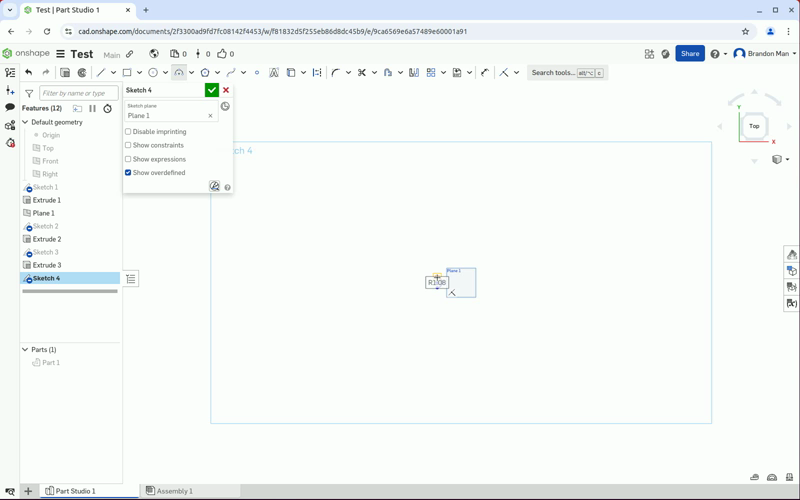
click(437, 277)
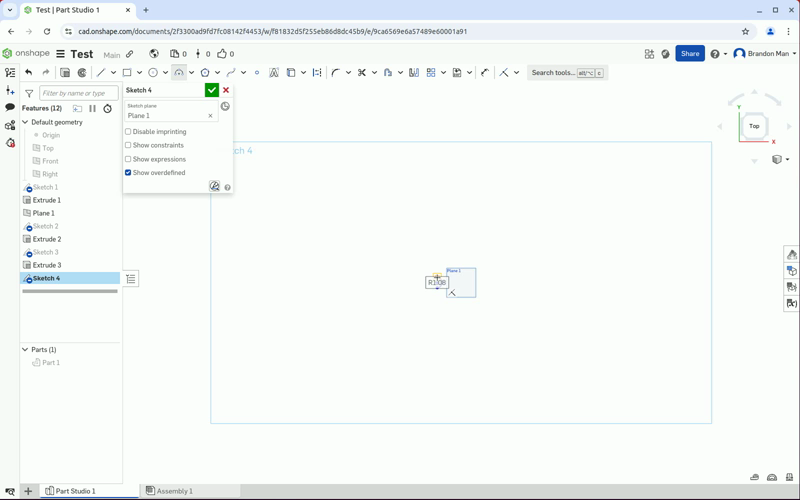
mouse_move(437, 287)
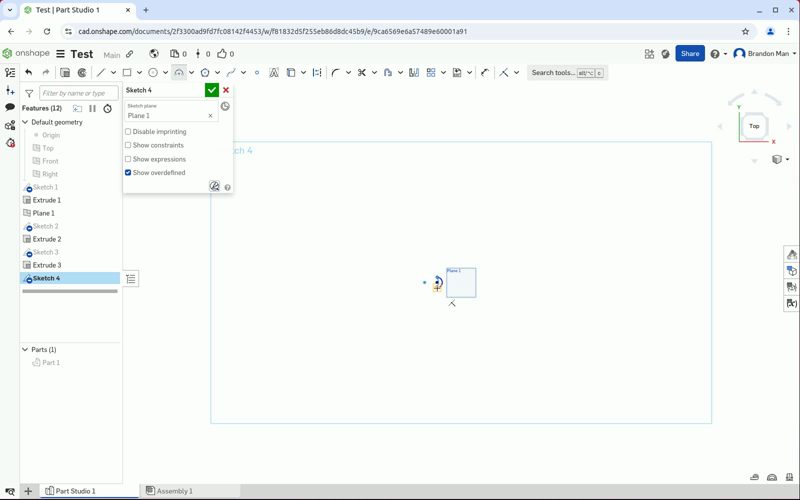
click(437, 287)
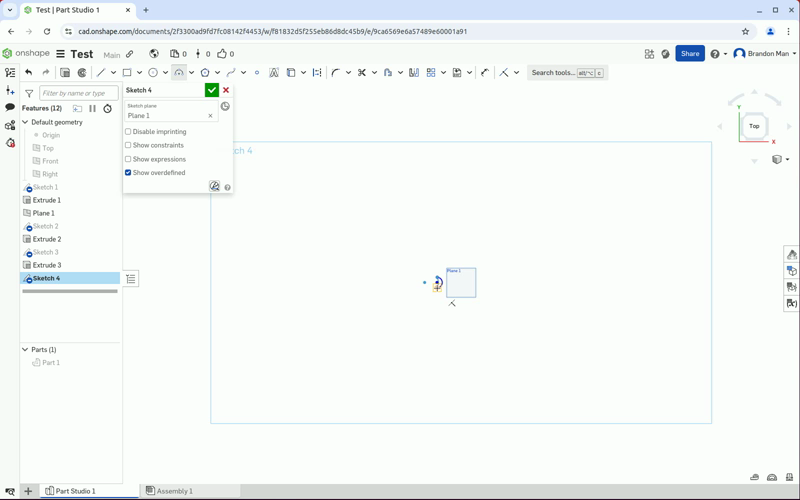
key_down(shift)
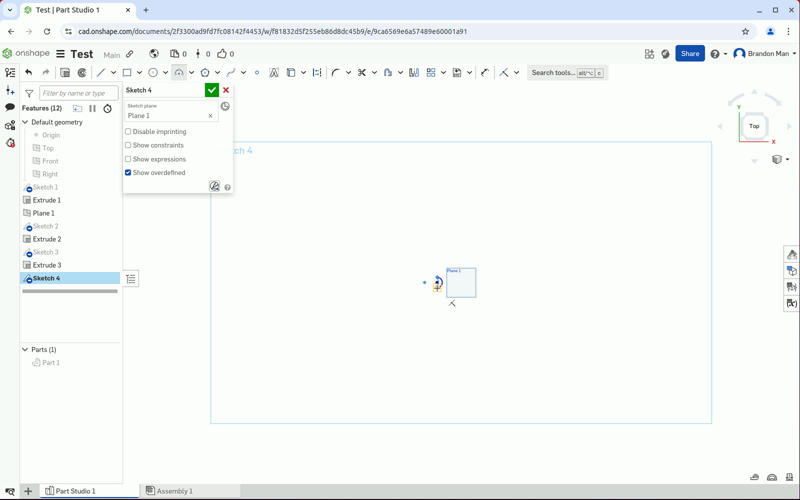
mouse_move(436, 282)
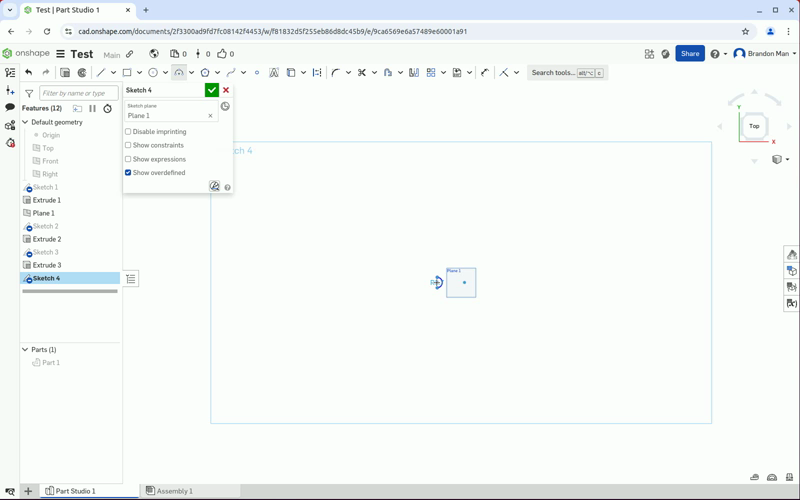
click(436, 282)
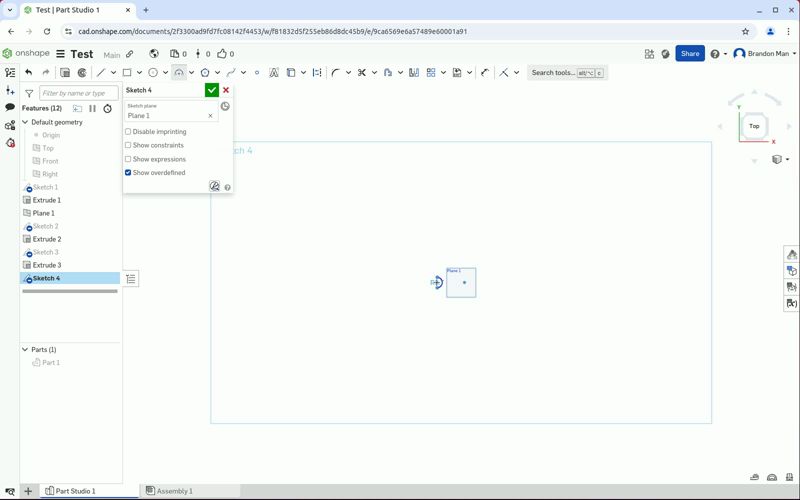
key_up(shift)
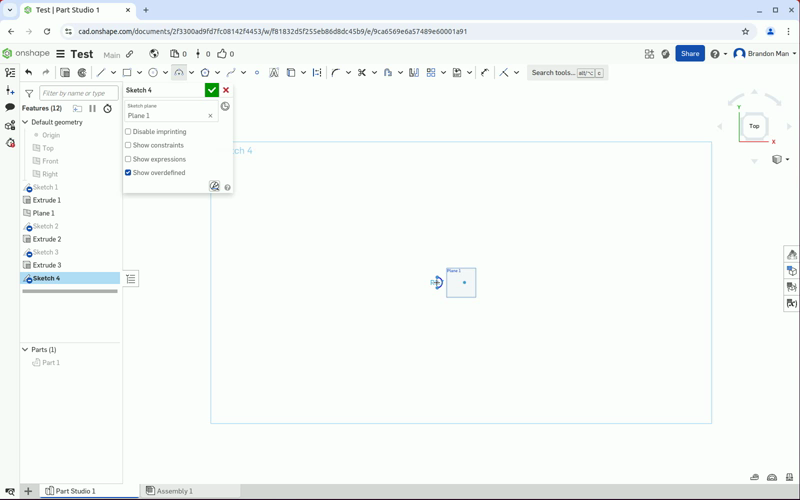
key(esc)
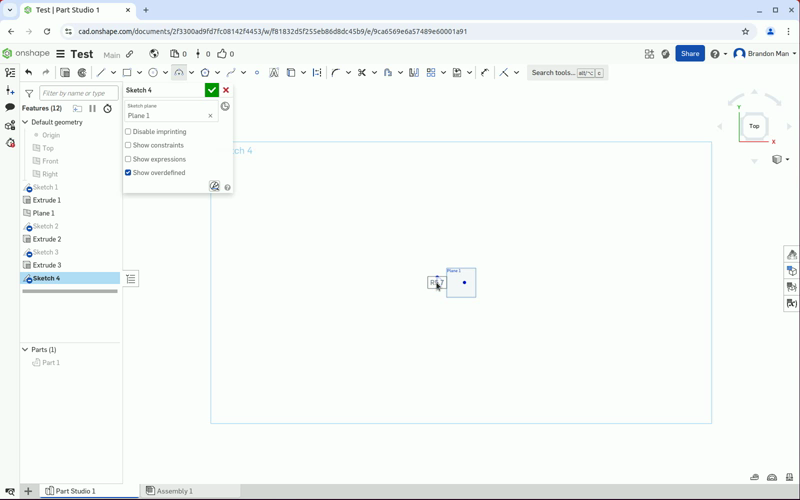
mouse_move(437, 281)
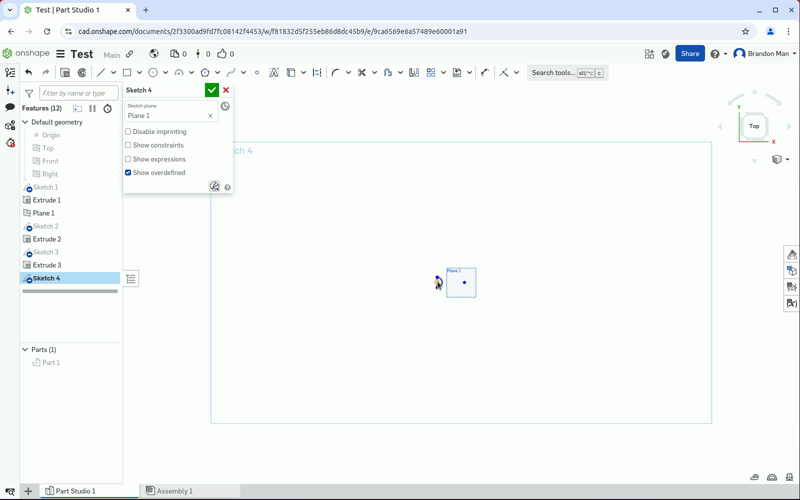
scroll(6)
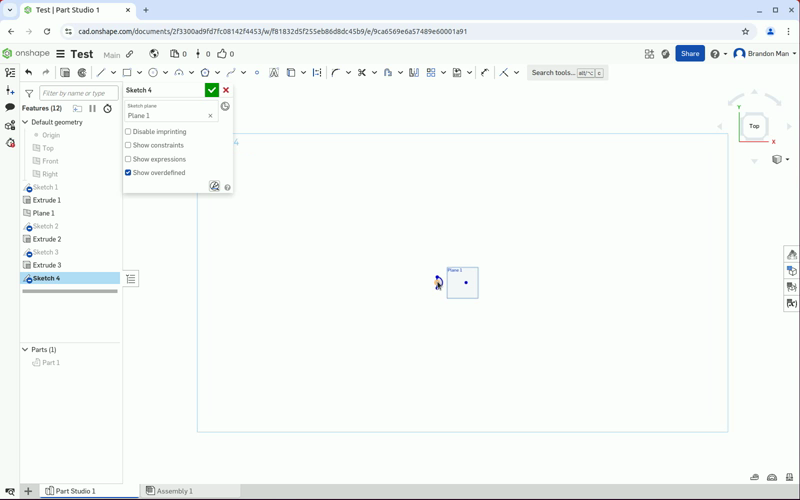
scroll(6)
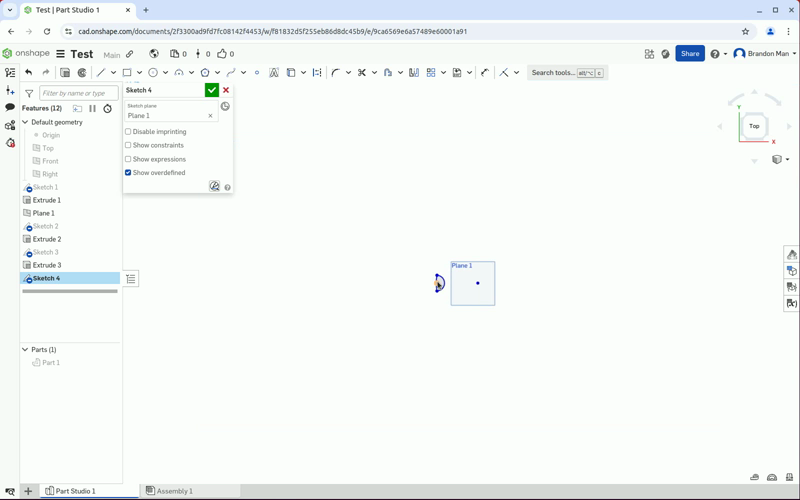
scroll(6)
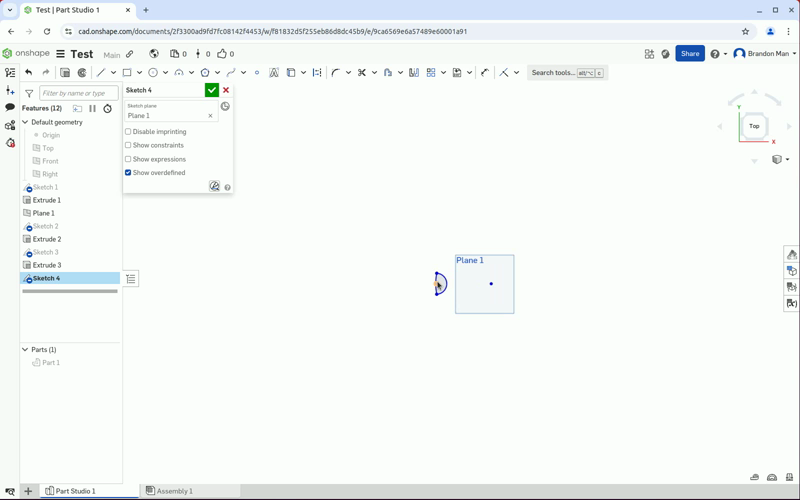
scroll(6)
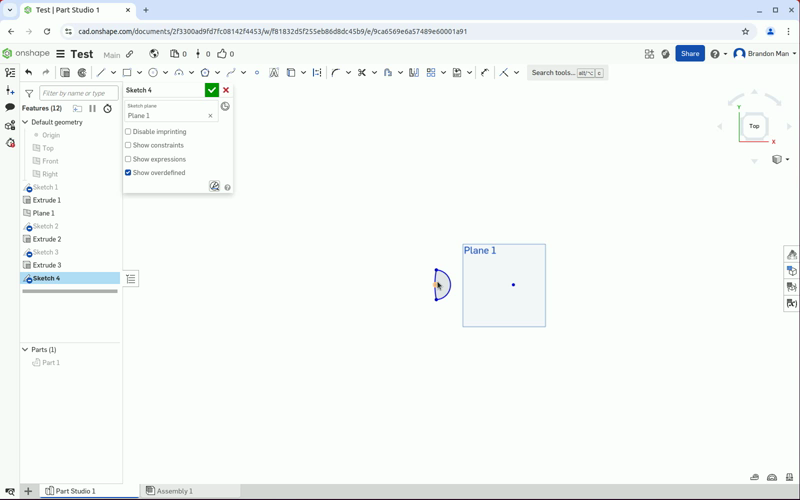
scroll(6)
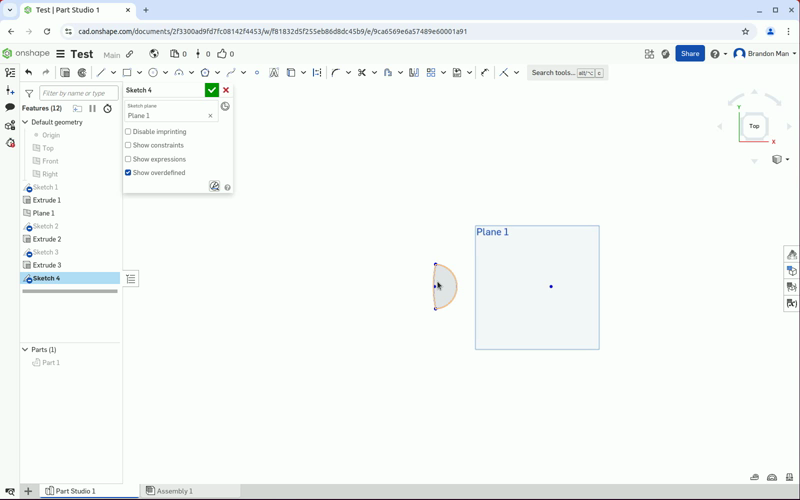
scroll(6)
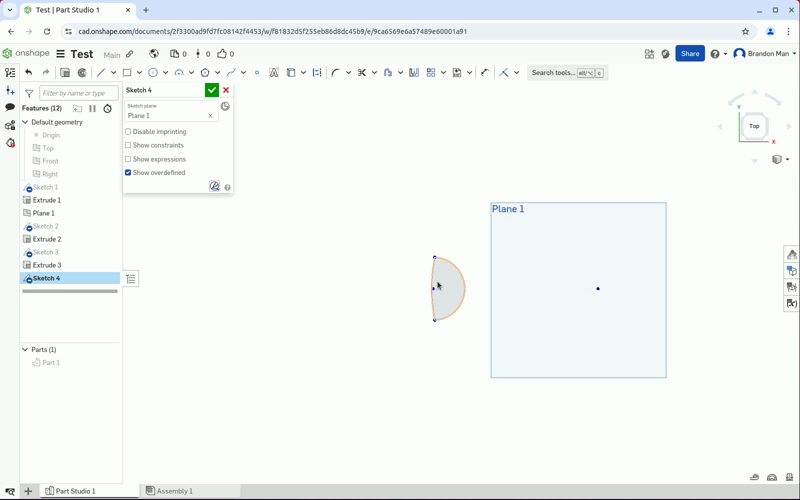
scroll(6)
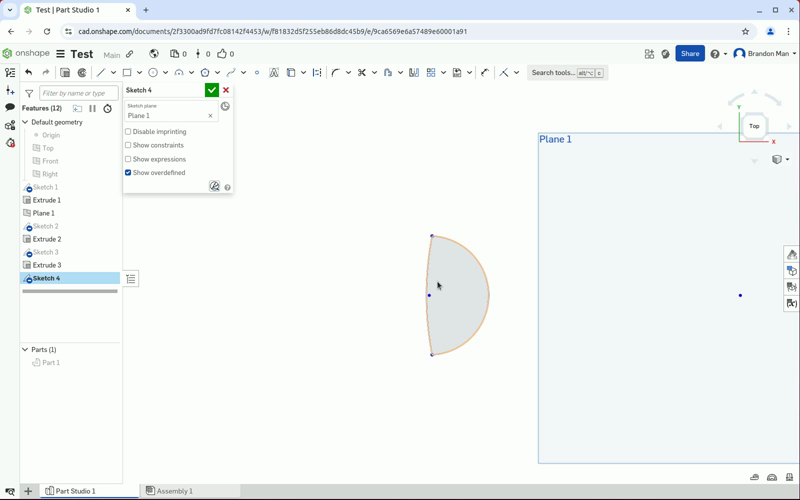
click(437, 281)
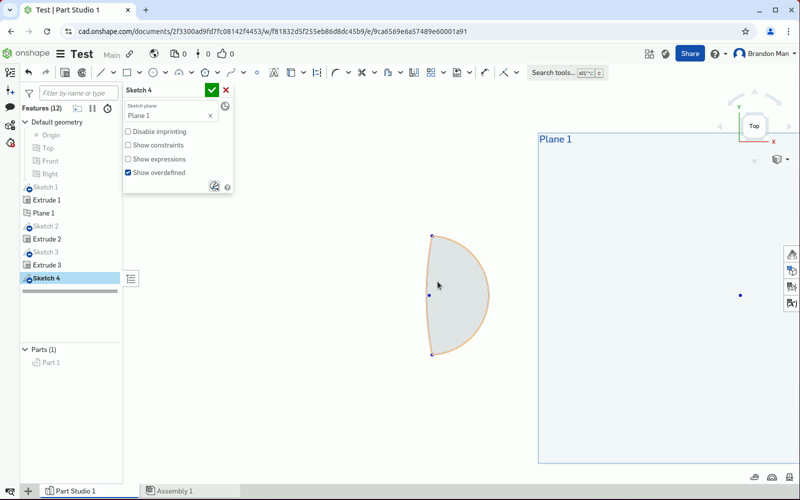
scroll(-6)
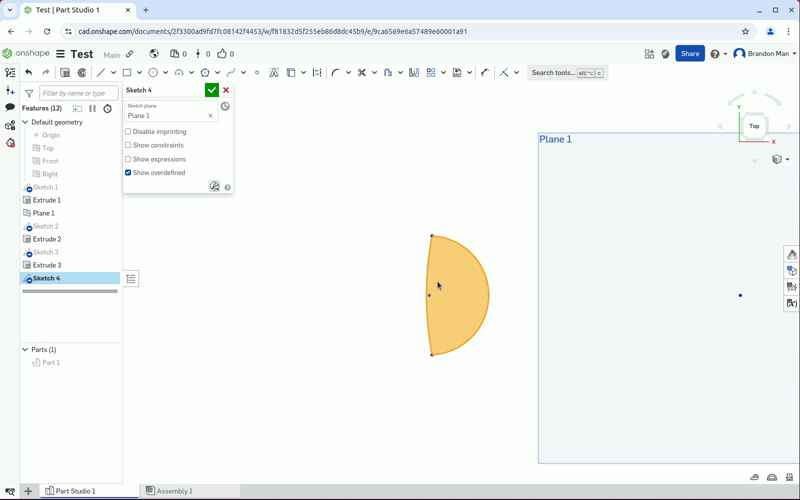
scroll(-6)
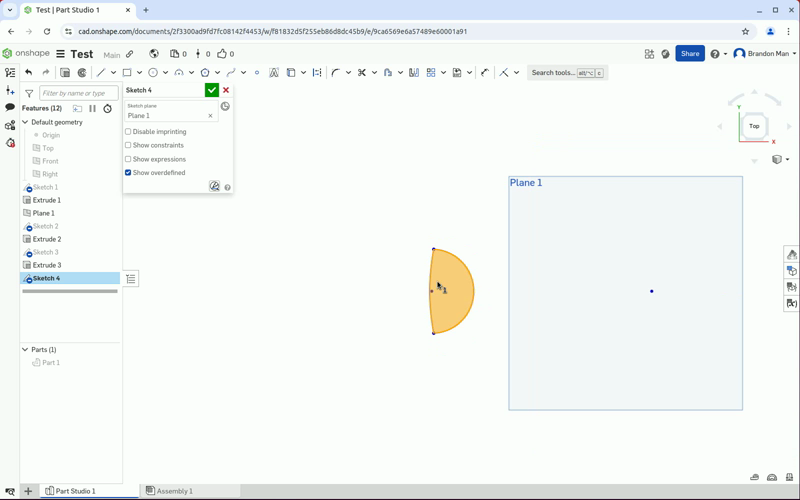
scroll(-6)
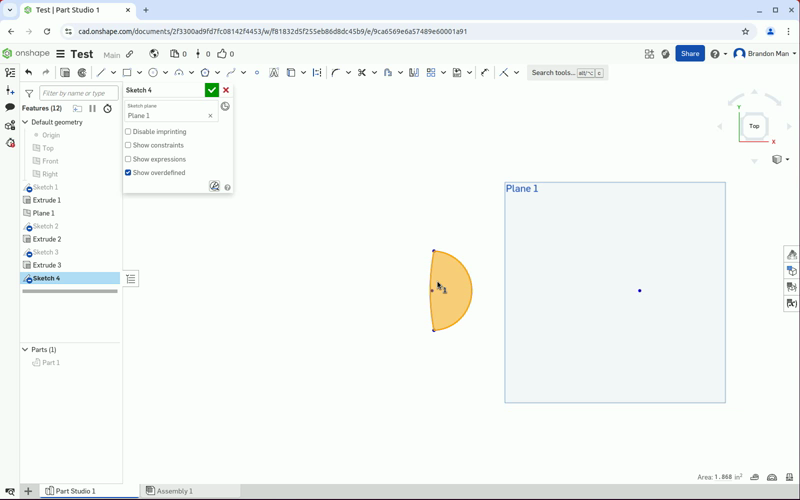
scroll(-6)
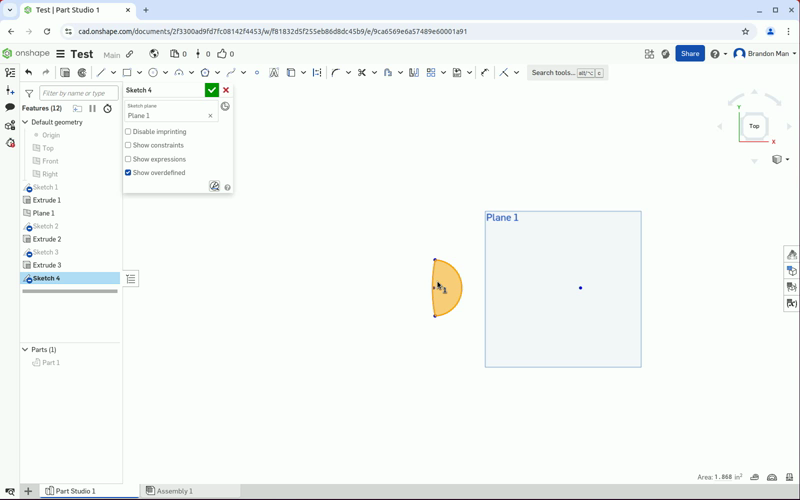
scroll(-6)
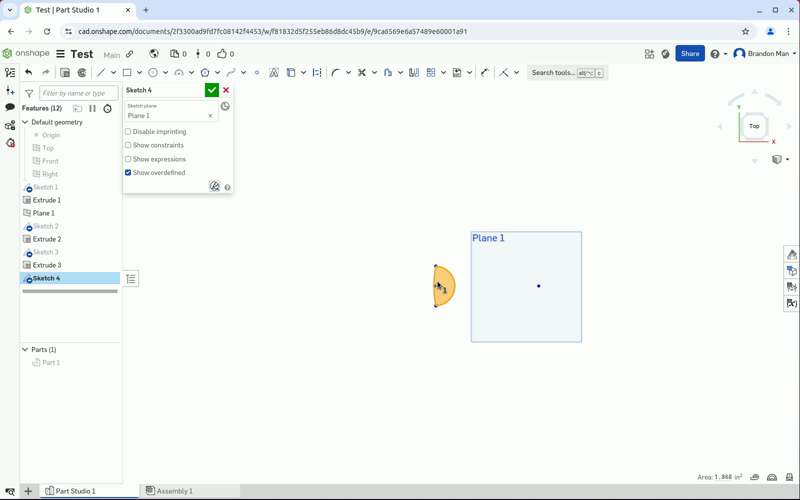
scroll(-6)
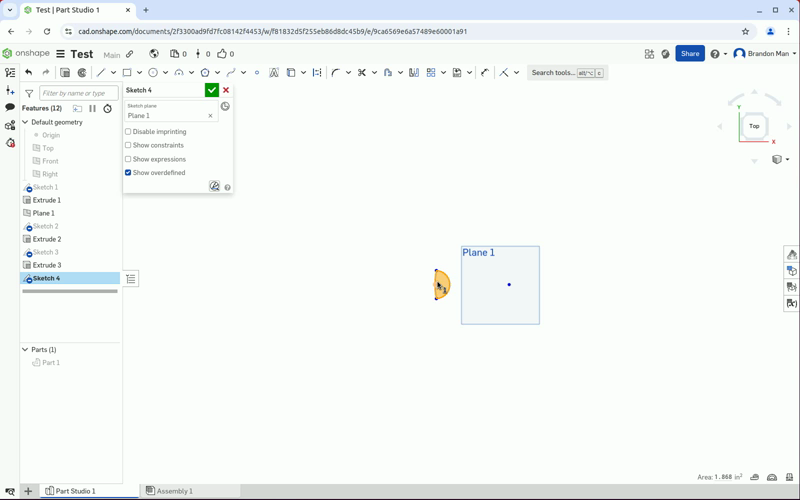
scroll(-6)
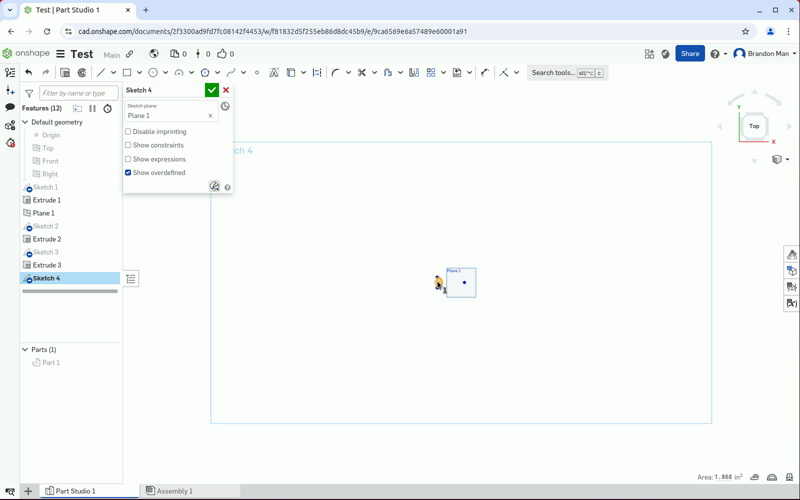
mouse_move(73, 352)
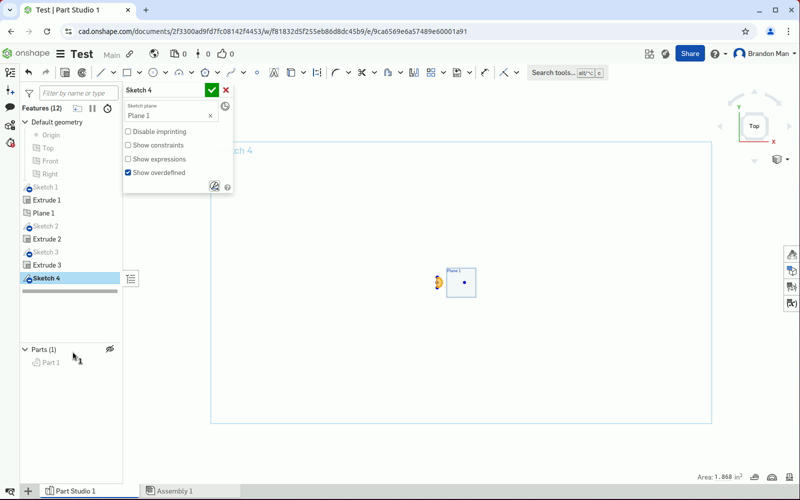
key(shift+y)
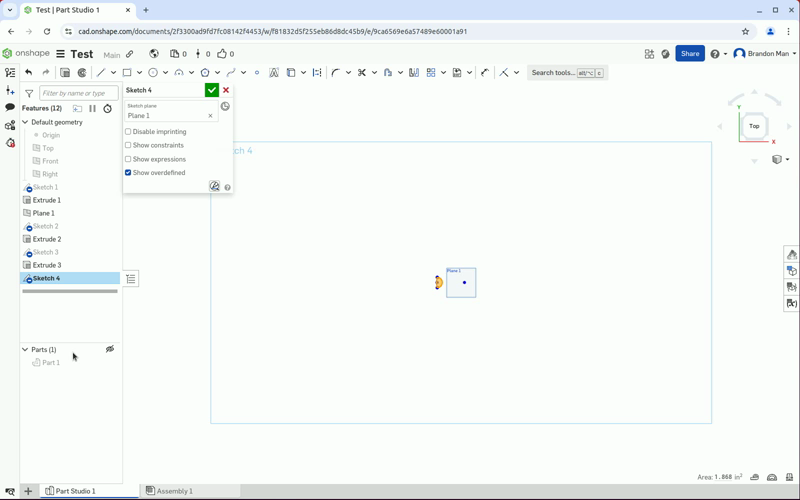
key(shift+e)
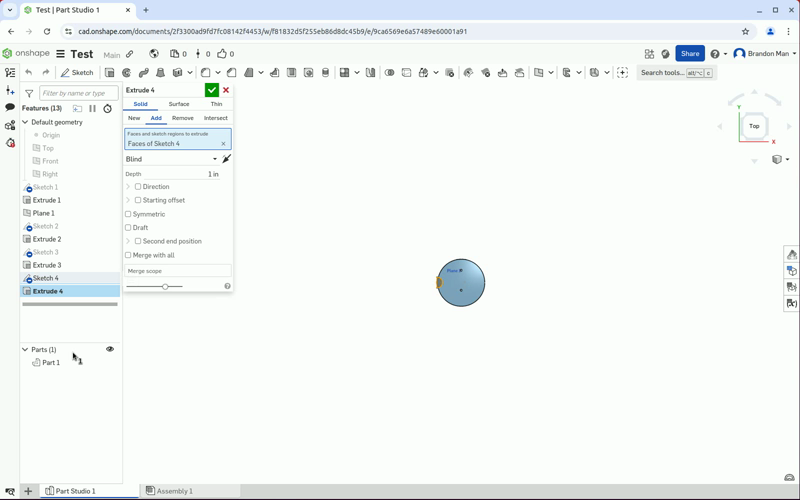
mouse_move(143, 106)
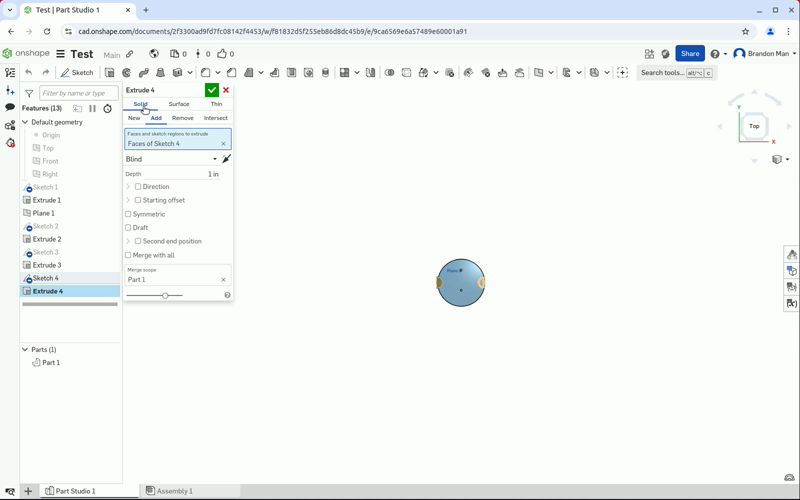
click(143, 106)
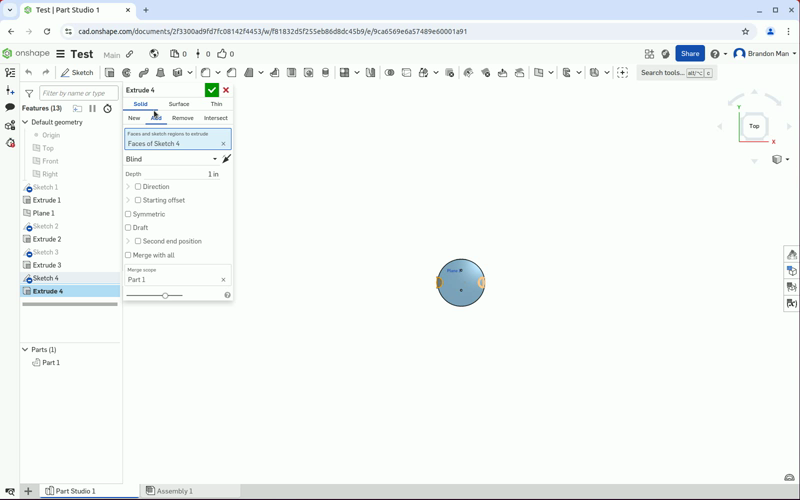
mouse_move(186, 120)
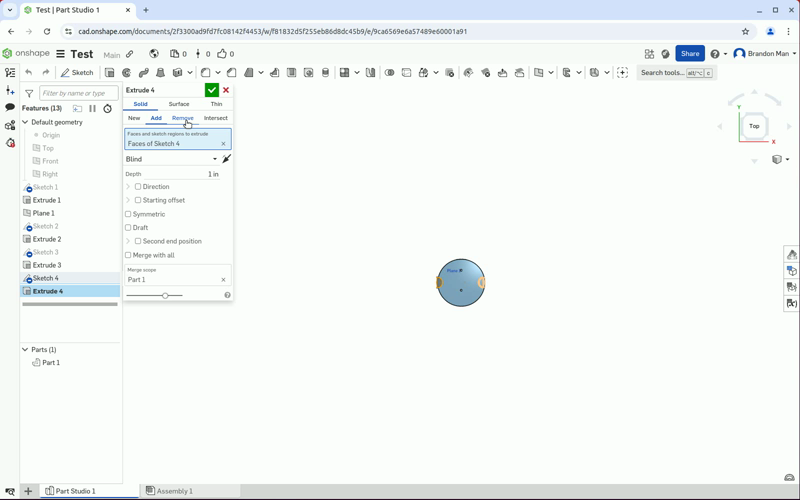
click(186, 120)
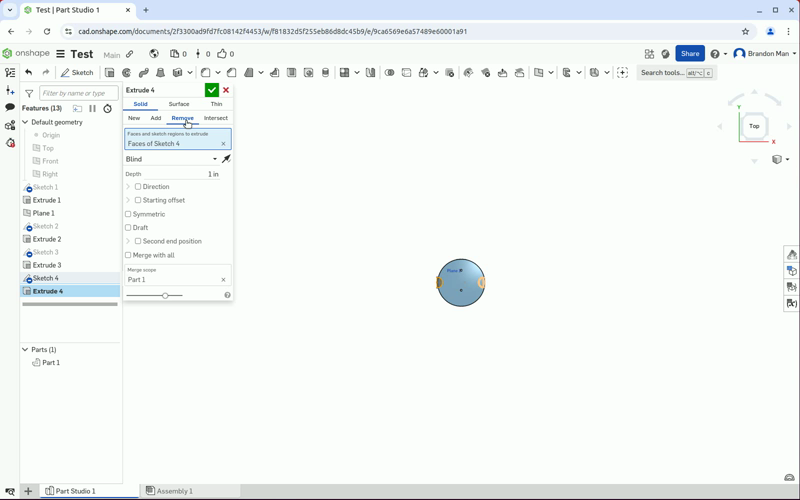
key(tab, 4)
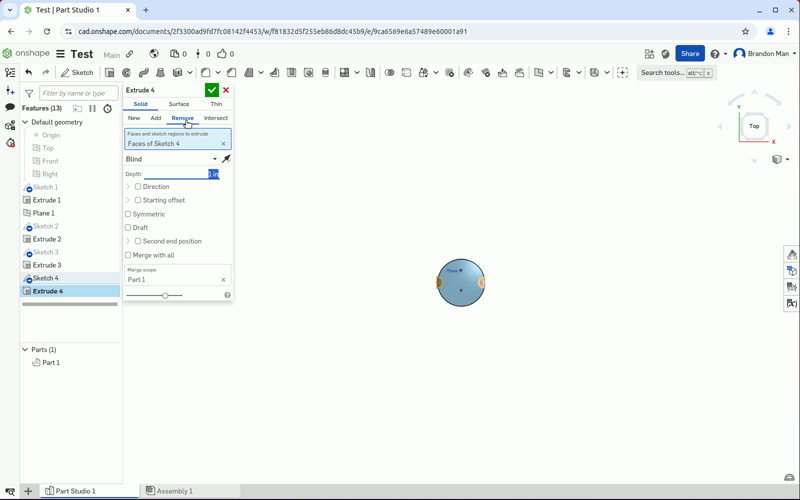
text(0.722)
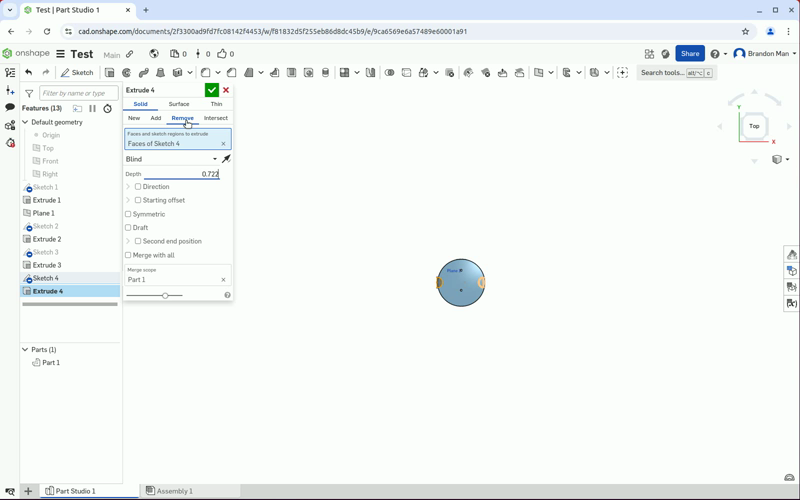
key(tab, 6)
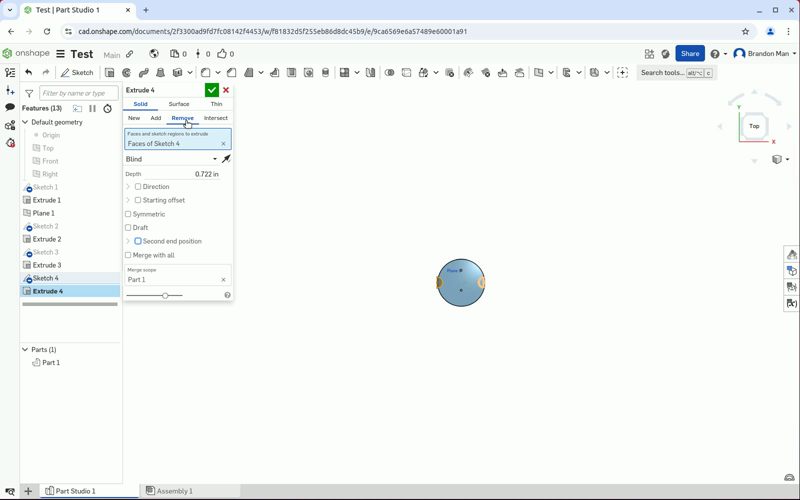
key(space)
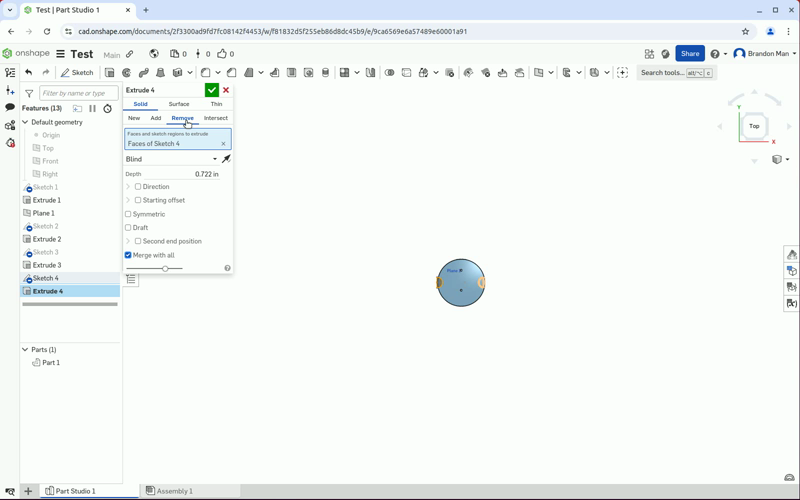
key(enter)
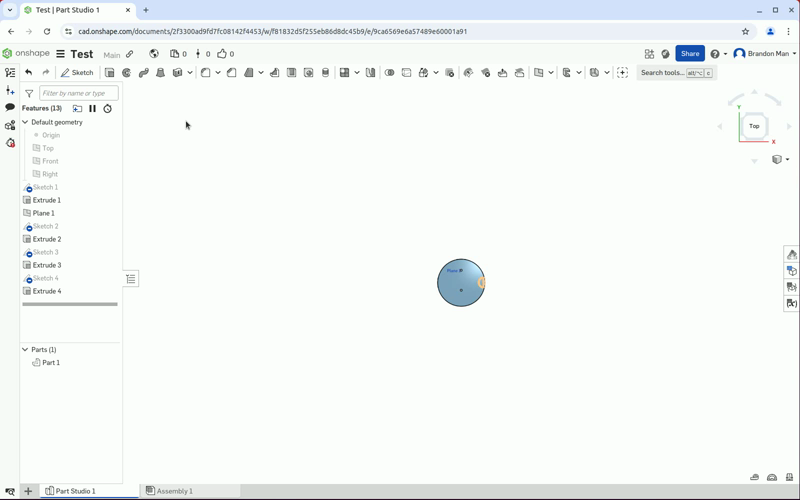
key(shift+h)
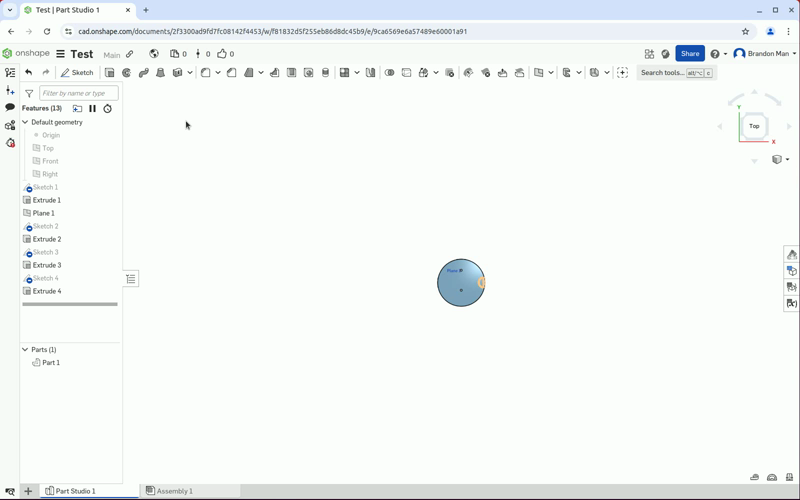
key(shift+h)
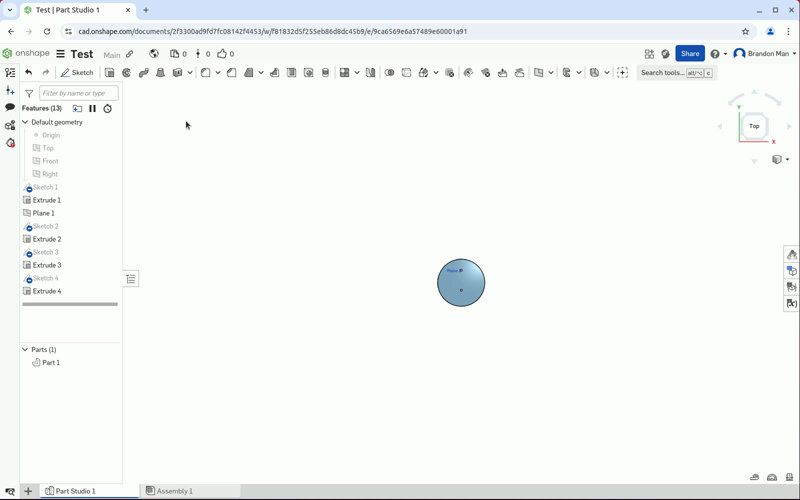
mouse_move(73, 189)
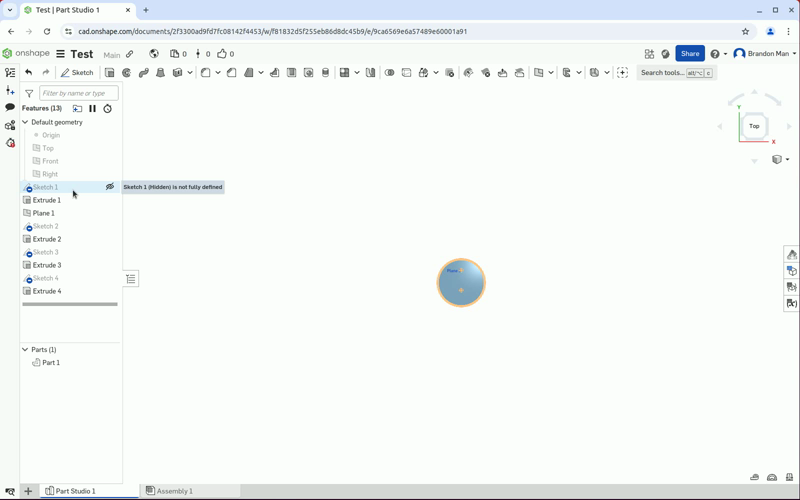
click(73, 189)
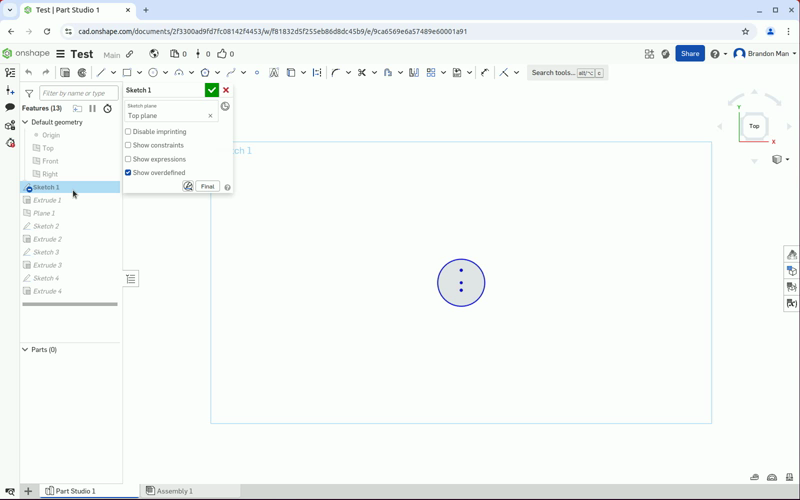
mouse_move(229, 92)
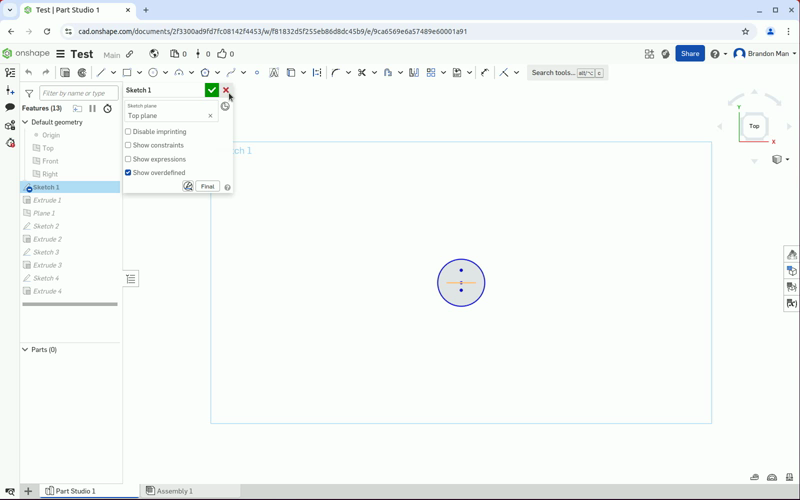
click(229, 92)
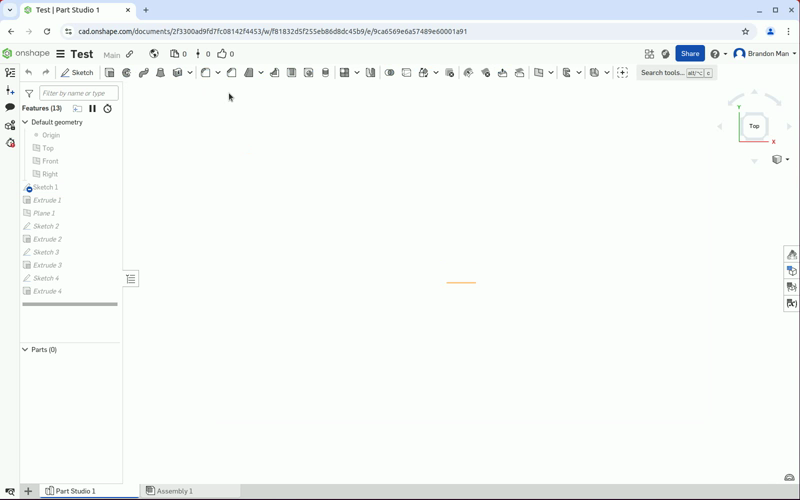
key(shift+s)
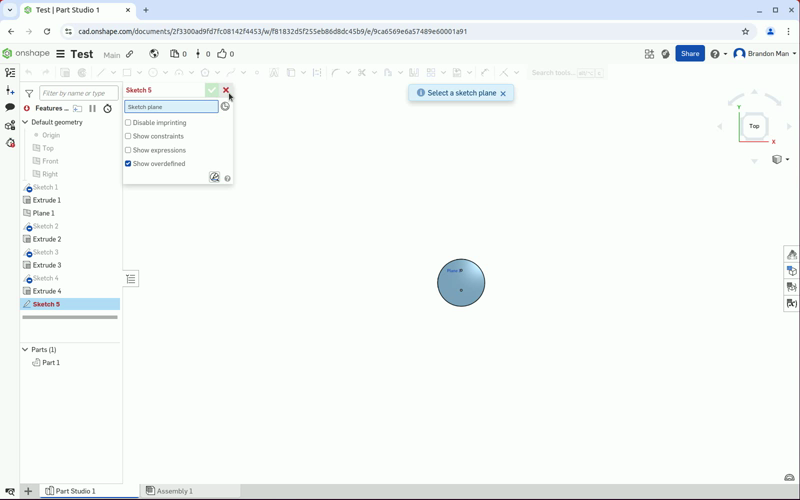
mouse_move(73, 215)
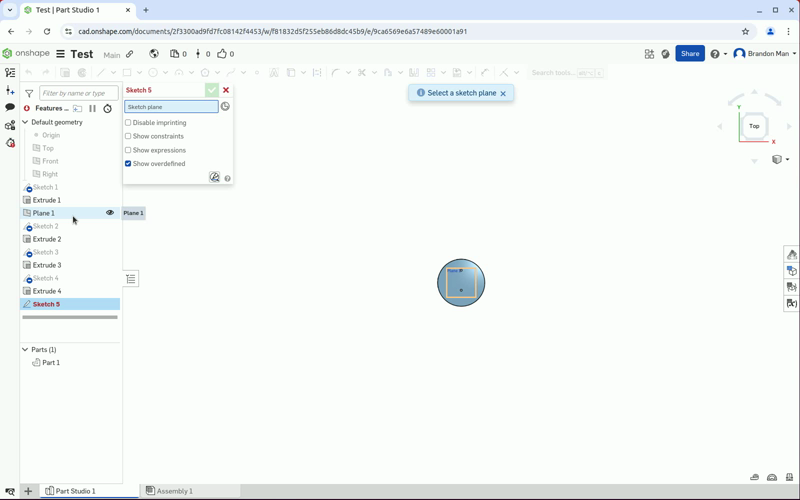
click(73, 215)
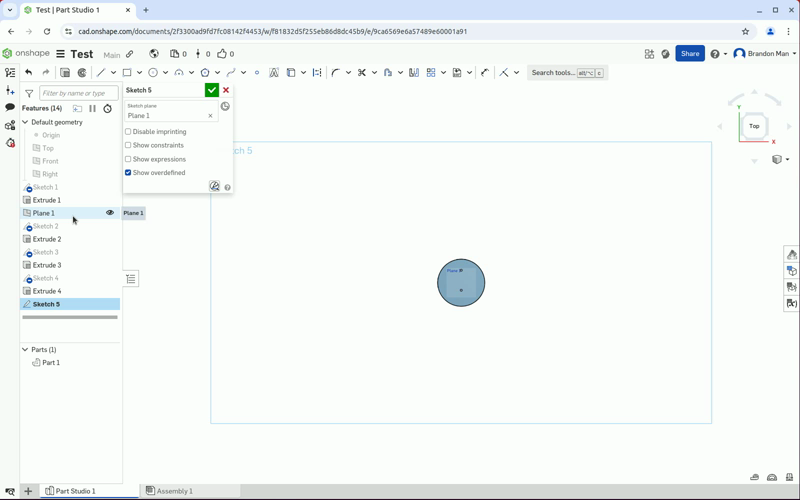
mouse_move(73, 352)
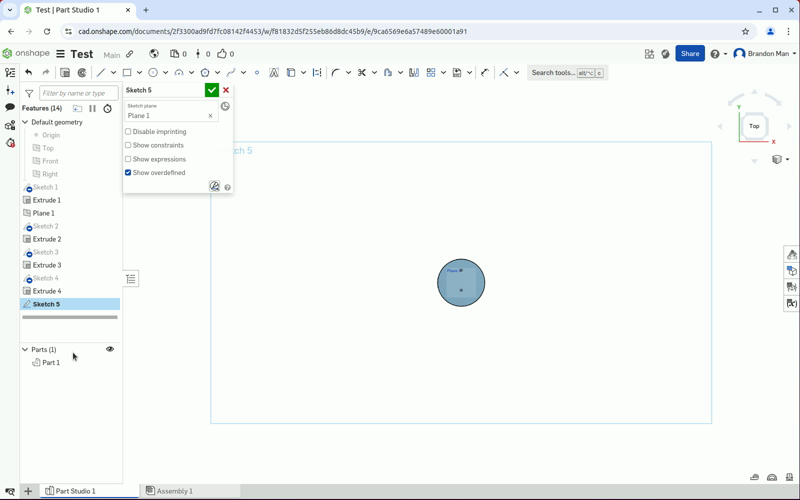
key(y)
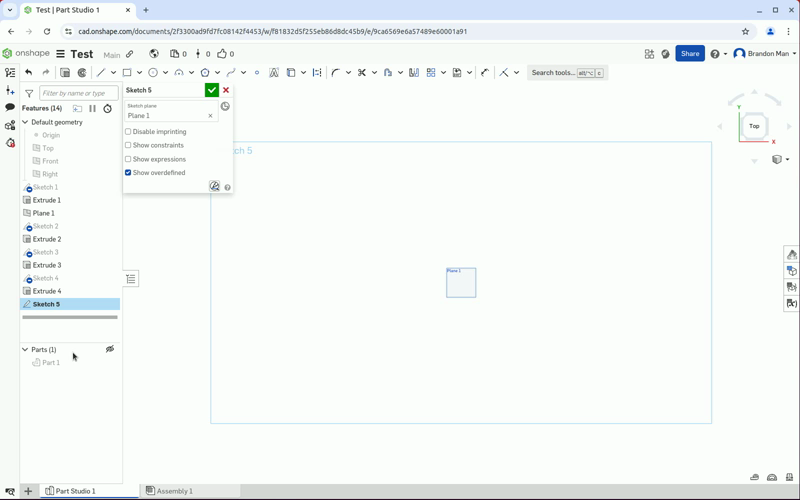
key(a)
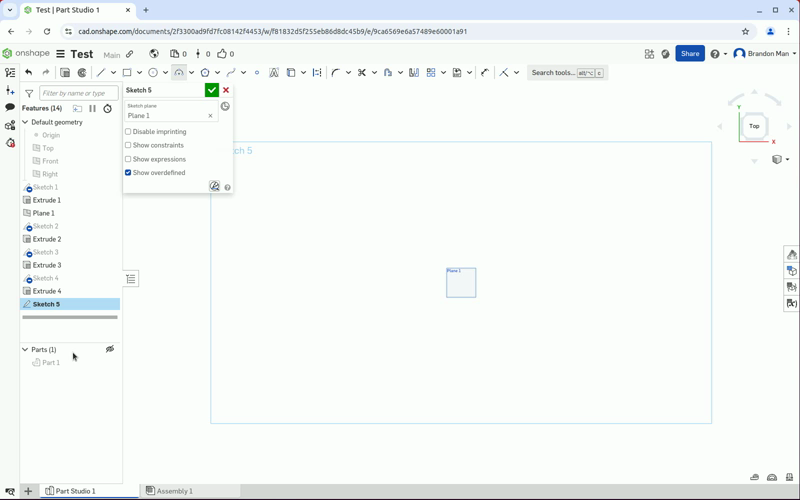
key_down(shift)
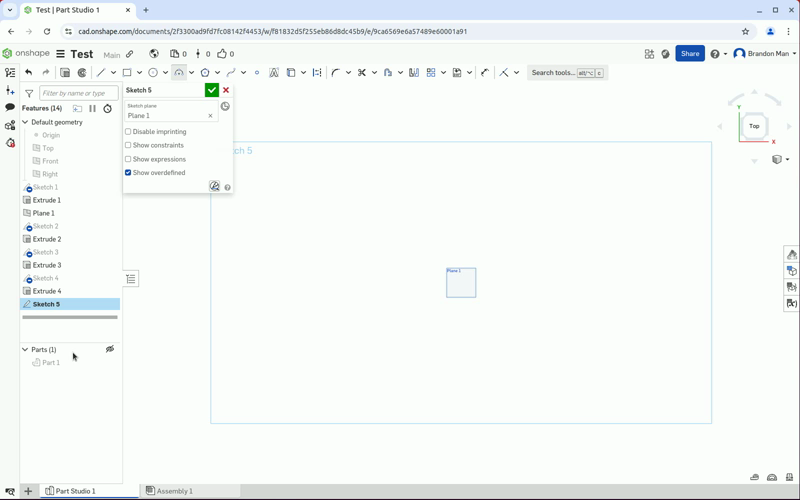
mouse_move(456, 305)
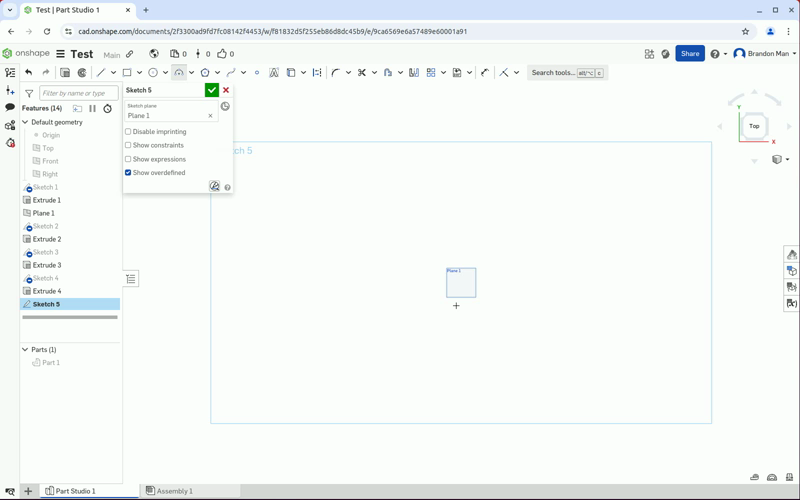
click(456, 305)
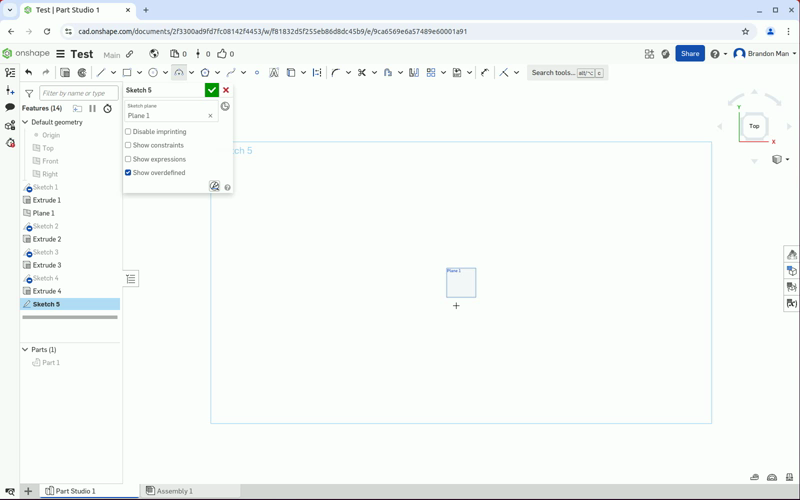
key_up(shift)
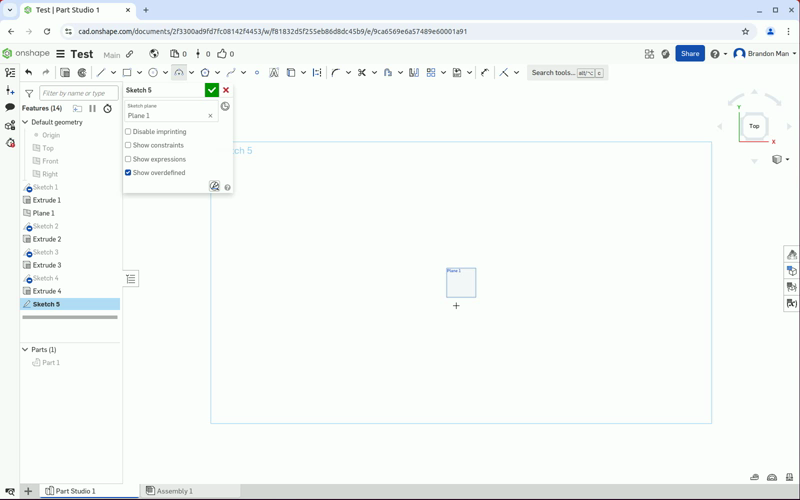
key_down(shift)
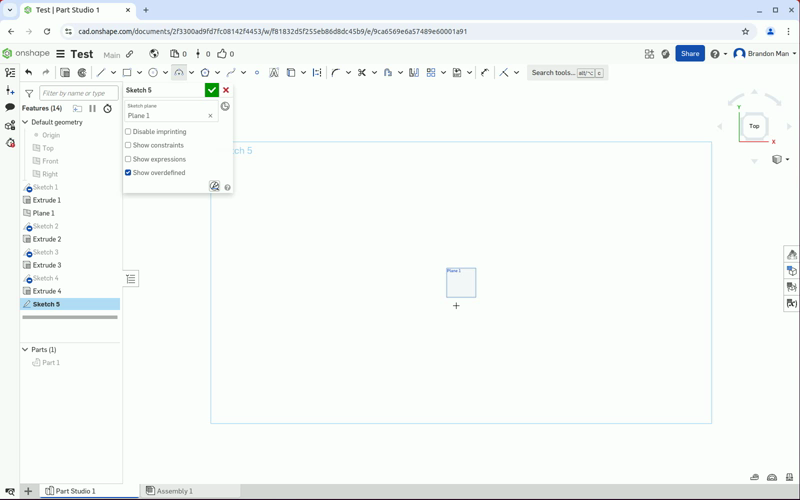
mouse_move(466, 305)
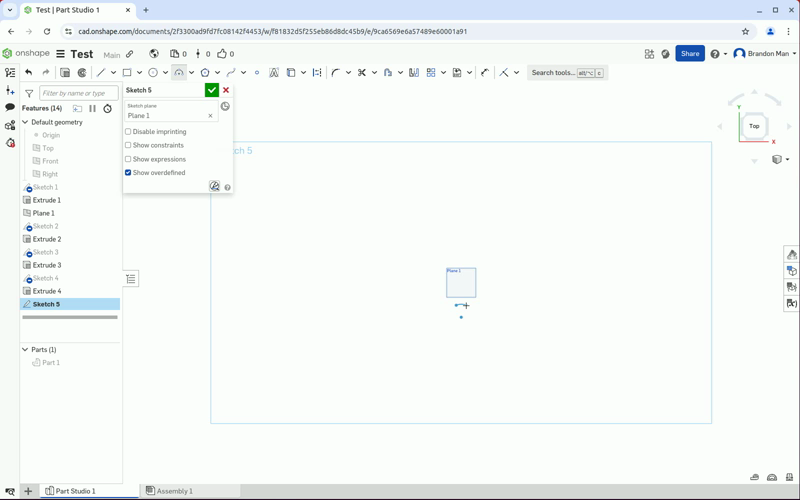
click(466, 305)
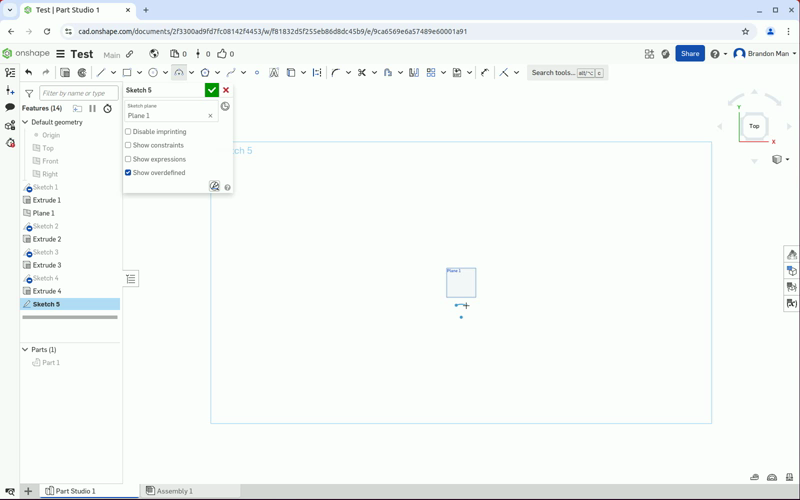
mouse_move(461, 305)
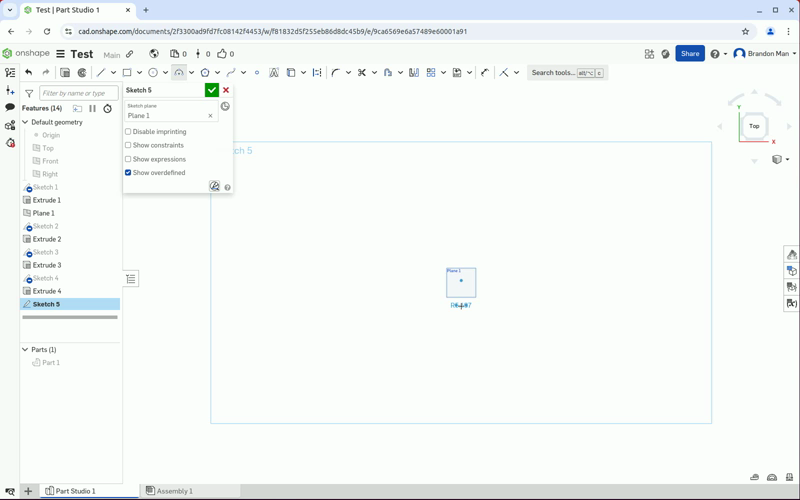
click(461, 305)
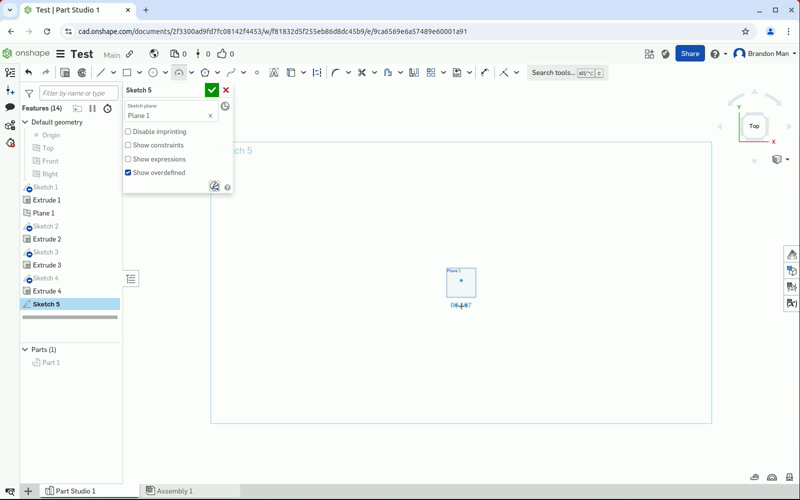
key_up(shift)
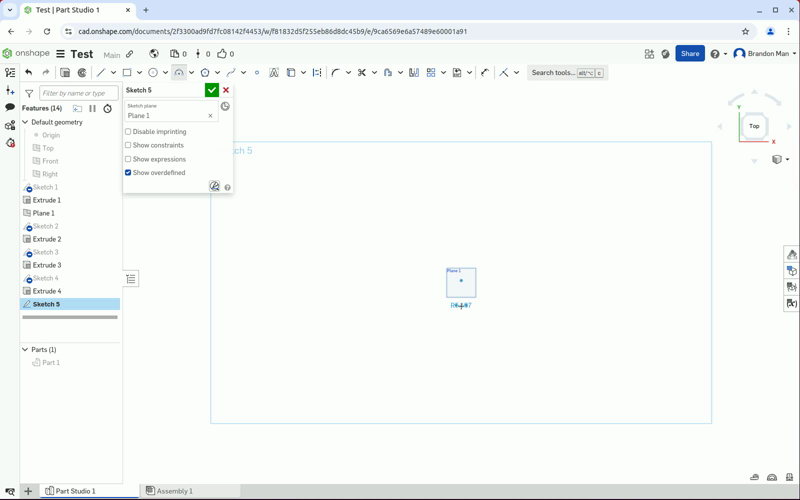
mouse_move(466, 305)
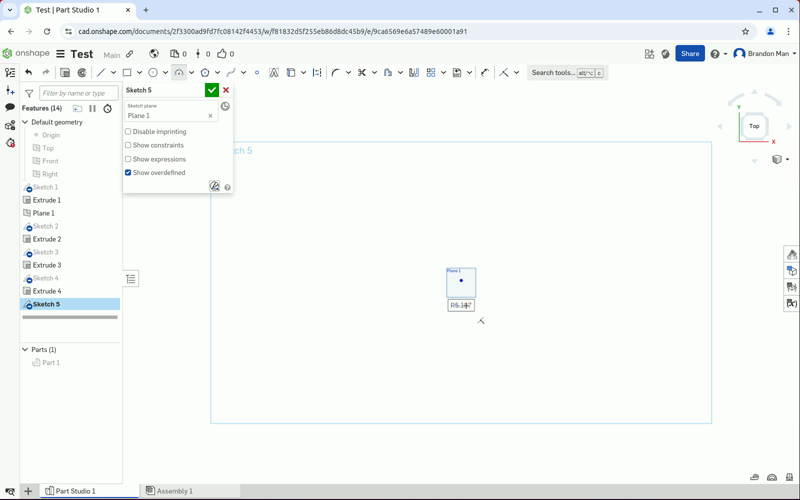
click(466, 305)
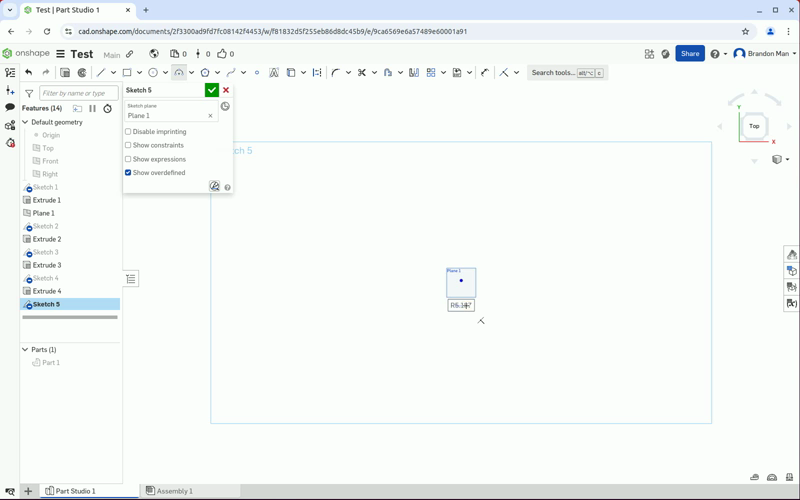
mouse_move(456, 305)
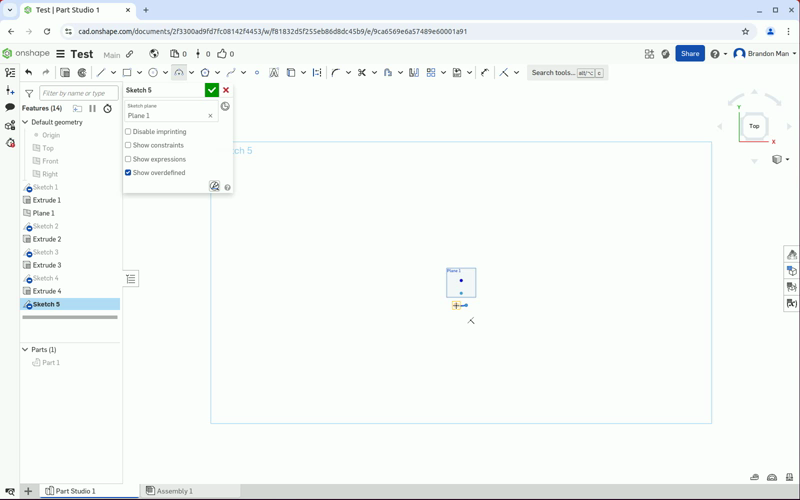
click(456, 305)
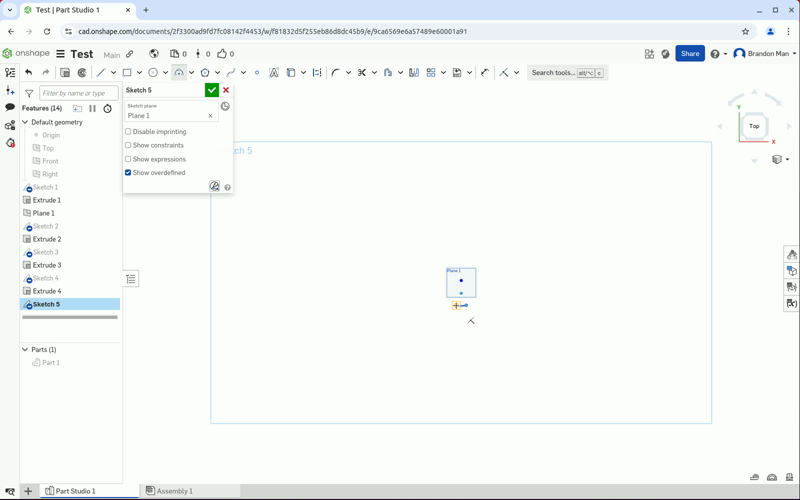
key_down(shift)
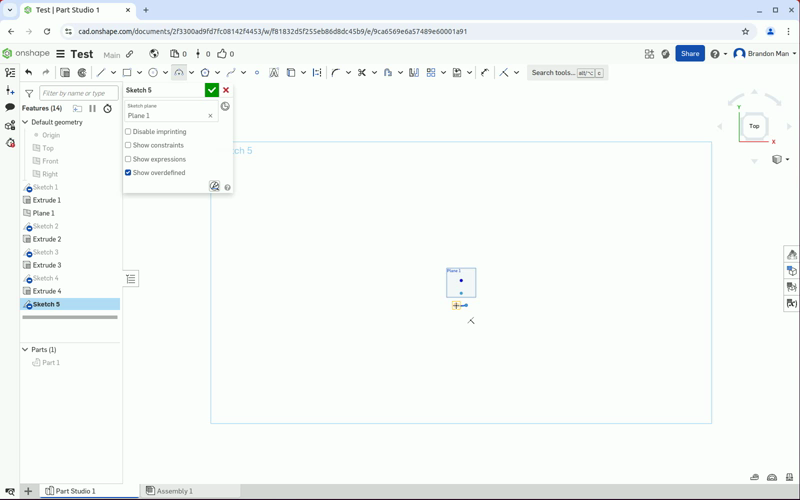
mouse_move(461, 300)
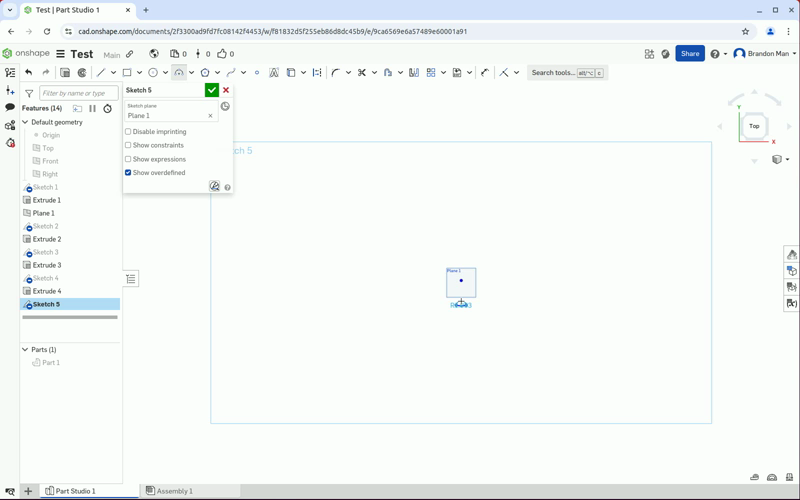
click(461, 300)
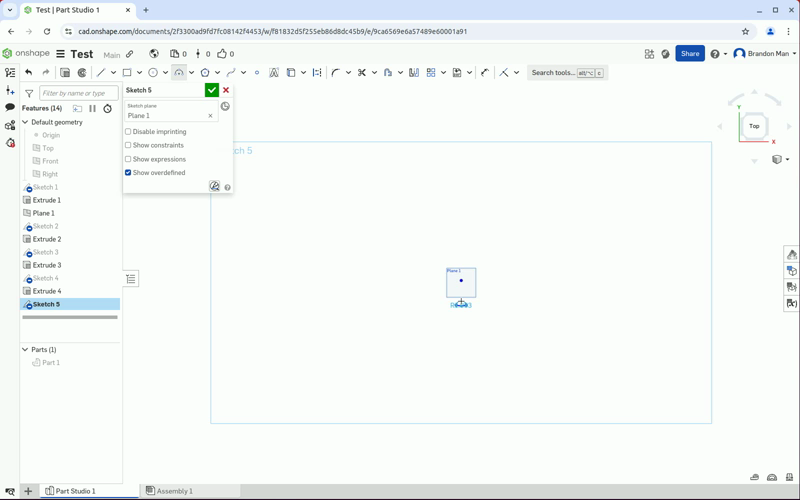
key_up(shift)
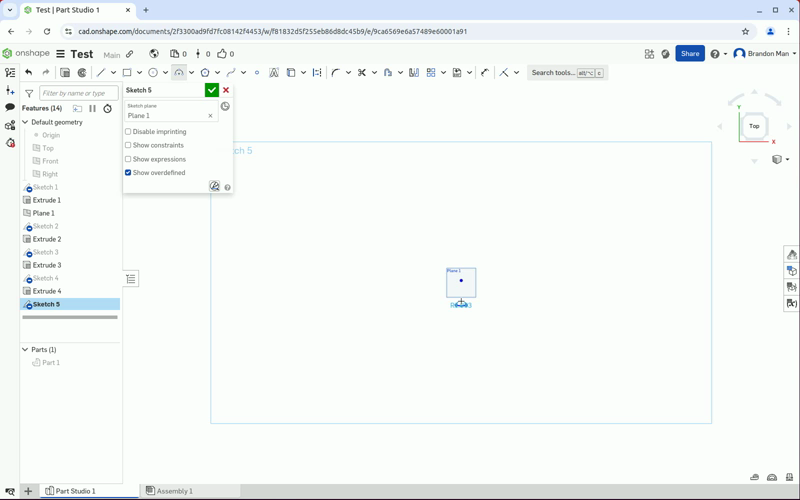
key(esc)
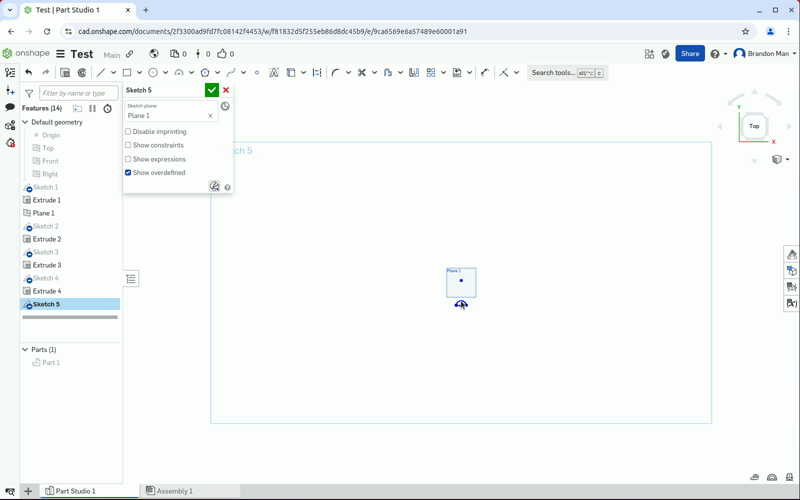
mouse_move(460, 304)
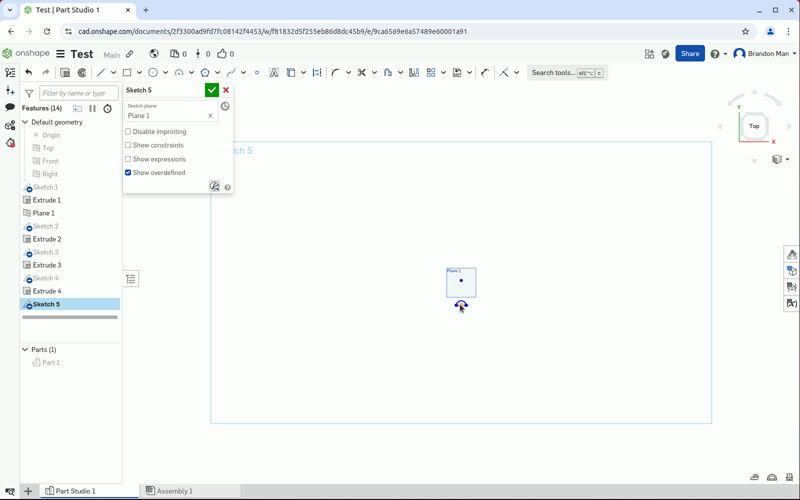
scroll(6)
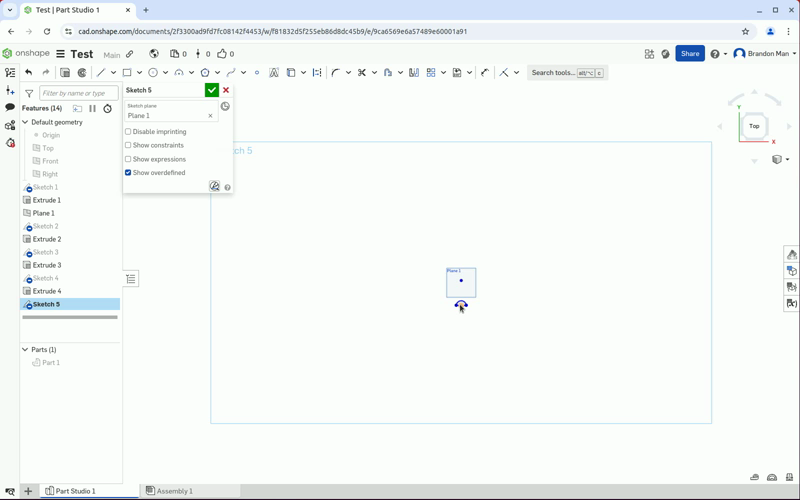
scroll(6)
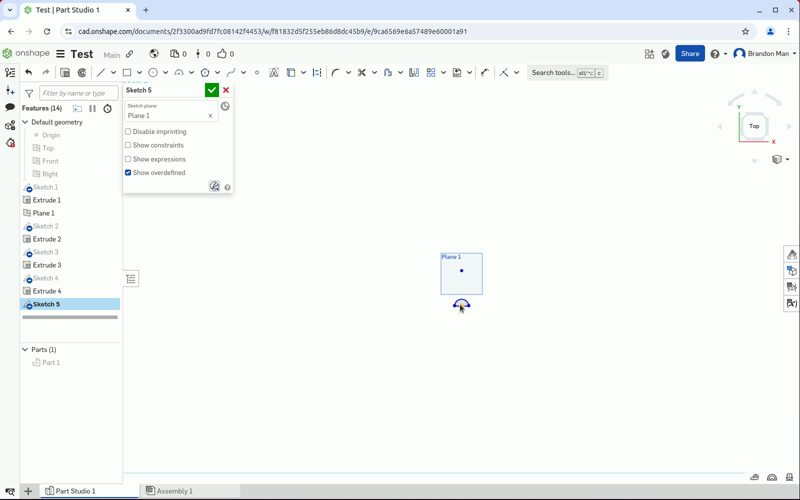
scroll(6)
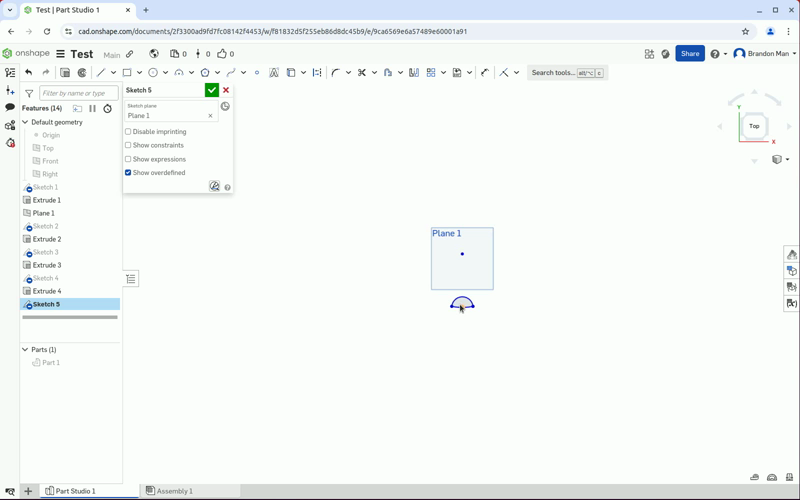
scroll(6)
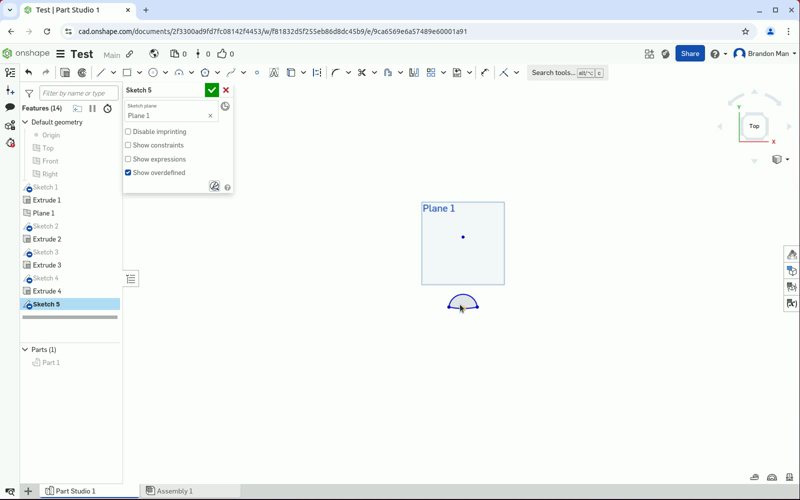
scroll(6)
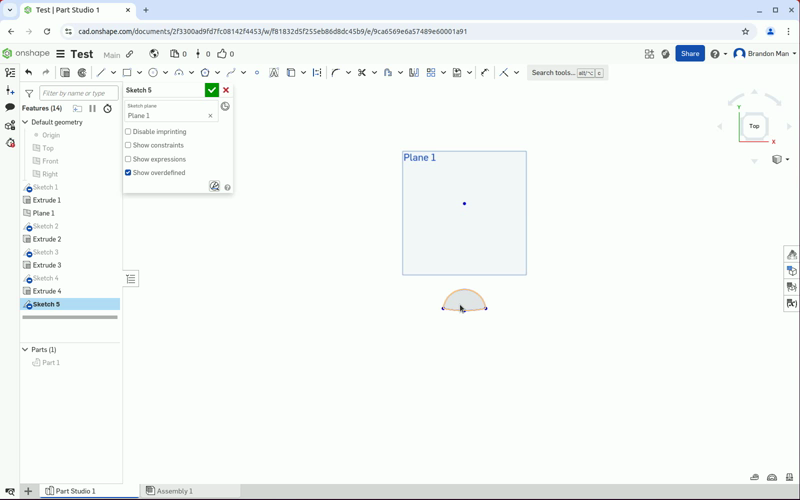
scroll(6)
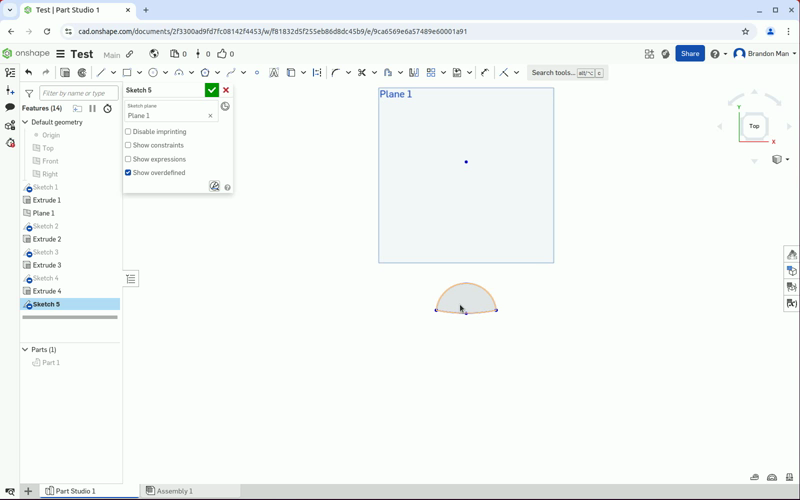
scroll(6)
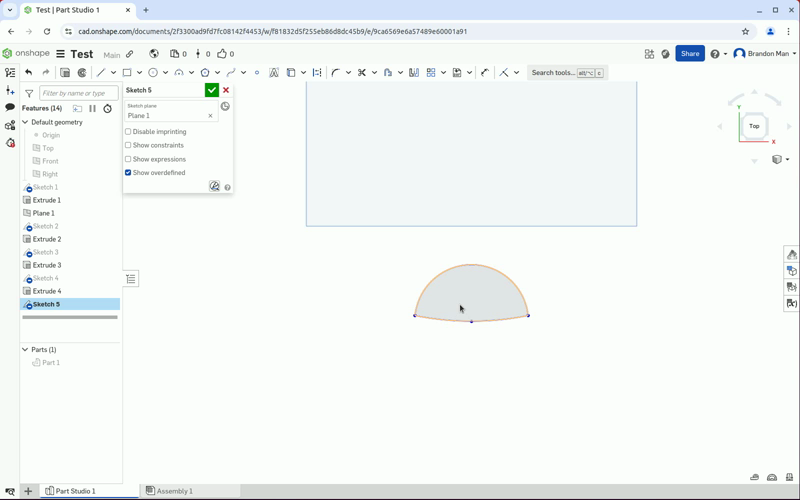
click(460, 304)
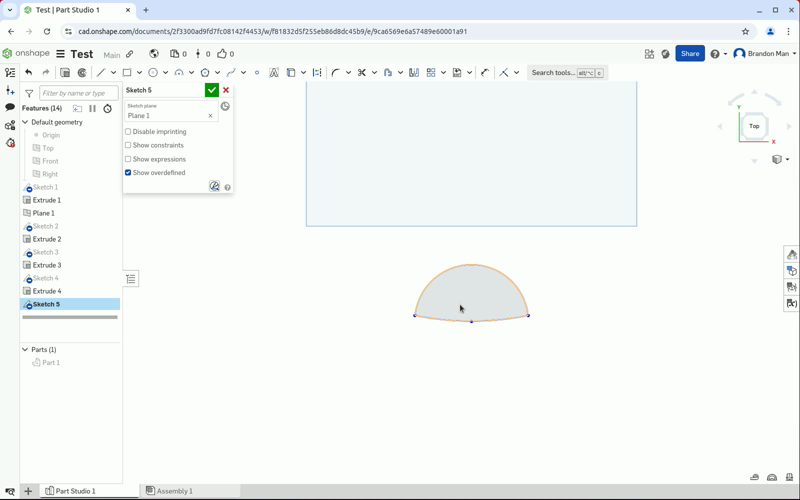
scroll(-6)
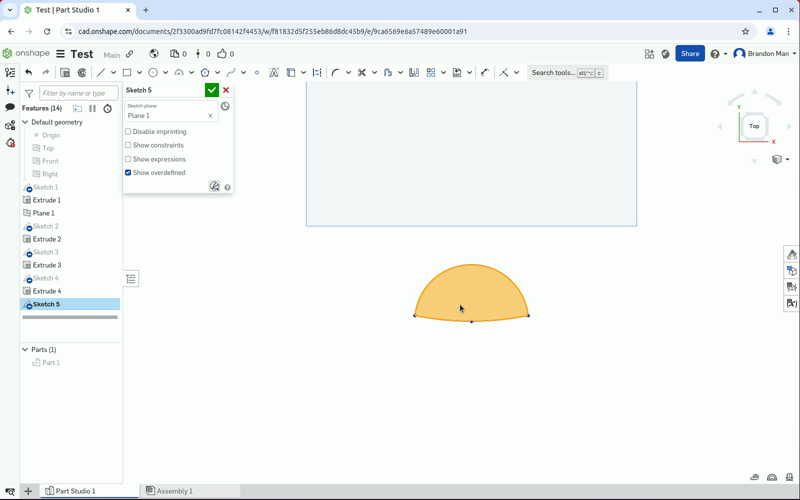
scroll(-6)
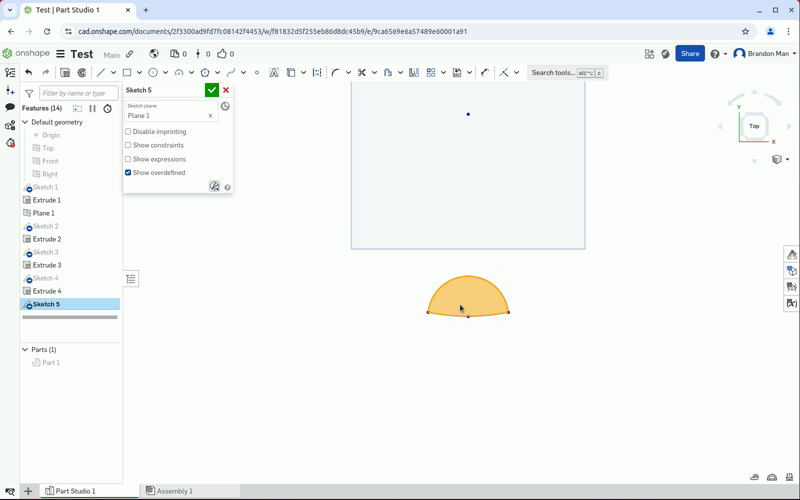
scroll(-6)
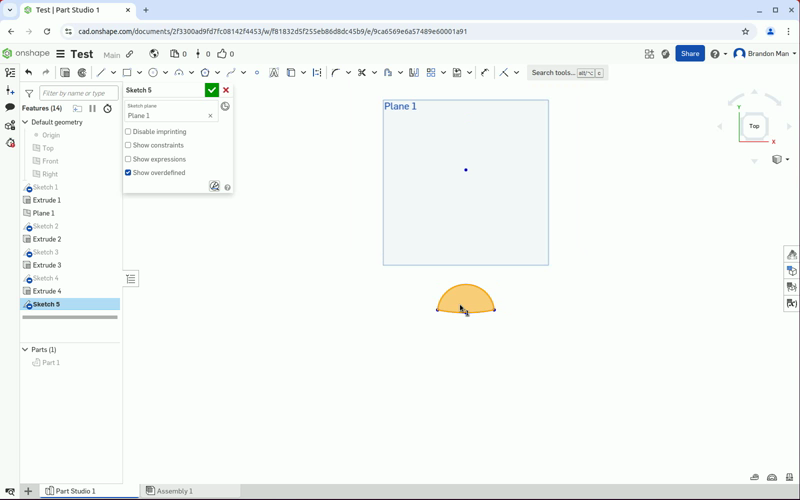
scroll(-6)
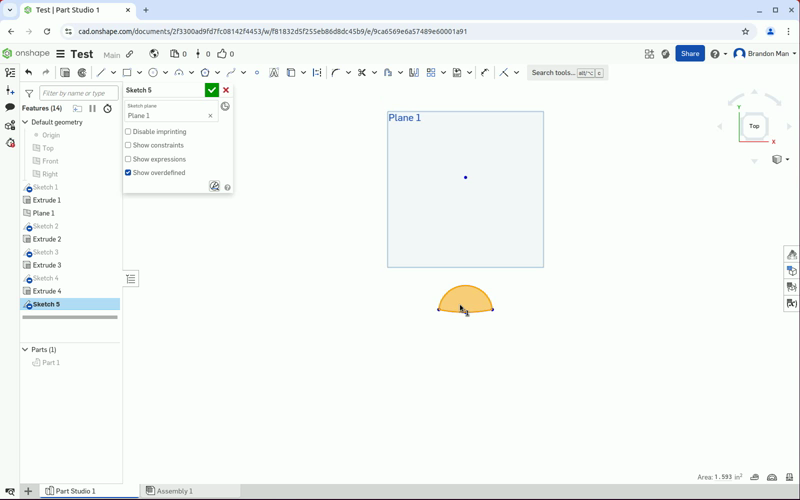
scroll(-6)
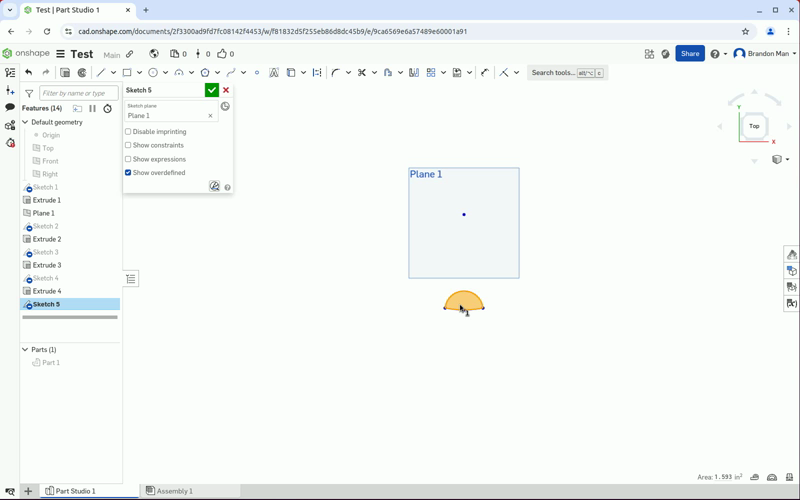
scroll(-6)
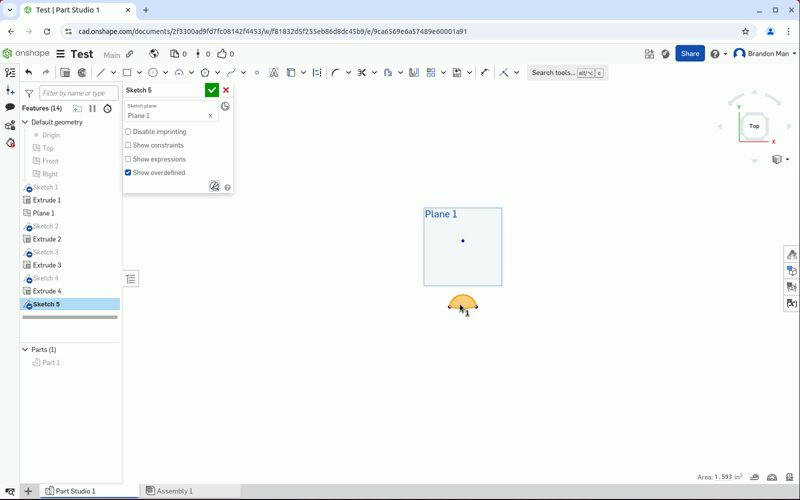
scroll(-6)
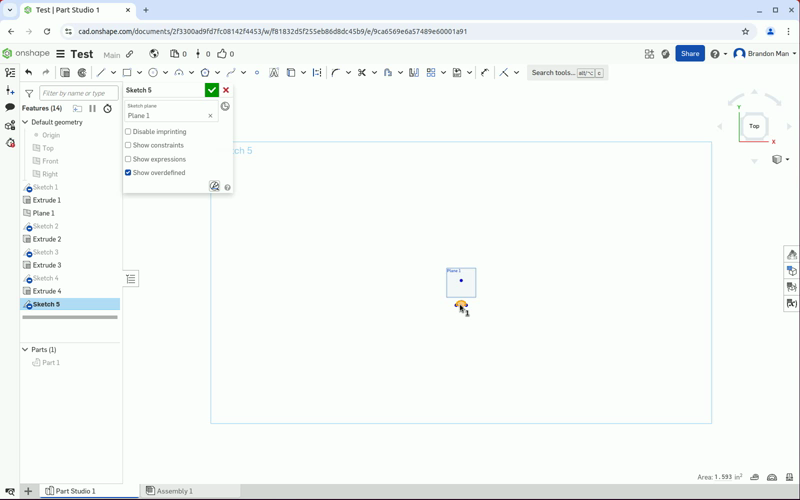
mouse_move(73, 352)
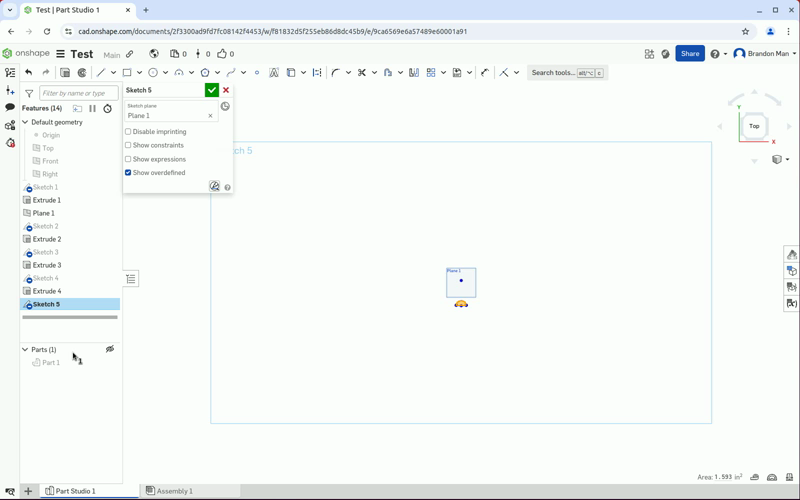
key(shift+y)
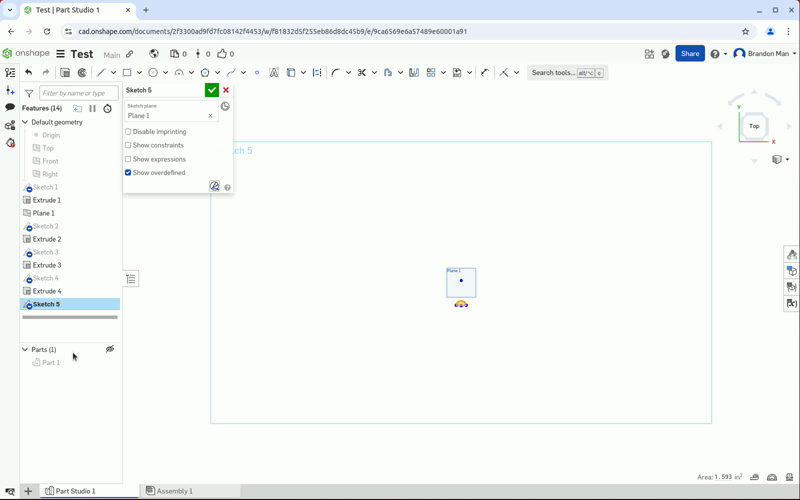
key(shift+e)
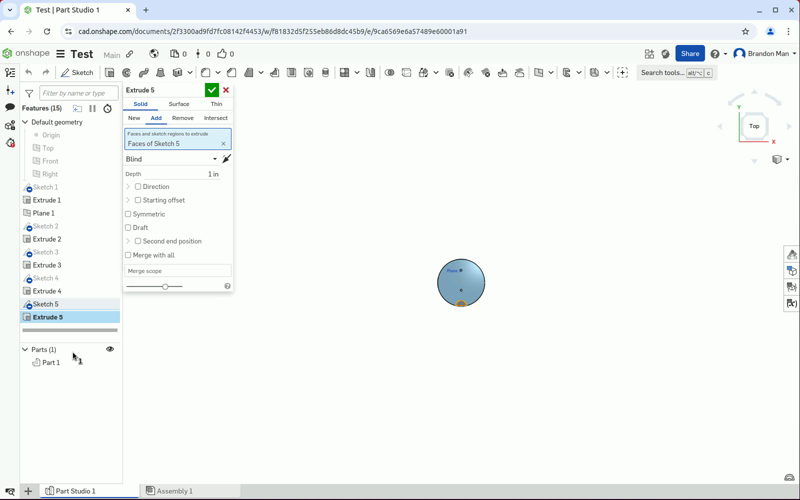
mouse_move(143, 106)
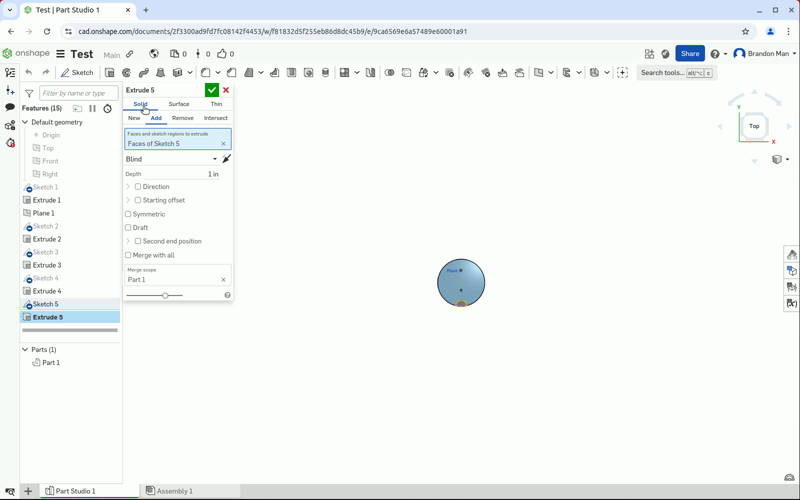
click(143, 106)
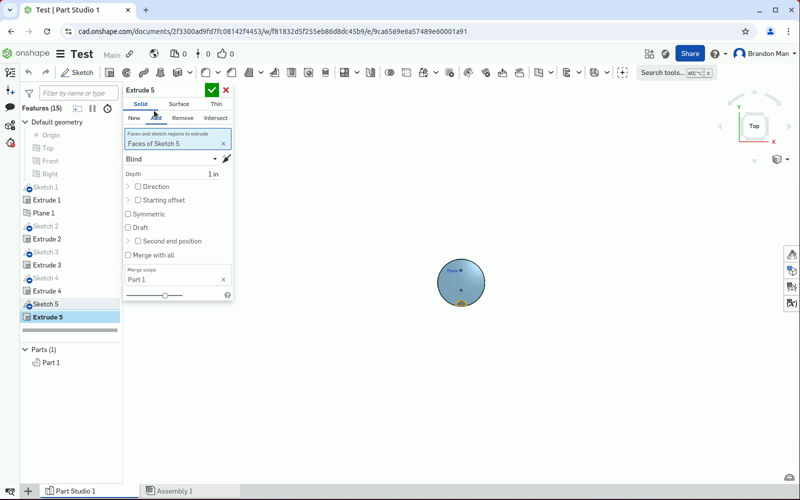
mouse_move(186, 120)
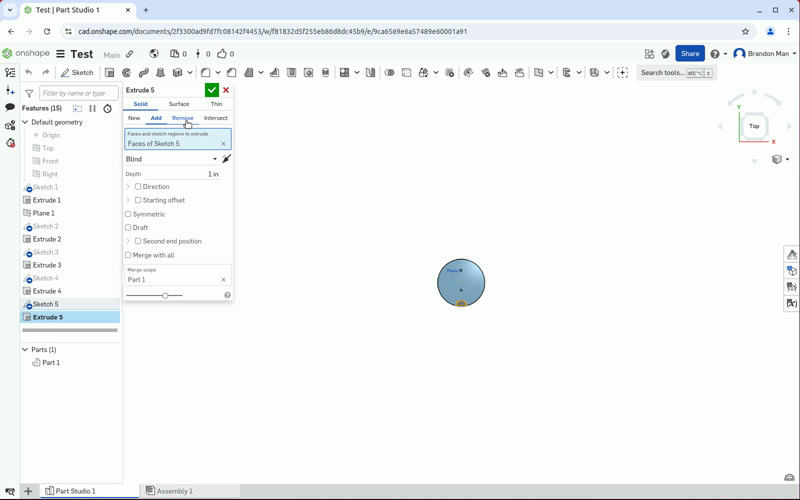
click(186, 120)
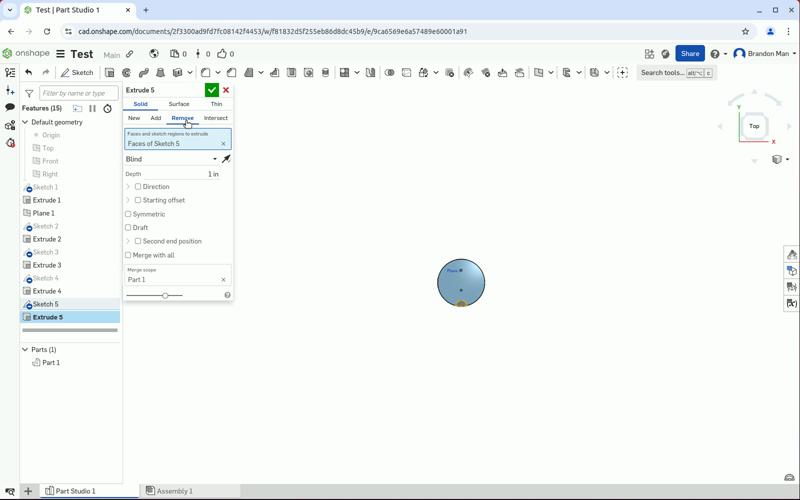
key(tab, 4)
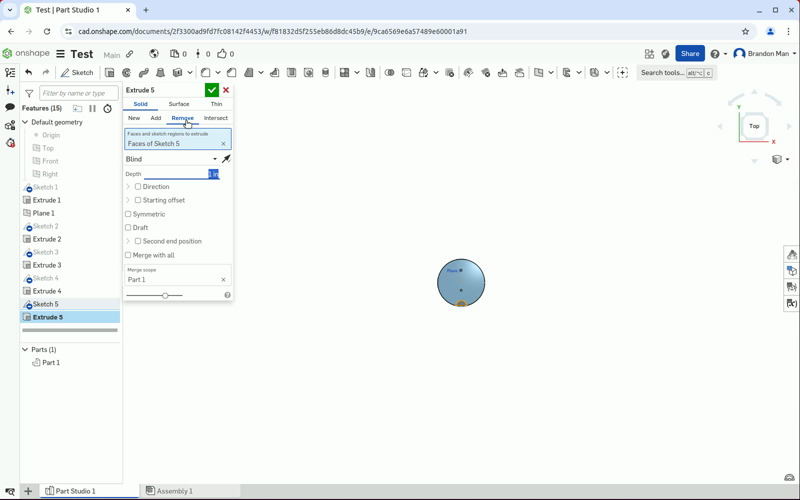
text(0.722)
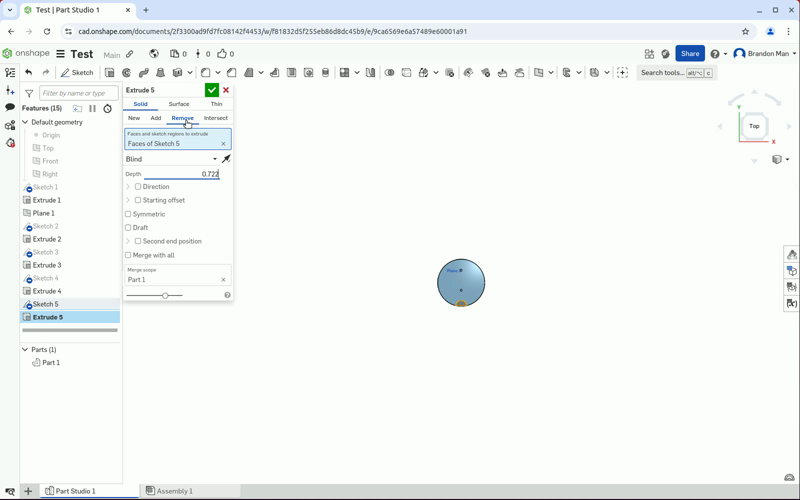
key(tab, 6)
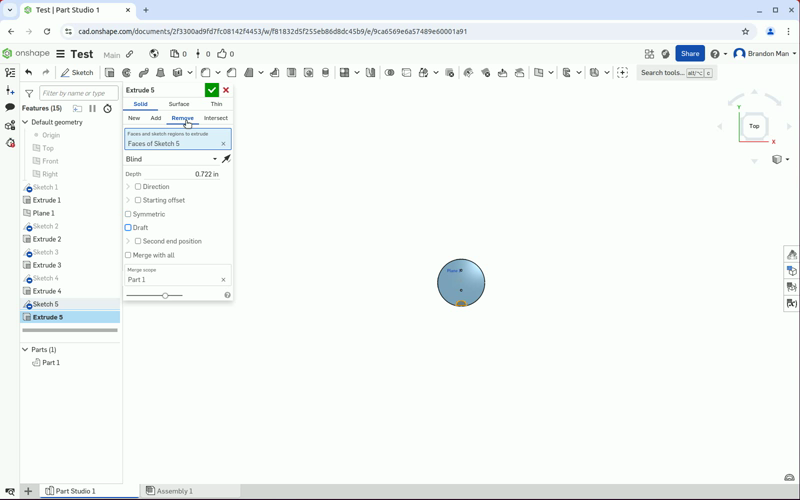
key(space)
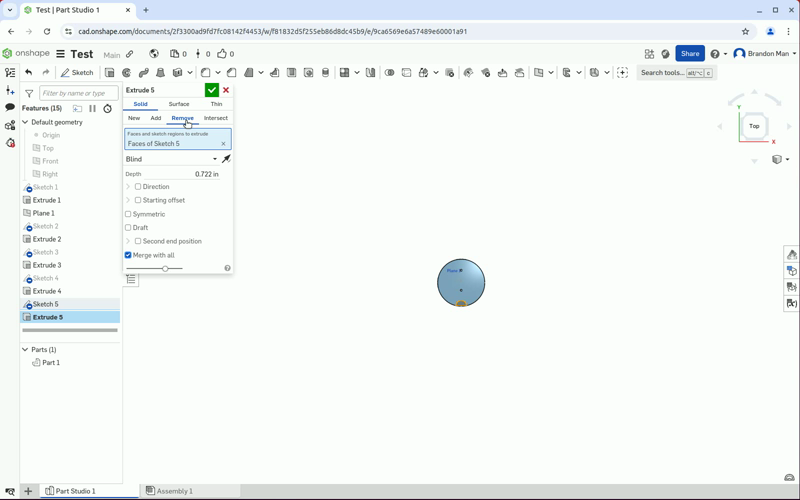
key(enter)
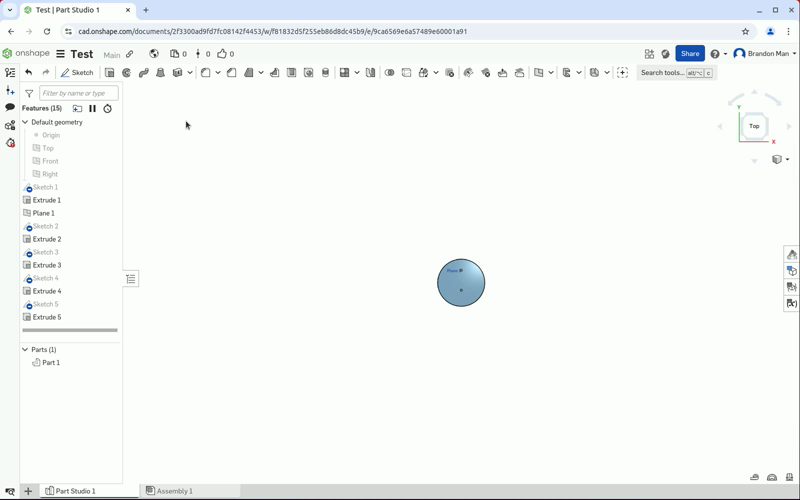
key(shift+h)
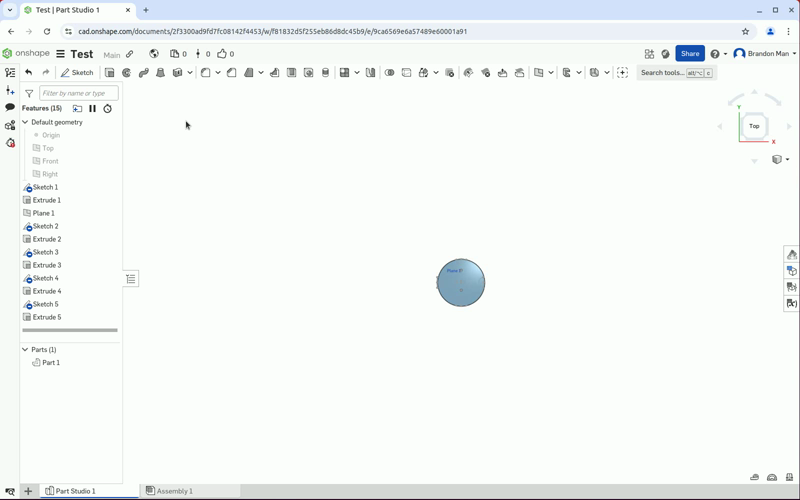
key(shift+h)
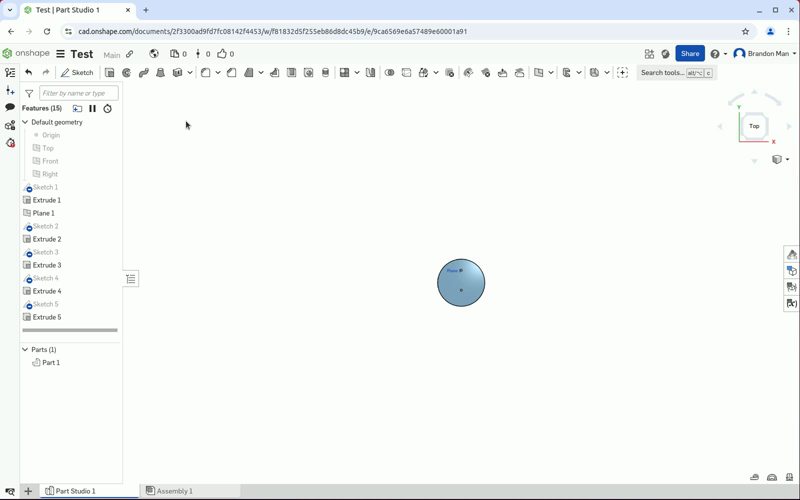
mouse_move(73, 189)
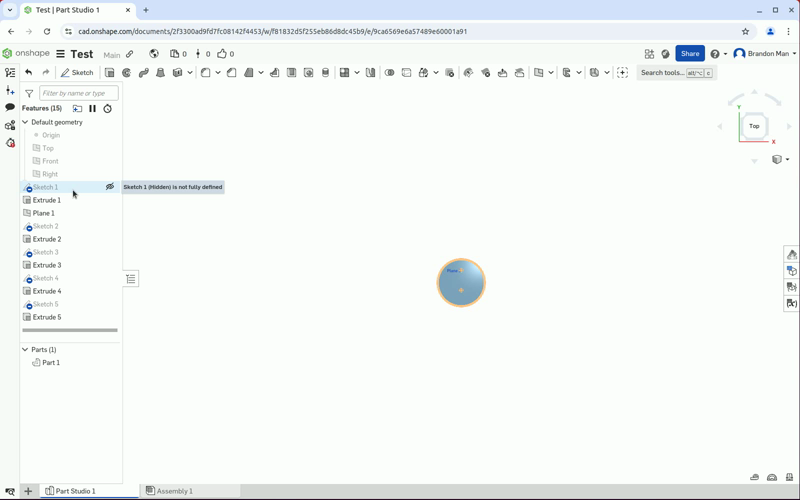
click(73, 189)
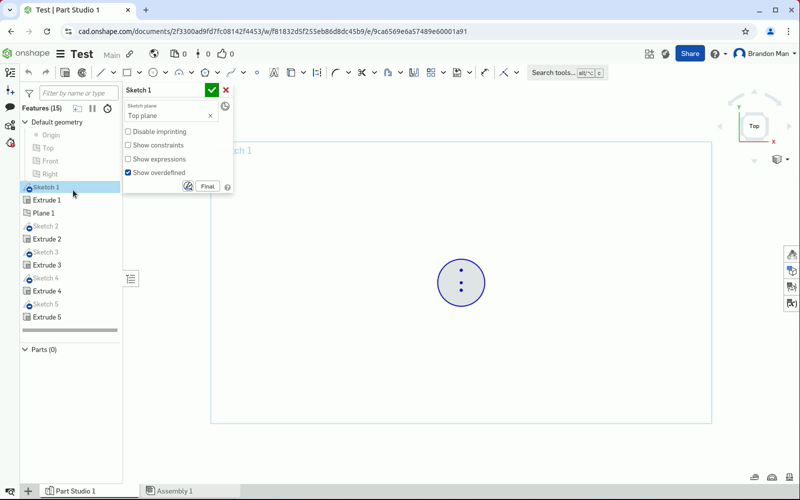
mouse_move(229, 92)
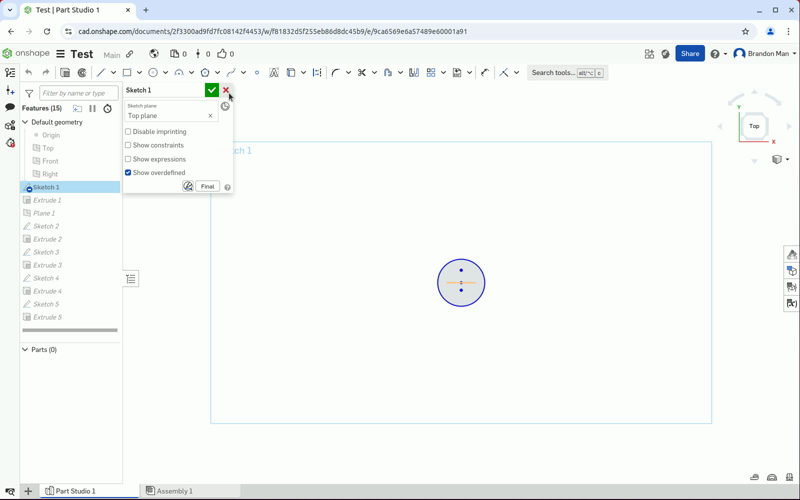
click(229, 92)
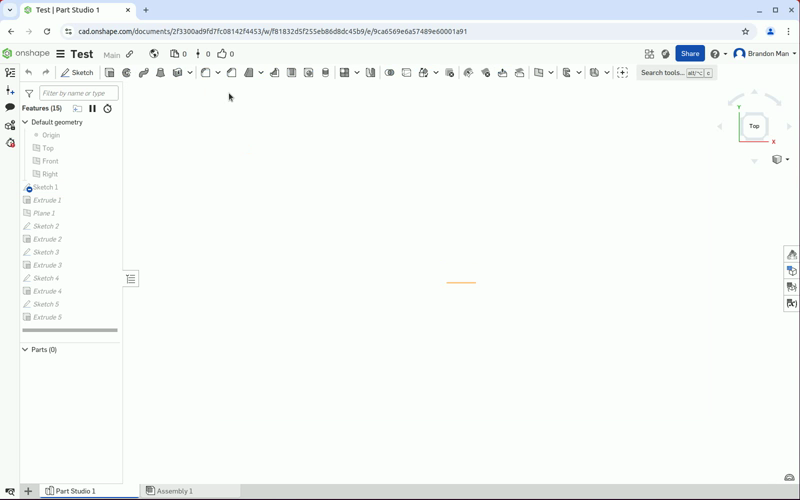
key(shift+s)
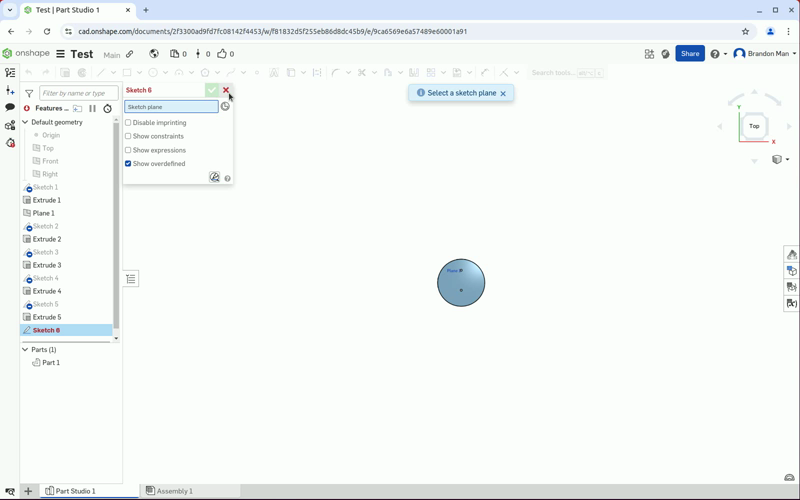
mouse_move(69, 215)
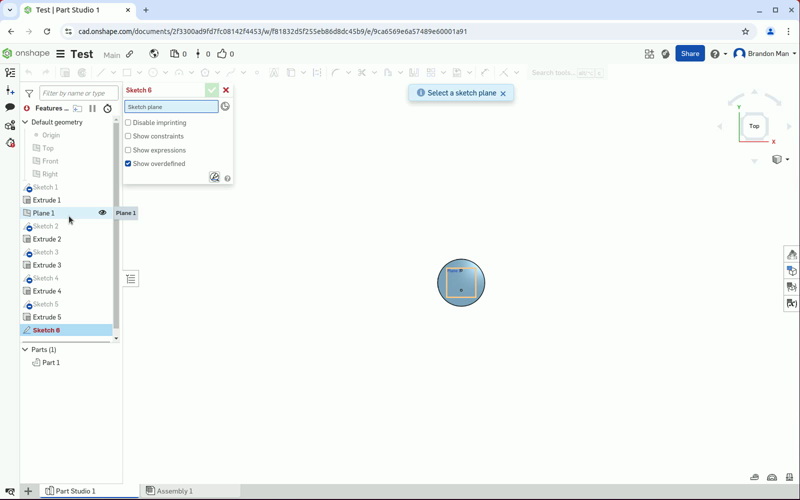
click(69, 215)
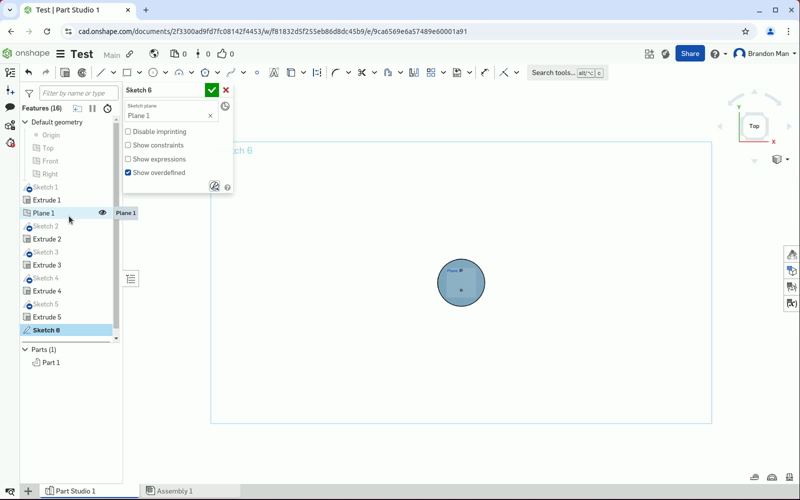
mouse_move(73, 352)
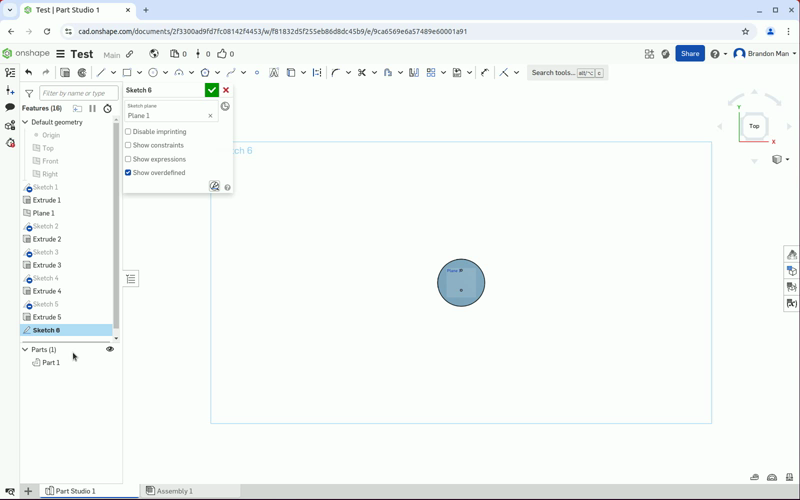
key(y)
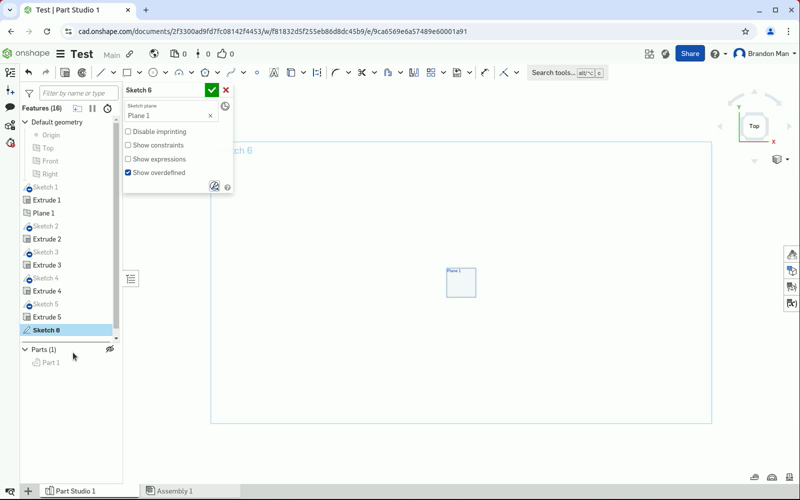
key(c)
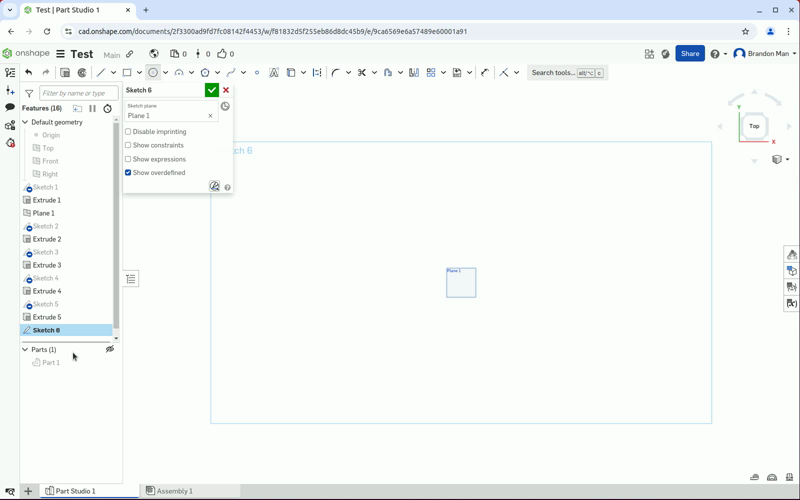
key_down(shift)
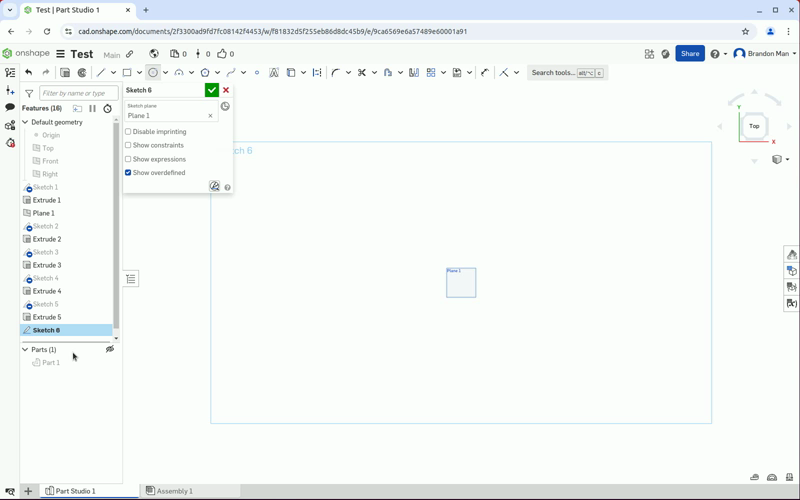
mouse_move(461, 290)
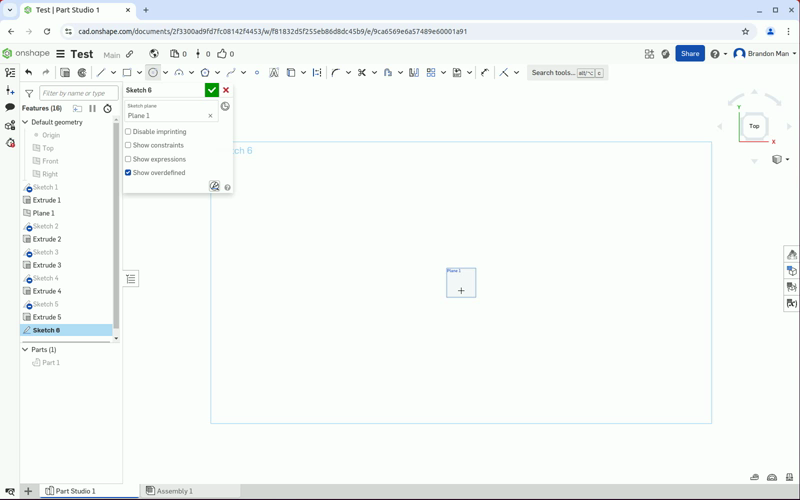
click(461, 290)
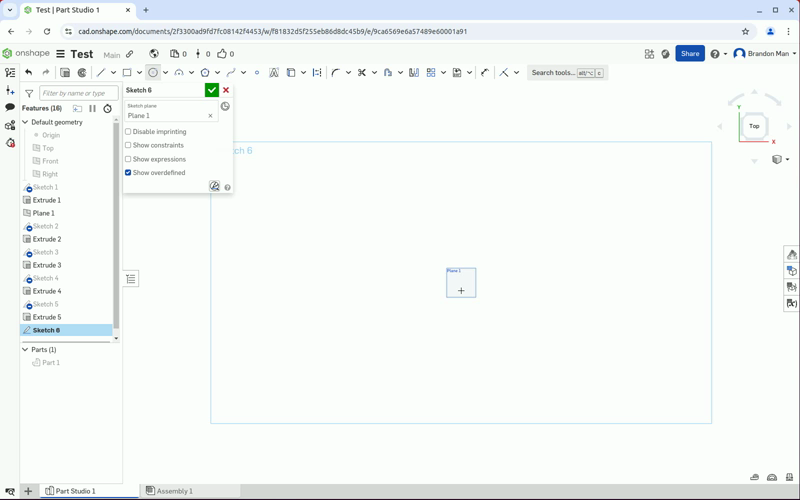
key_up(shift)
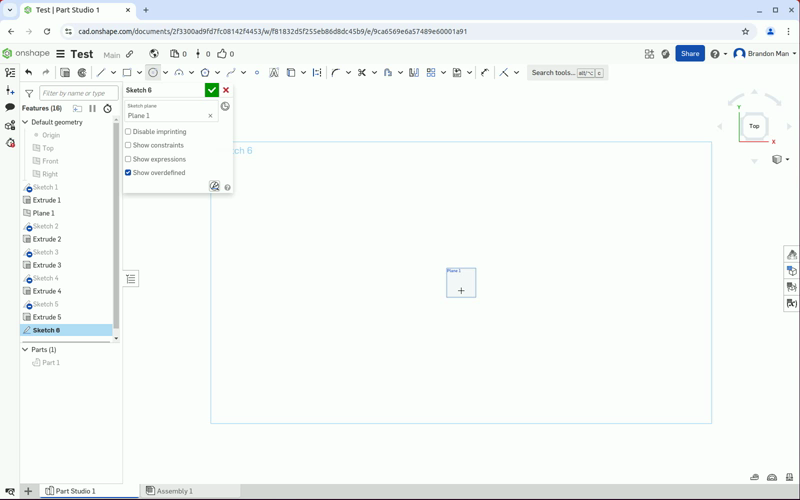
mouse_move(463, 290)
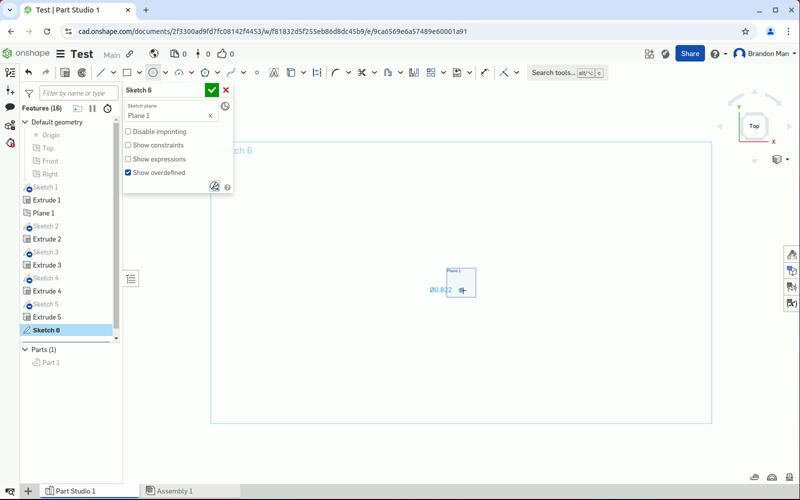
scroll(6)
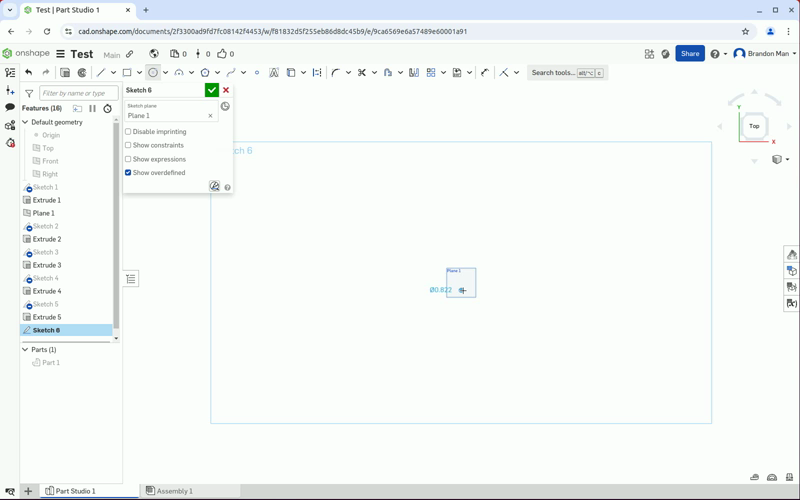
scroll(6)
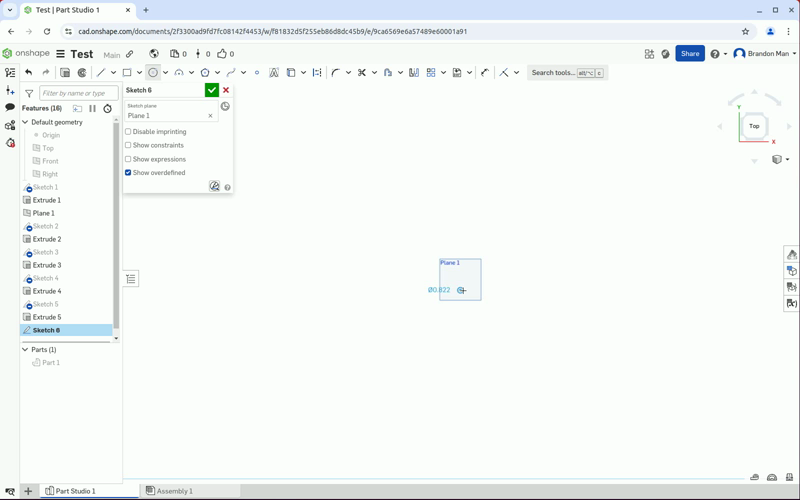
scroll(6)
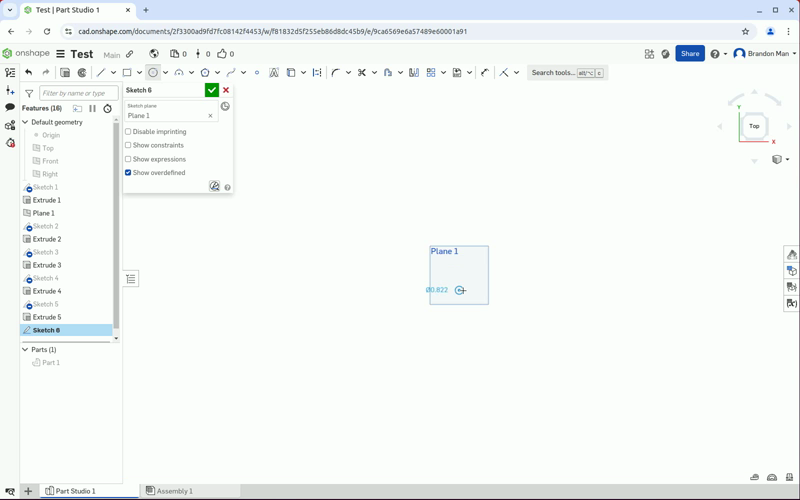
scroll(6)
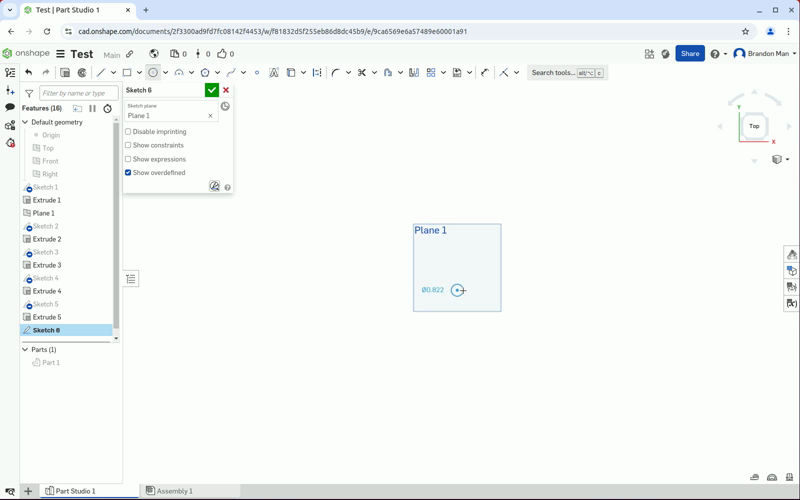
scroll(6)
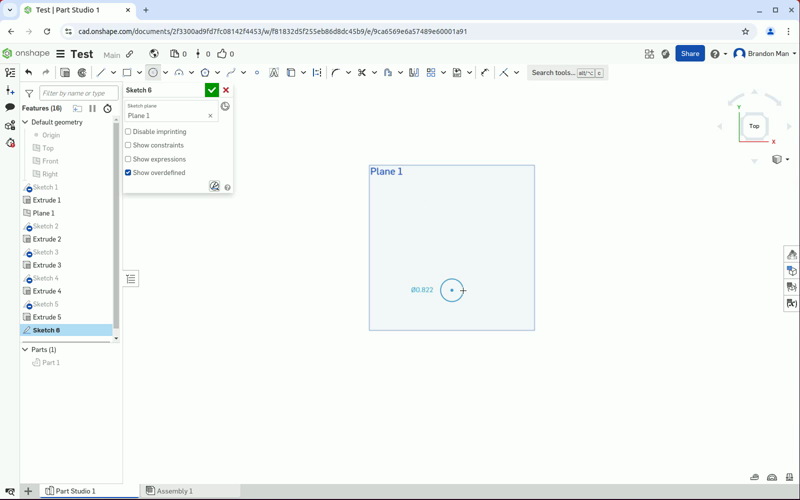
scroll(6)
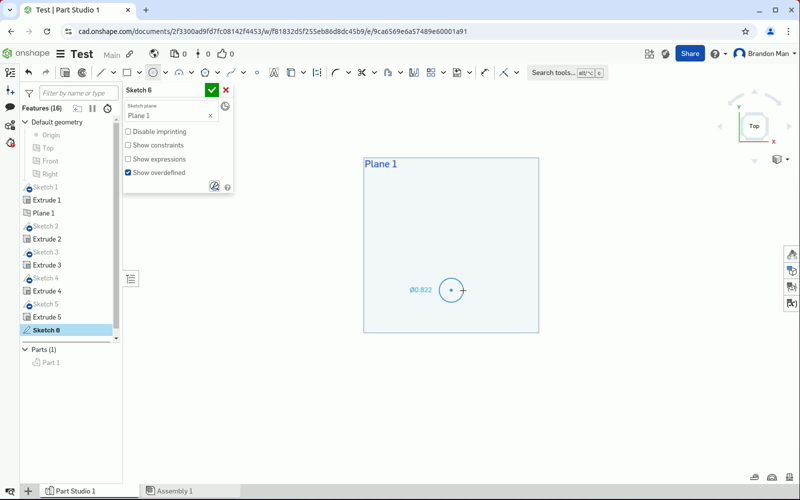
scroll(6)
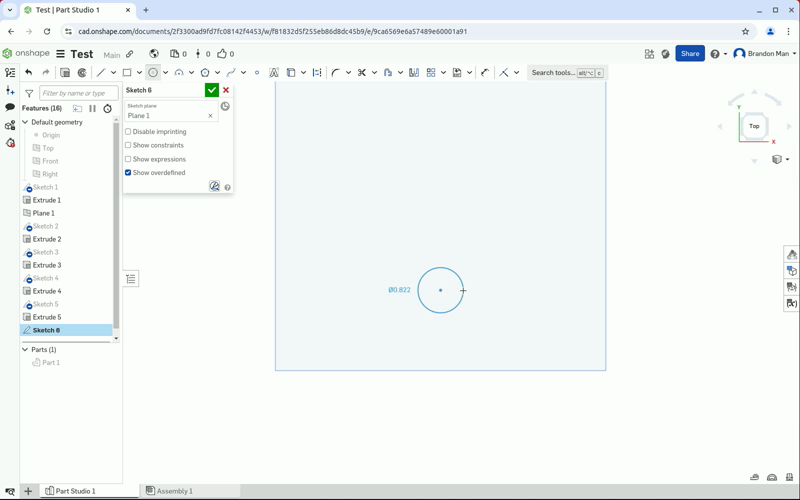
click(463, 290)
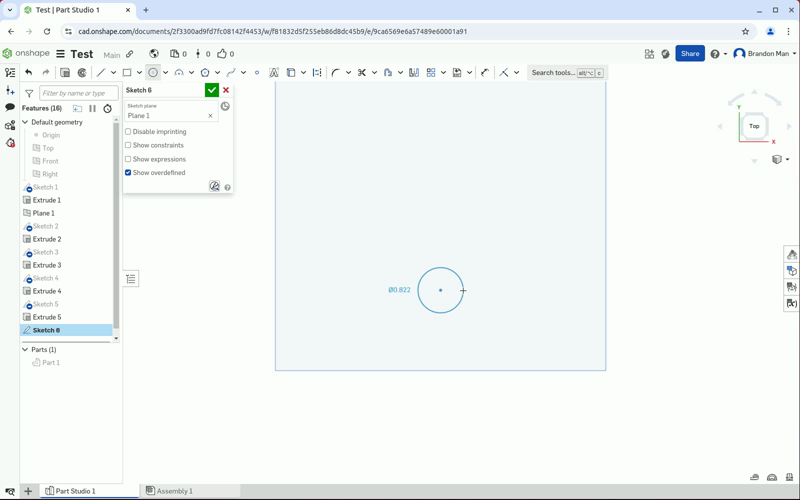
scroll(-6)
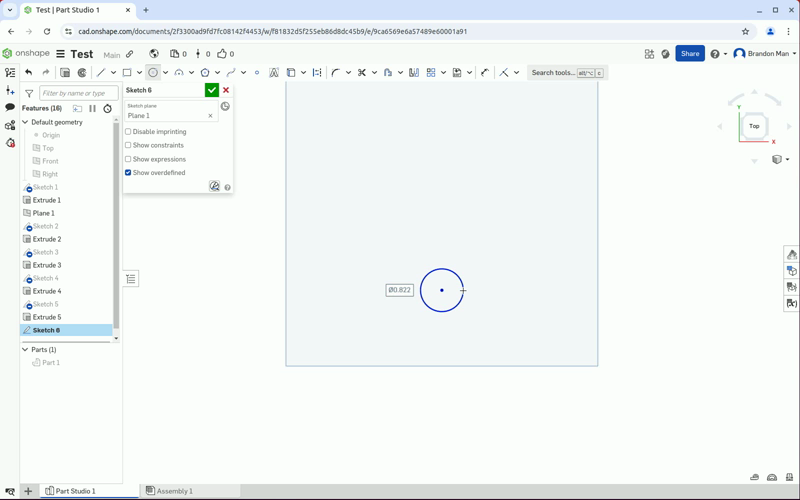
scroll(-6)
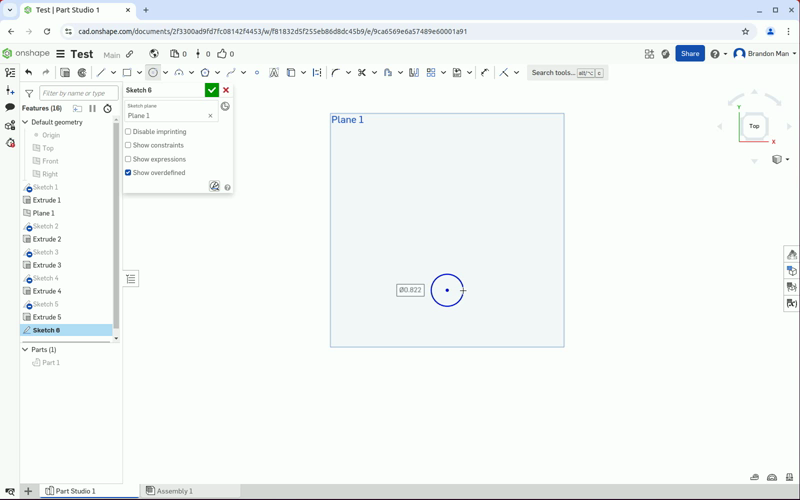
scroll(-6)
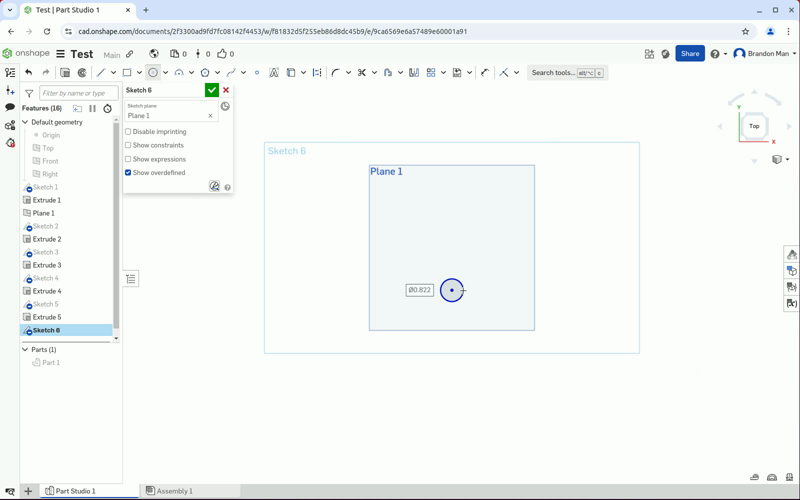
scroll(-6)
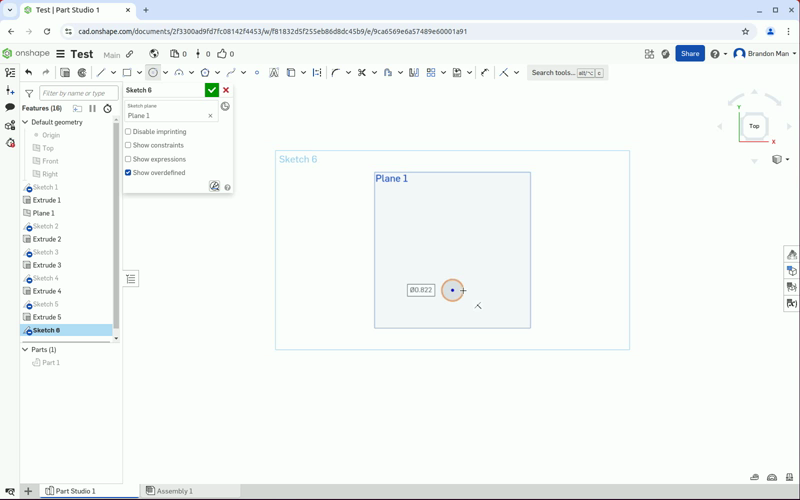
scroll(-6)
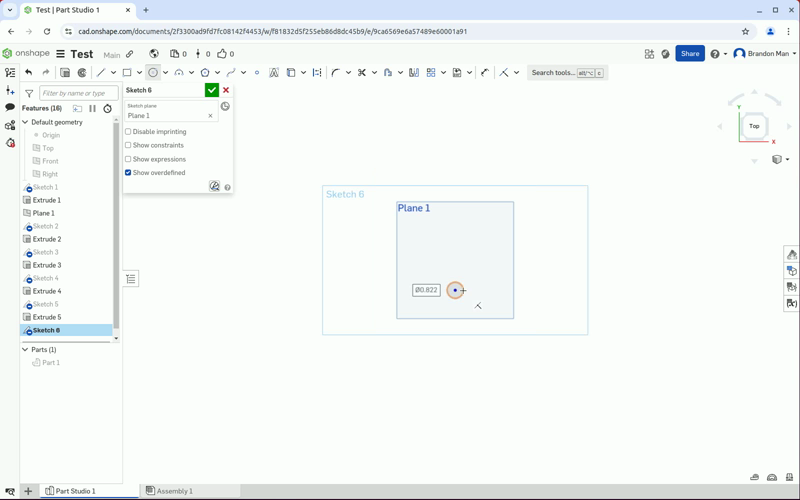
scroll(-6)
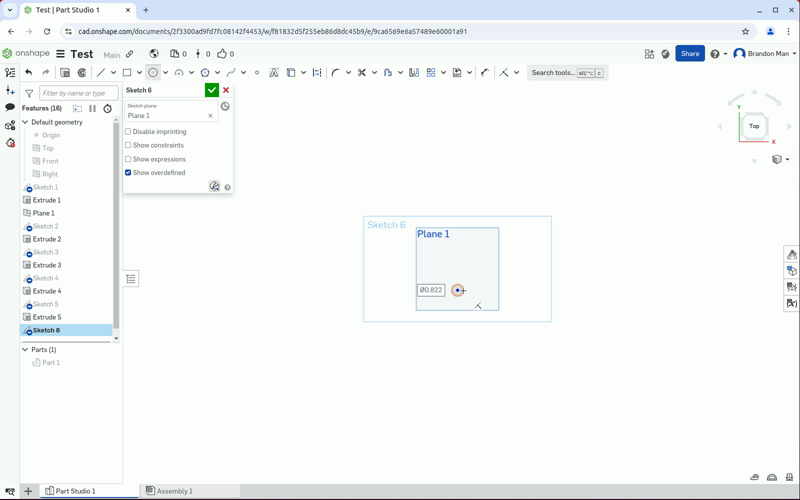
scroll(-6)
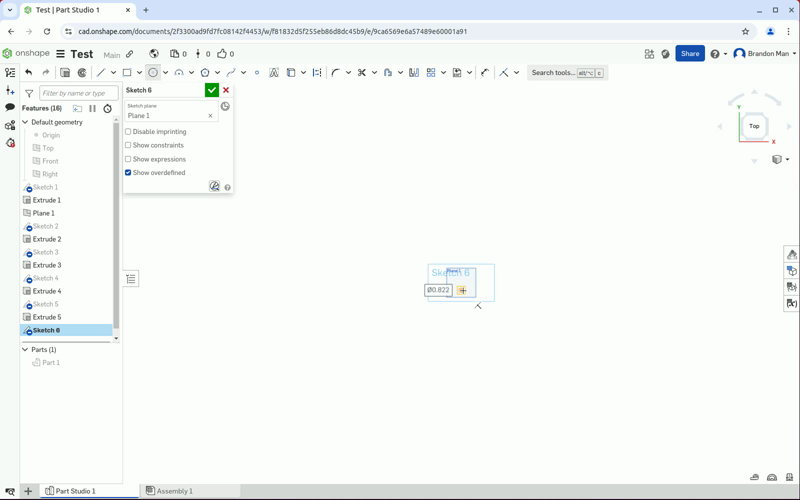
key(esc)
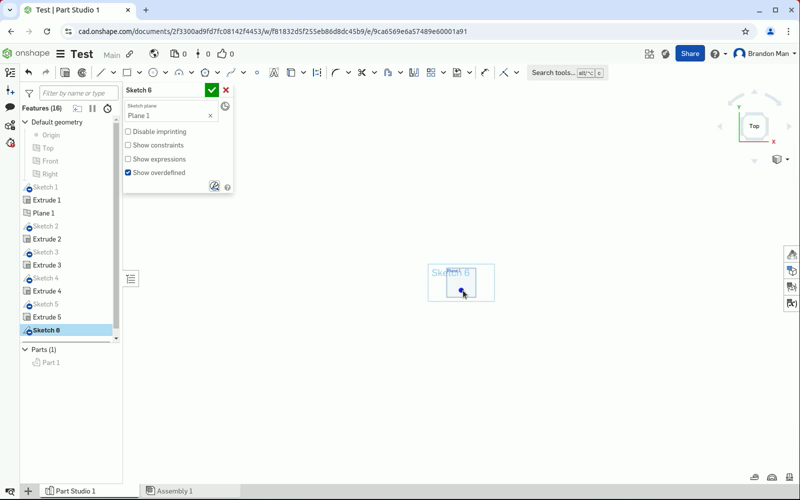
mouse_move(460, 290)
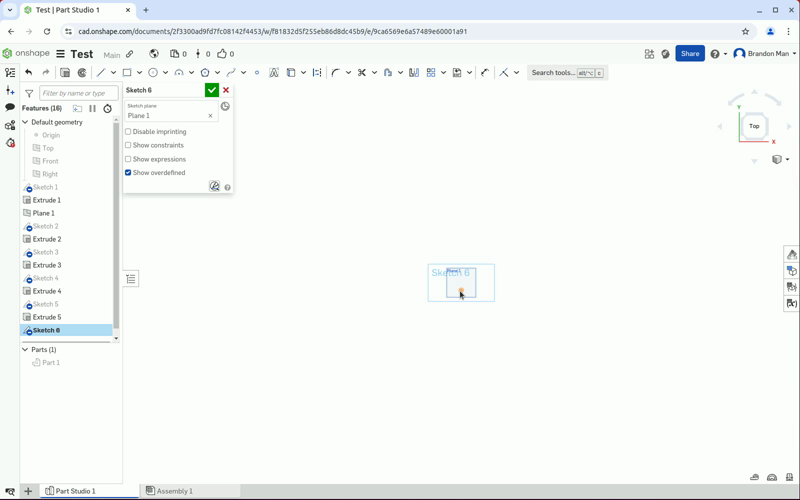
scroll(6)
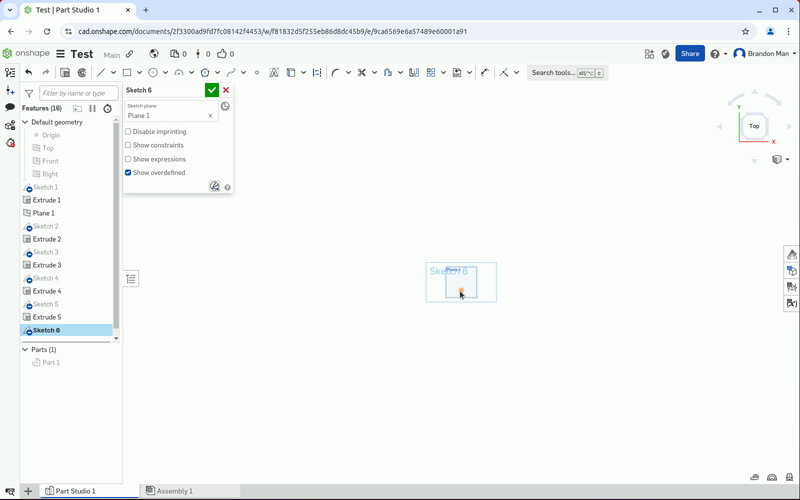
scroll(6)
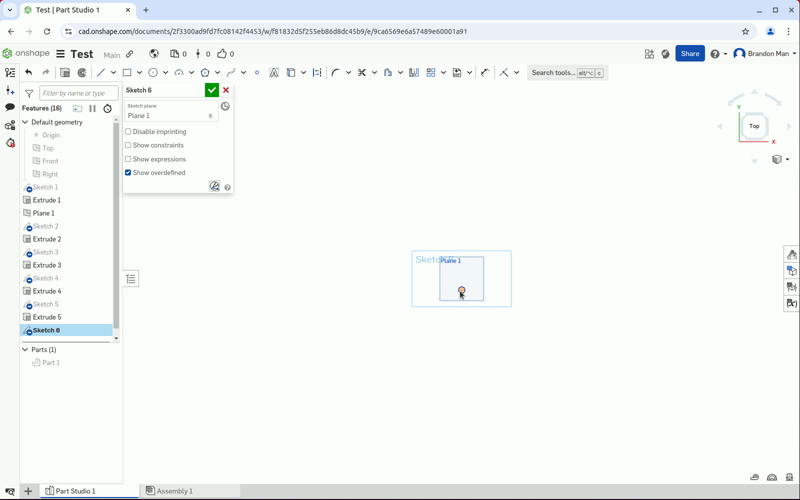
scroll(6)
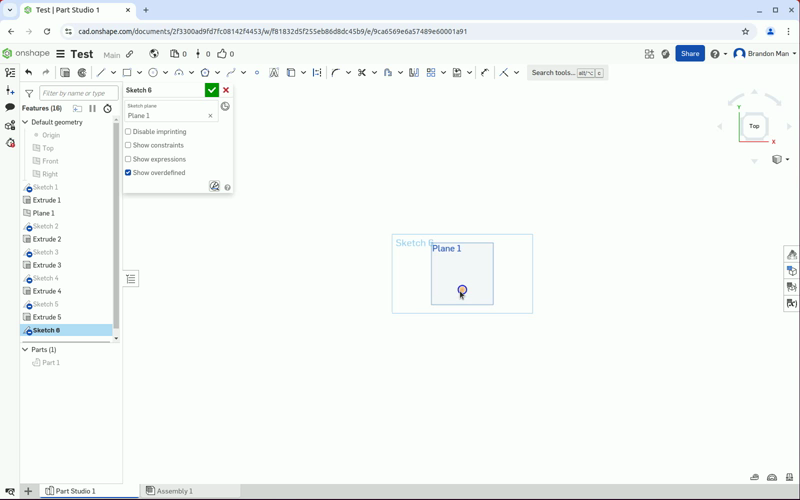
scroll(6)
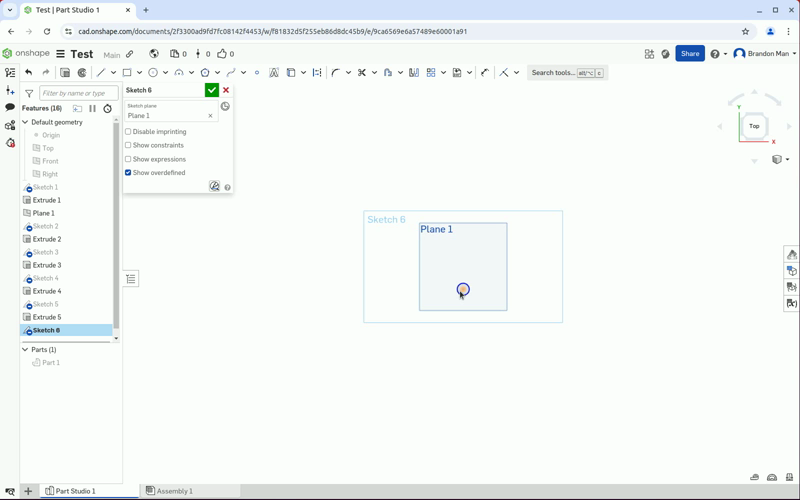
scroll(6)
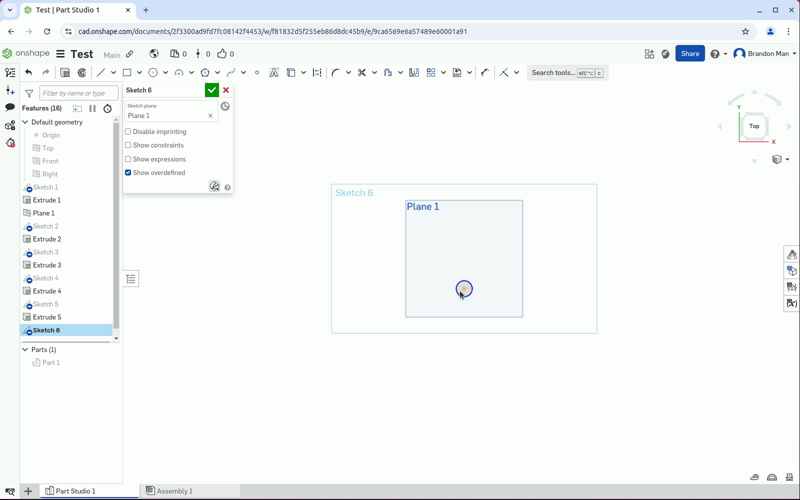
scroll(6)
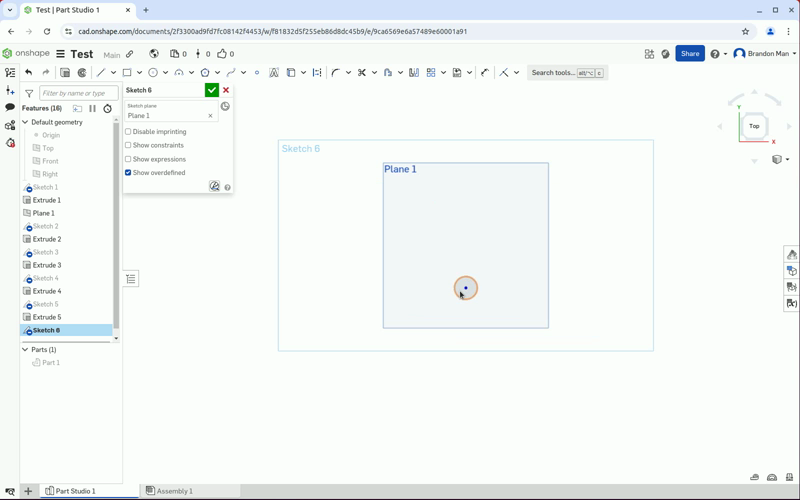
scroll(6)
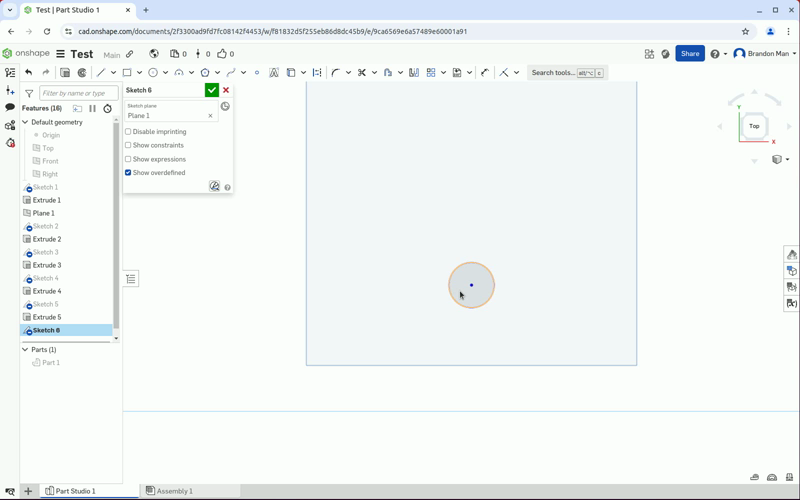
click(460, 290)
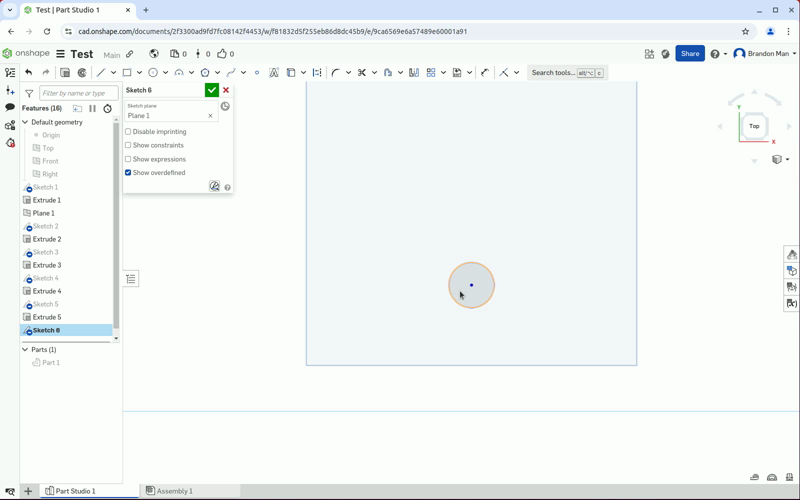
scroll(-6)
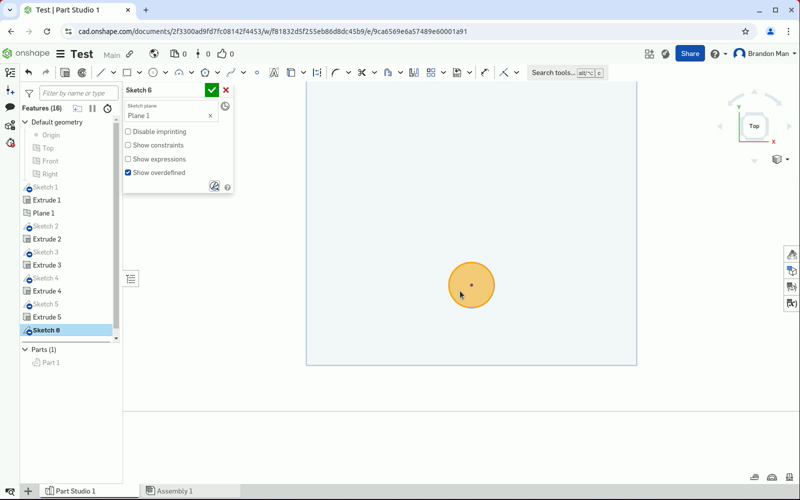
scroll(-6)
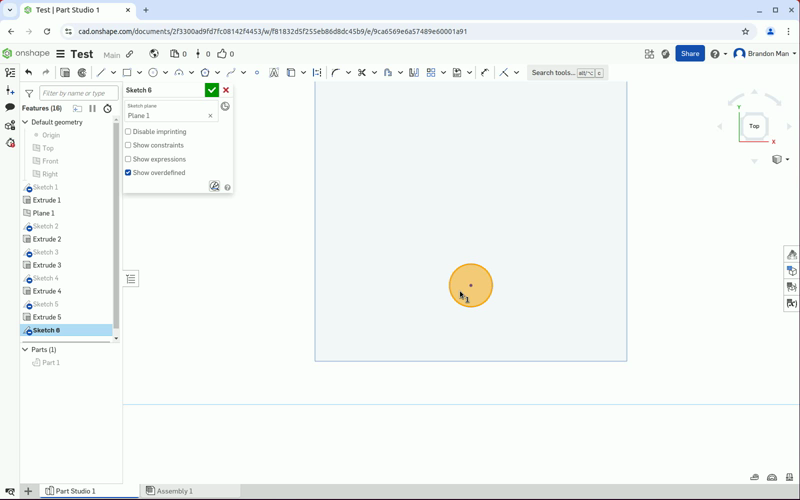
scroll(-6)
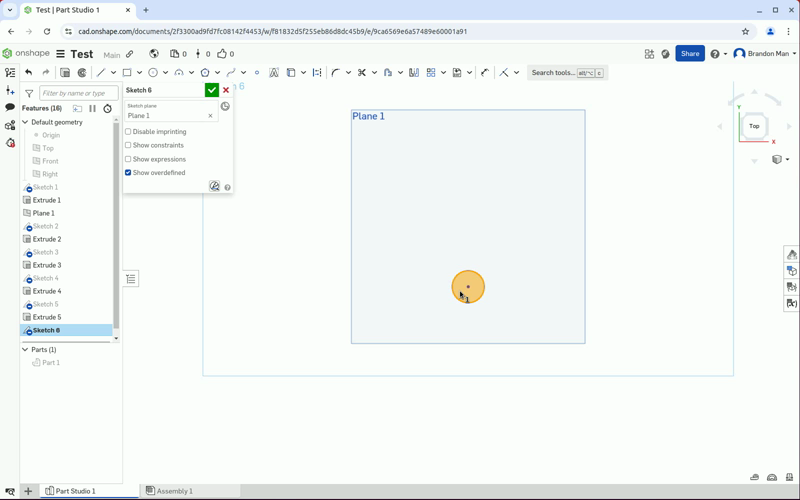
scroll(-6)
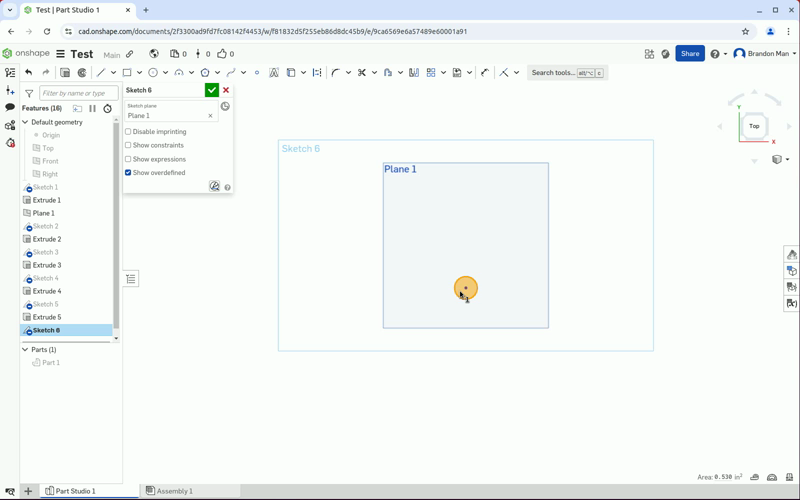
scroll(-6)
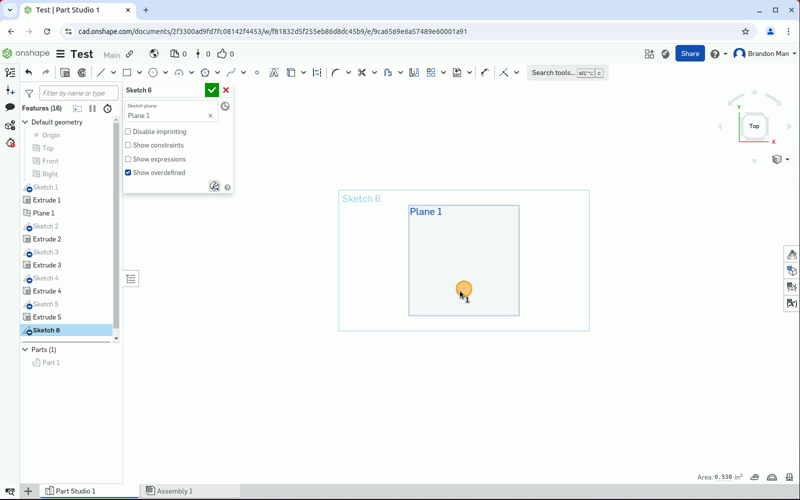
scroll(-6)
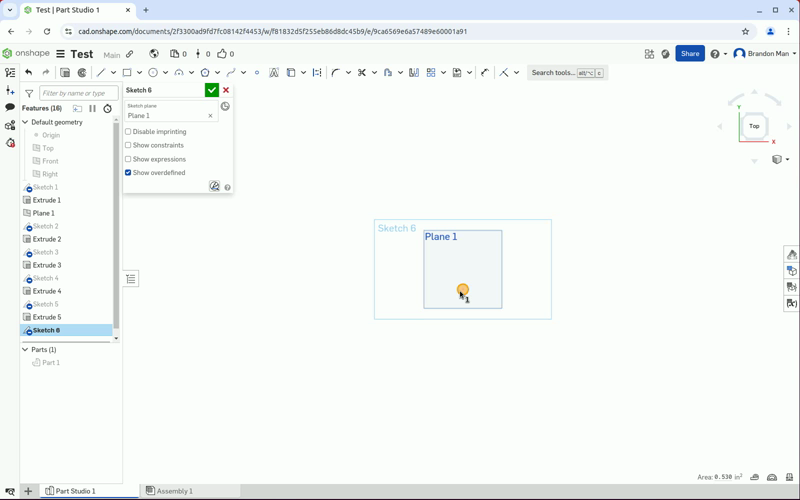
scroll(-6)
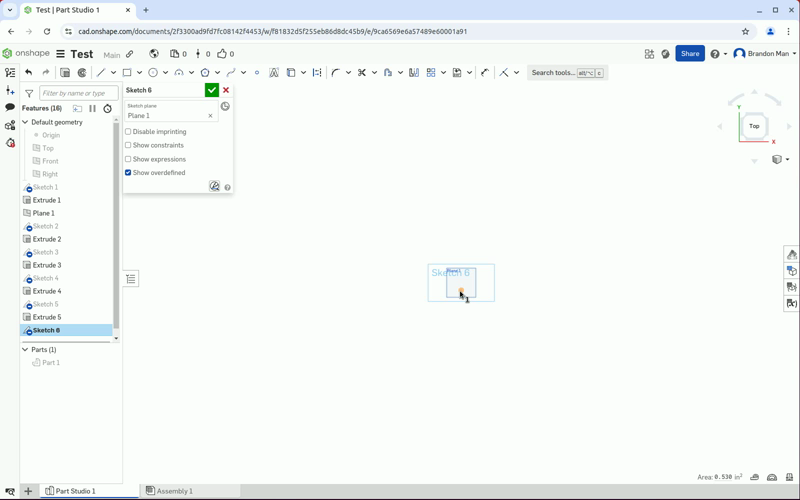
mouse_move(73, 352)
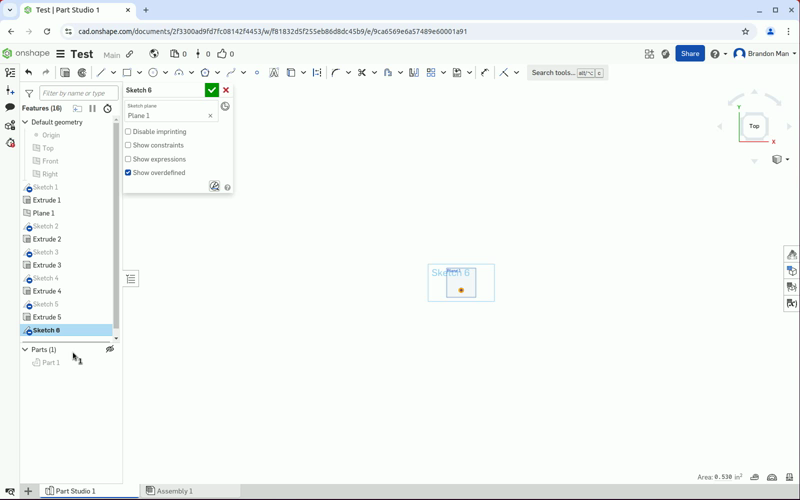
key(shift+y)
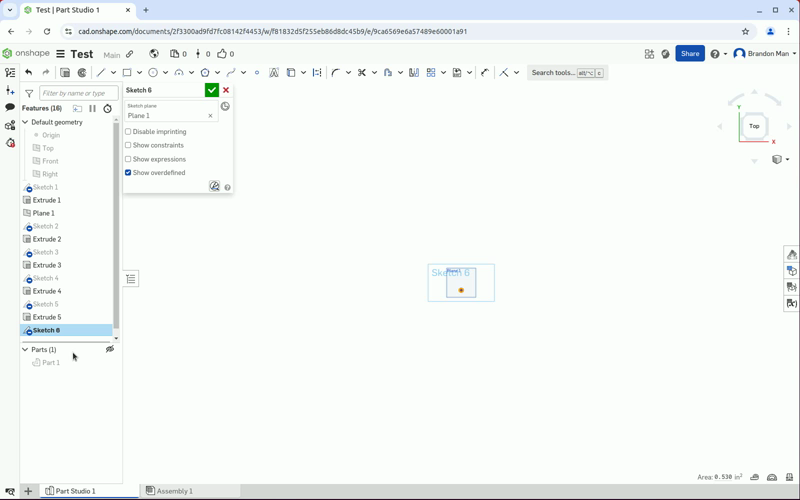
key(shift+e)
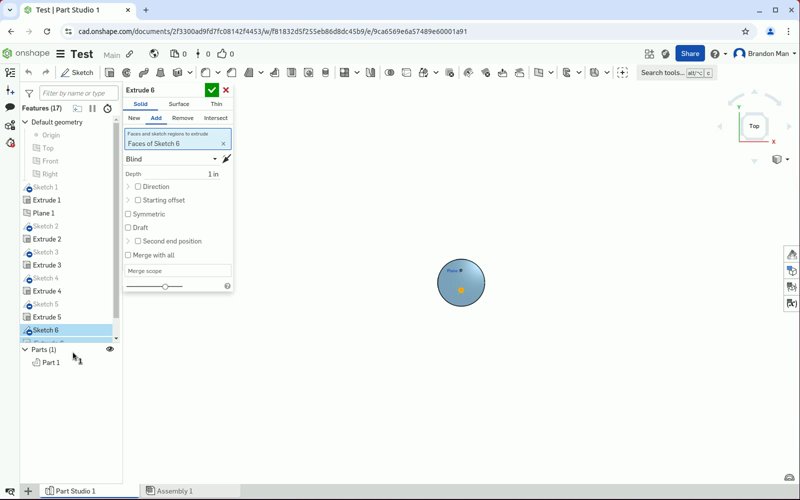
mouse_move(143, 106)
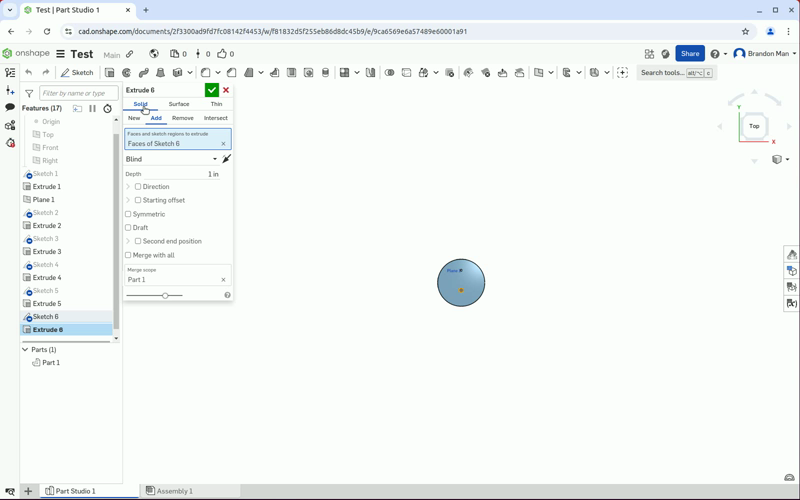
click(143, 106)
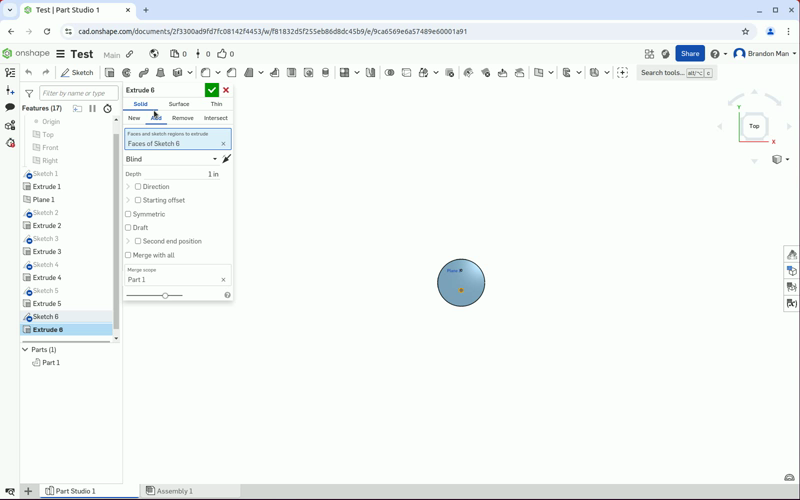
mouse_move(186, 120)
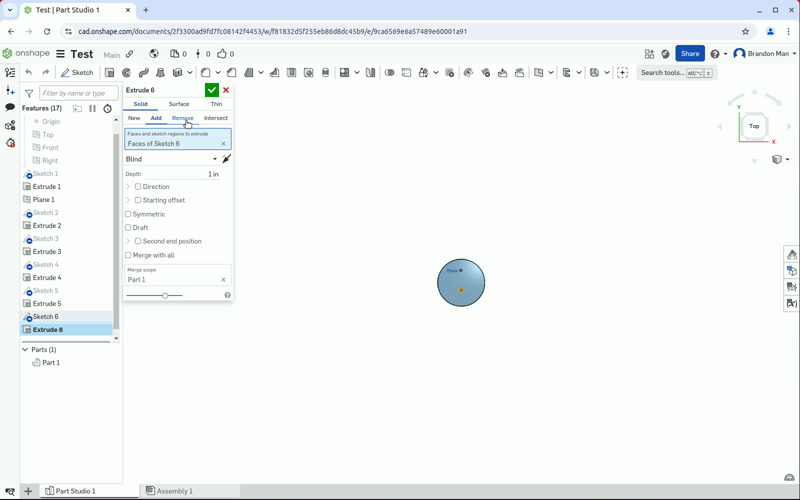
click(186, 120)
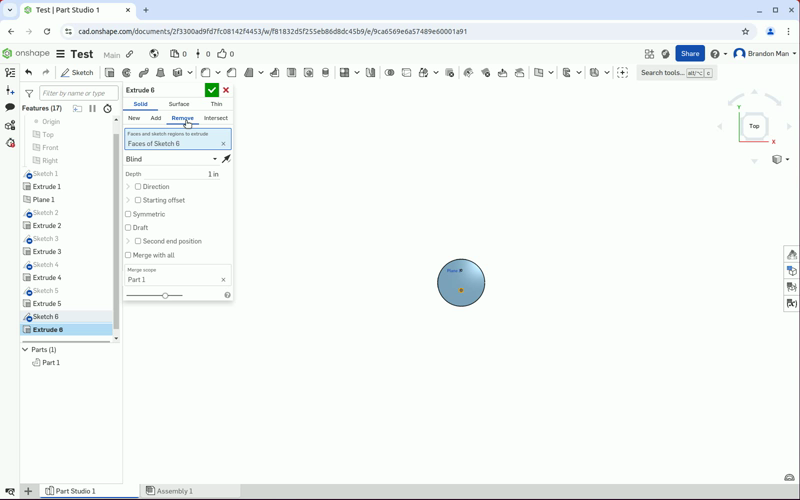
key(tab, 4)
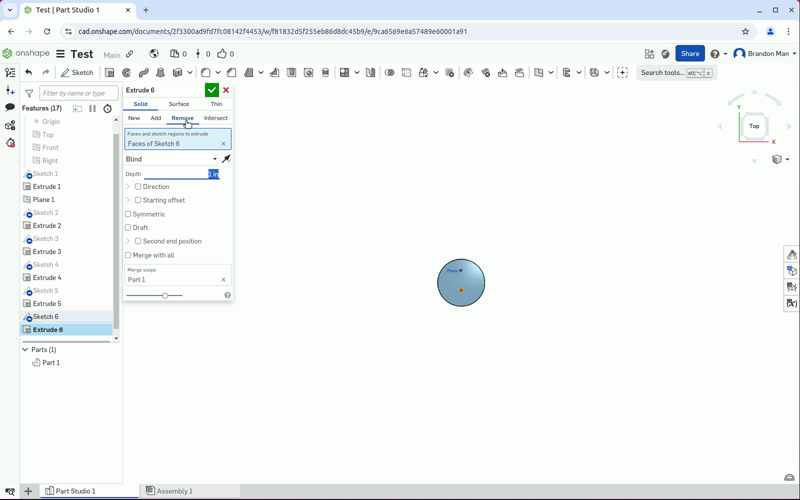
text(0.722)
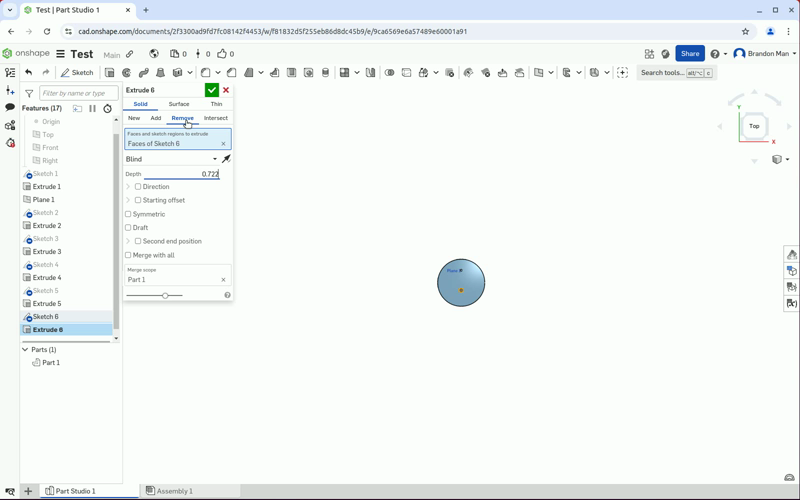
key(tab, 6)
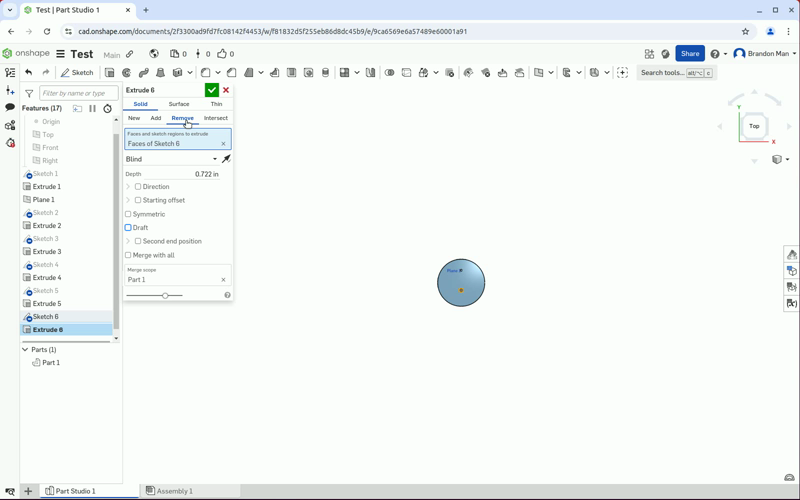
key(space)
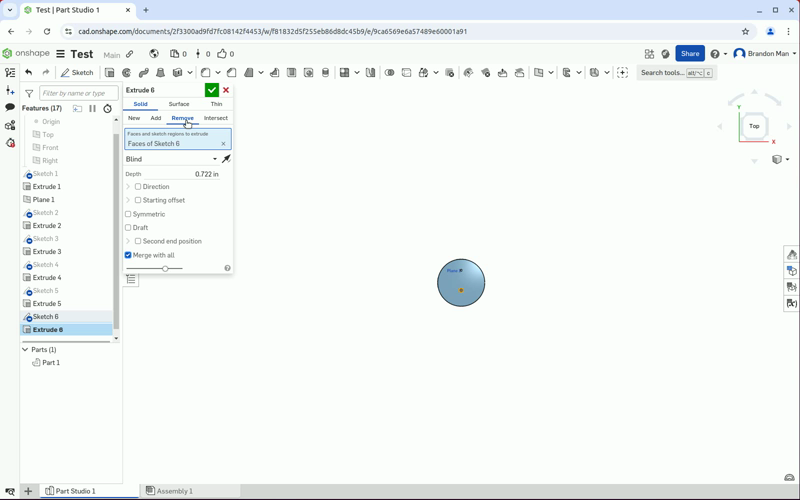
key(enter)
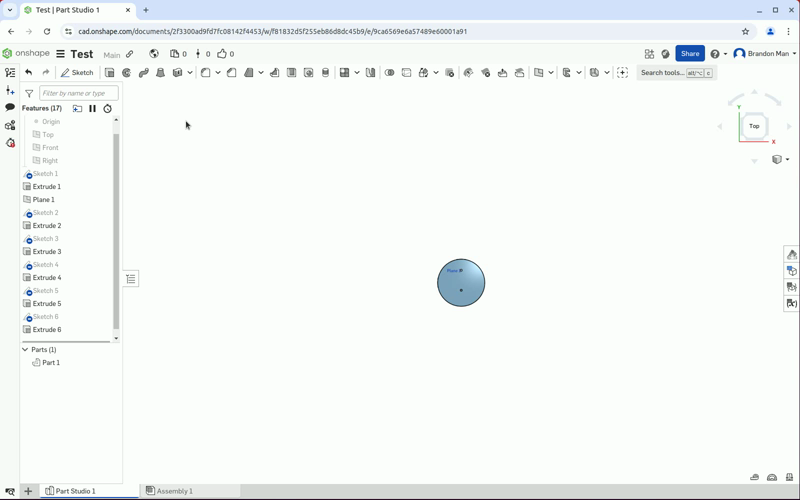
key(shift+h)
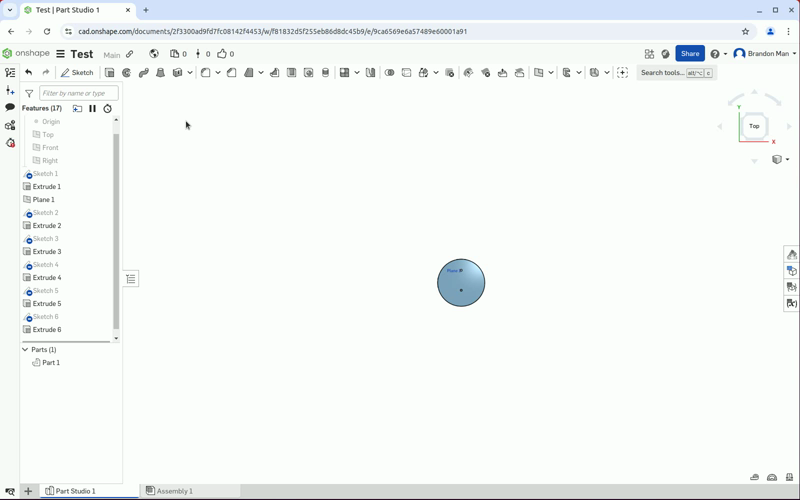
key(shift+h)
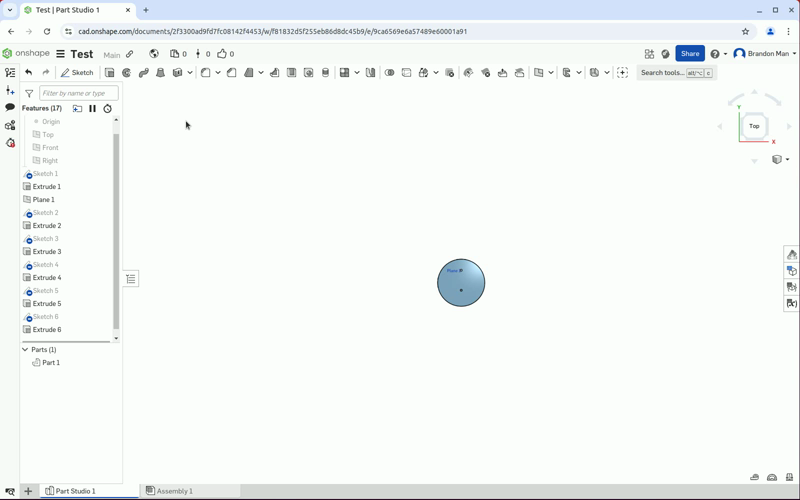
mouse_move(69, 176)
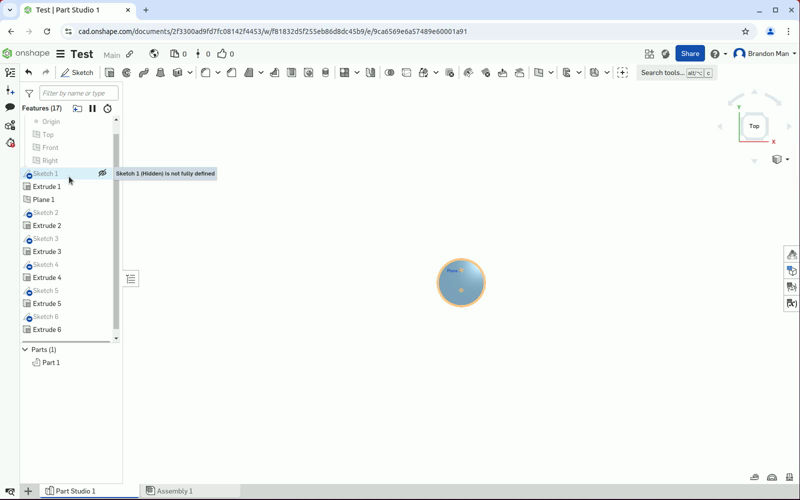
click(69, 176)
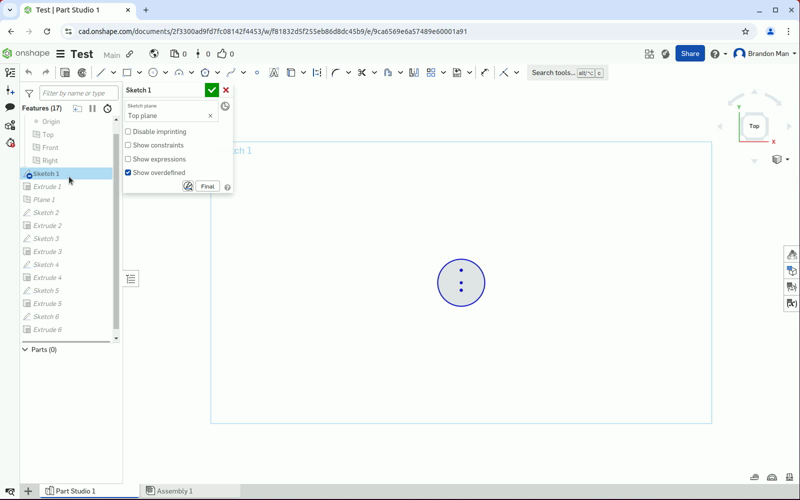
mouse_move(229, 92)
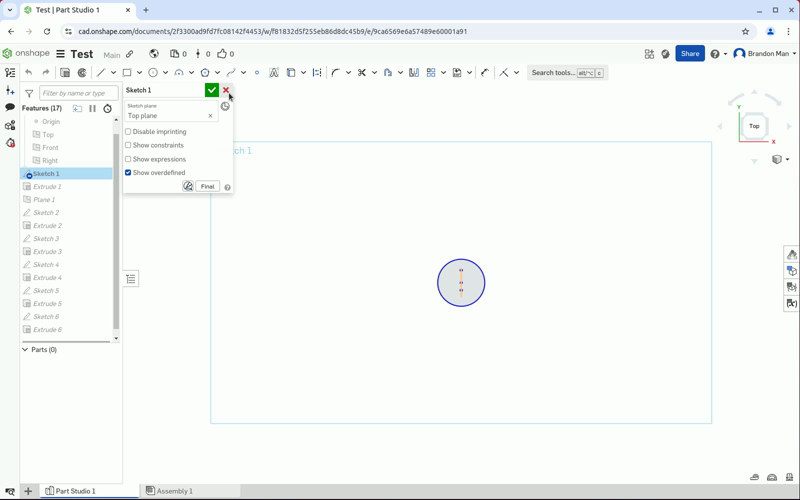
click(229, 92)
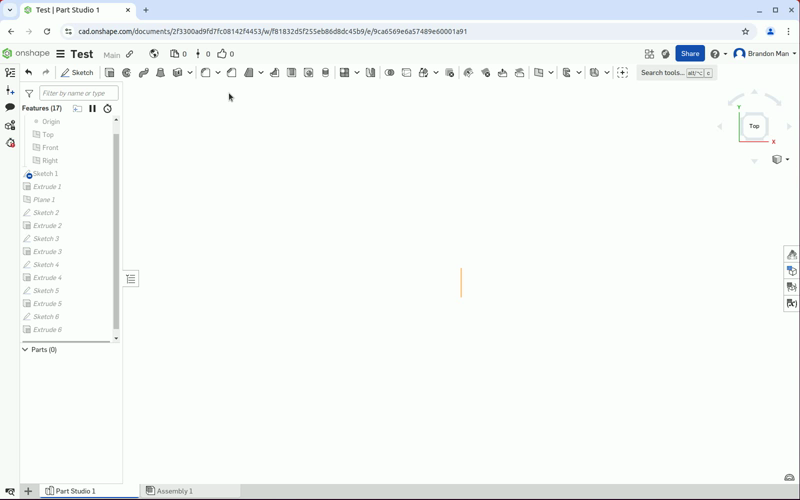
key(shift+s)
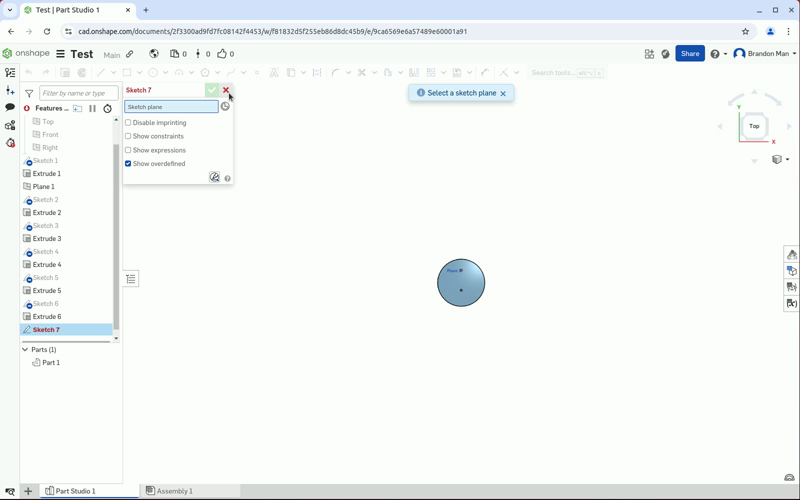
mouse_move(69, 189)
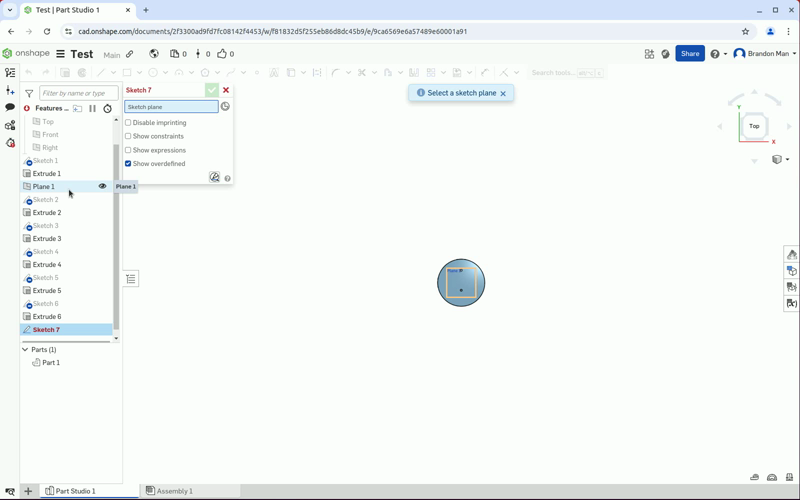
click(69, 189)
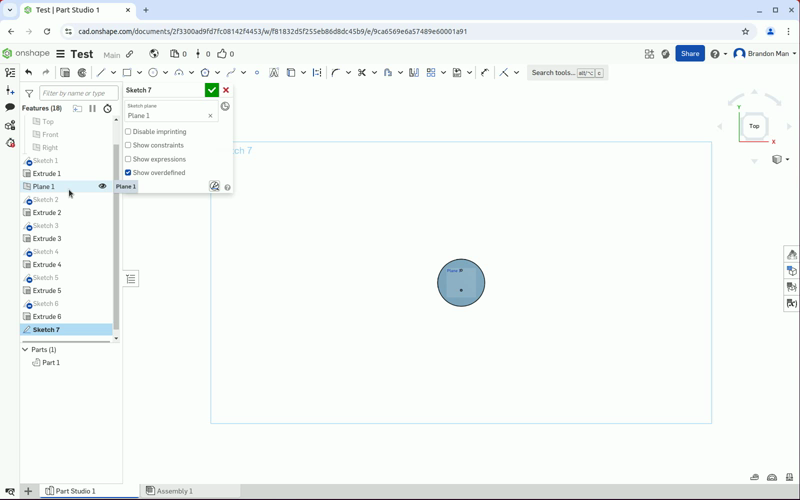
mouse_move(73, 352)
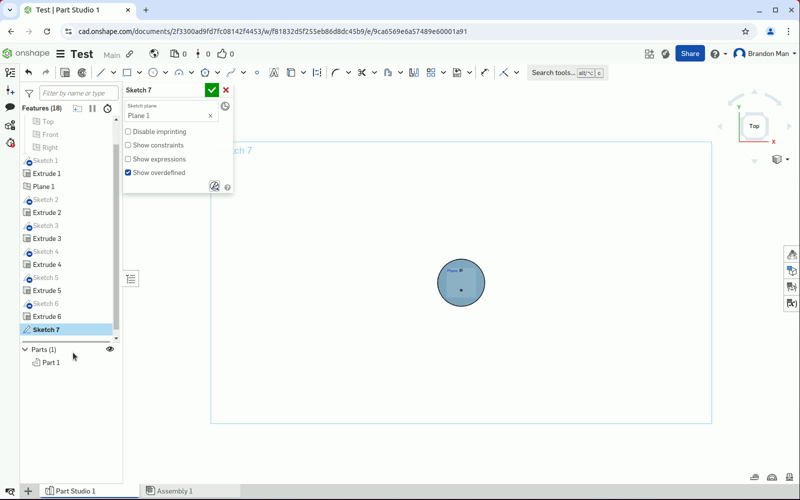
key(y)
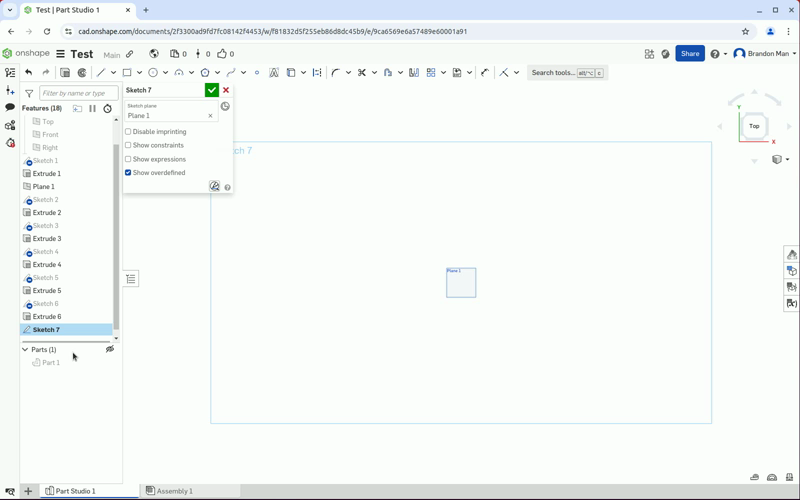
key(c)
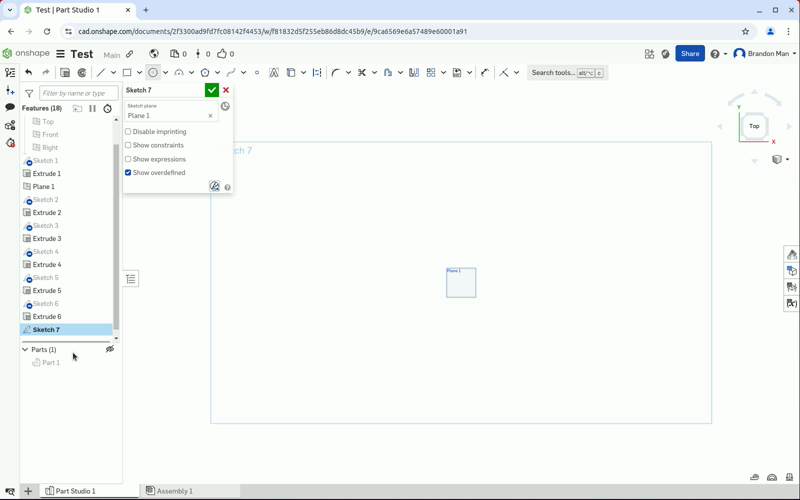
key_down(shift)
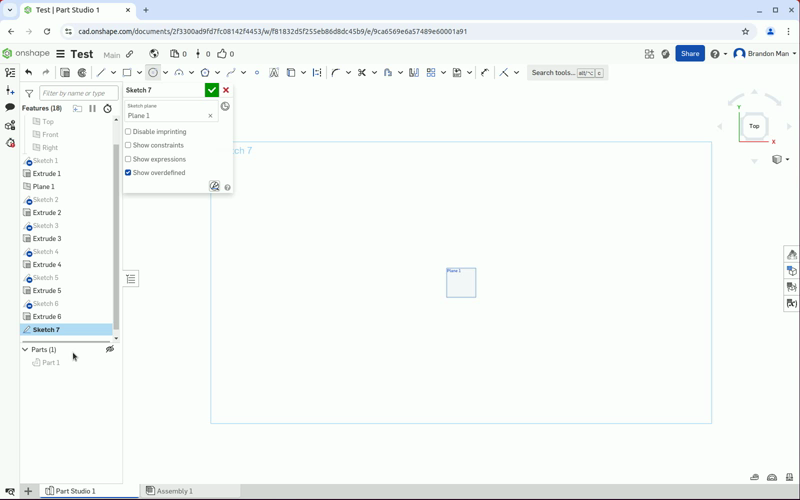
mouse_move(460, 282)
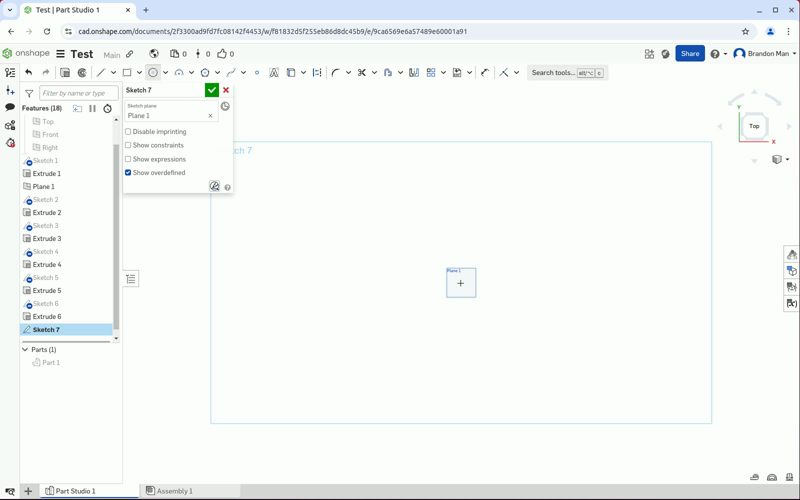
click(460, 282)
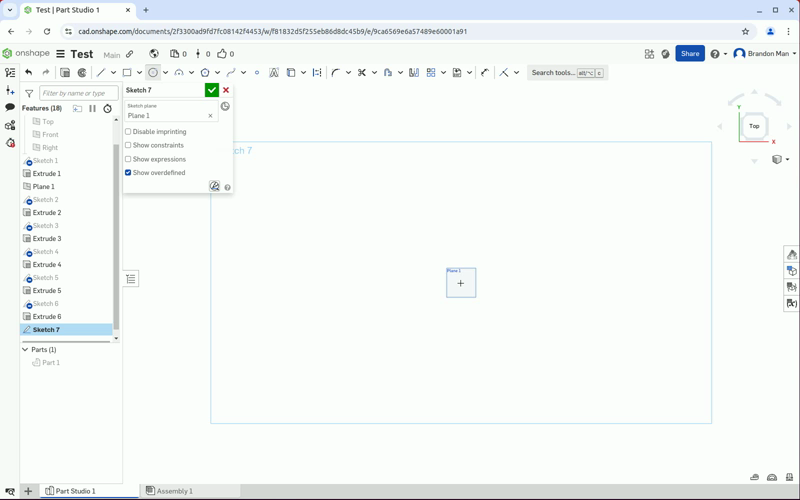
key_up(shift)
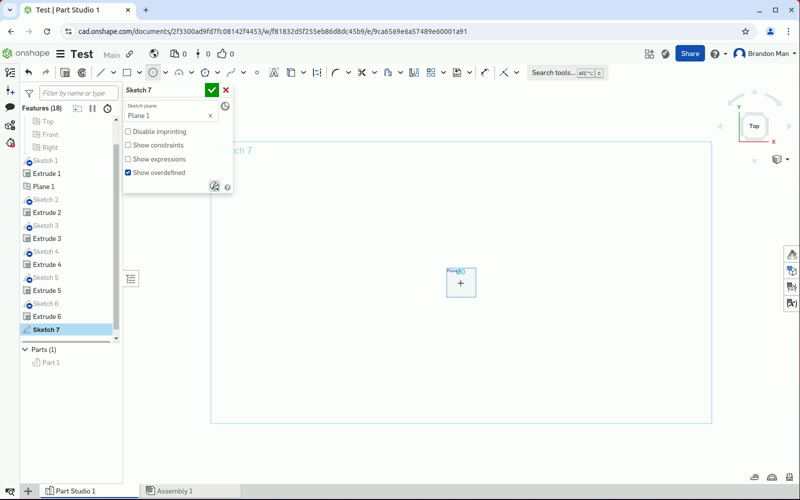
mouse_move(465, 282)
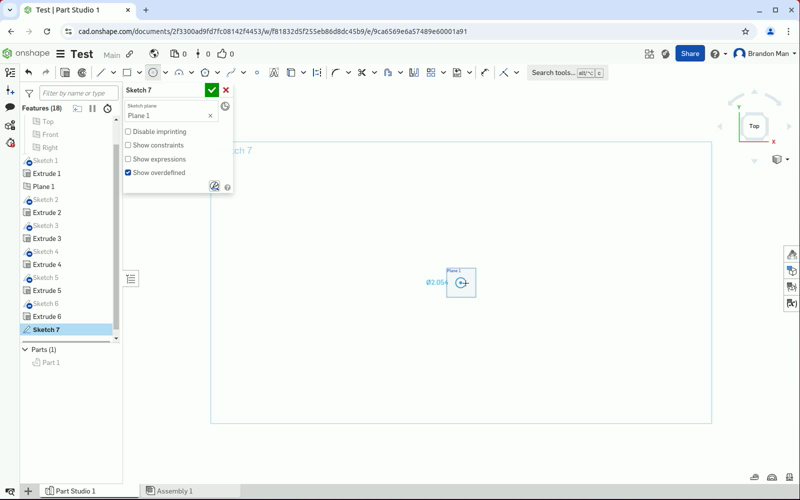
click(465, 282)
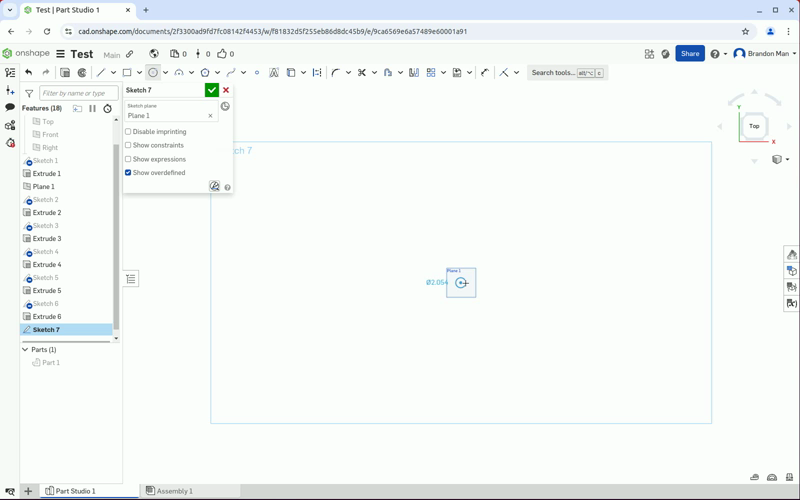
key(esc)
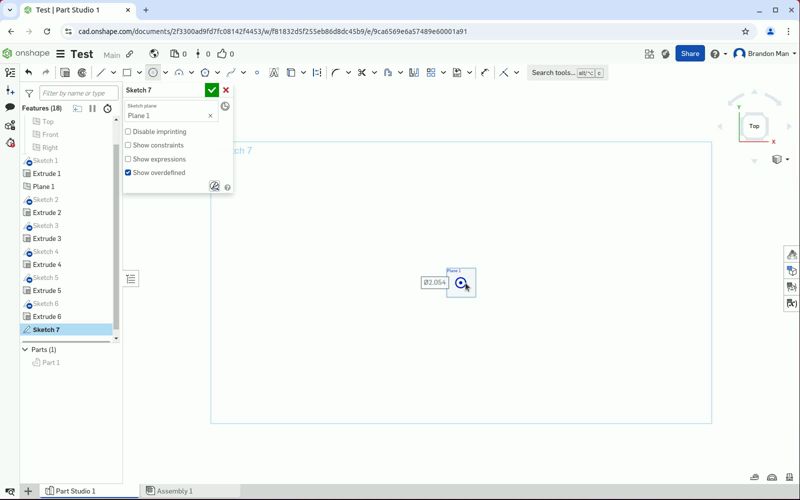
mouse_move(464, 280)
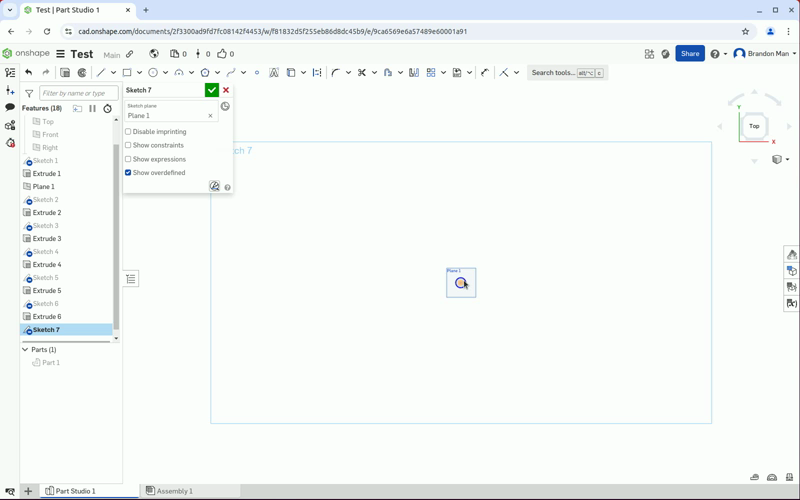
scroll(6)
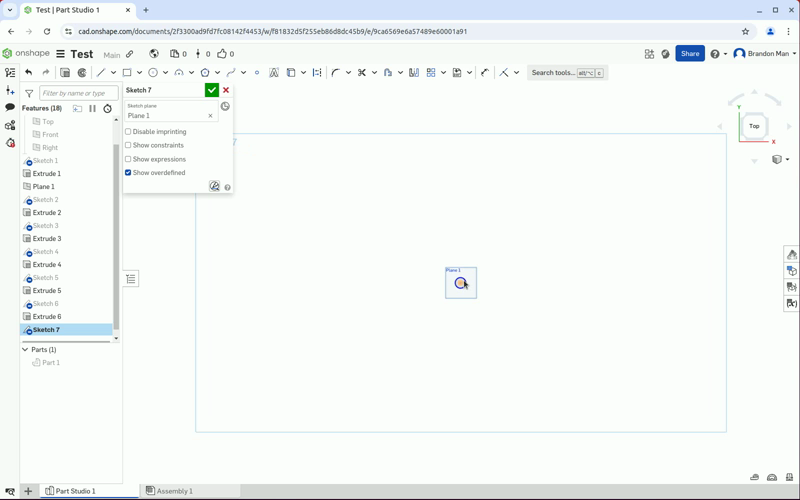
scroll(6)
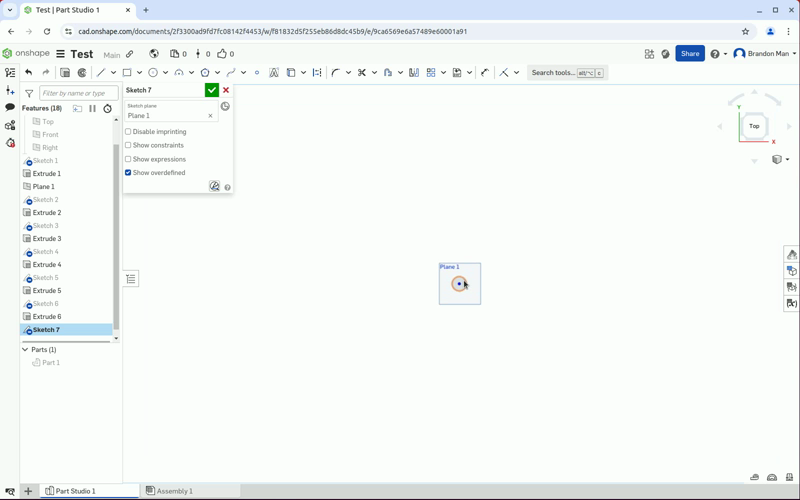
scroll(6)
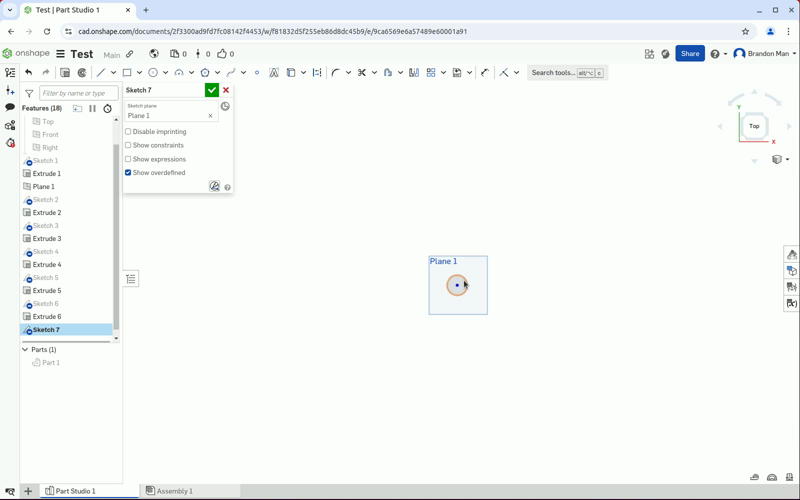
scroll(6)
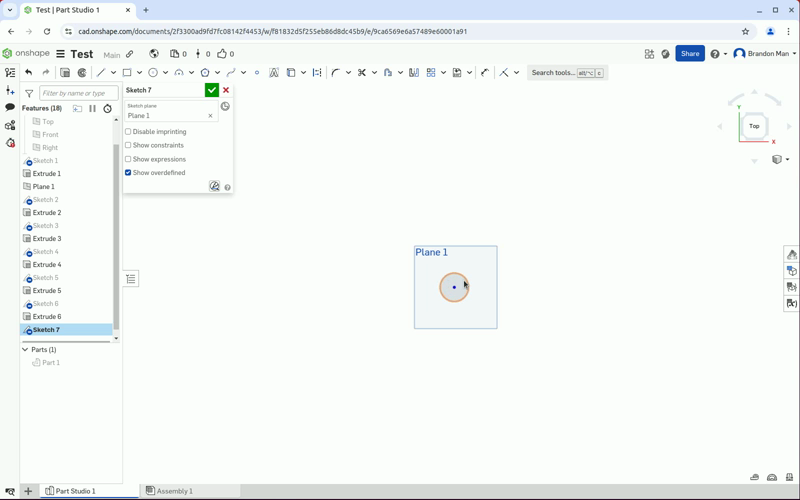
scroll(6)
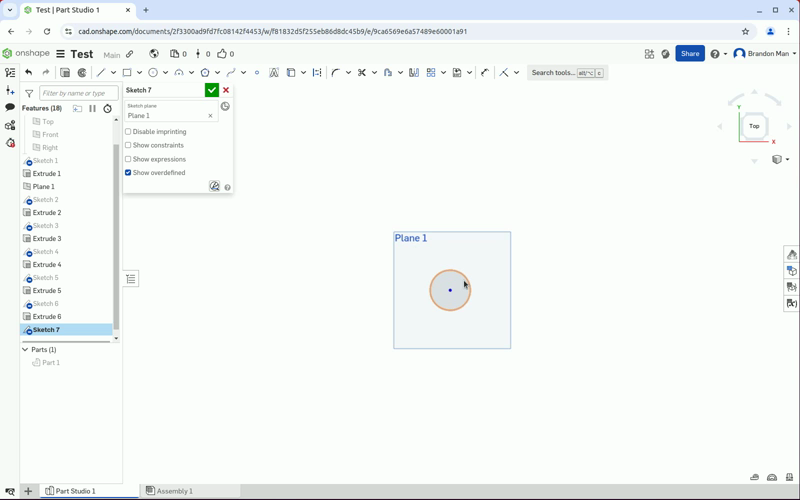
scroll(6)
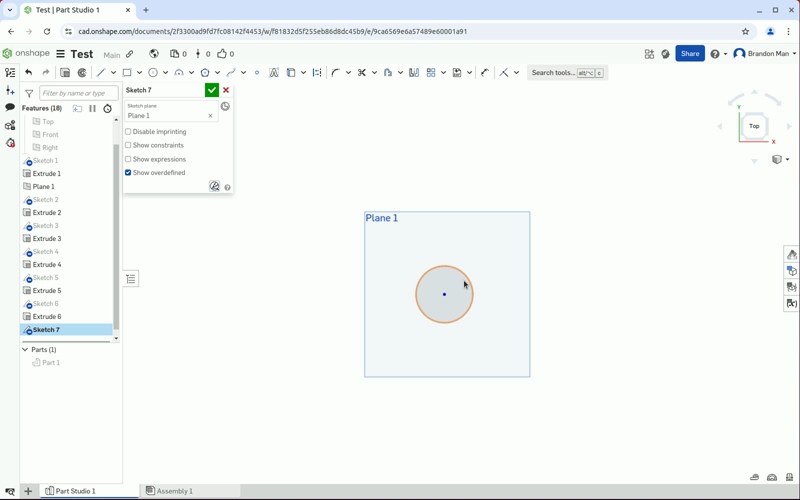
scroll(6)
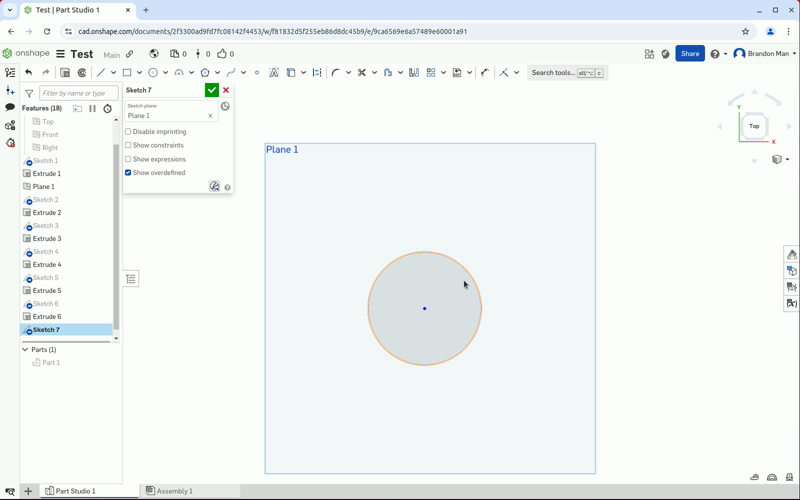
click(464, 280)
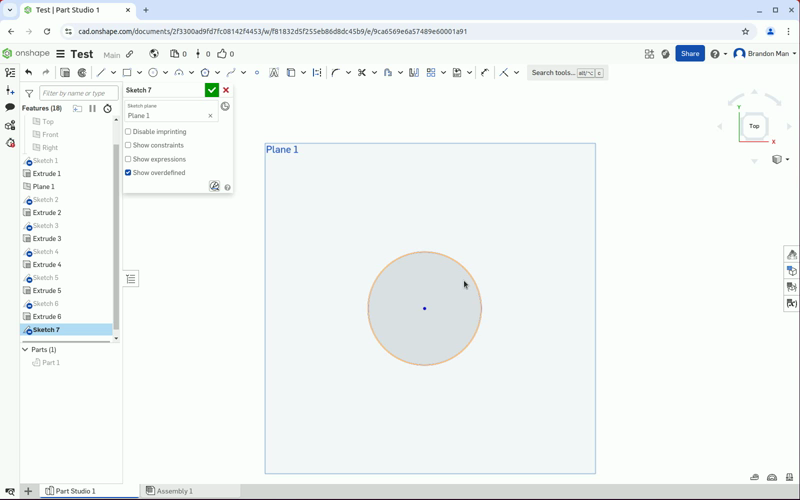
scroll(-6)
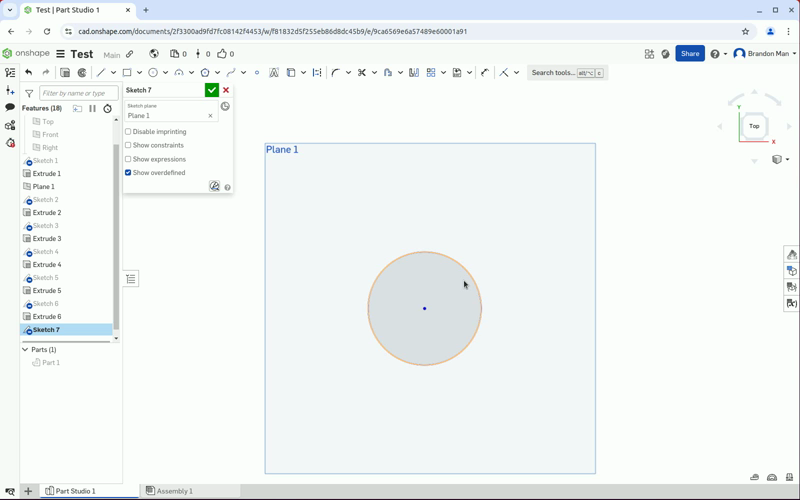
scroll(-6)
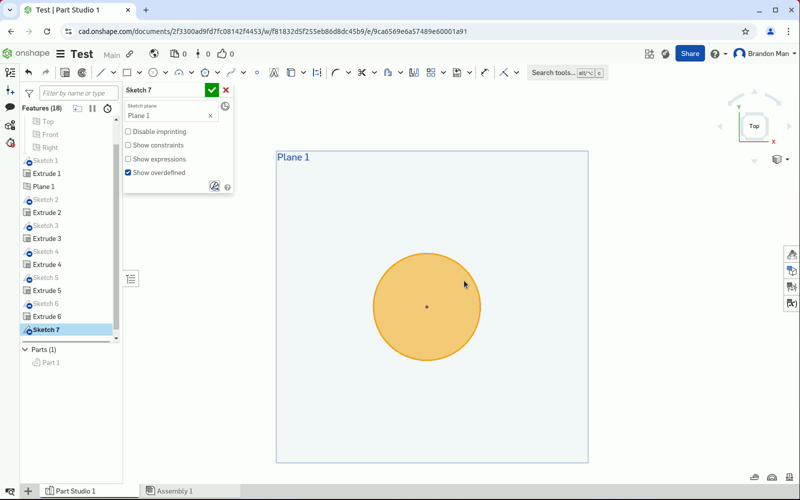
scroll(-6)
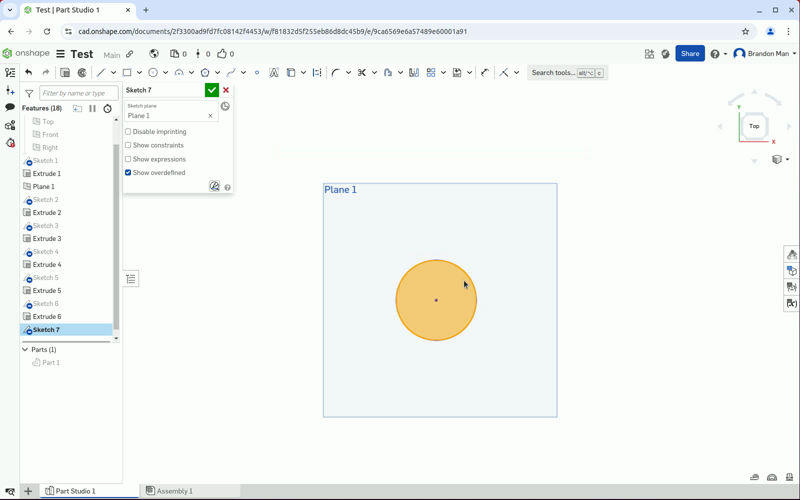
scroll(-6)
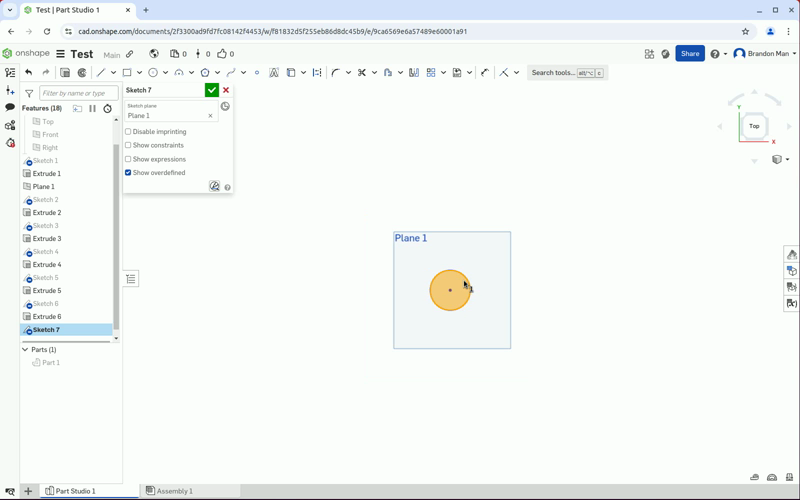
scroll(-6)
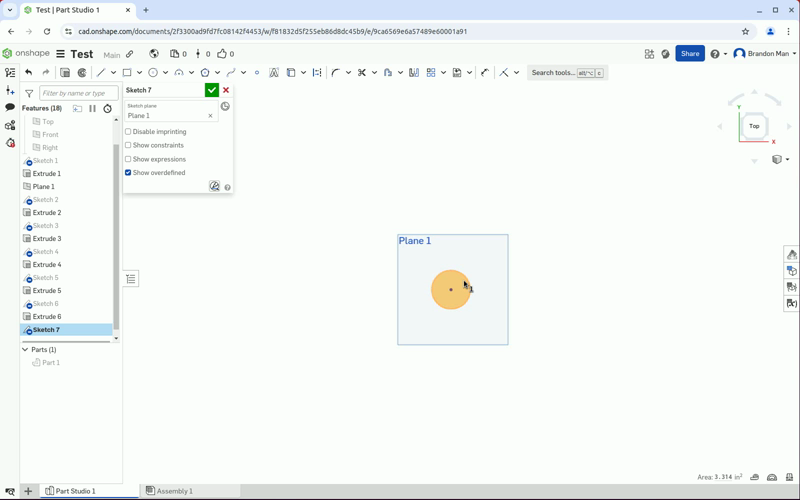
scroll(-6)
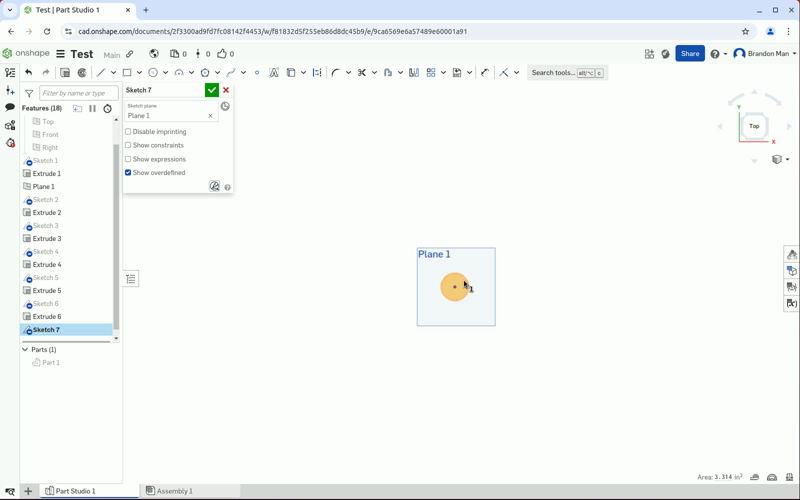
scroll(-6)
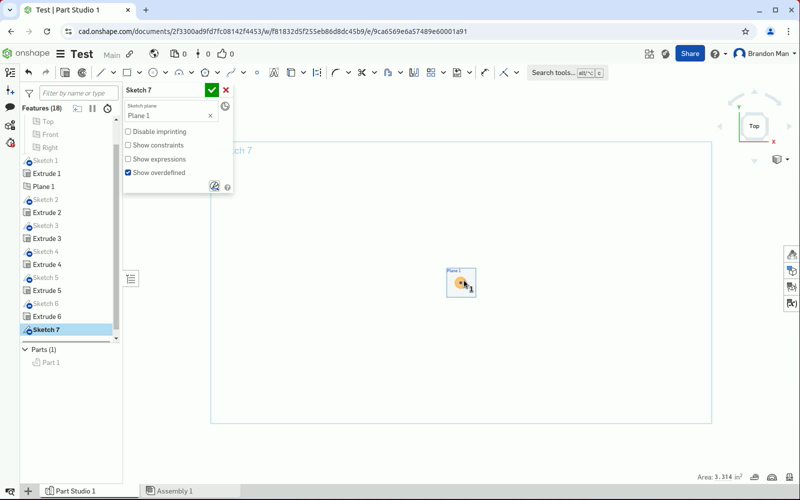
mouse_move(73, 352)
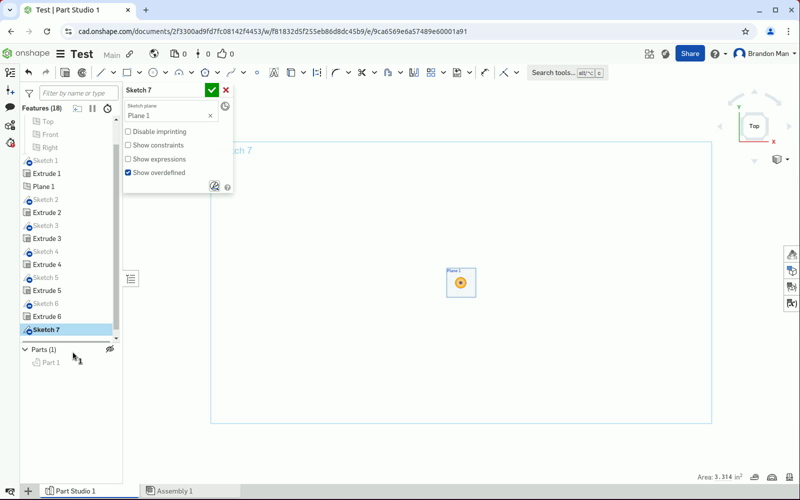
key(shift+y)
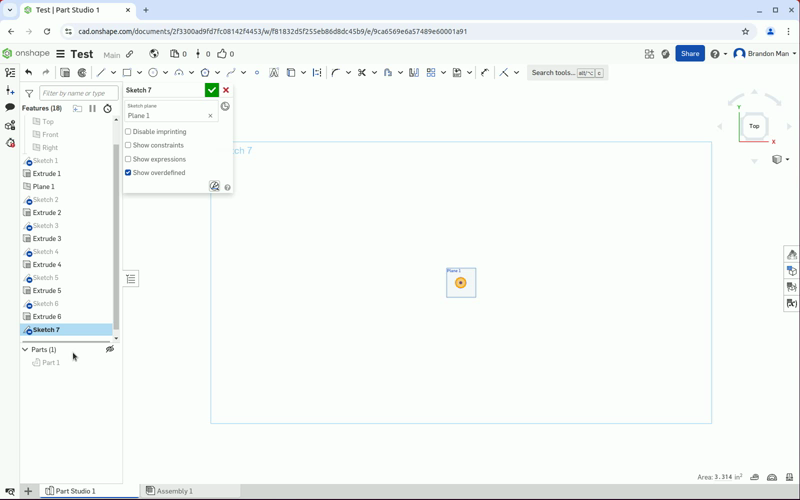
key(shift+e)
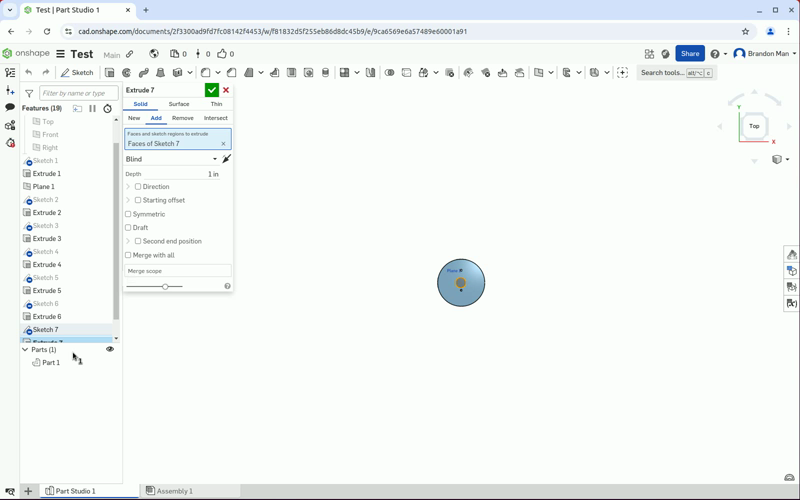
mouse_move(143, 106)
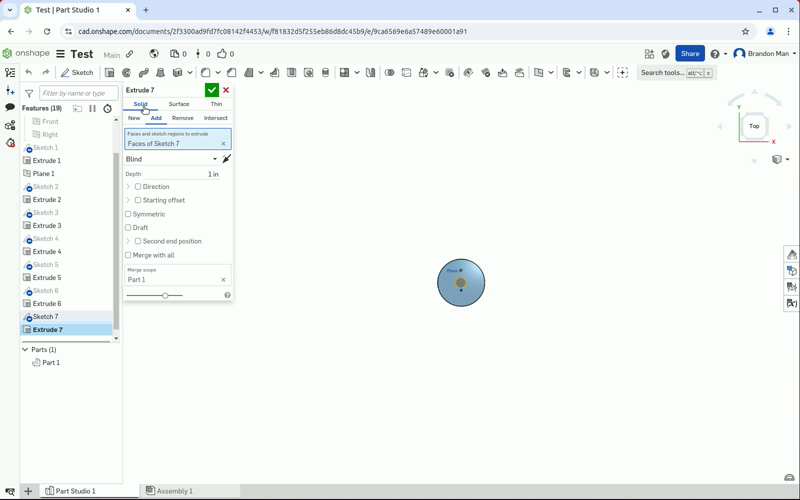
click(143, 106)
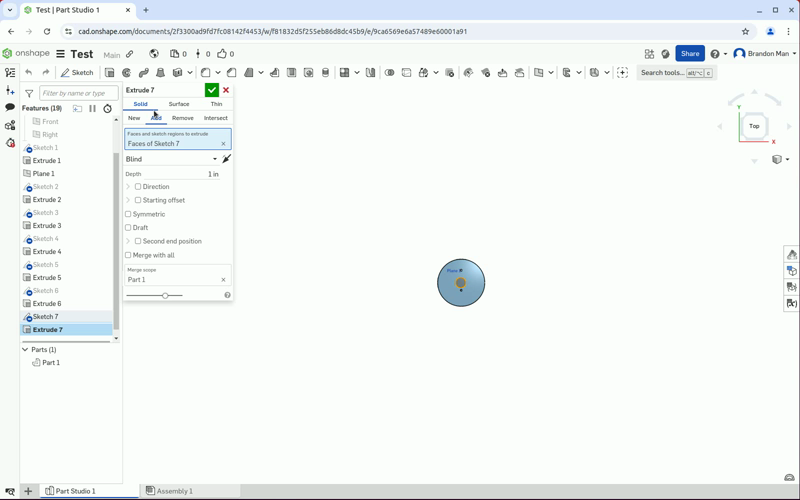
mouse_move(186, 120)
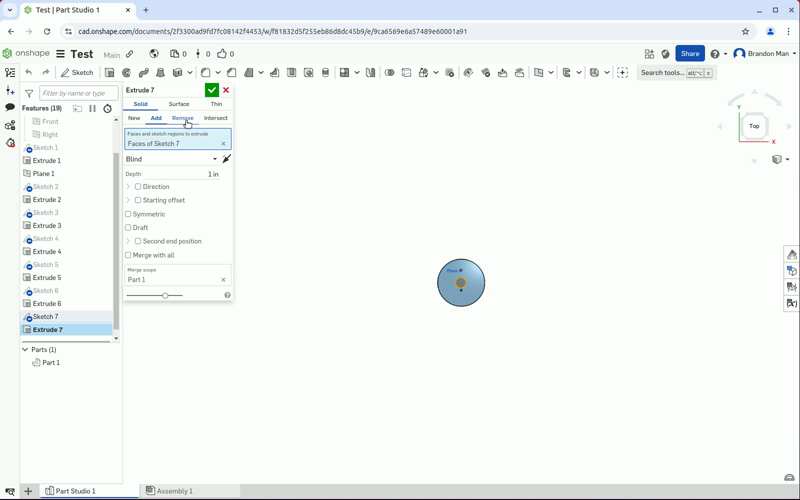
click(186, 120)
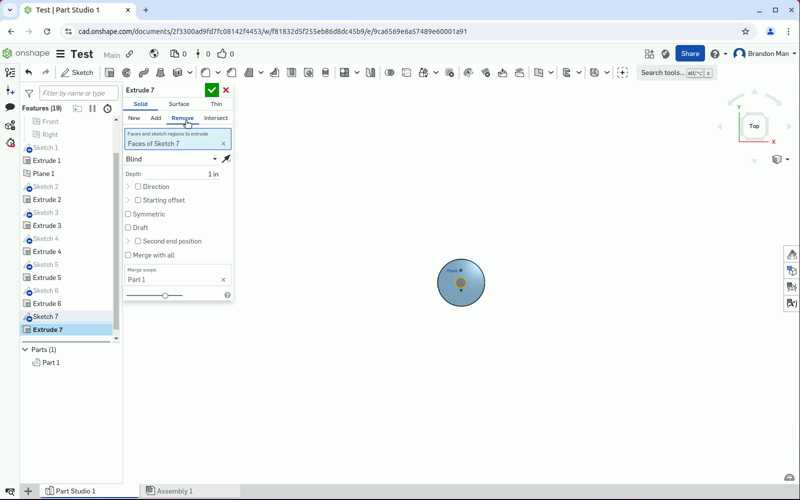
key(tab, 4)
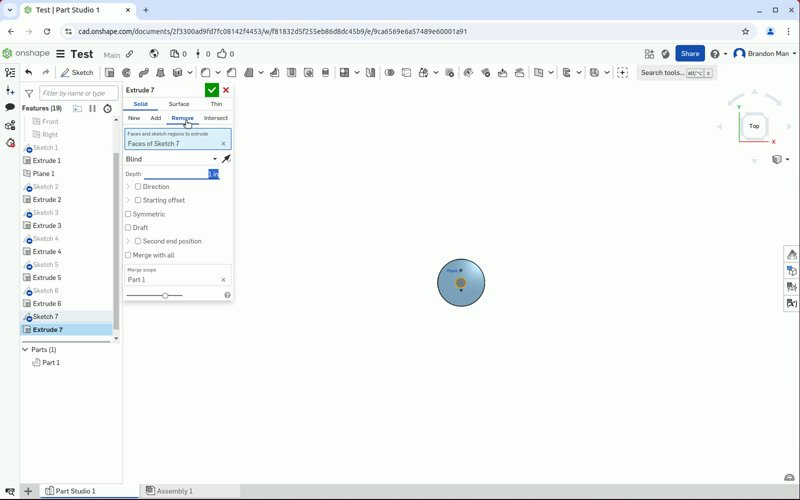
text(0.722)
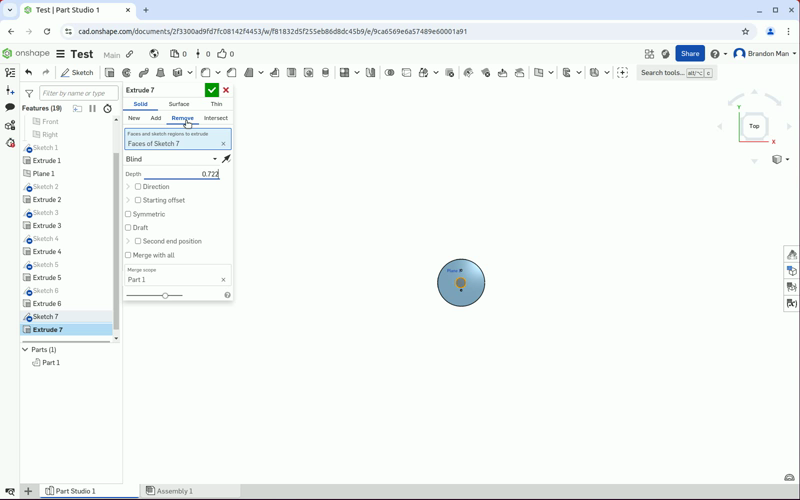
key(tab, 6)
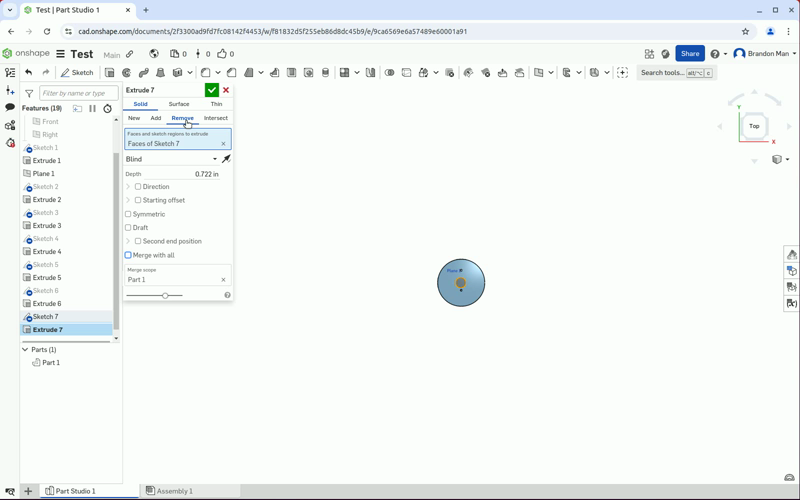
key(space)
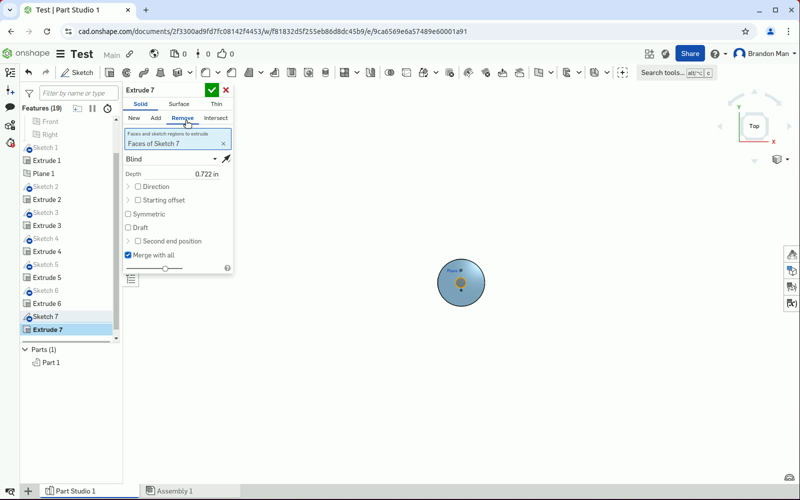
key(enter)
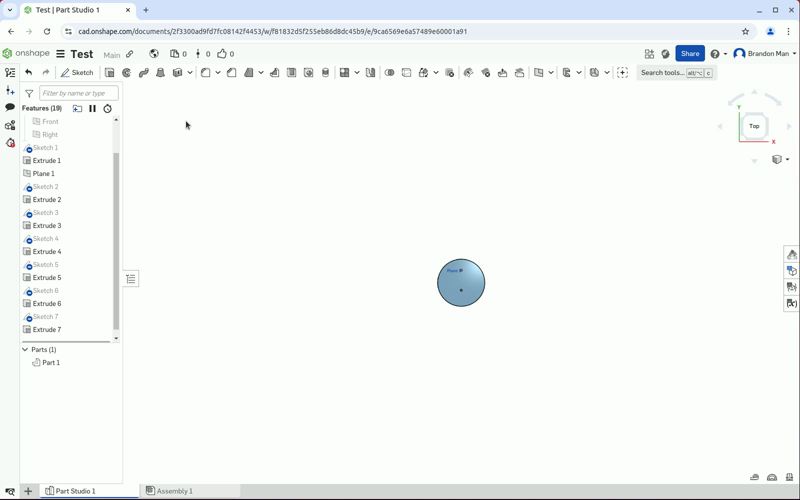
key(shift+h)
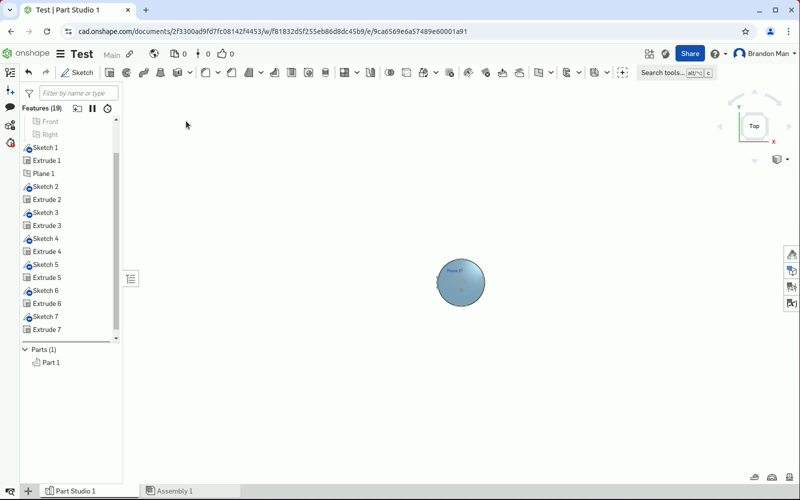
key(shift+h)
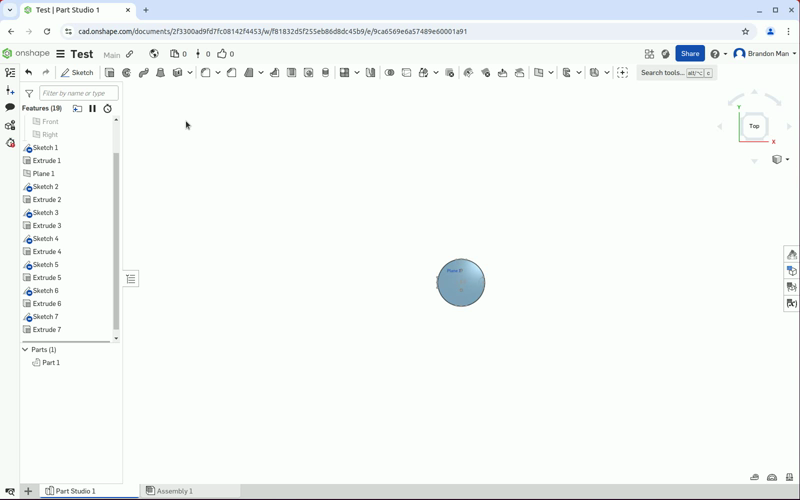
key(shift+7)
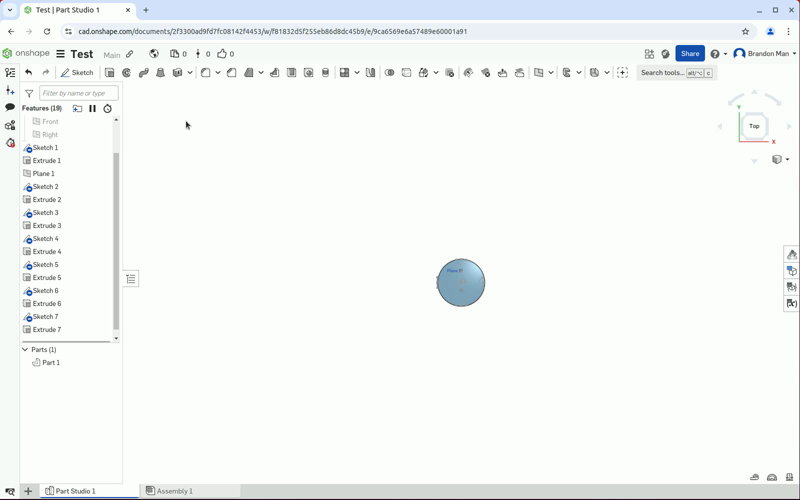
key(up, 3)
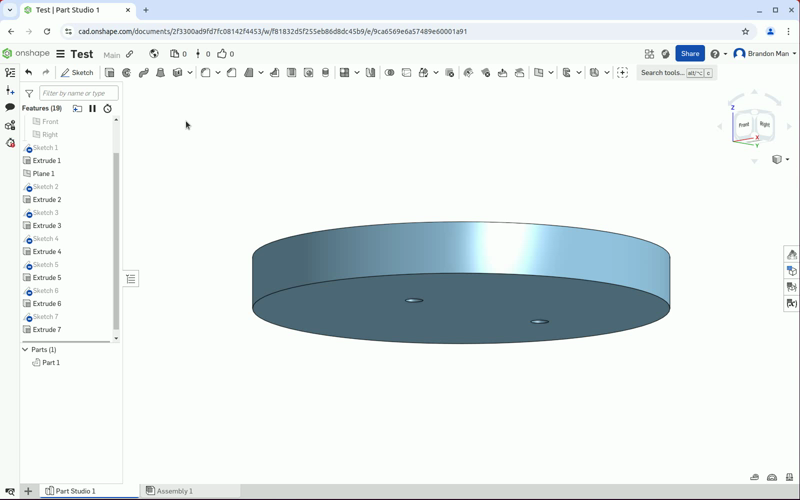
key(left, 3)
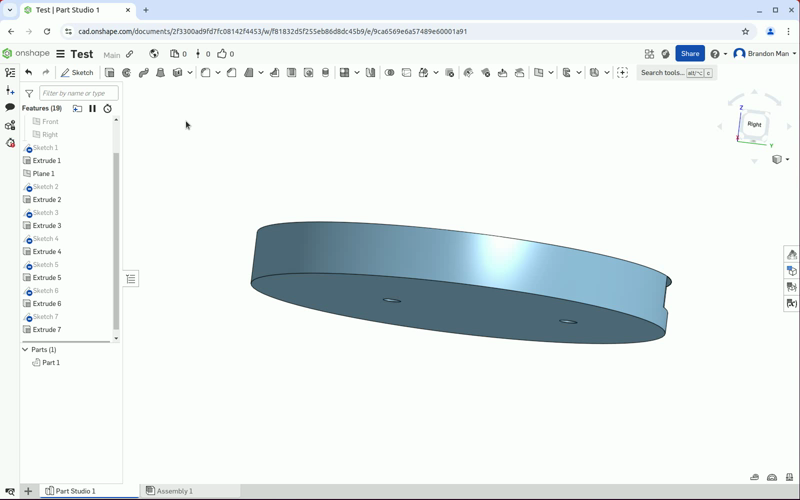
key(right, 3)
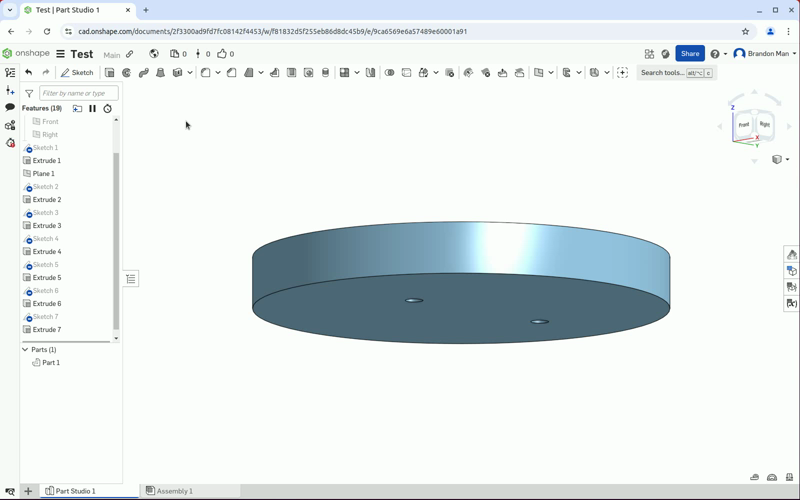
key(down, 3)
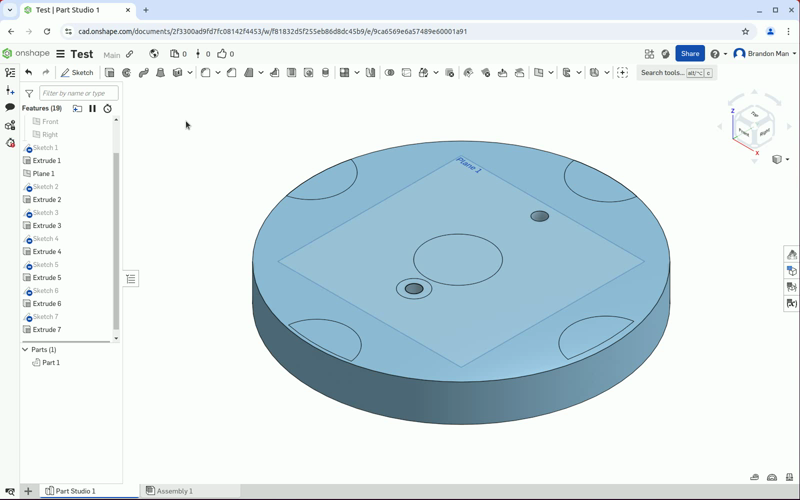
mouse_move(69, 150)
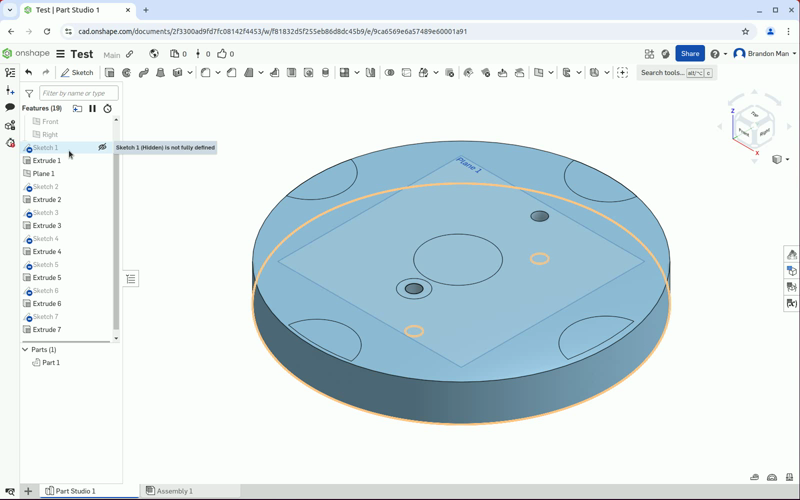
click(69, 150)